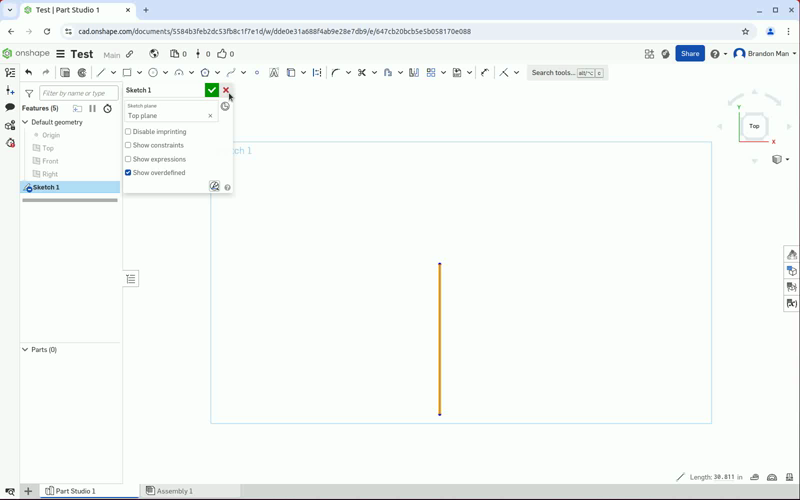
key(shift+h)
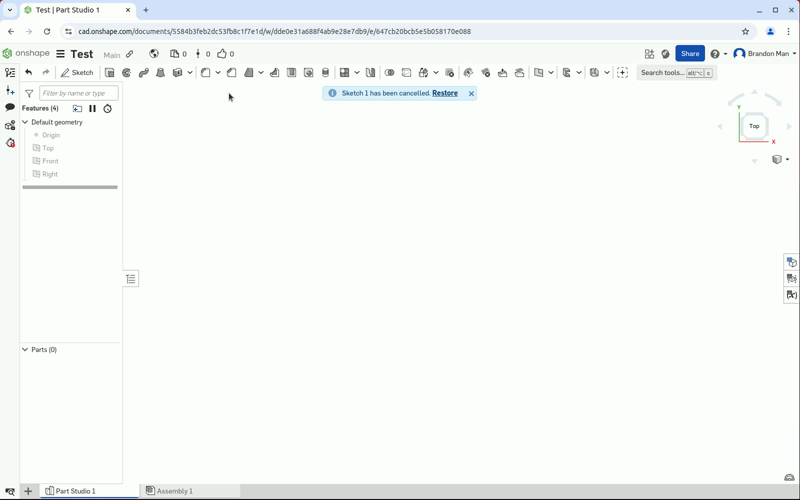
mouse_move(73, 352)
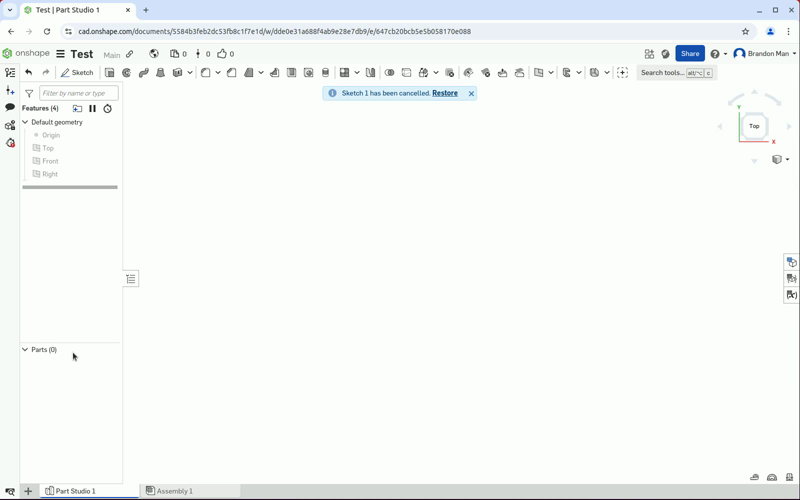
key(y)
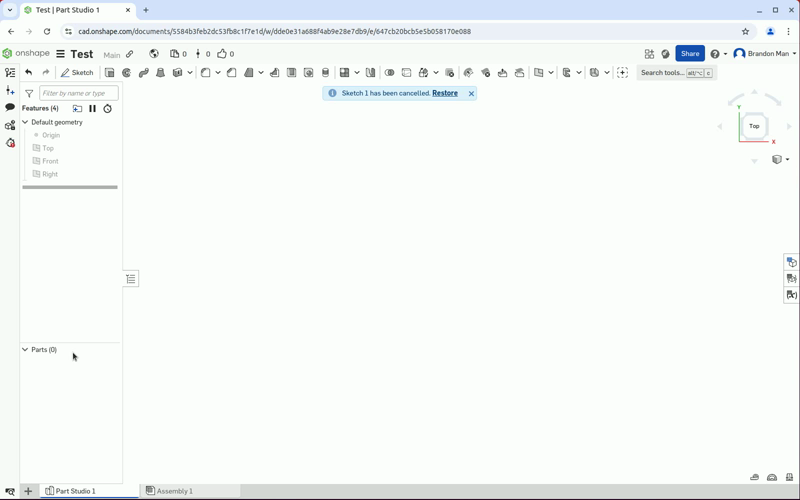
key(shift+p)
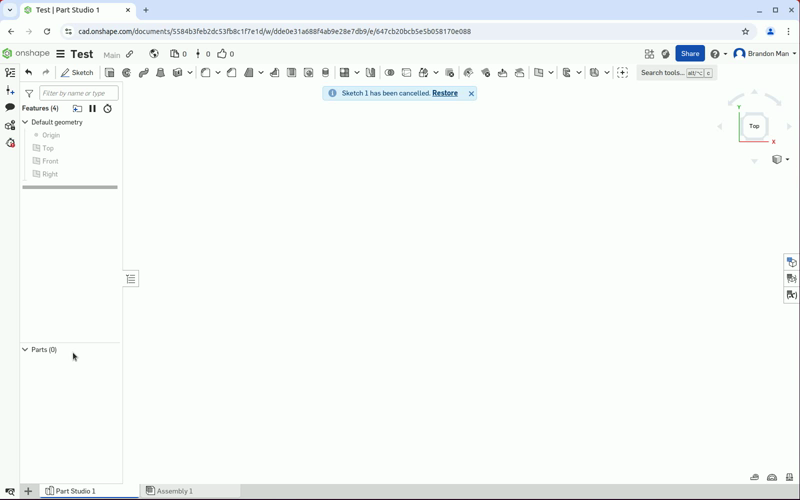
key(space)
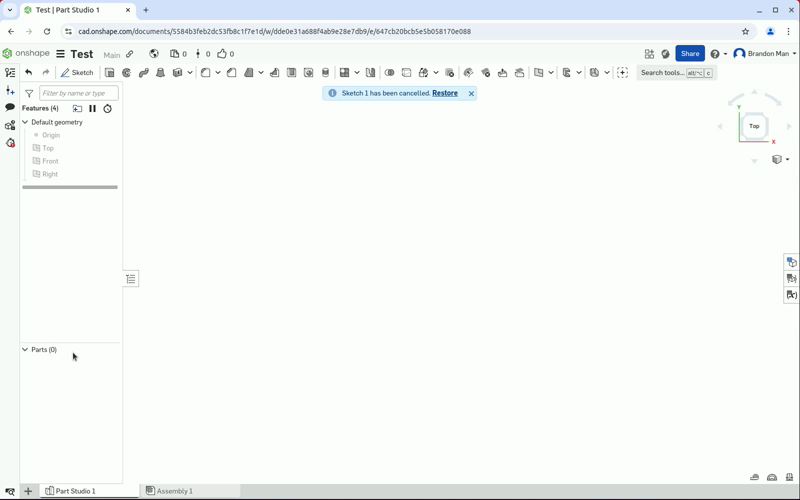
key_down(shift)
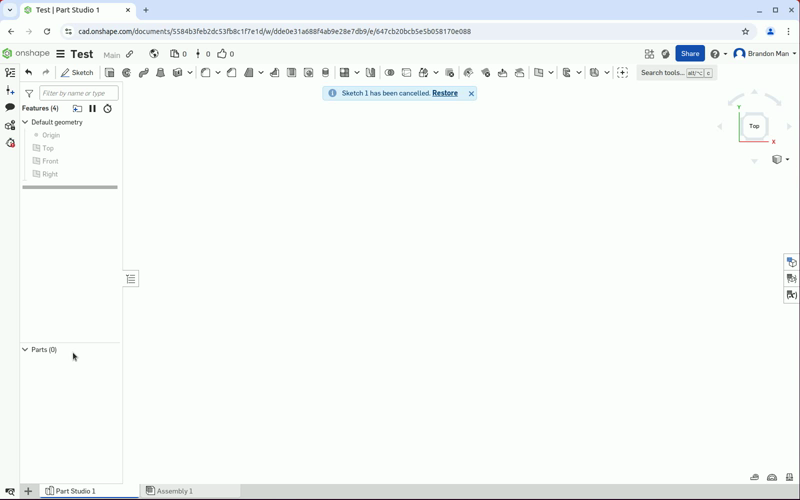
key(up)
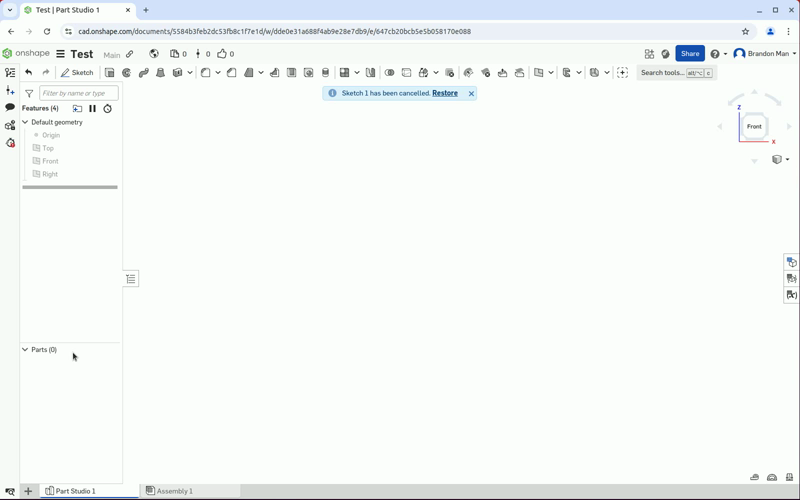
key_up(shift)
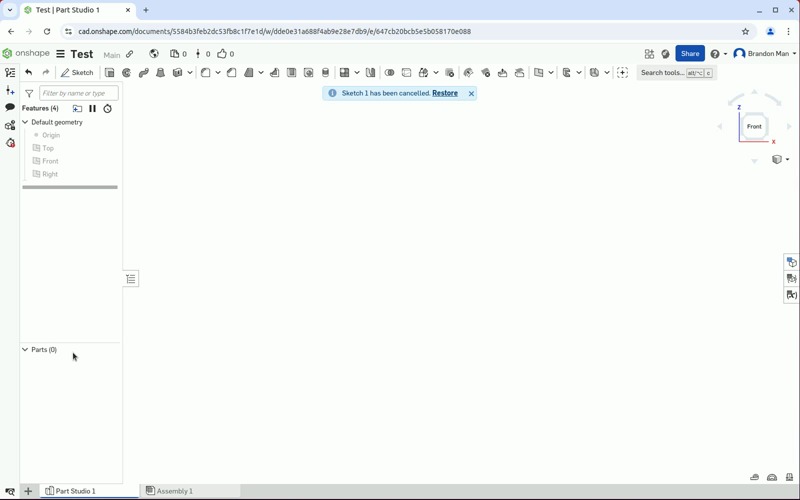
mouse_move(73, 352)
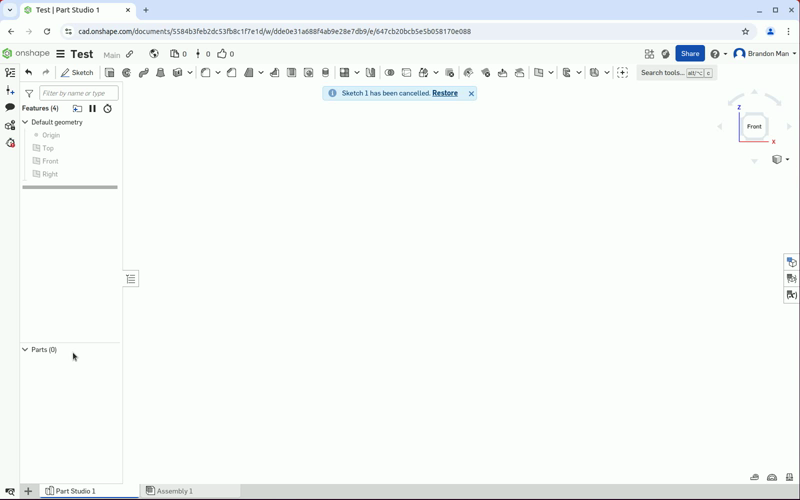
key(shift+y)
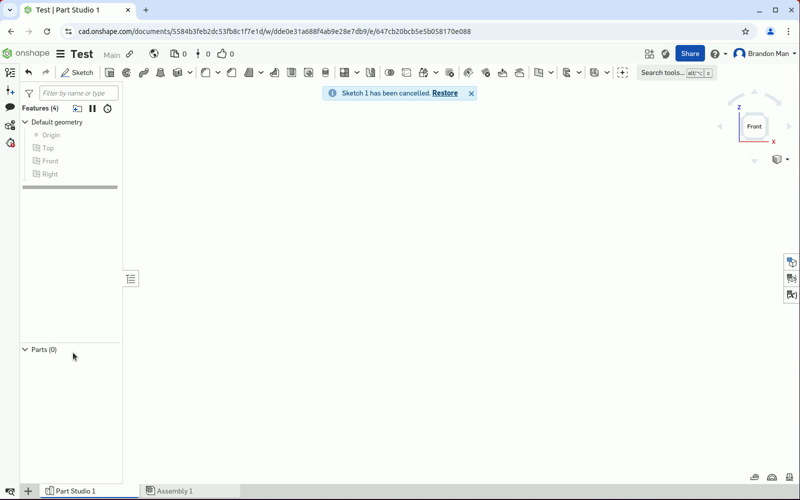
key(shift+s)
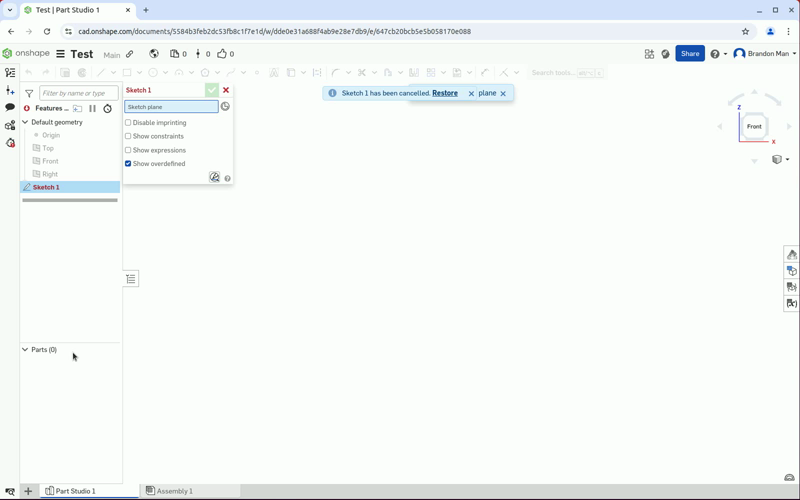
mouse_move(73, 163)
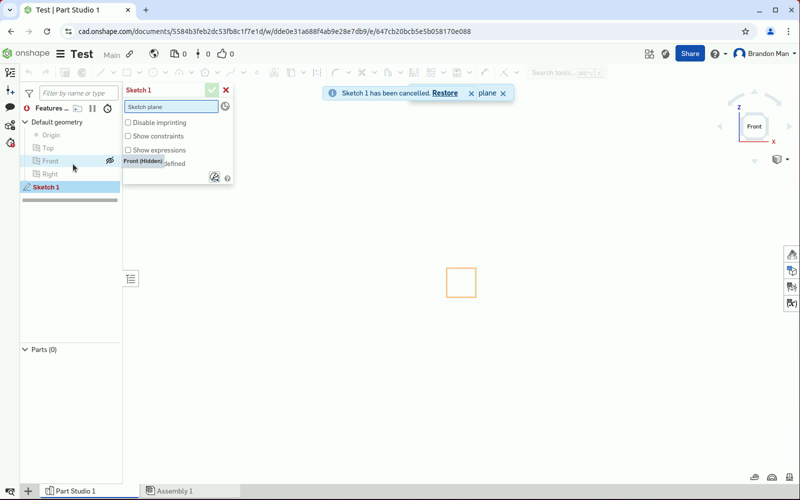
click(73, 163)
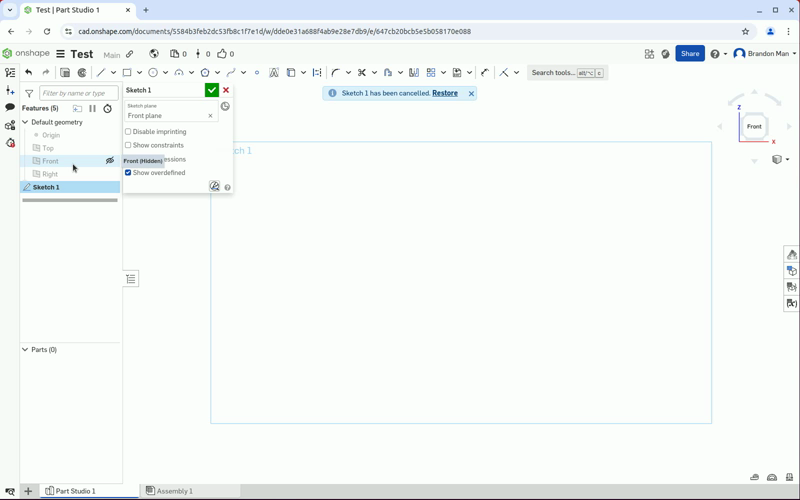
mouse_move(73, 352)
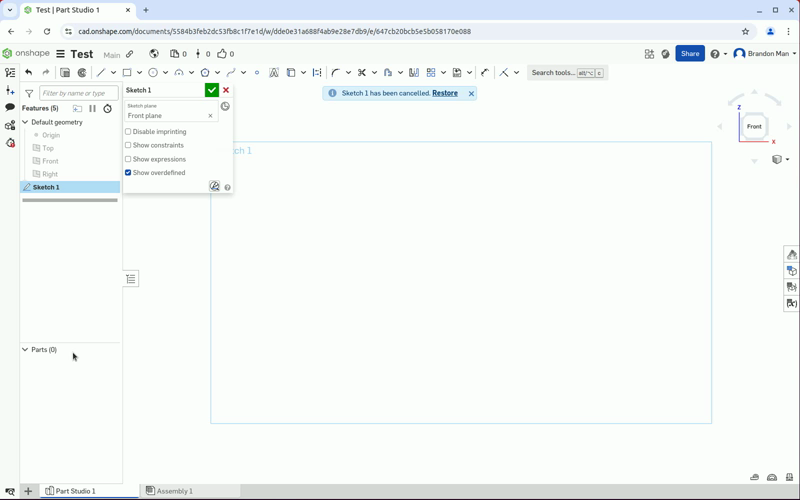
key(y)
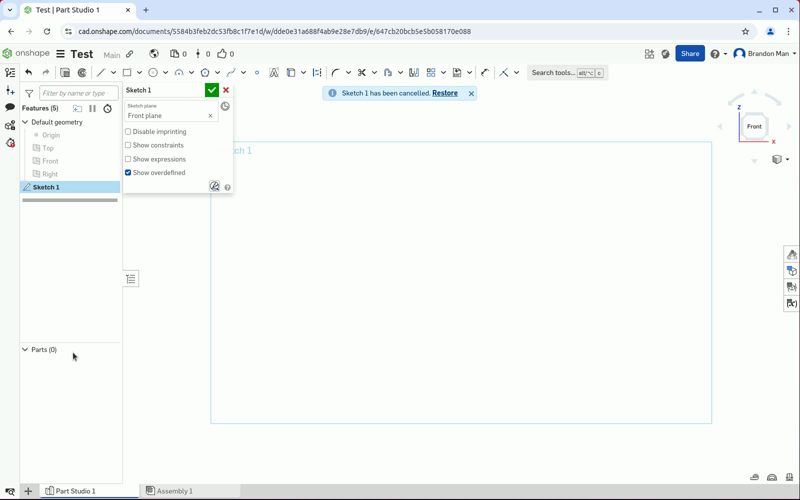
key(l)
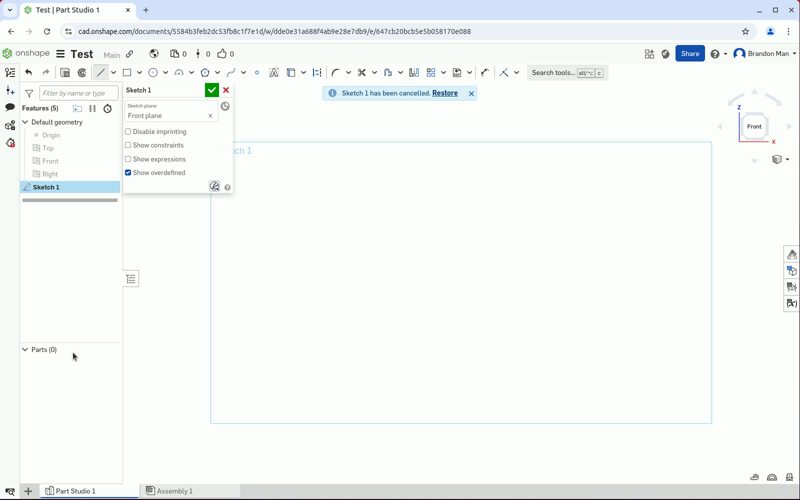
key_down(shift)
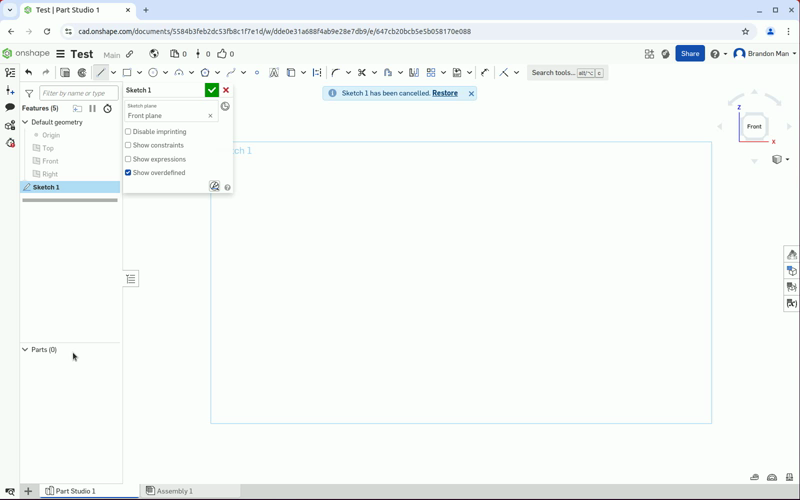
mouse_move(440, 395)
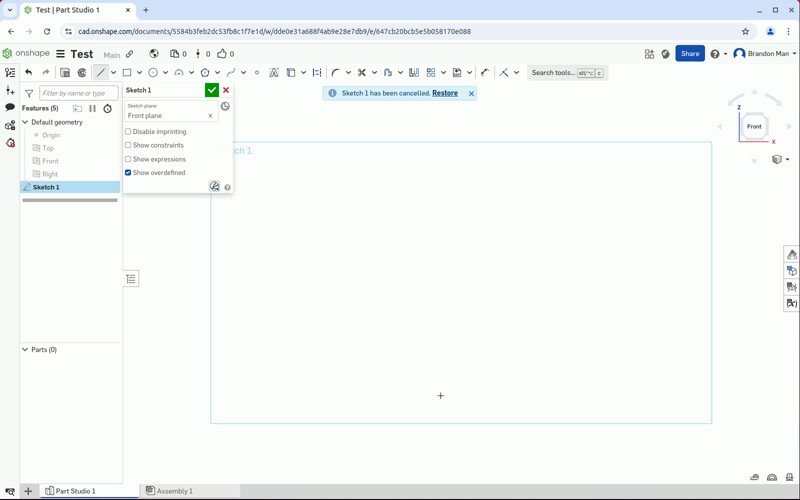
click(440, 395)
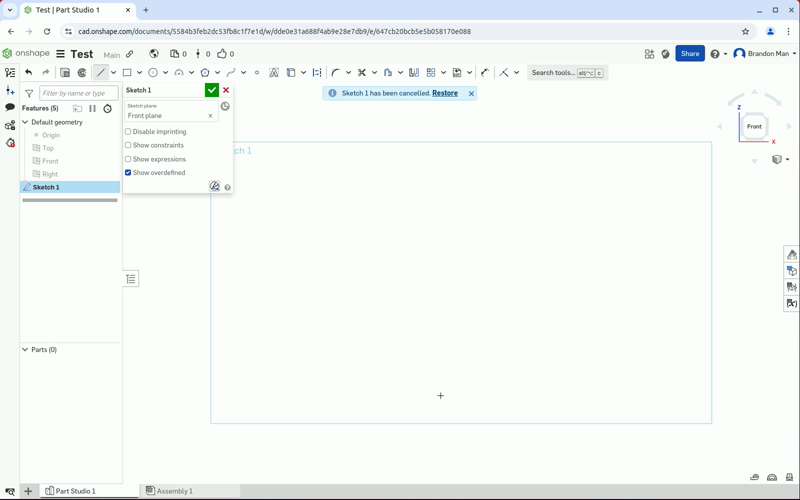
key_up(shift)
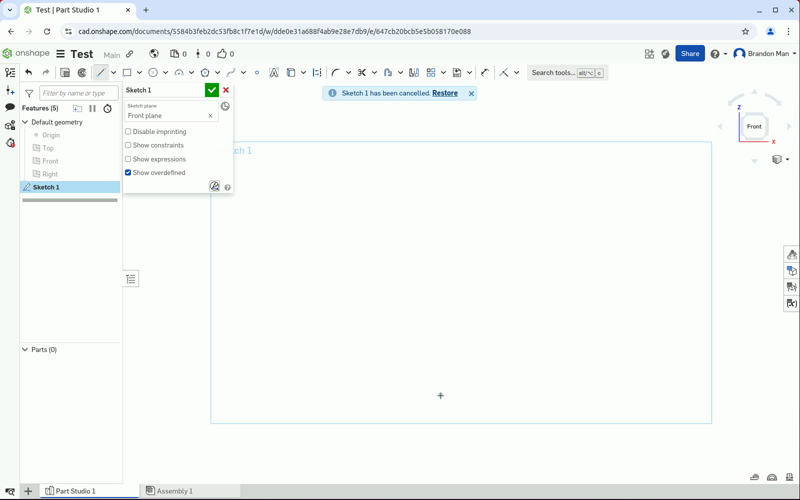
key_down(shift)
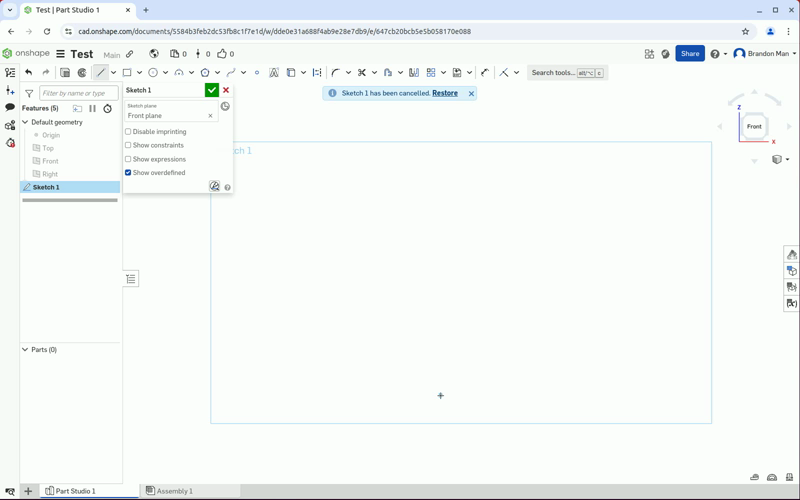
mouse_move(470, 395)
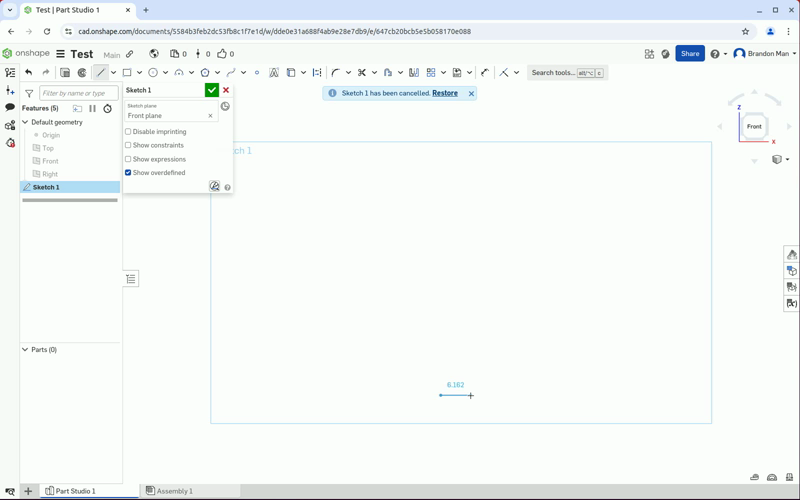
mouse_move(445, 395)
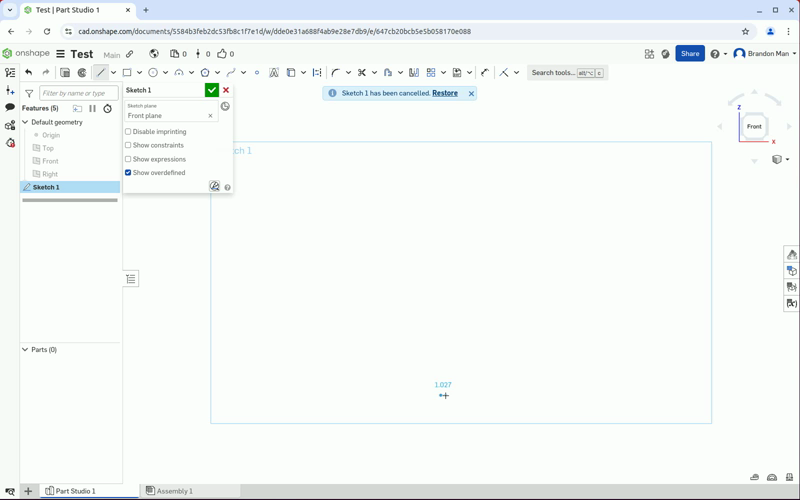
scroll(6)
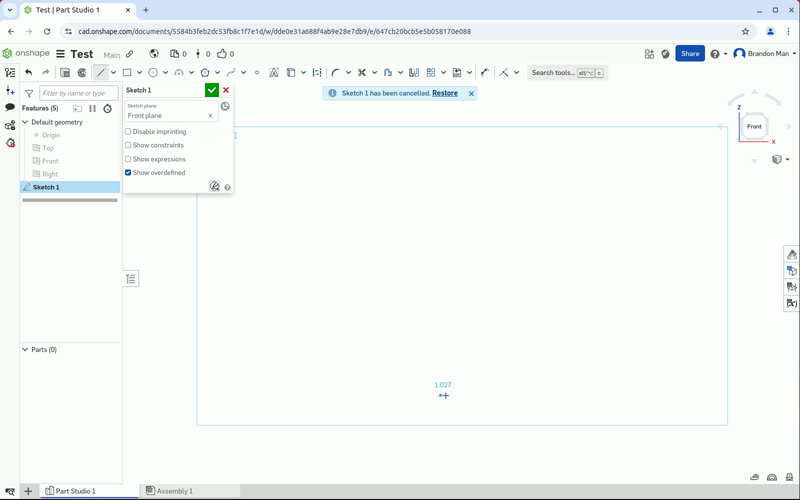
scroll(6)
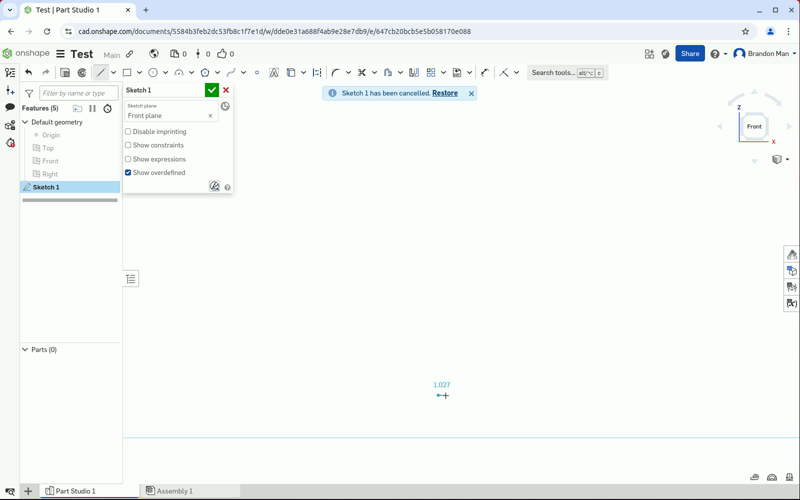
scroll(6)
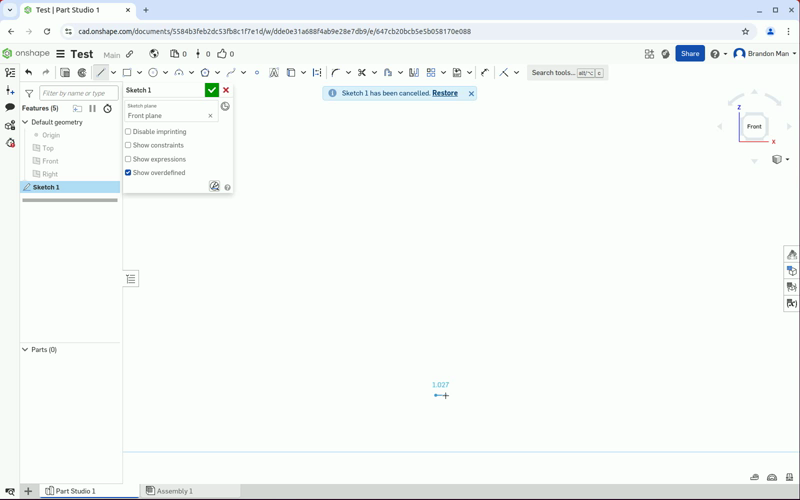
scroll(6)
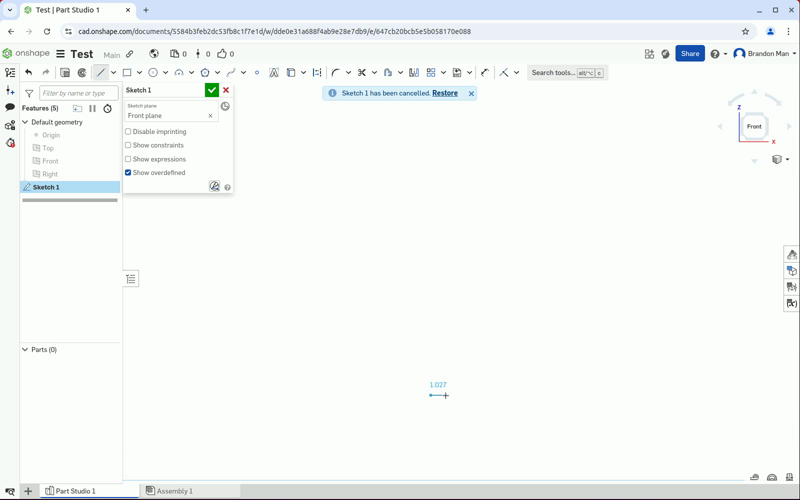
scroll(6)
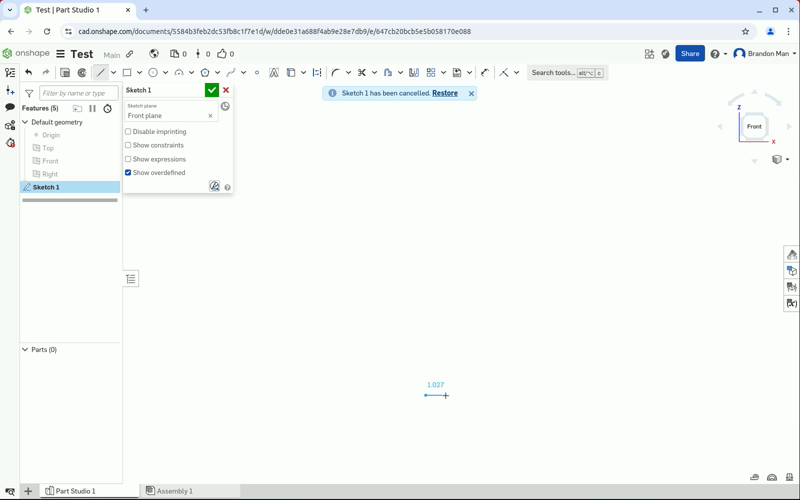
scroll(6)
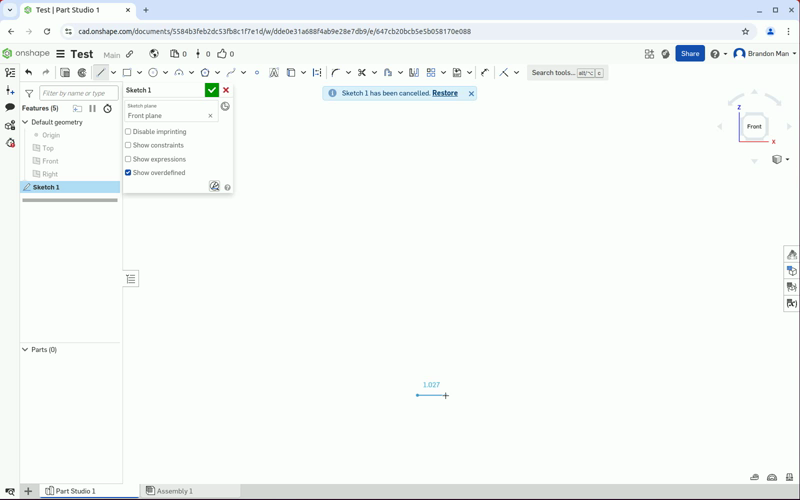
scroll(6)
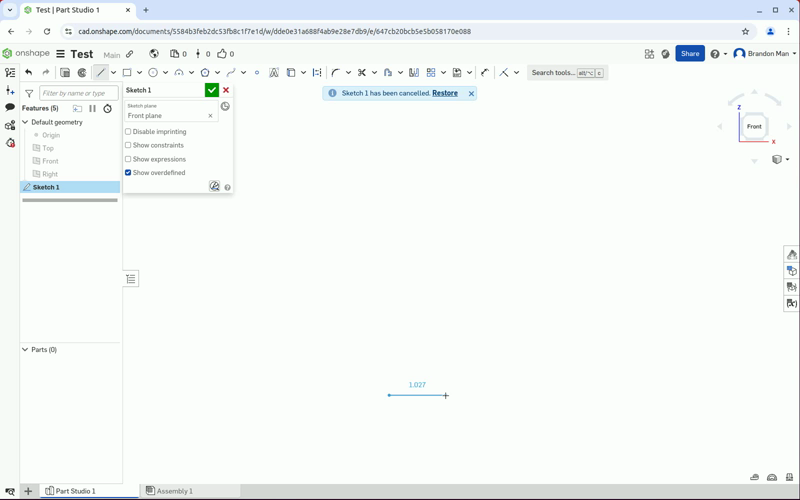
click(445, 395)
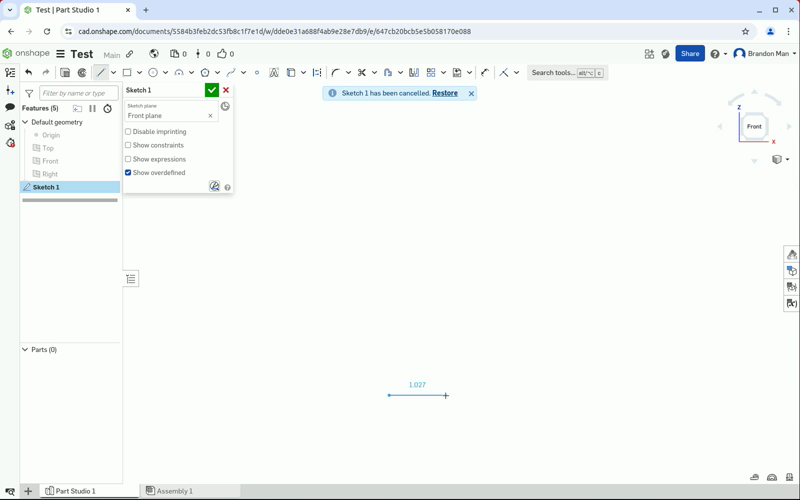
scroll(-6)
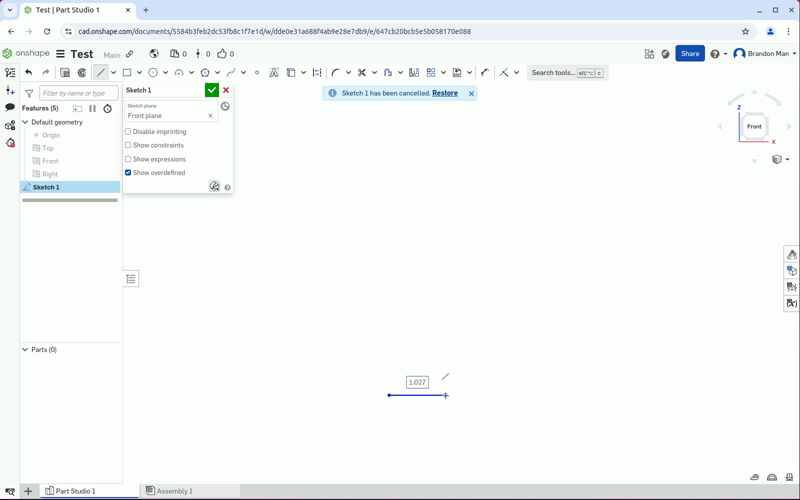
scroll(-6)
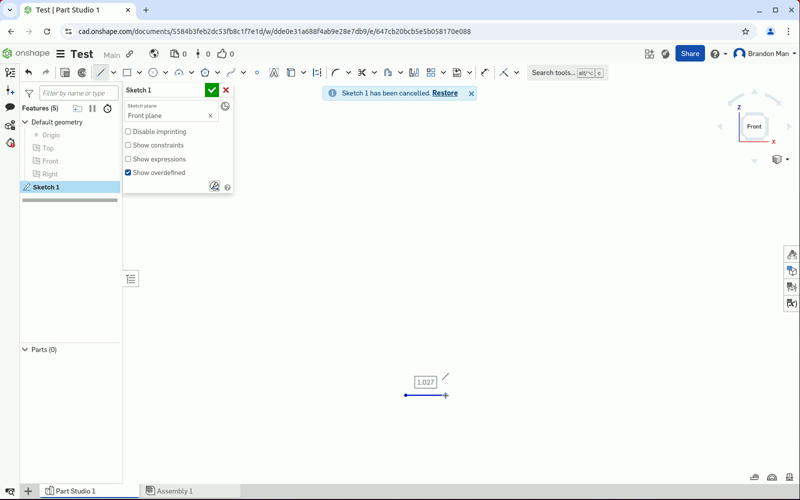
scroll(-6)
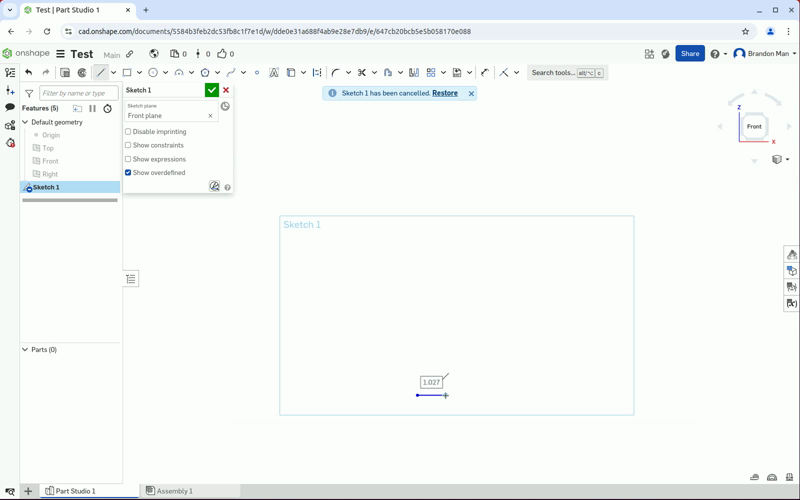
scroll(-6)
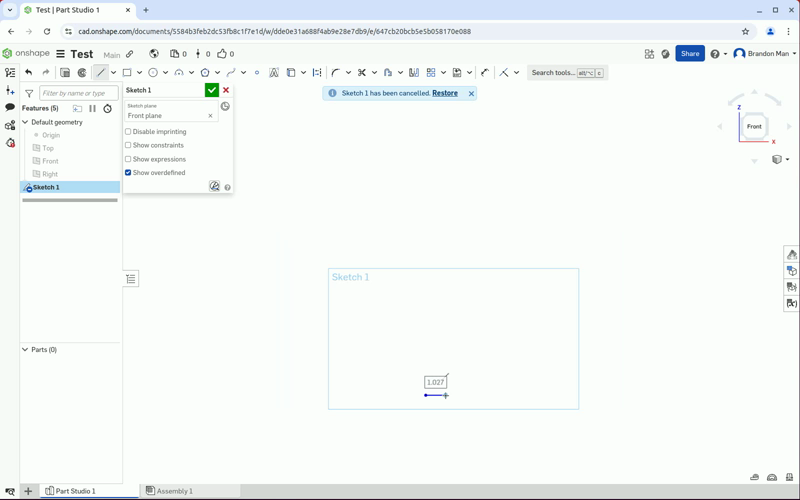
scroll(-6)
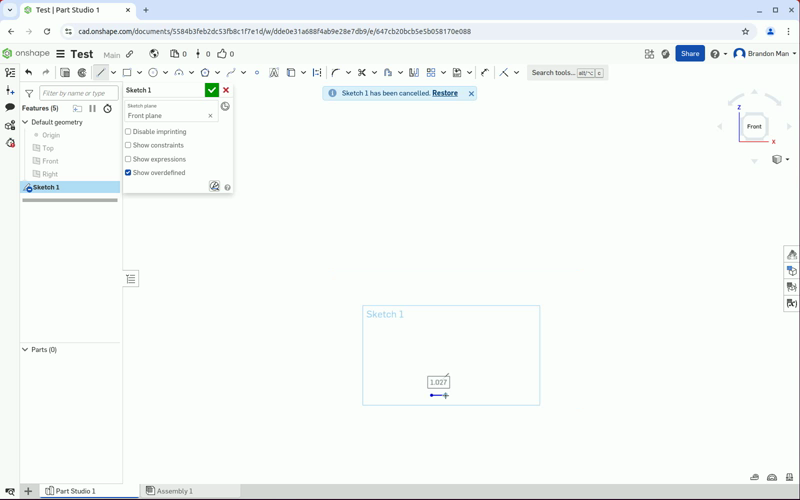
scroll(-6)
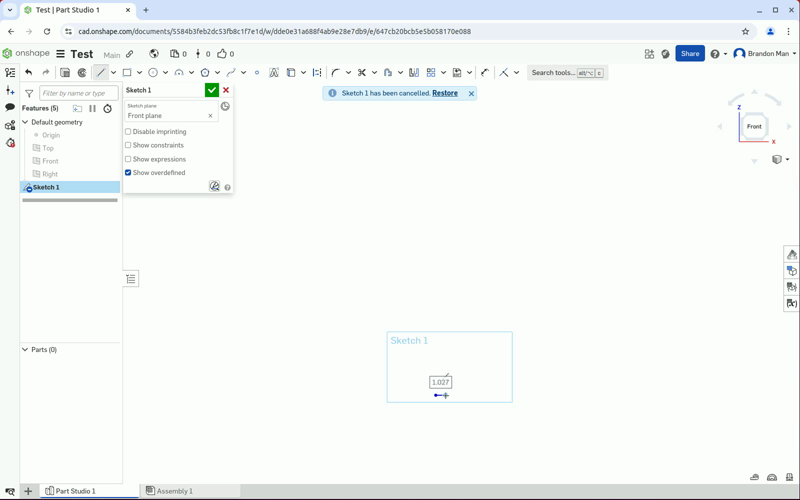
scroll(-6)
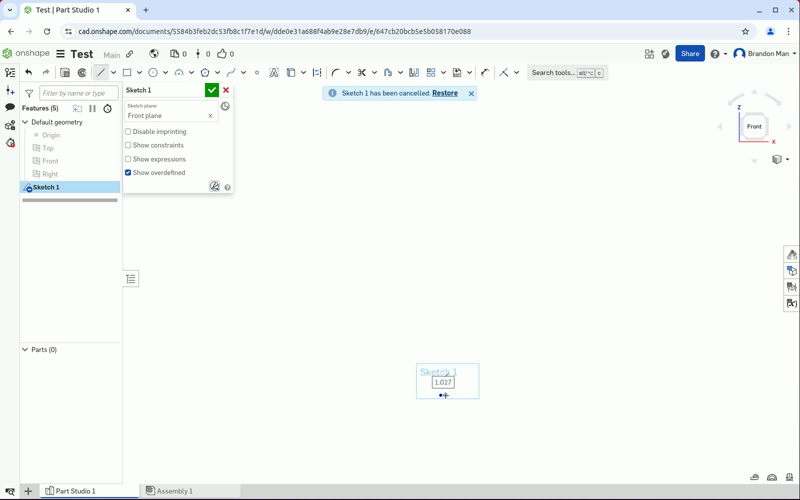
key_up(shift)
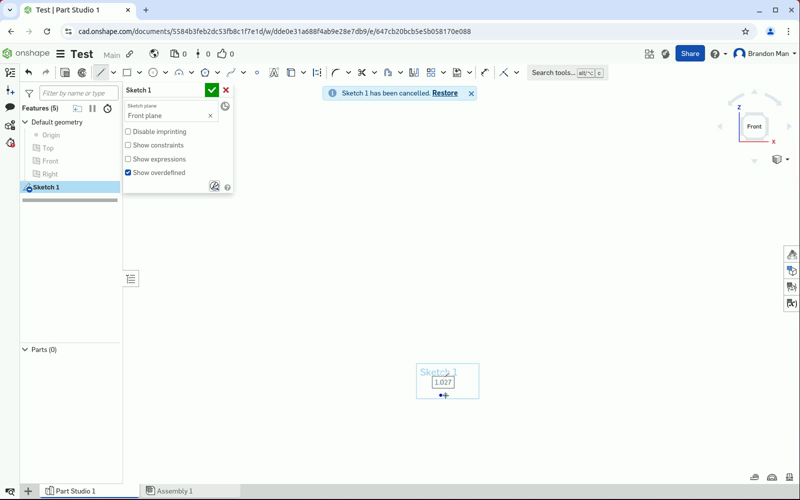
key_down(shift)
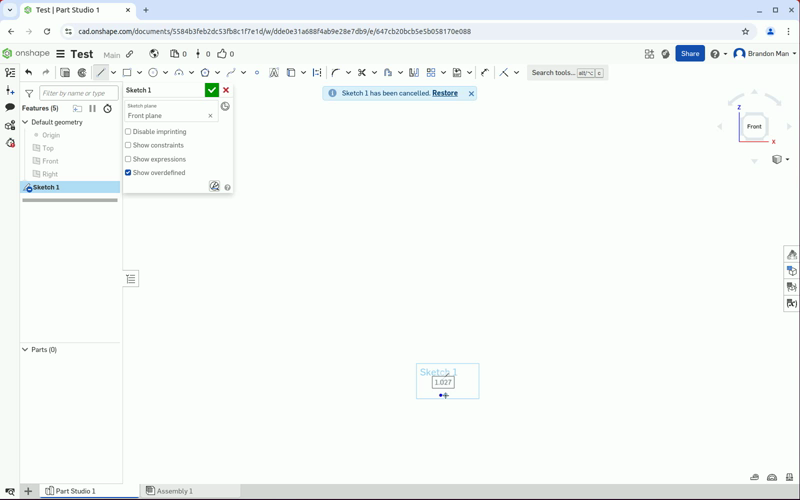
mouse_move(475, 395)
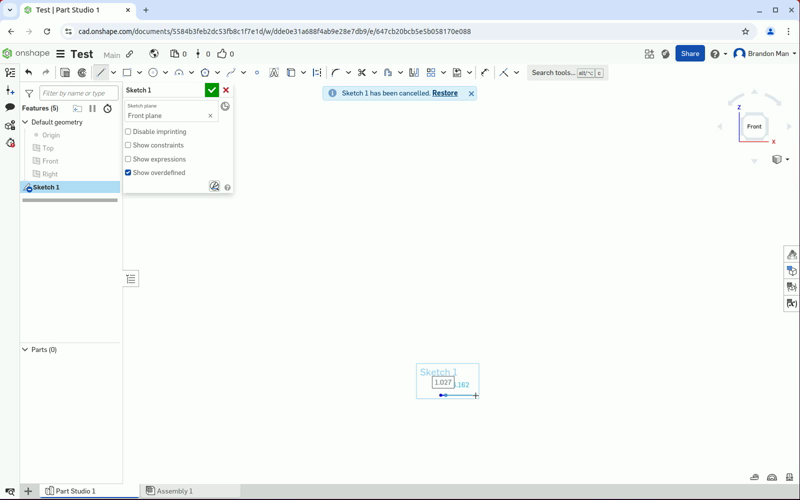
mouse_move(476, 395)
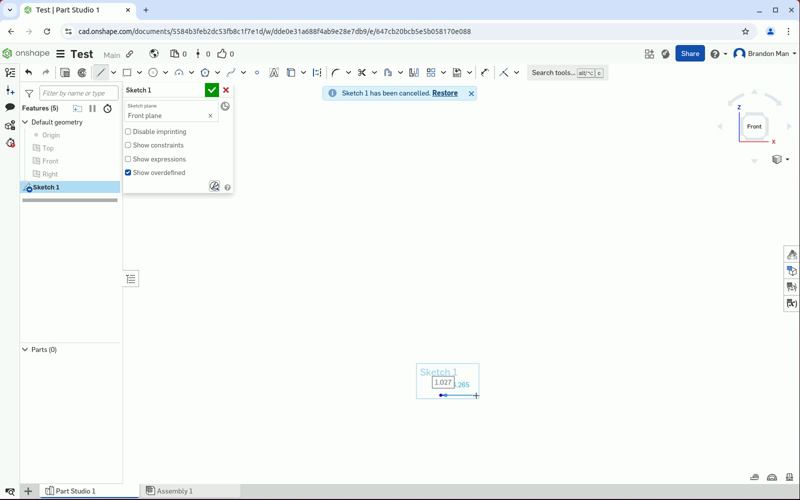
click(476, 395)
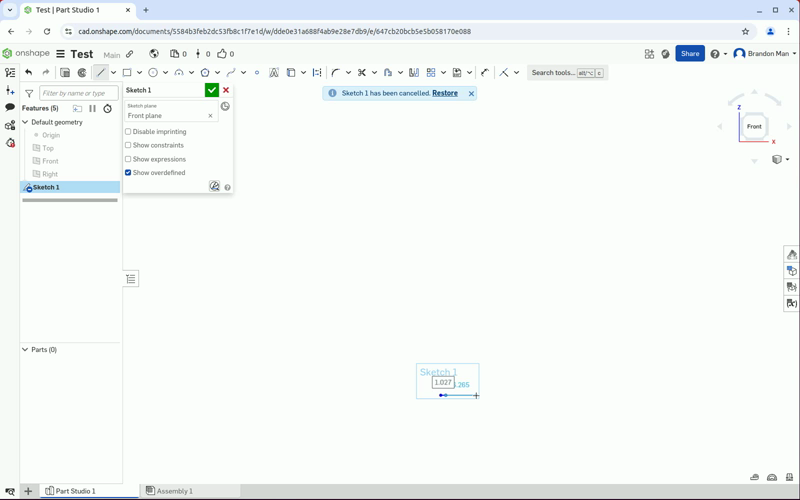
key_up(shift)
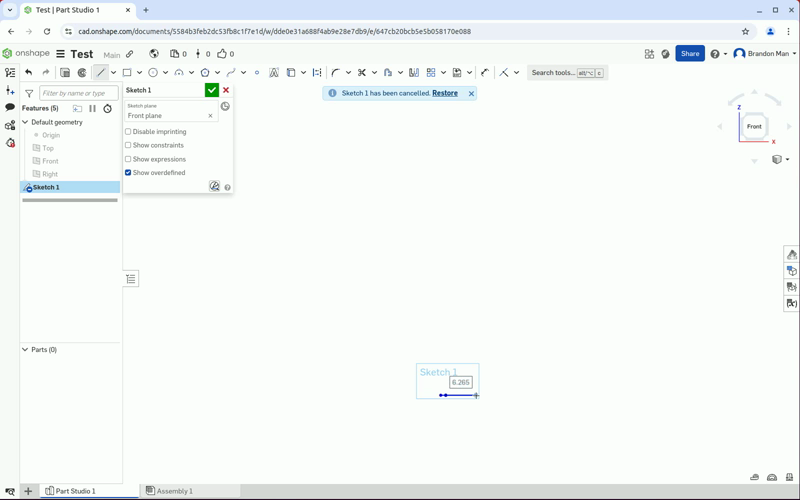
key_down(shift)
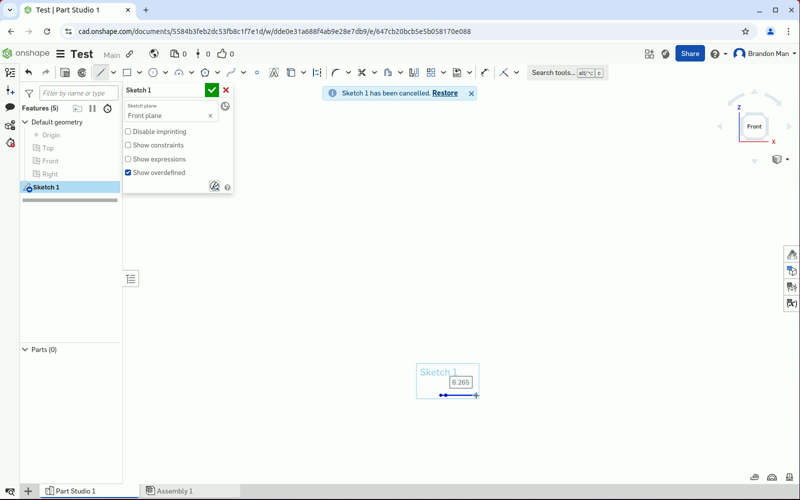
mouse_move(506, 395)
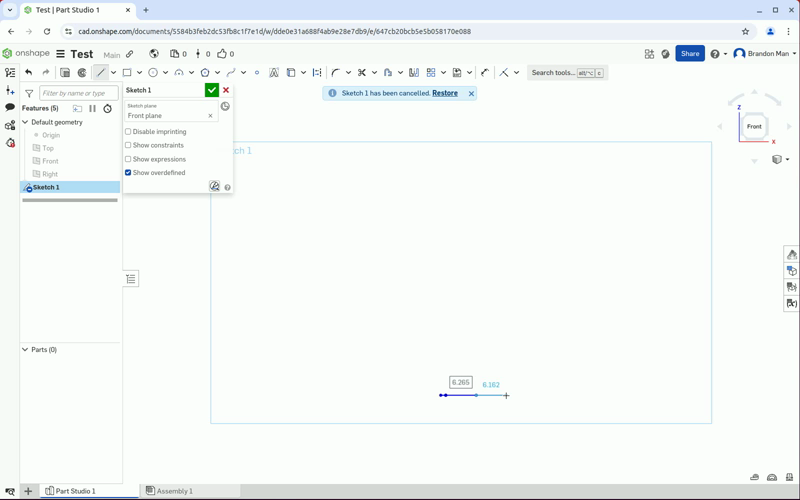
mouse_move(480, 395)
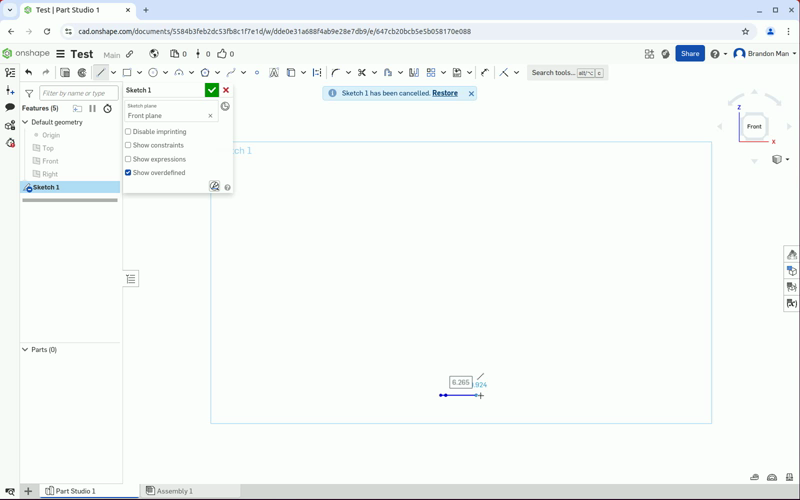
scroll(6)
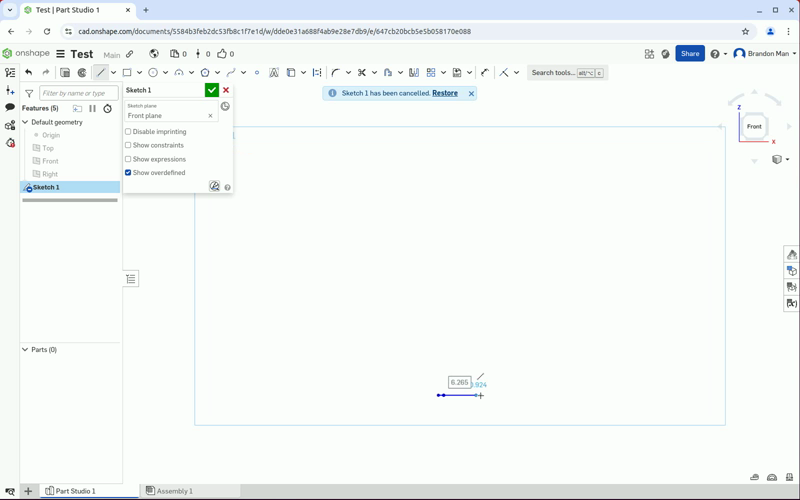
scroll(6)
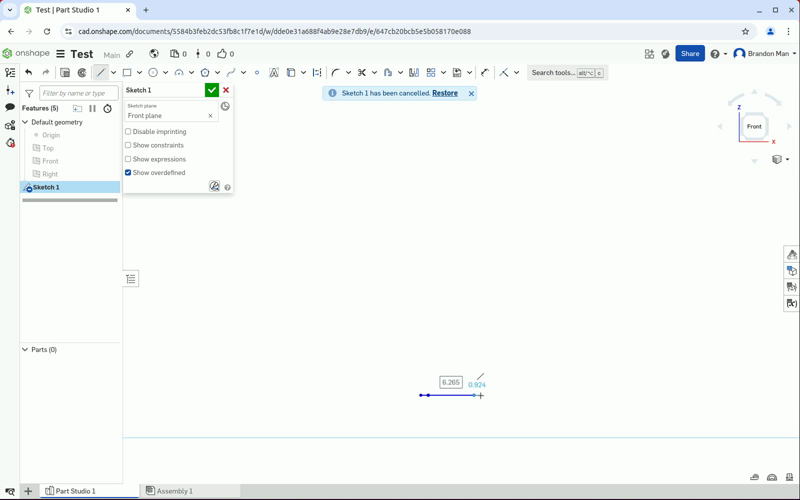
scroll(6)
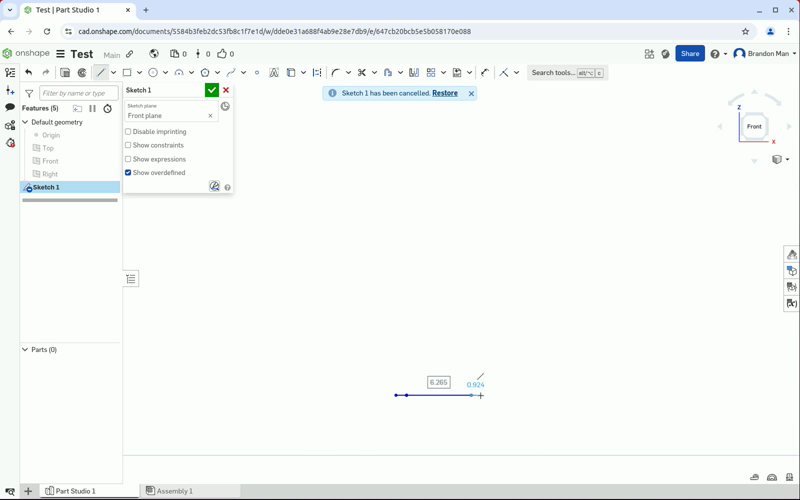
scroll(6)
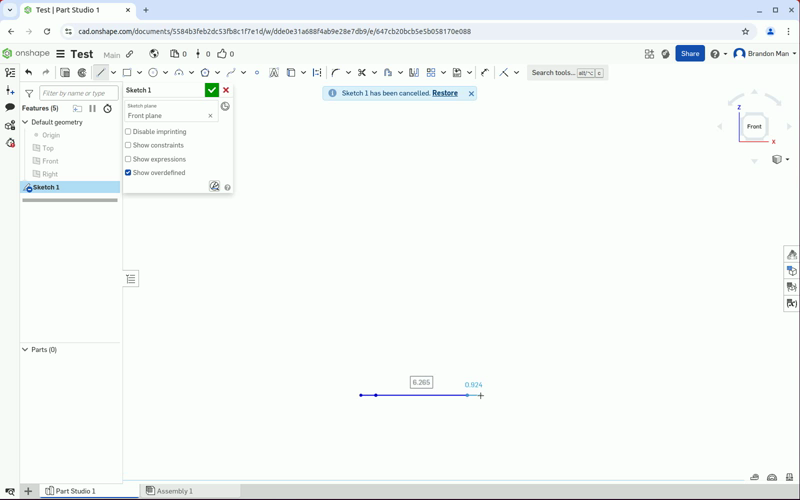
scroll(6)
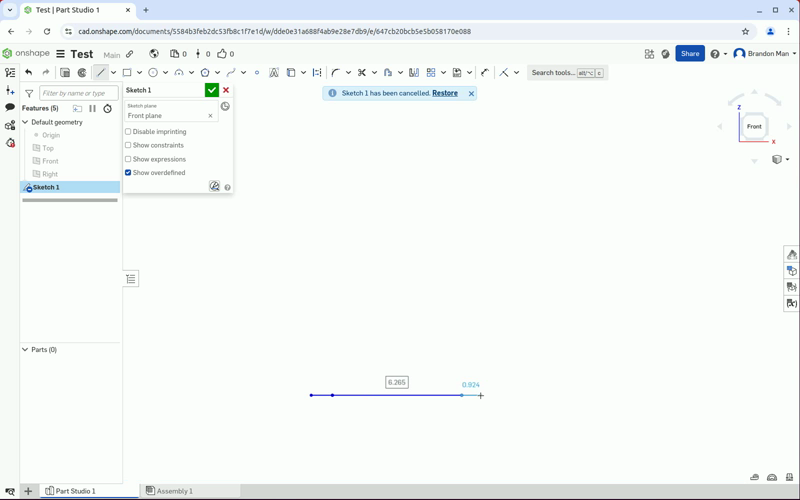
scroll(6)
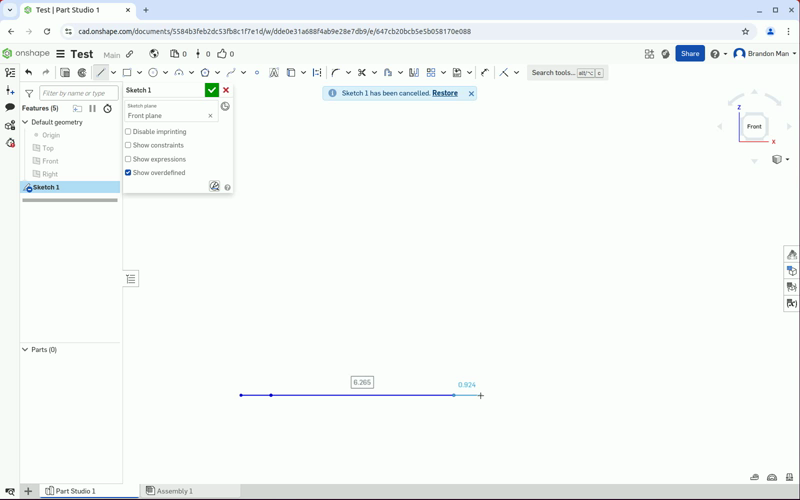
scroll(6)
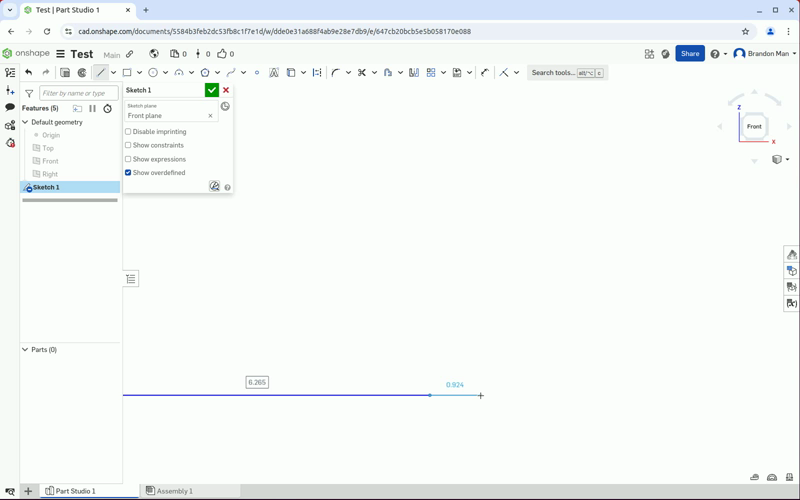
click(480, 395)
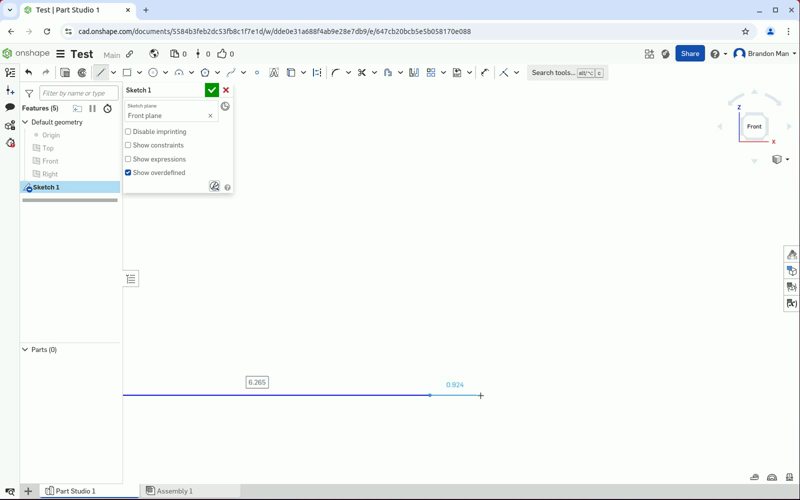
scroll(-6)
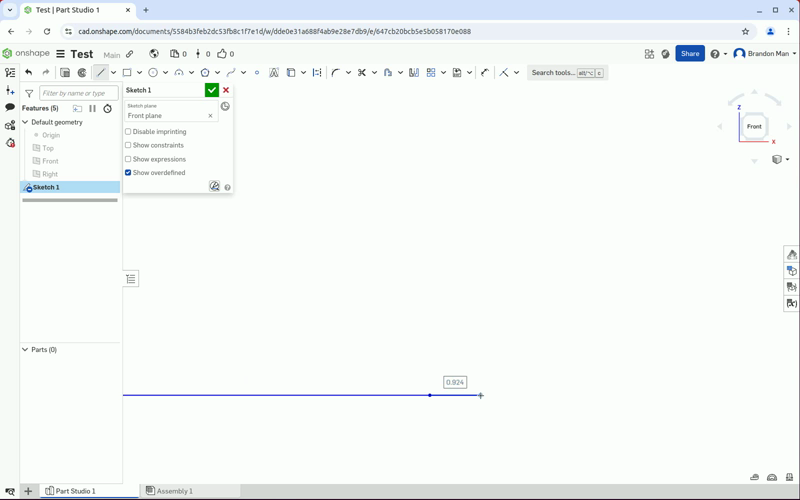
scroll(-6)
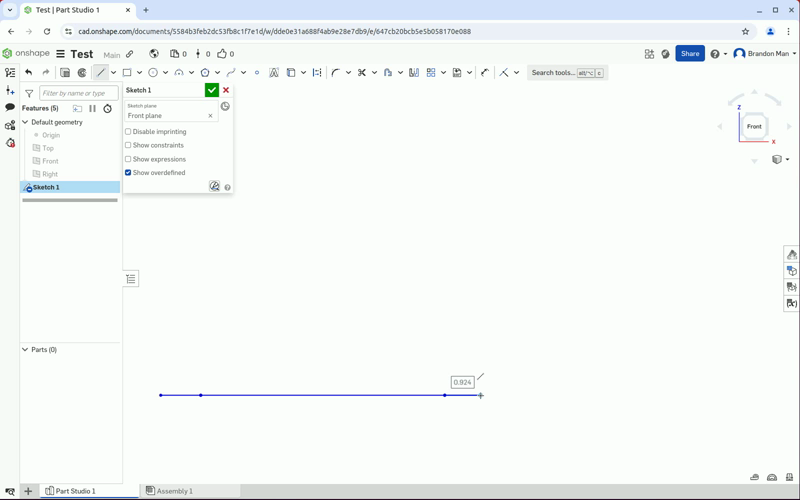
scroll(-6)
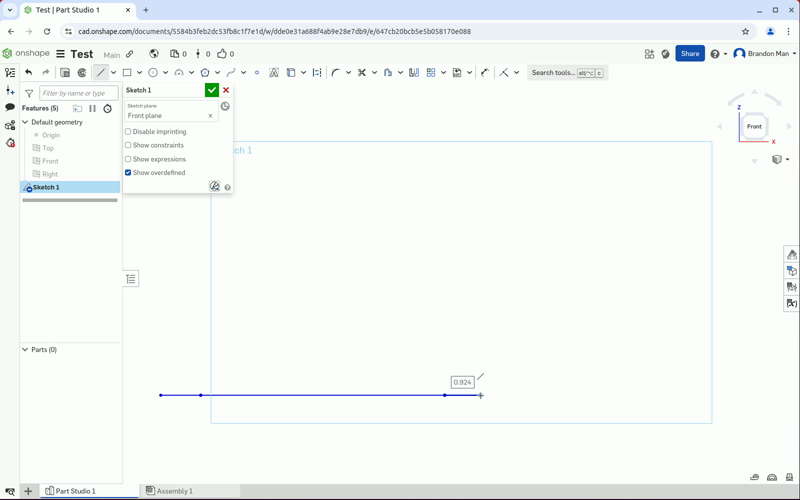
scroll(-6)
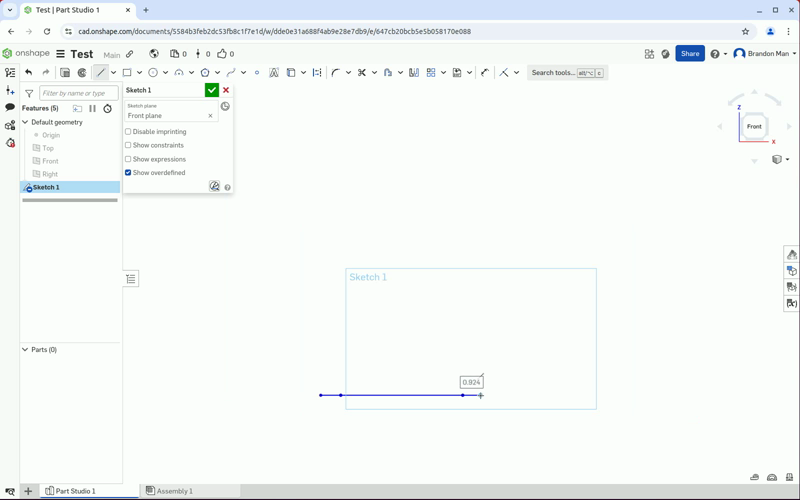
scroll(-6)
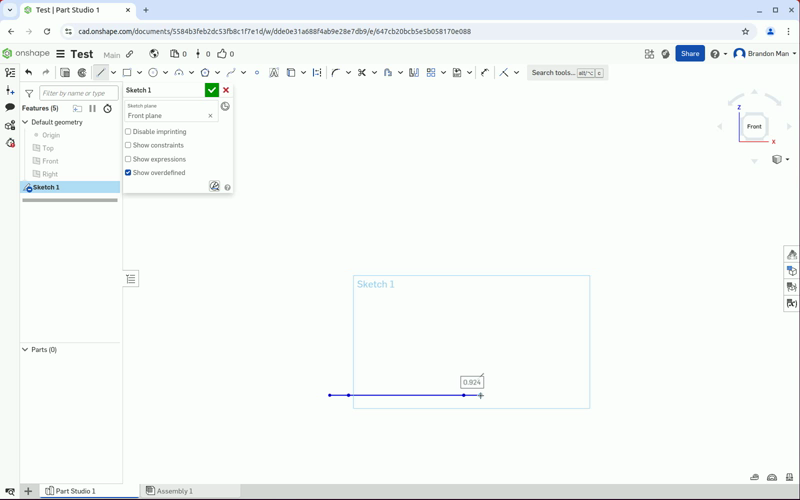
scroll(-6)
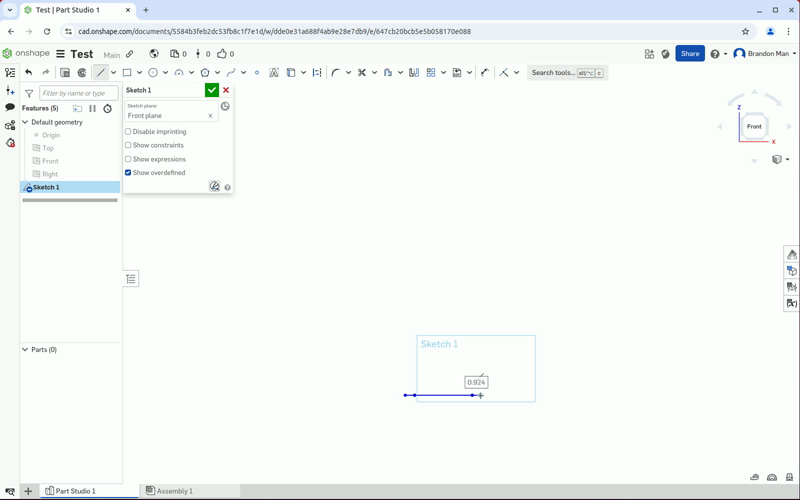
scroll(-6)
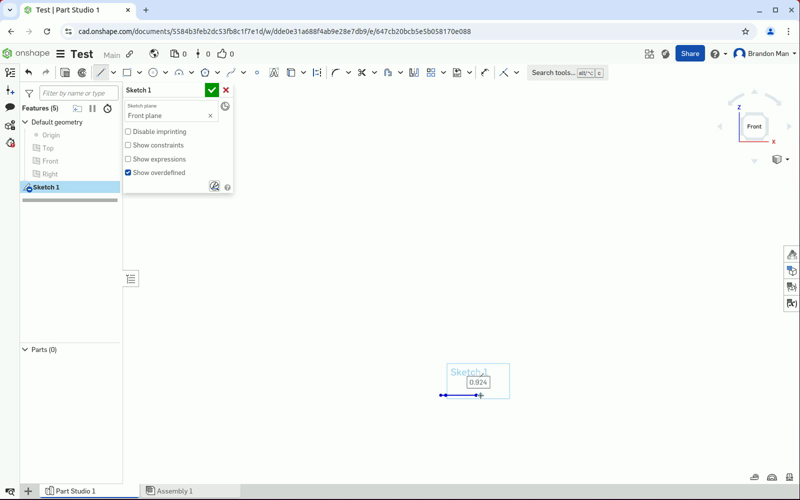
key_up(shift)
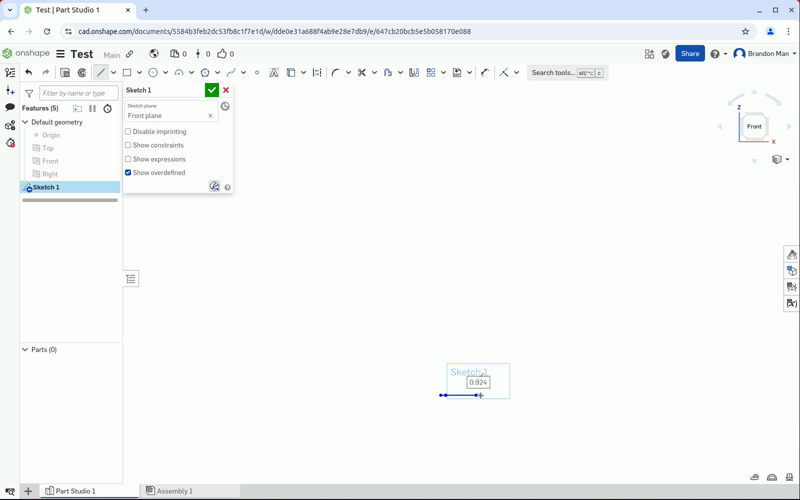
key_down(shift)
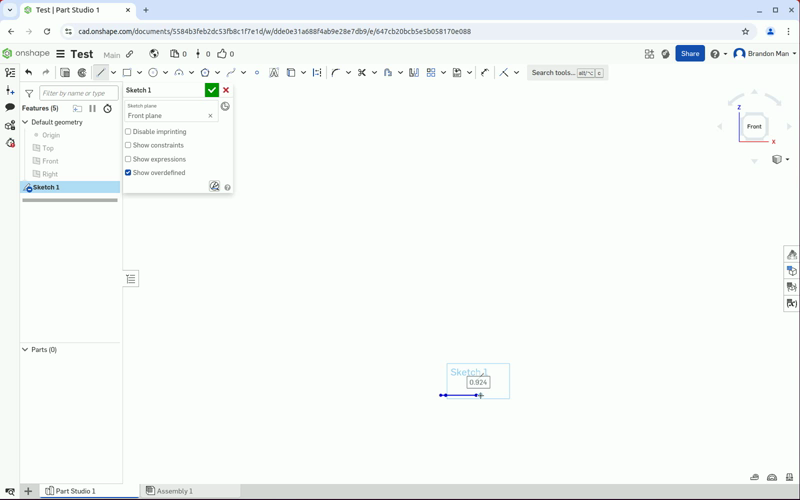
mouse_move(510, 395)
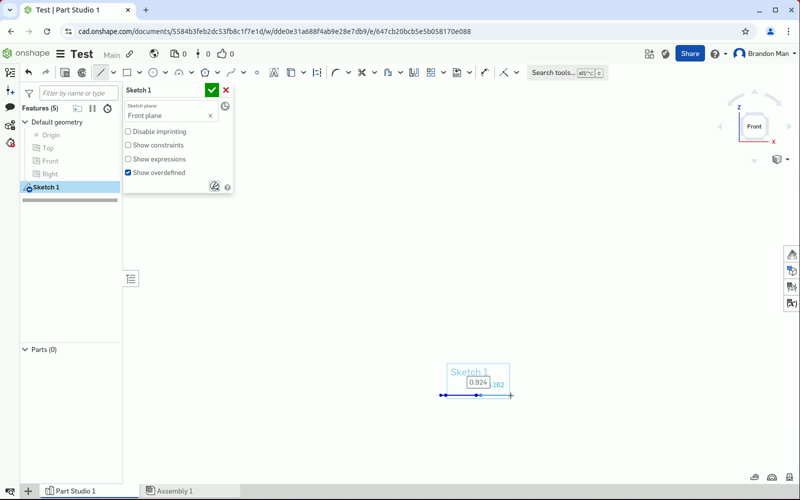
mouse_move(480, 390)
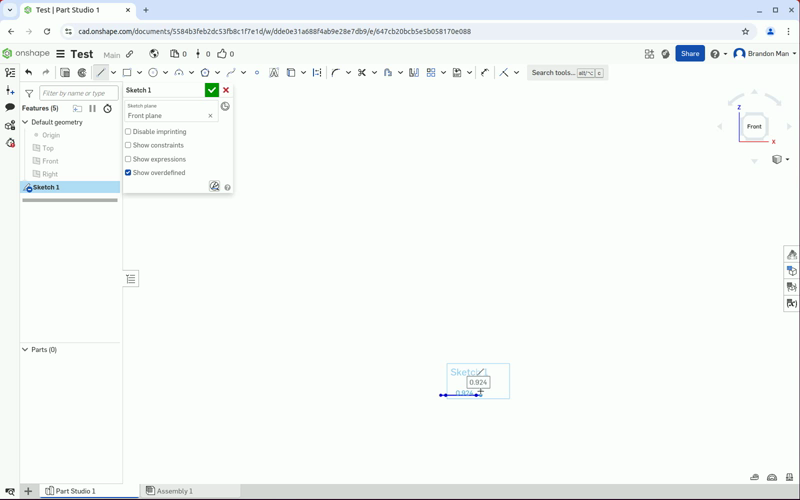
scroll(6)
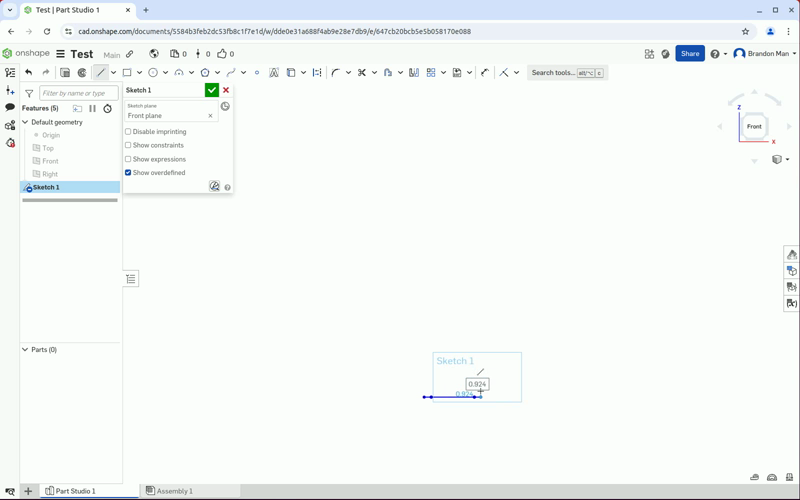
scroll(6)
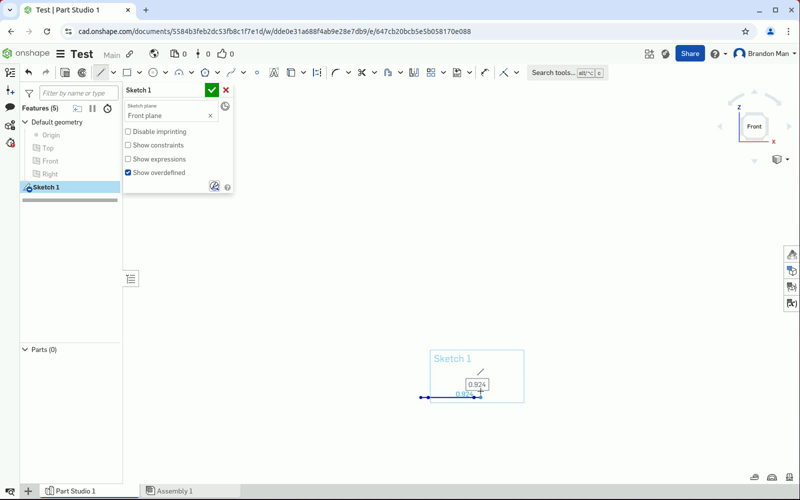
scroll(6)
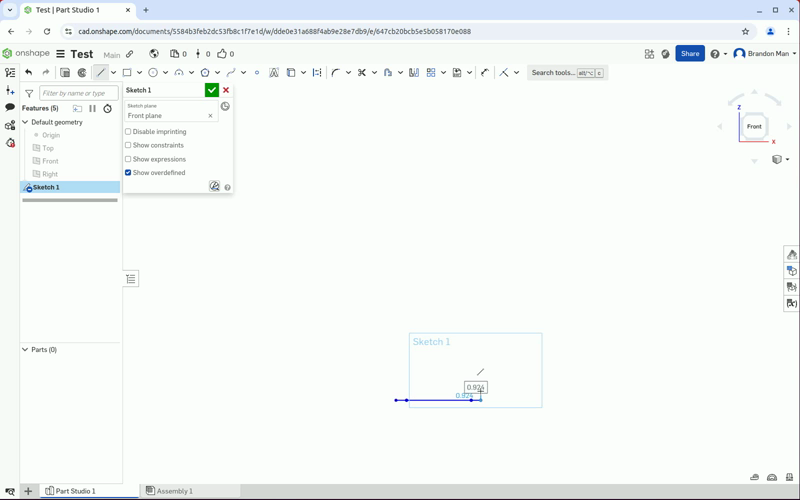
scroll(6)
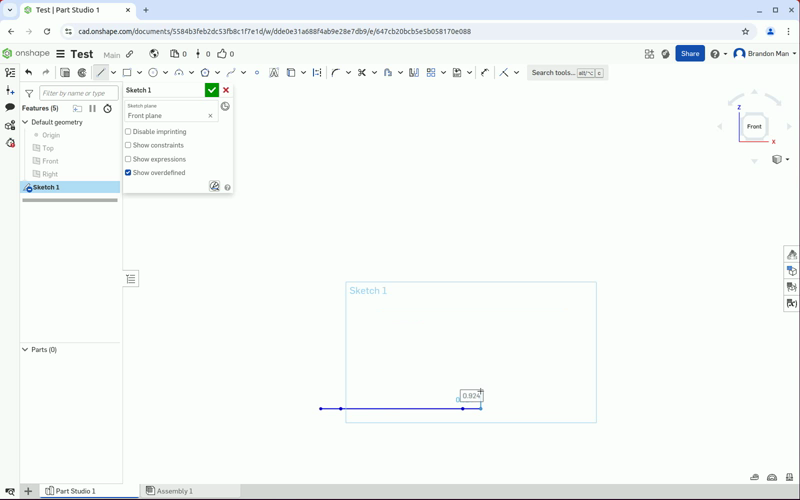
scroll(6)
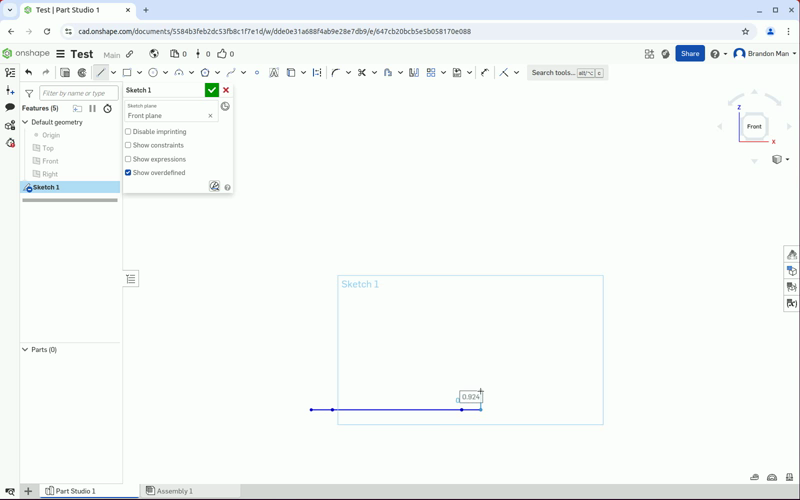
scroll(6)
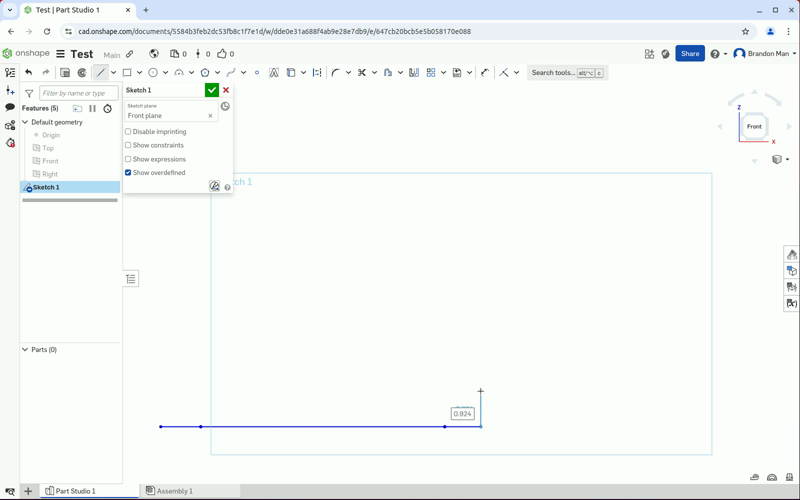
scroll(6)
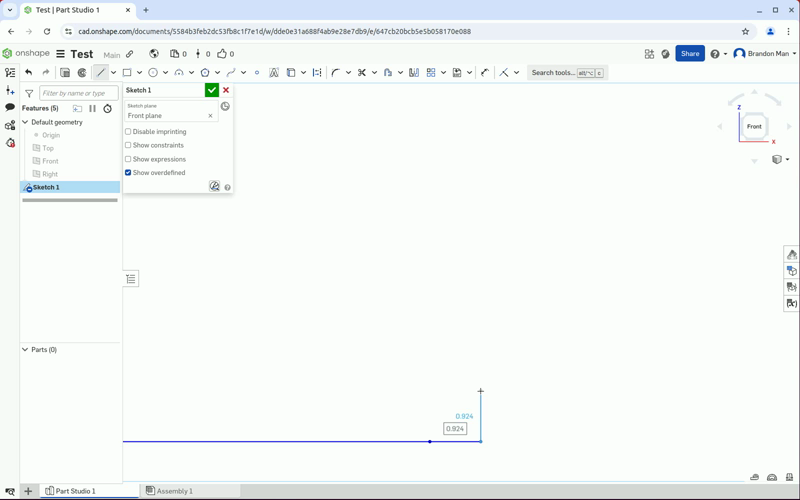
click(480, 390)
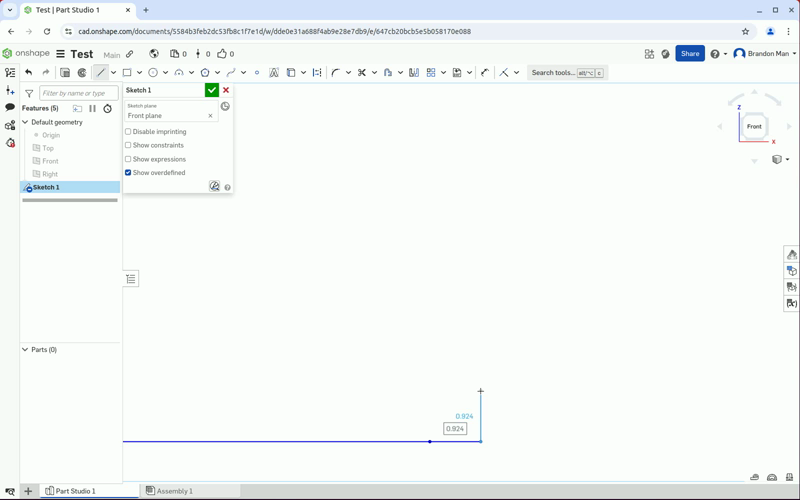
scroll(-6)
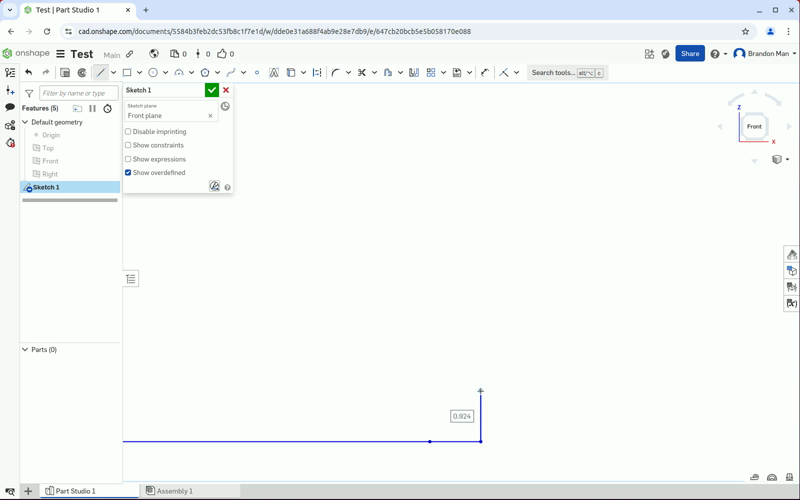
scroll(-6)
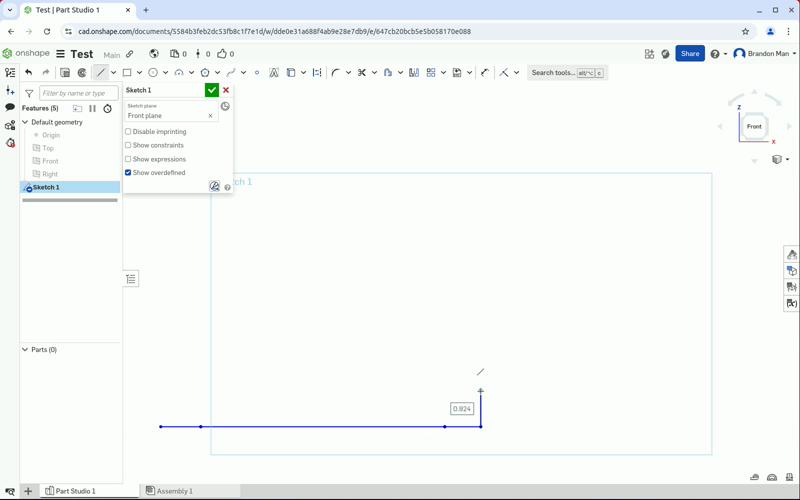
scroll(-6)
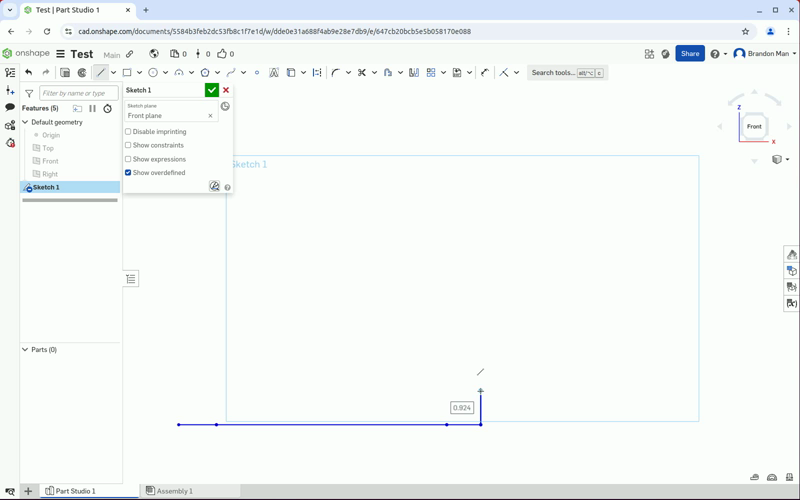
scroll(-6)
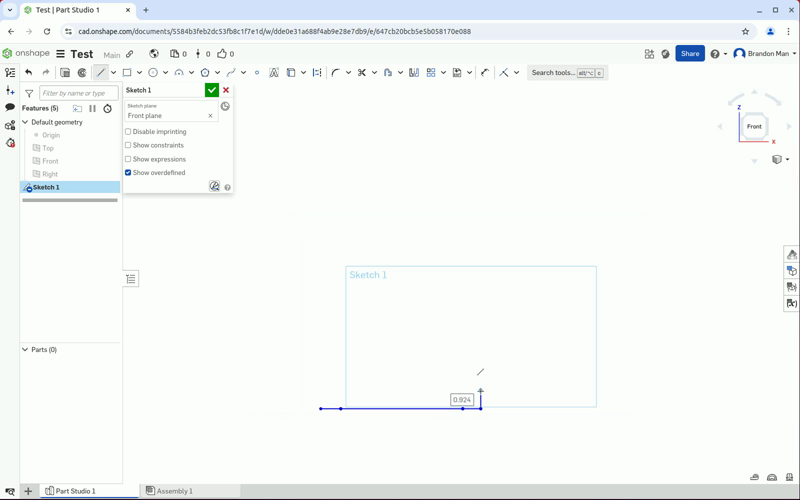
scroll(-6)
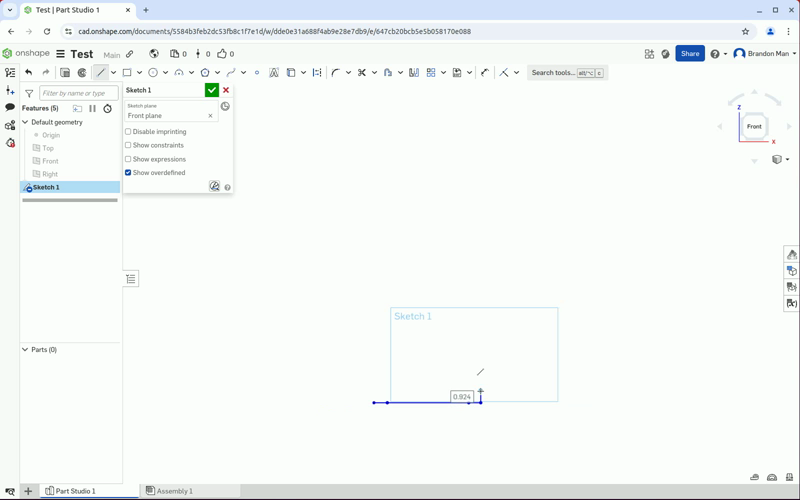
scroll(-6)
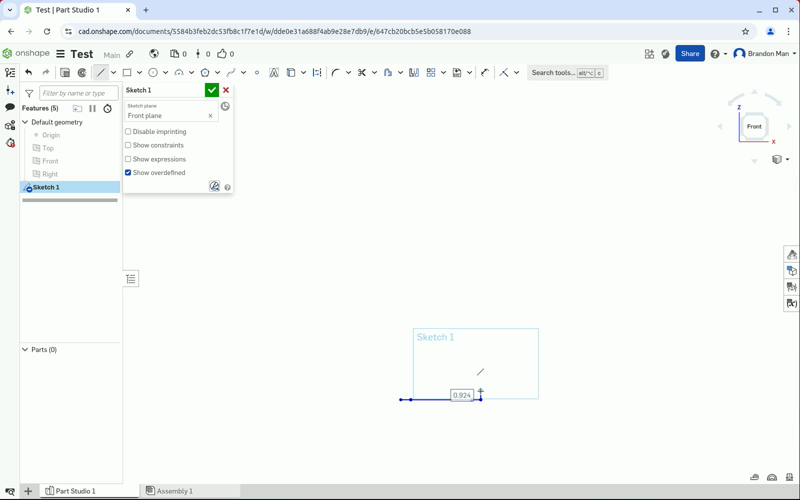
scroll(-6)
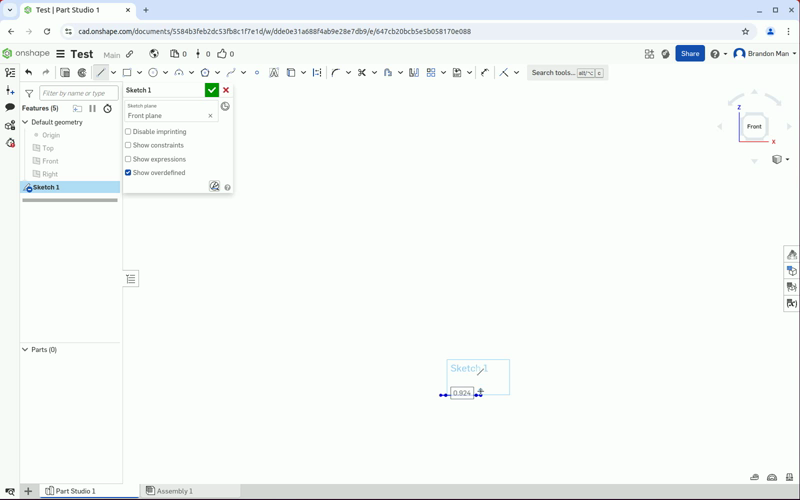
key_up(shift)
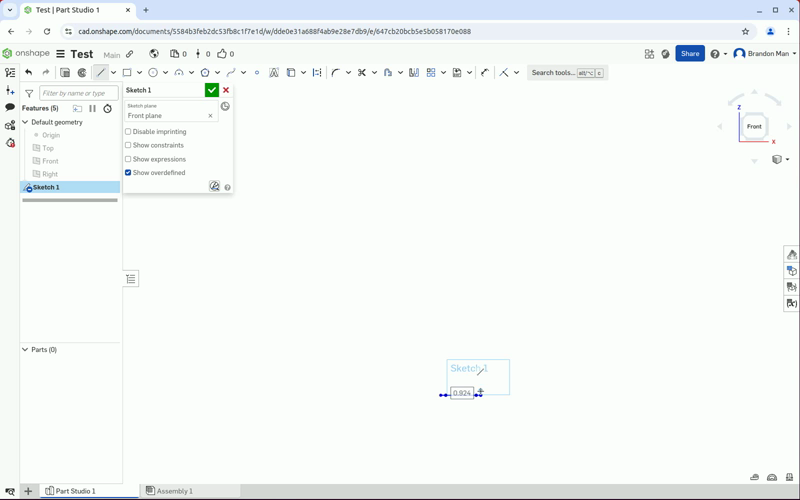
key_down(shift)
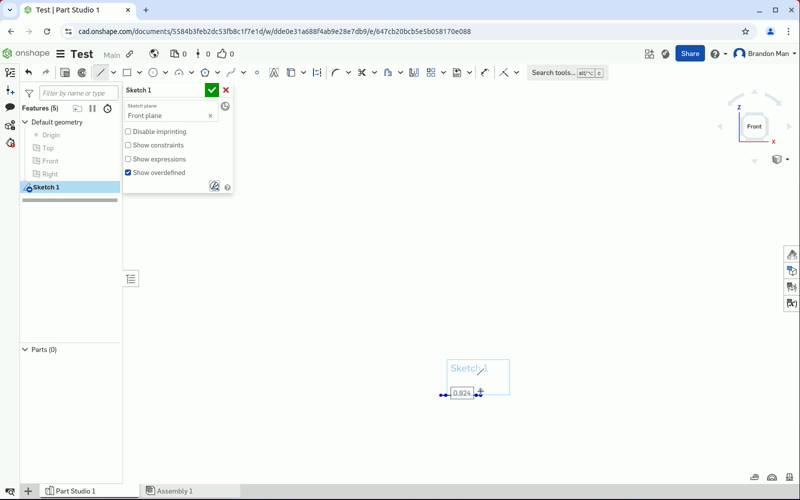
mouse_move(480, 171)
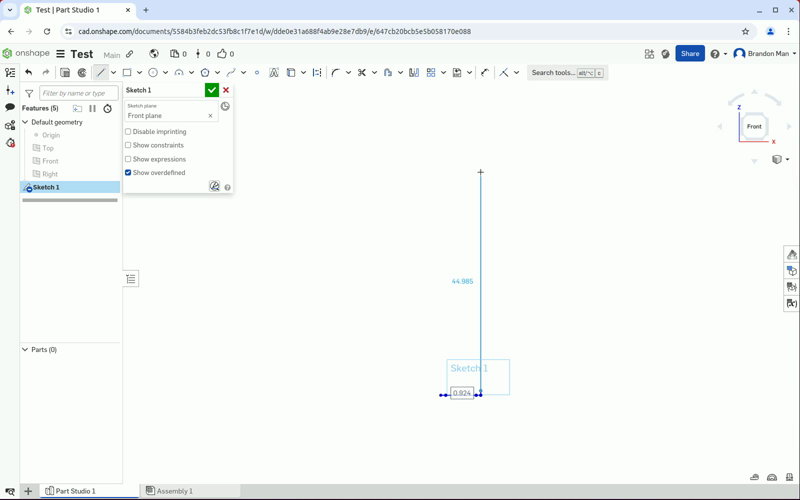
click(480, 171)
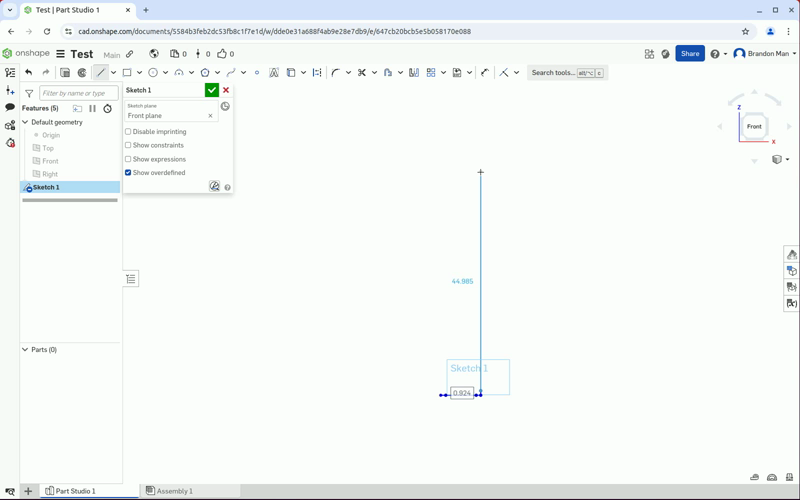
key_up(shift)
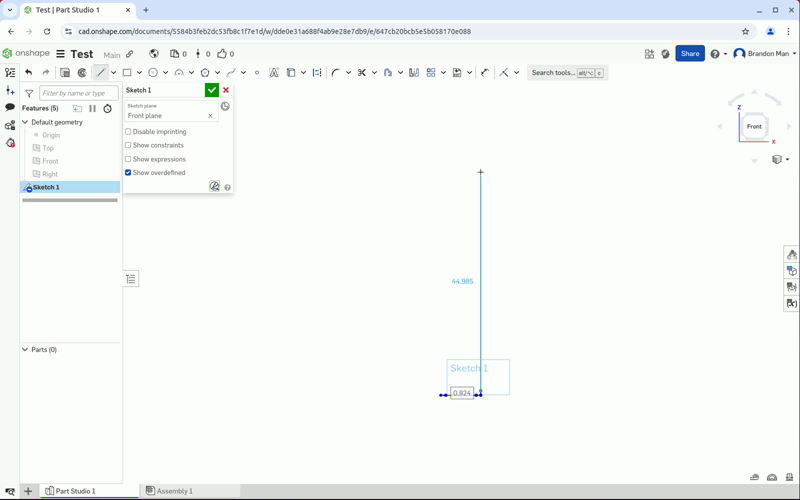
key_down(shift)
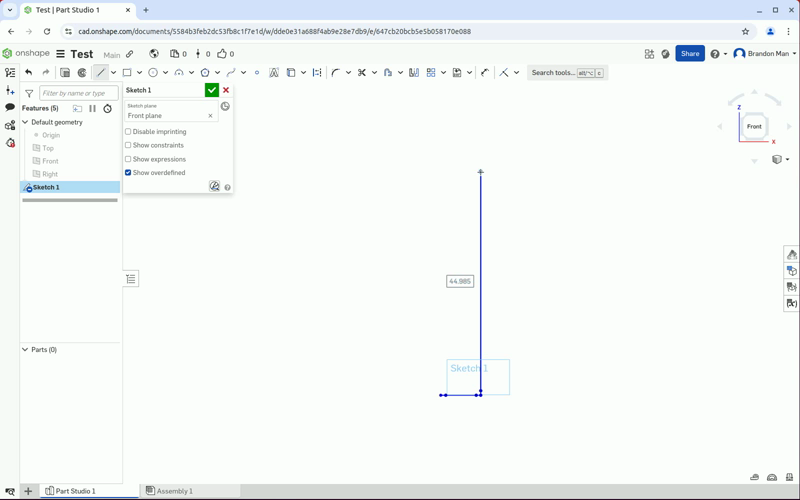
mouse_move(510, 171)
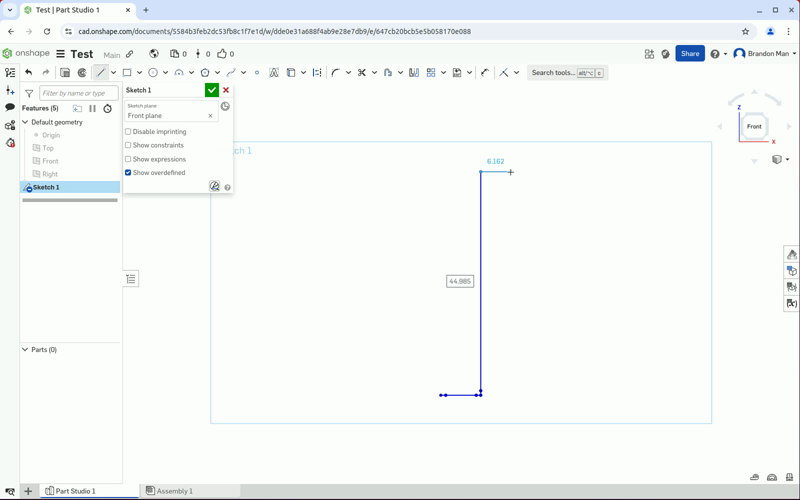
mouse_move(476, 171)
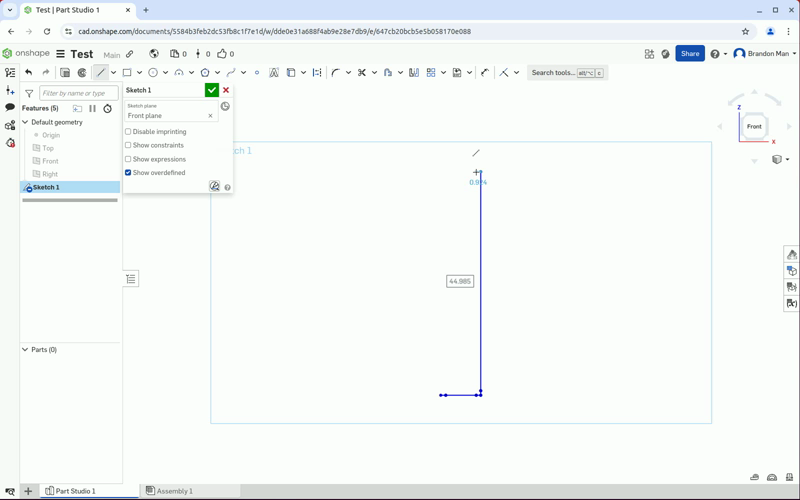
scroll(6)
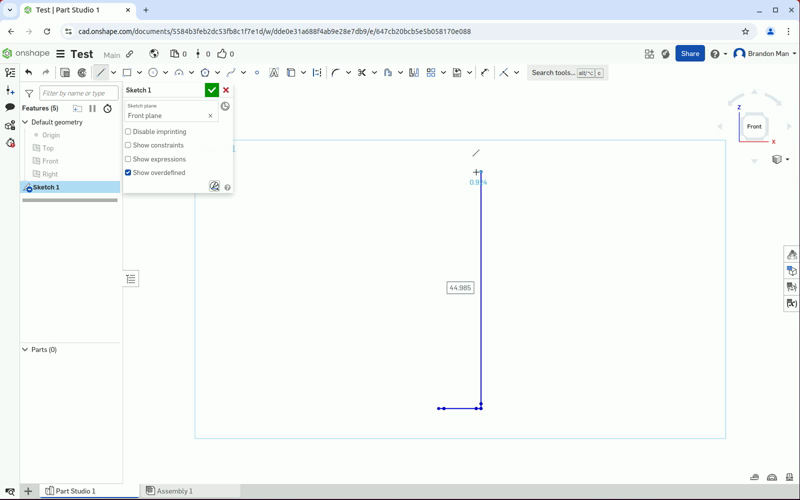
scroll(6)
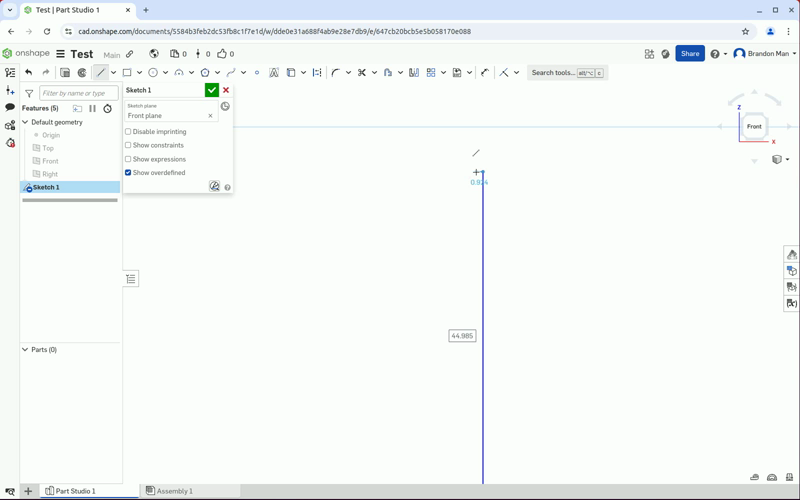
scroll(6)
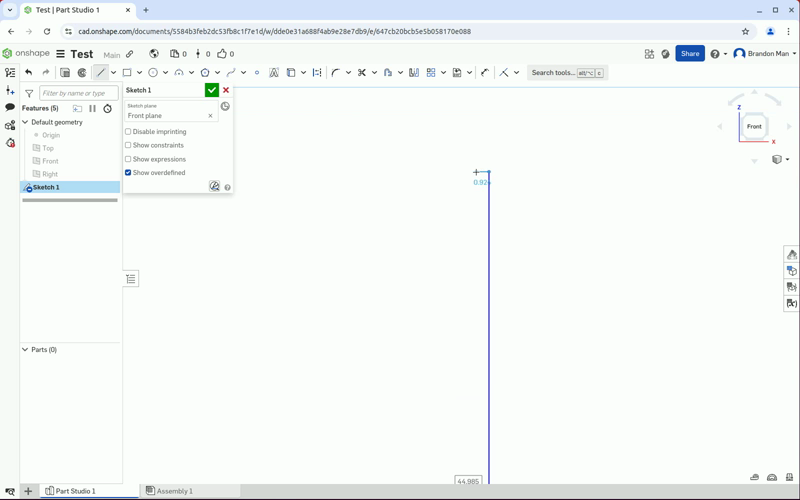
scroll(6)
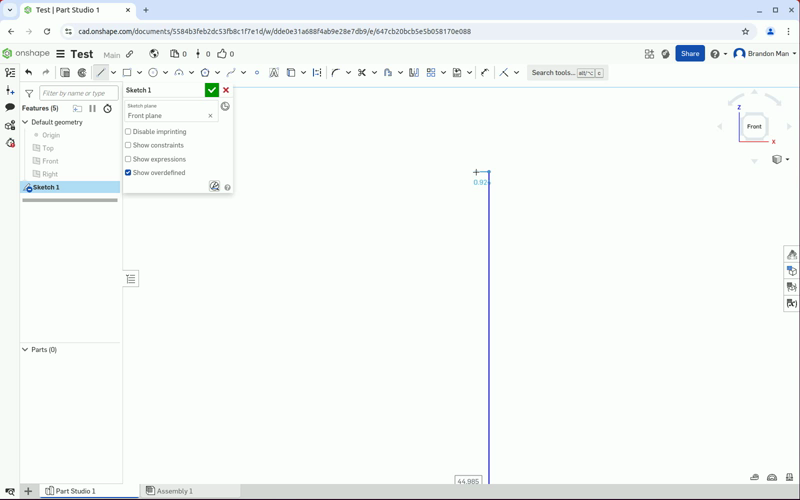
scroll(6)
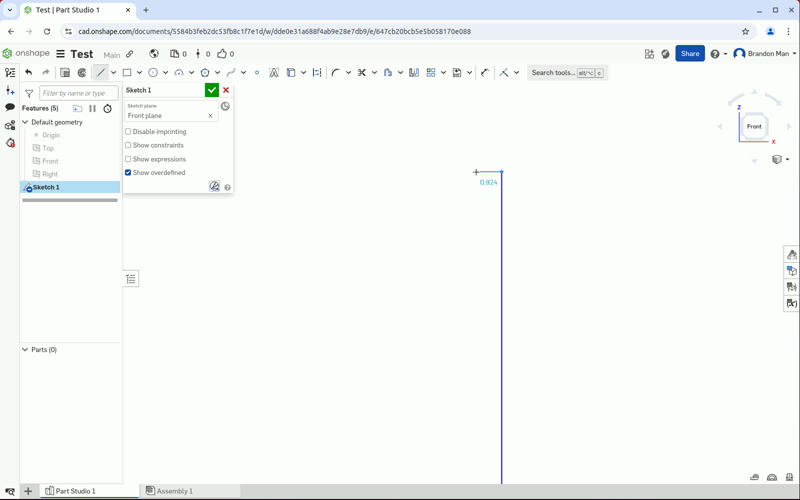
scroll(6)
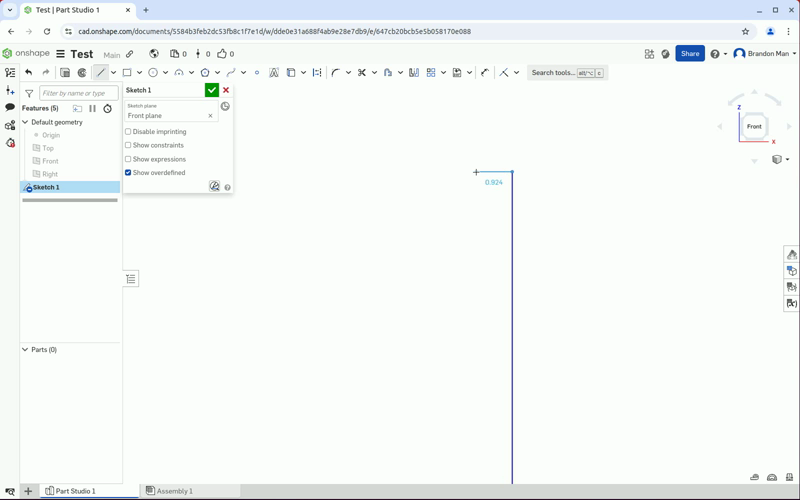
scroll(6)
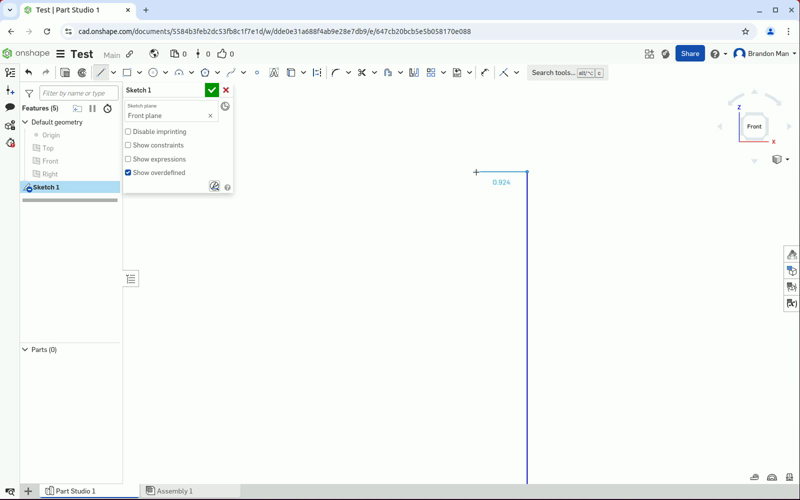
click(476, 171)
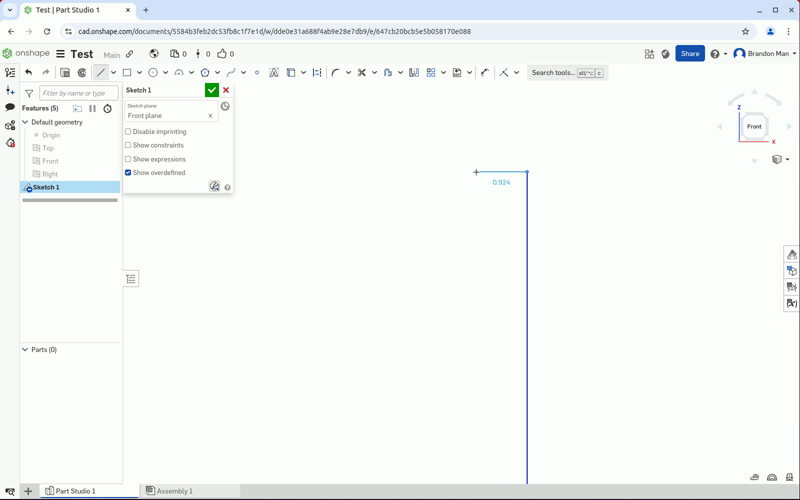
scroll(-6)
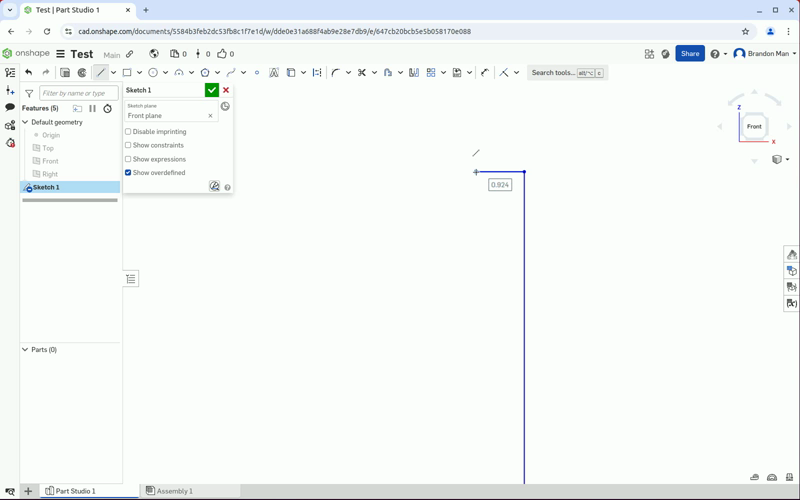
scroll(-6)
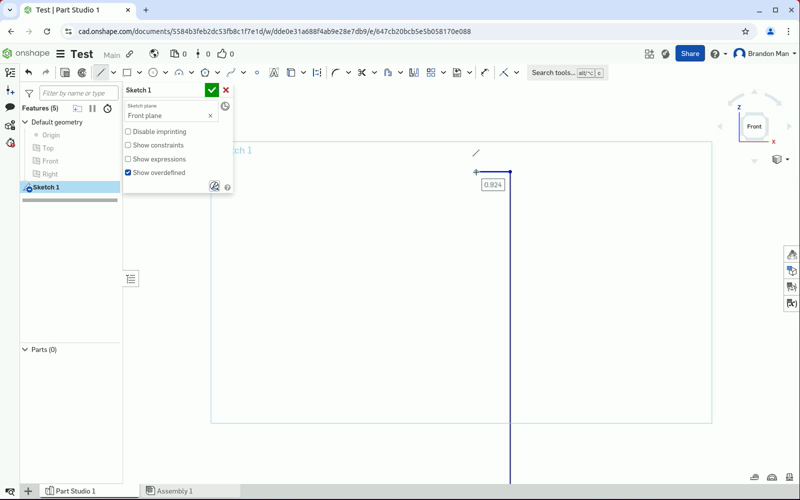
scroll(-6)
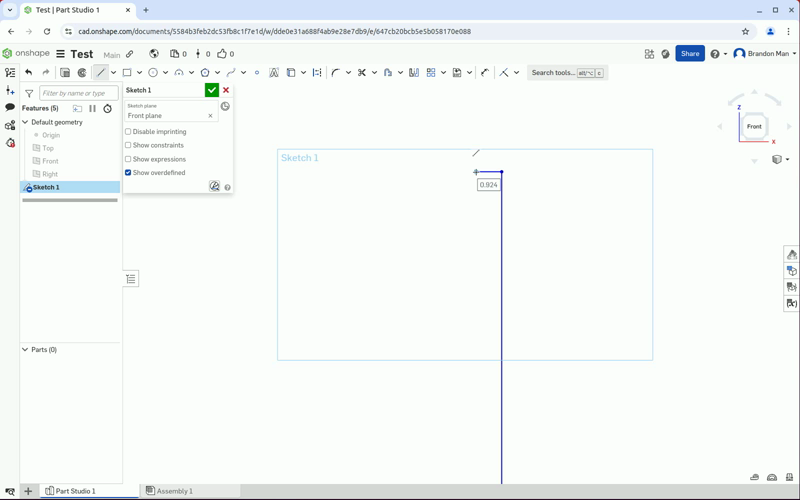
scroll(-6)
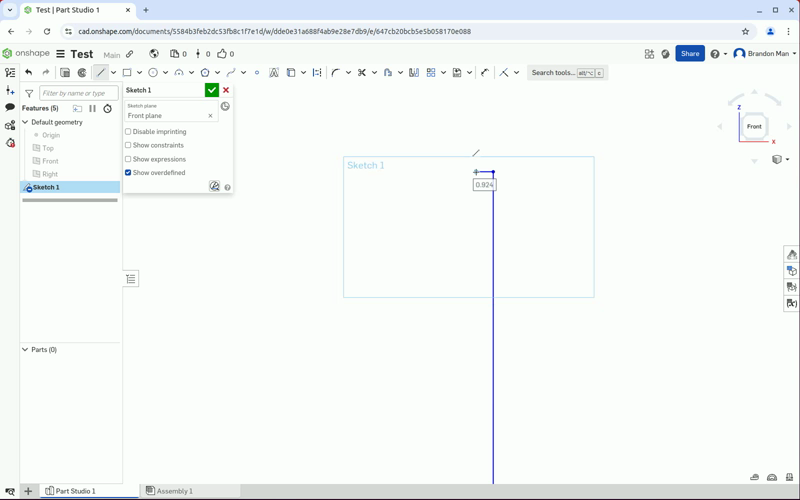
scroll(-6)
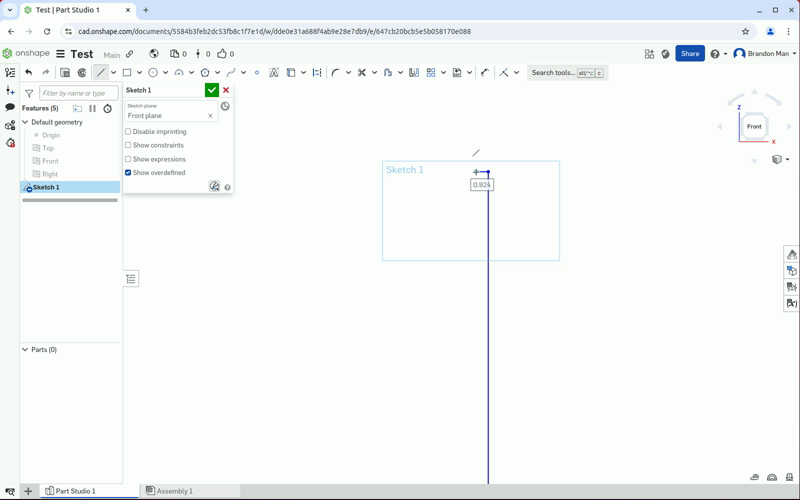
scroll(-6)
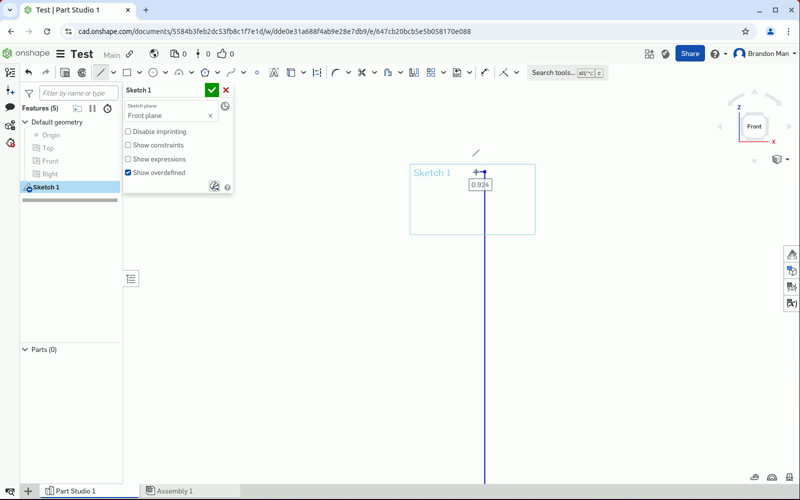
scroll(-6)
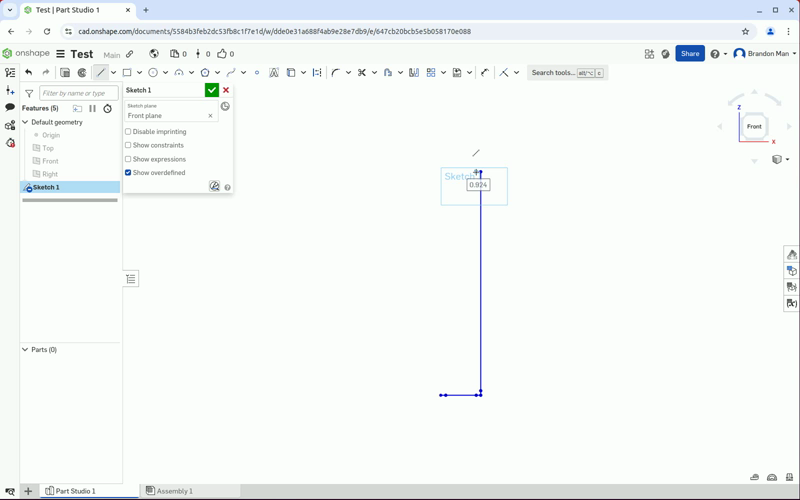
key_up(shift)
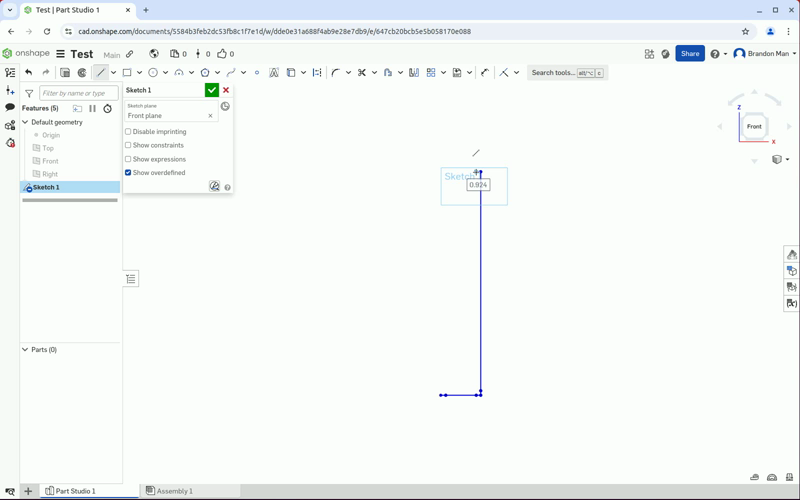
key_down(shift)
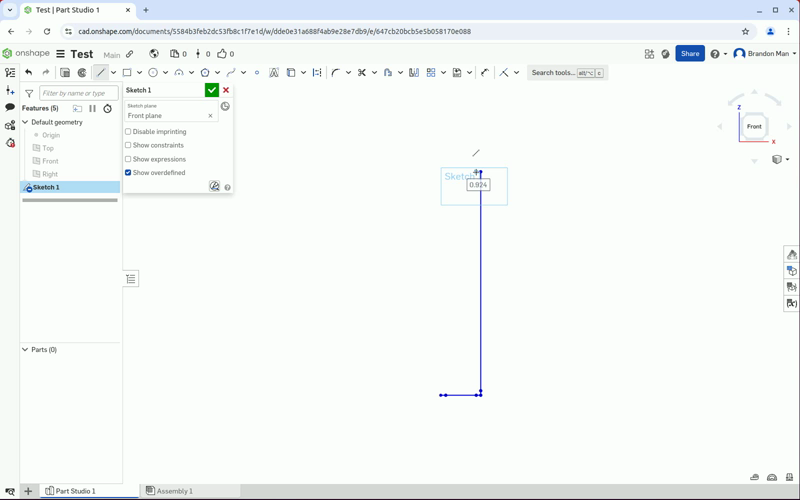
mouse_move(476, 390)
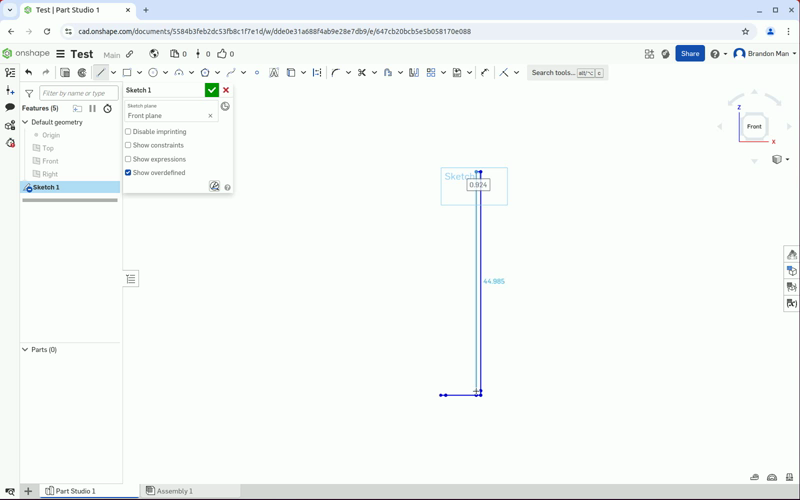
click(476, 390)
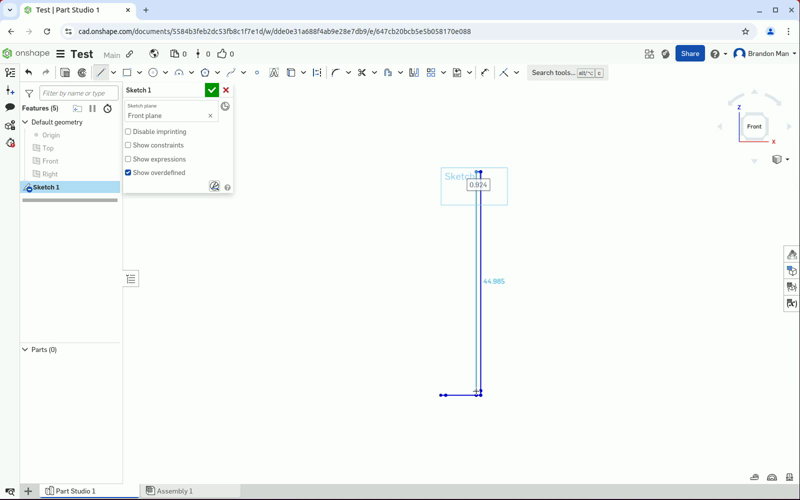
key_up(shift)
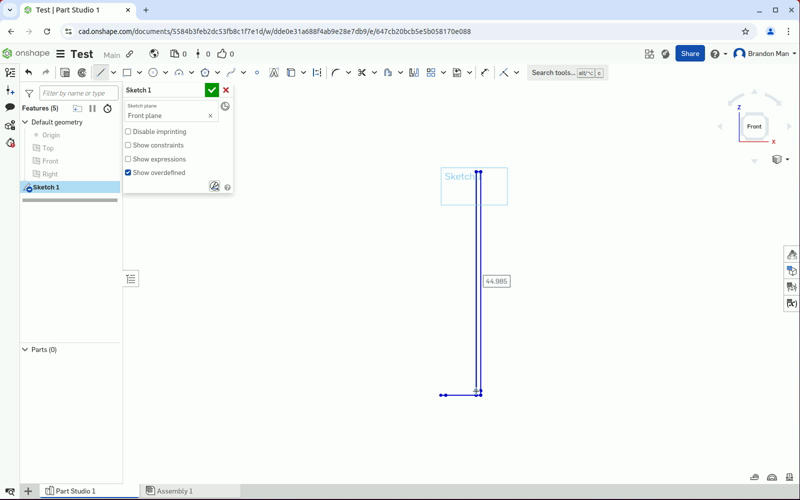
key_down(shift)
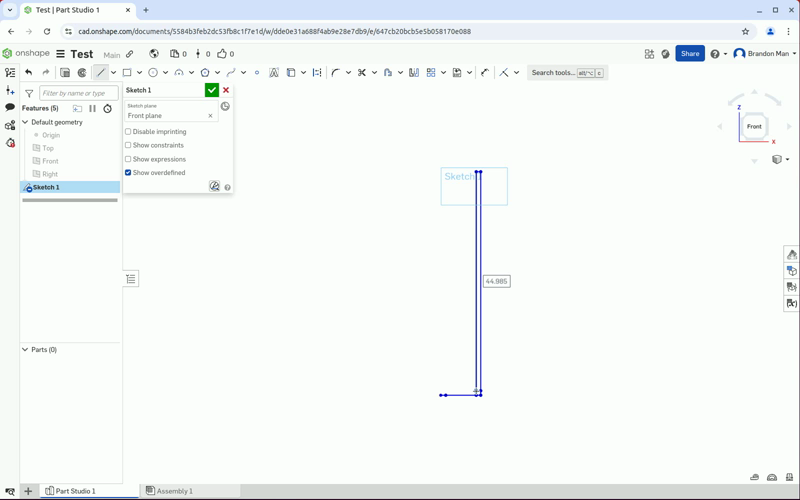
mouse_move(506, 390)
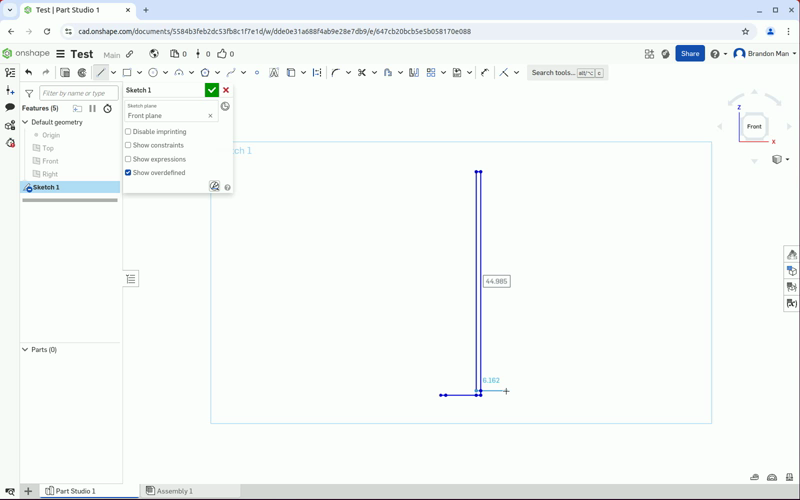
mouse_move(445, 390)
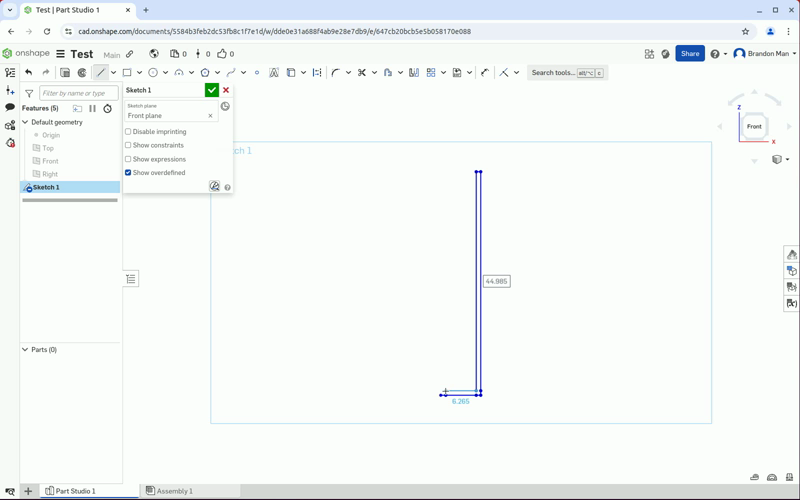
click(445, 390)
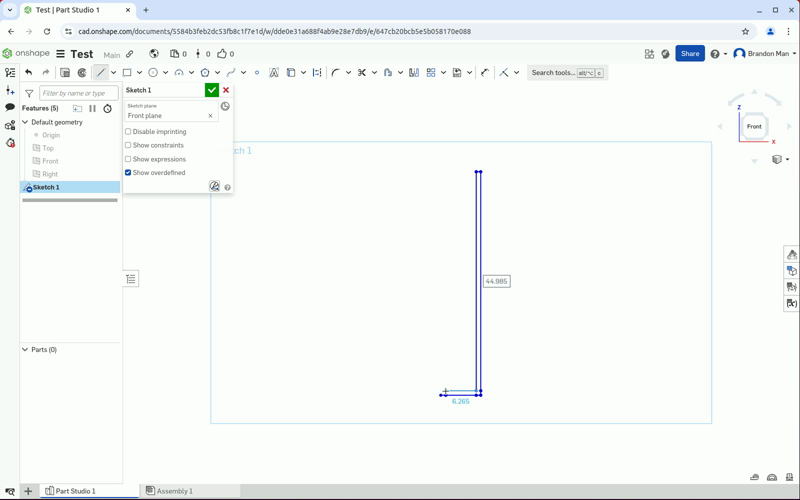
key_up(shift)
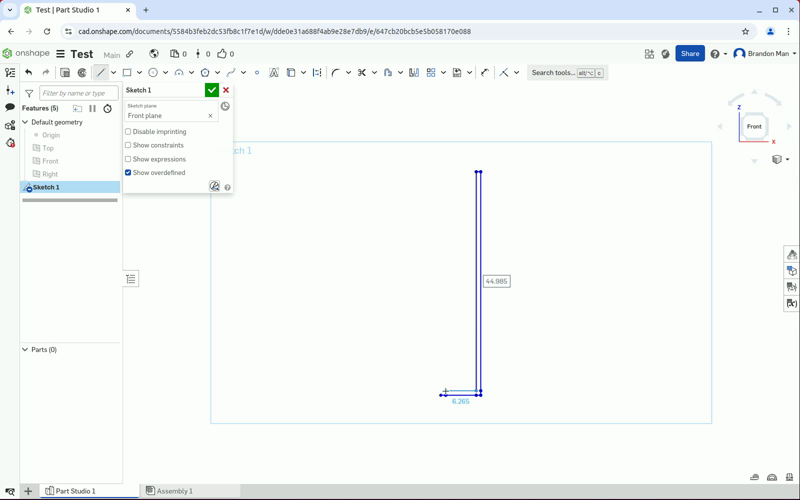
key_down(shift)
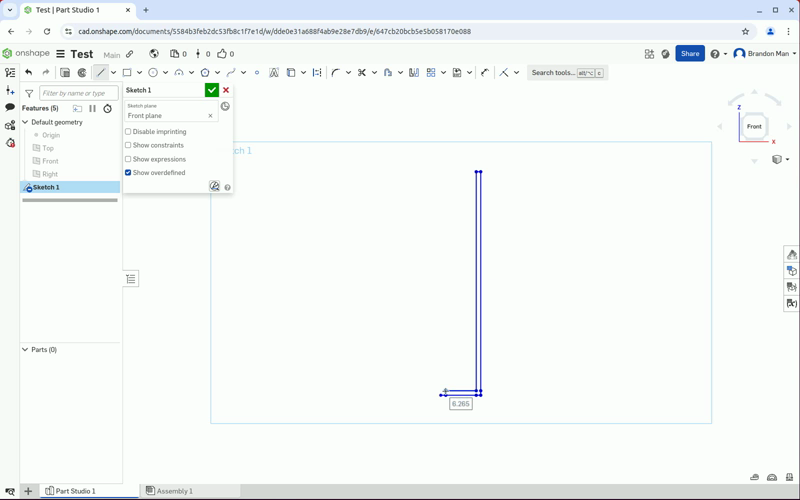
mouse_move(445, 171)
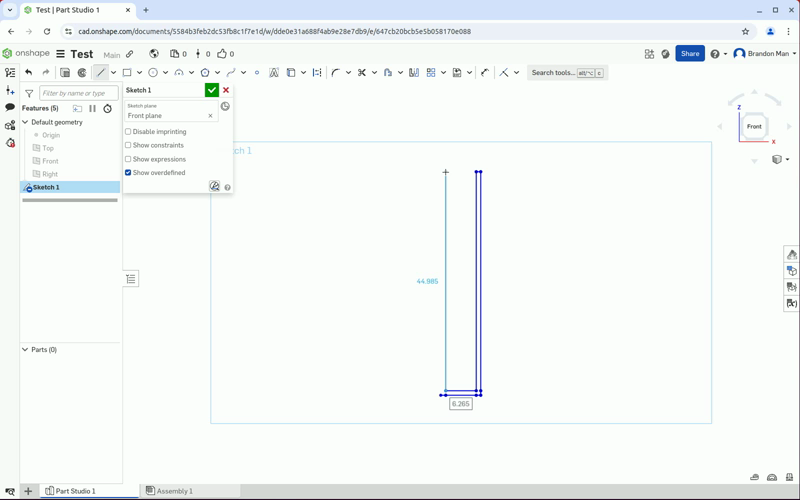
click(445, 171)
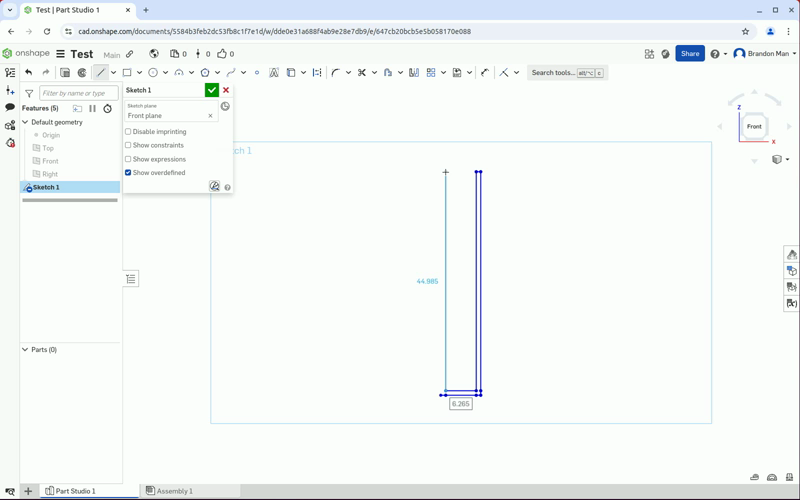
key_up(shift)
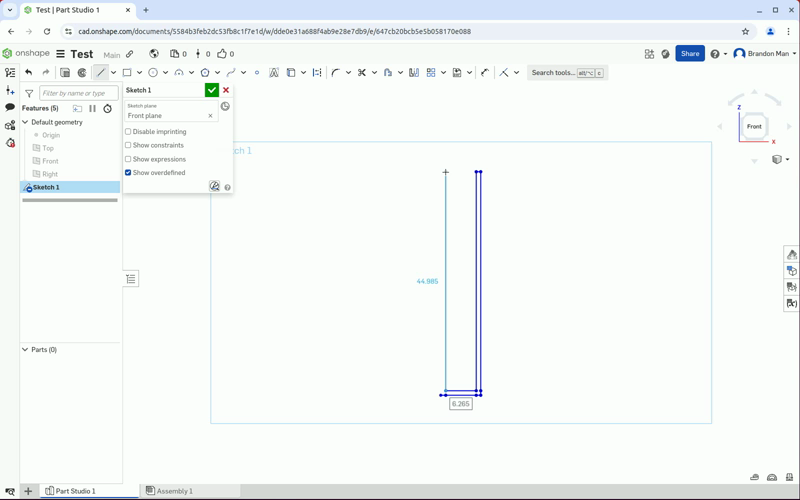
key_down(shift)
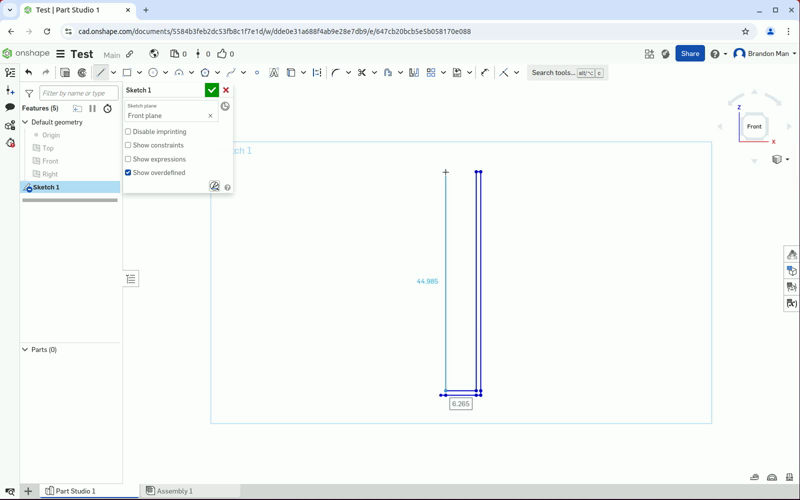
mouse_move(475, 171)
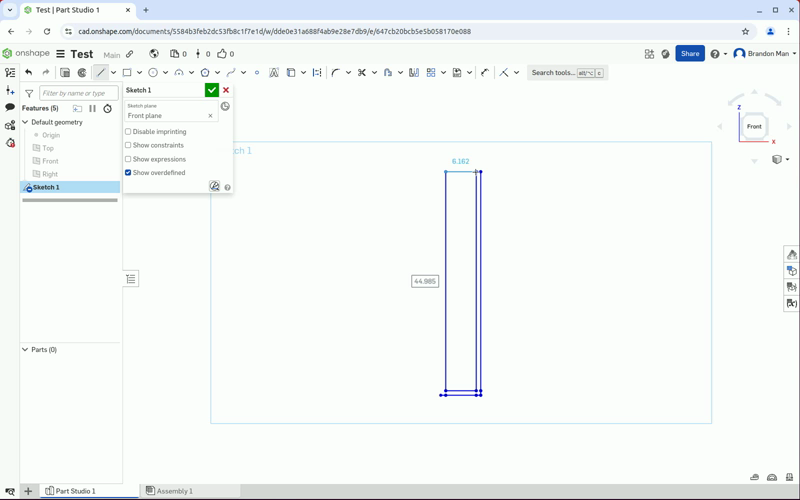
mouse_move(440, 171)
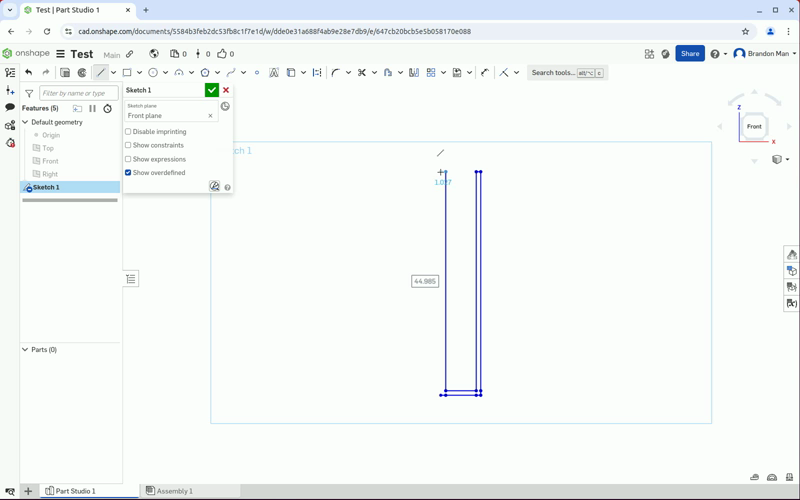
scroll(6)
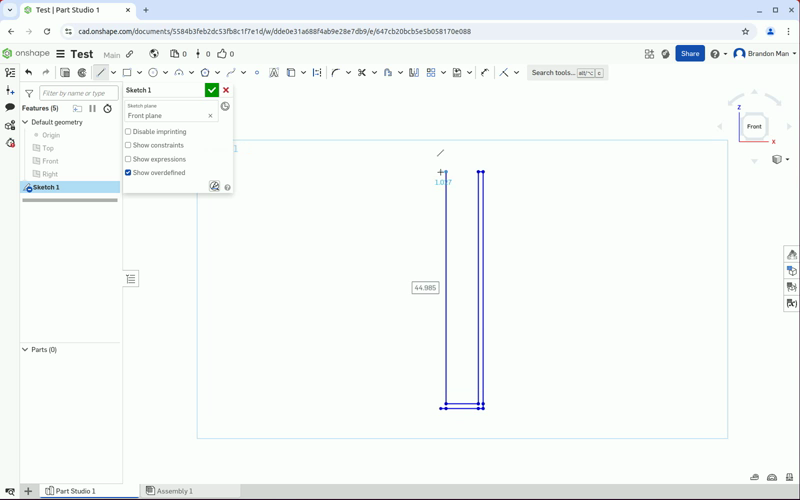
scroll(6)
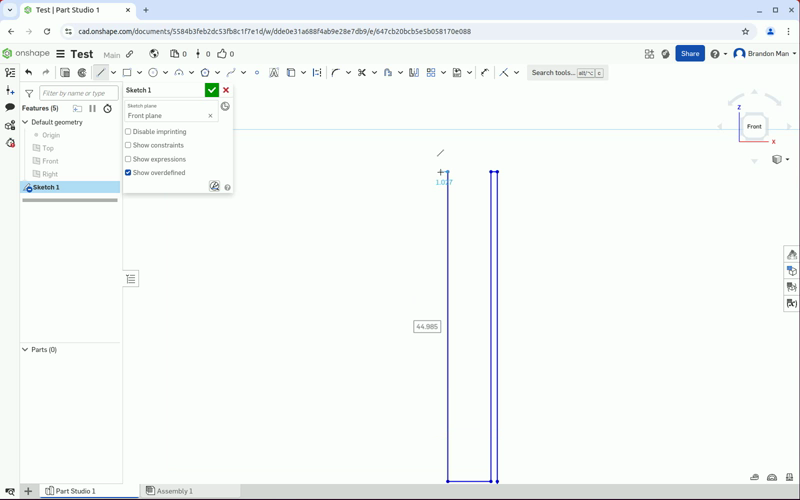
scroll(6)
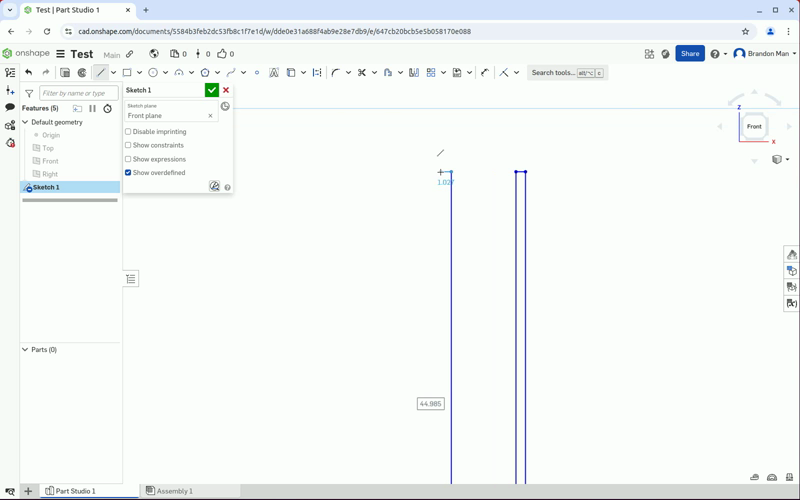
scroll(6)
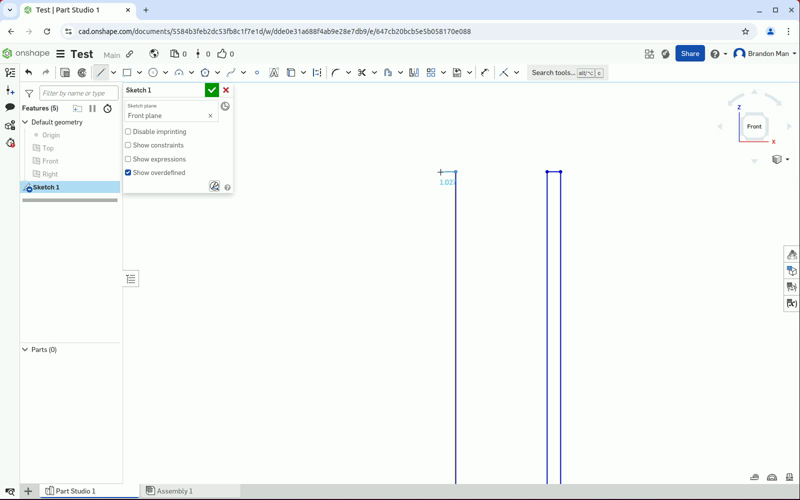
scroll(6)
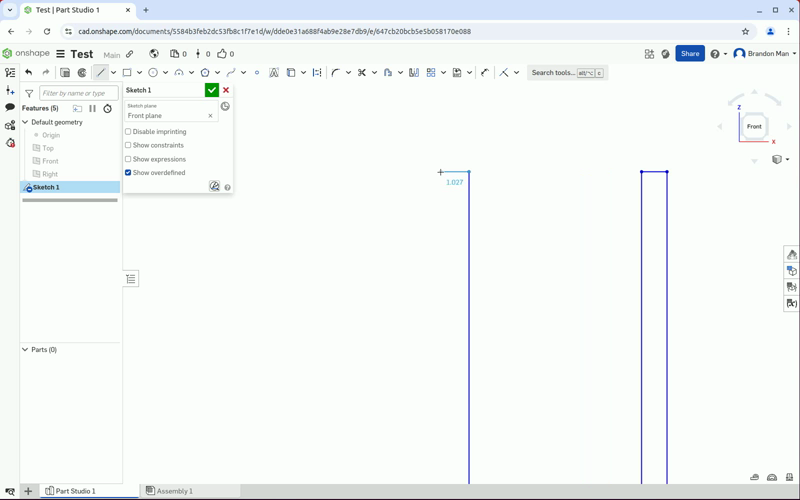
scroll(6)
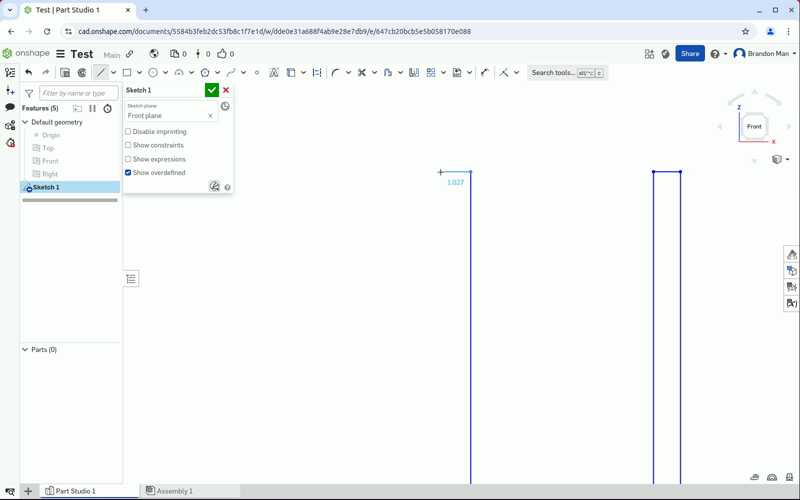
scroll(6)
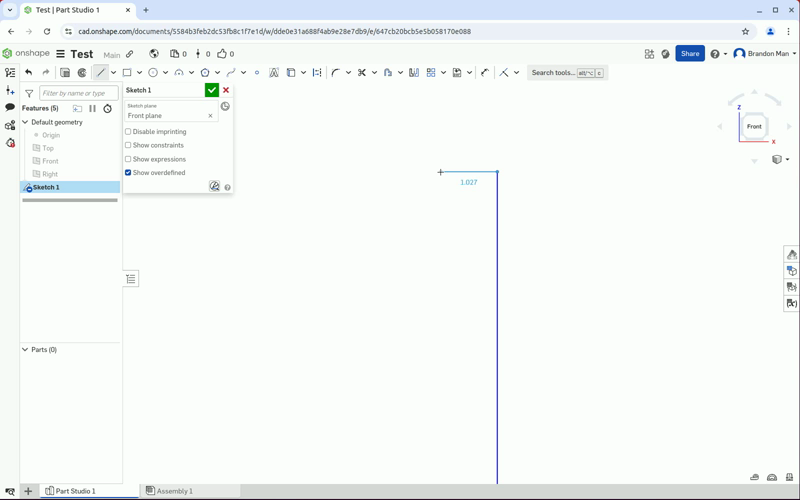
click(440, 171)
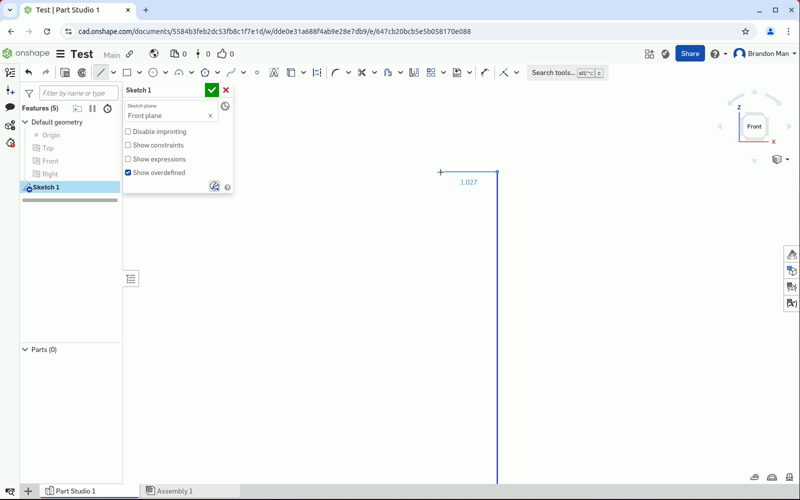
scroll(-6)
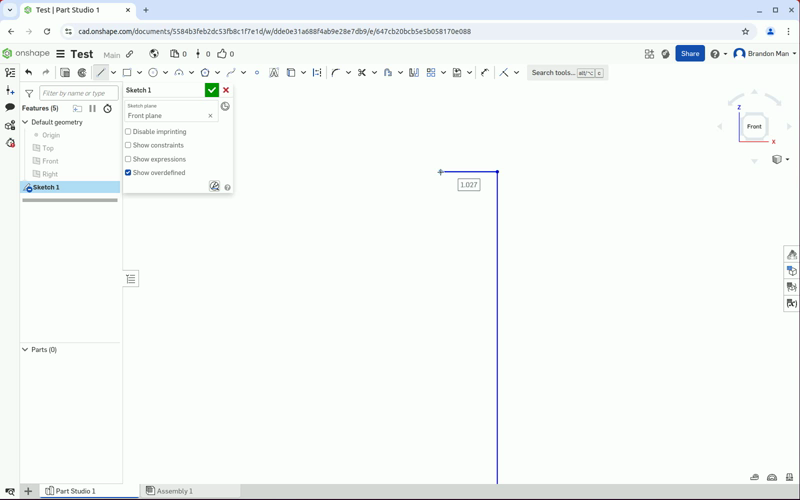
scroll(-6)
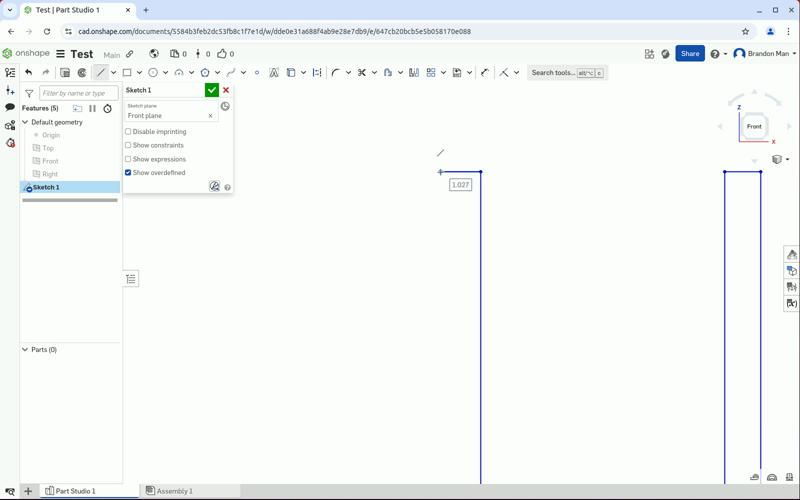
scroll(-6)
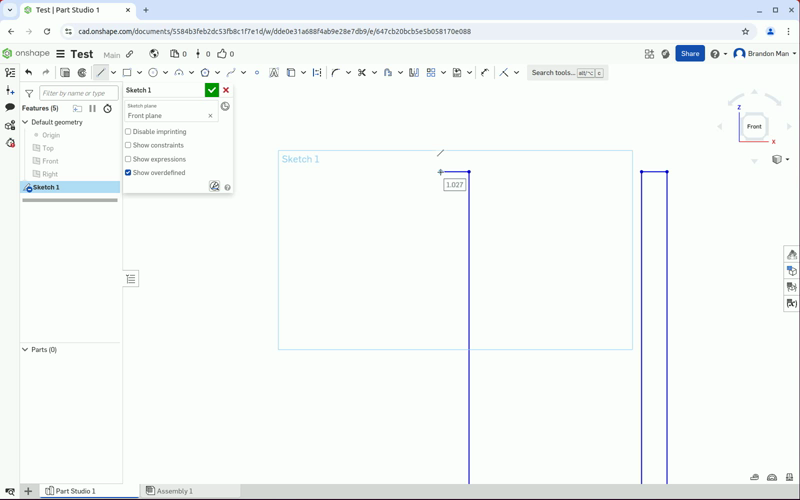
scroll(-6)
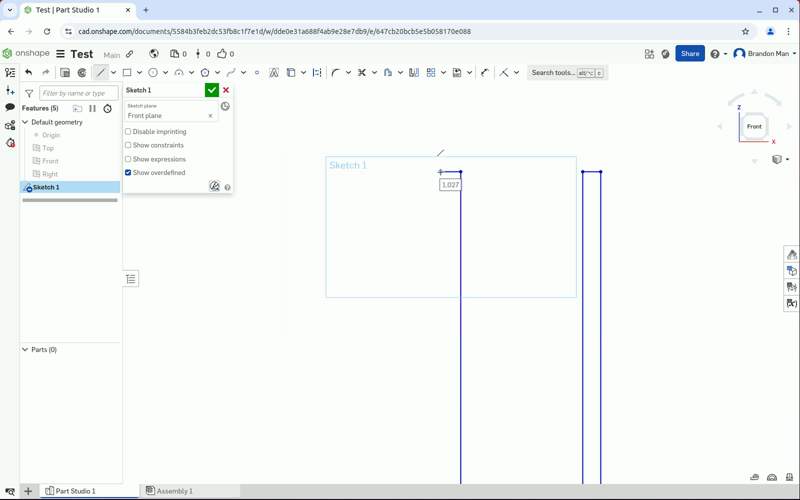
scroll(-6)
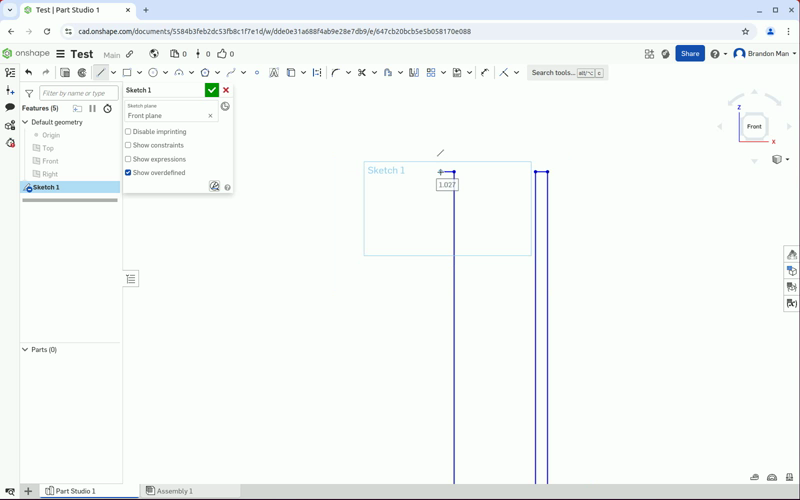
scroll(-6)
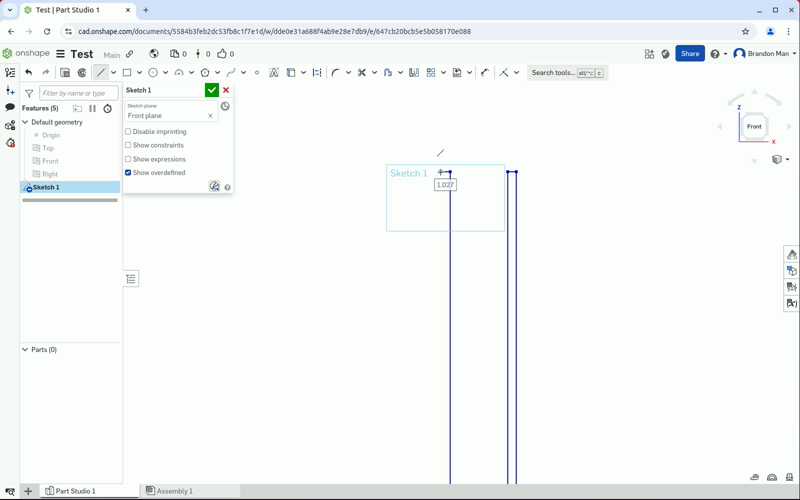
scroll(-6)
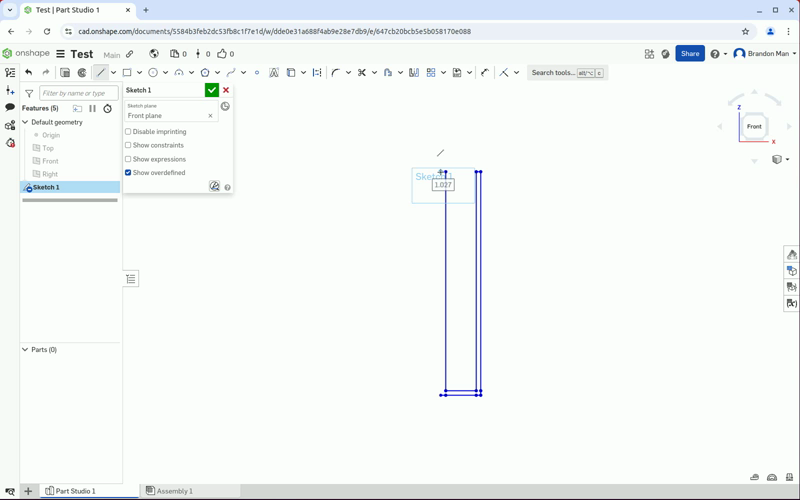
key_up(shift)
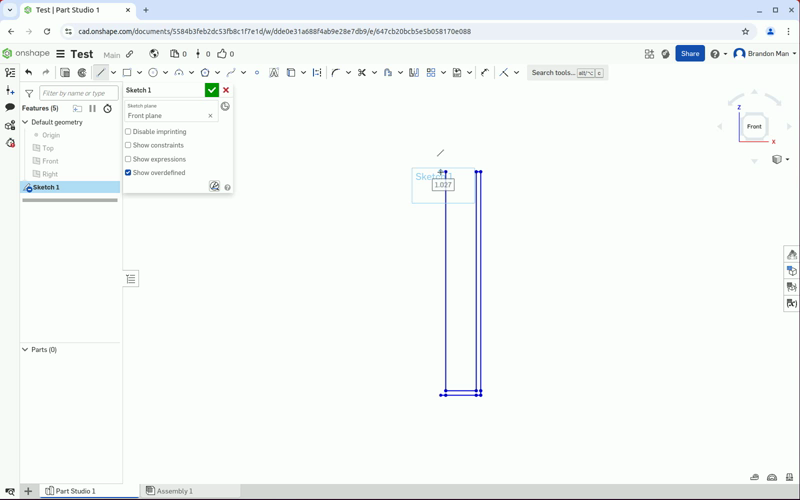
key_down(shift)
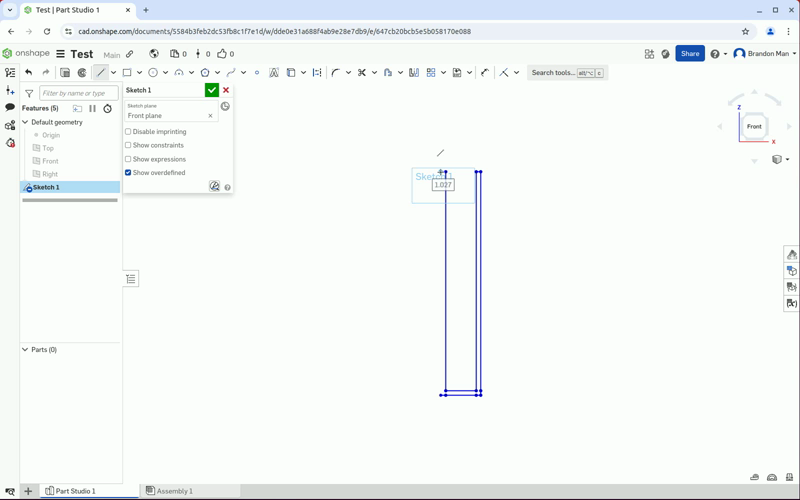
mouse_move(440, 390)
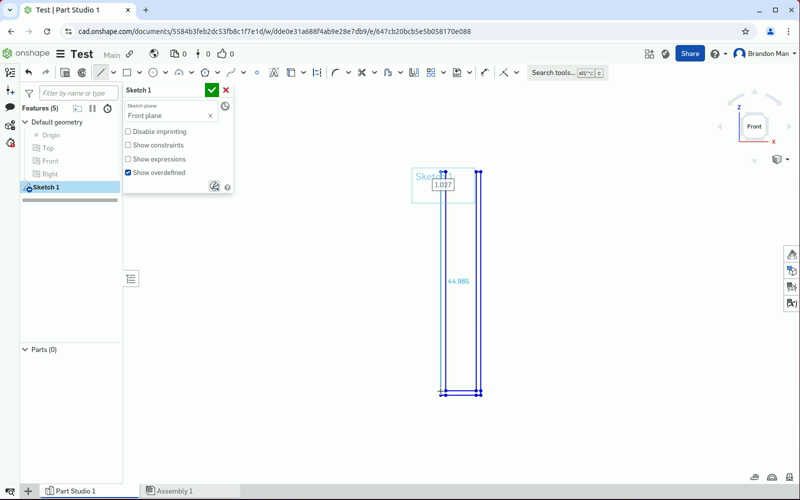
click(440, 390)
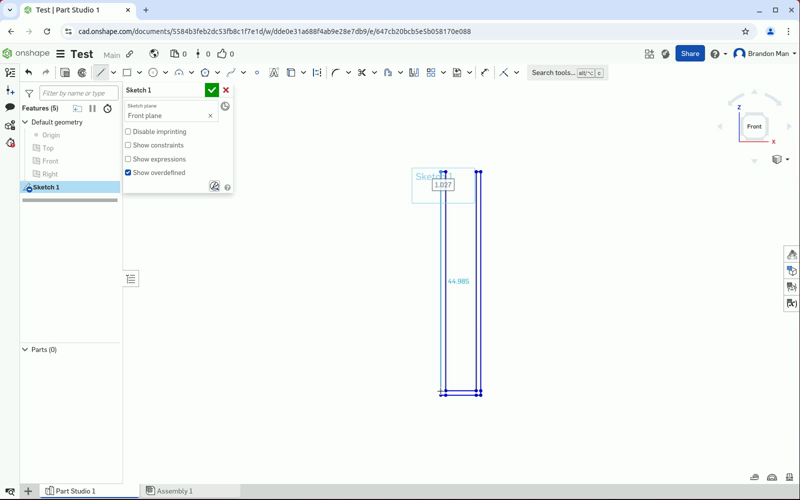
key_up(shift)
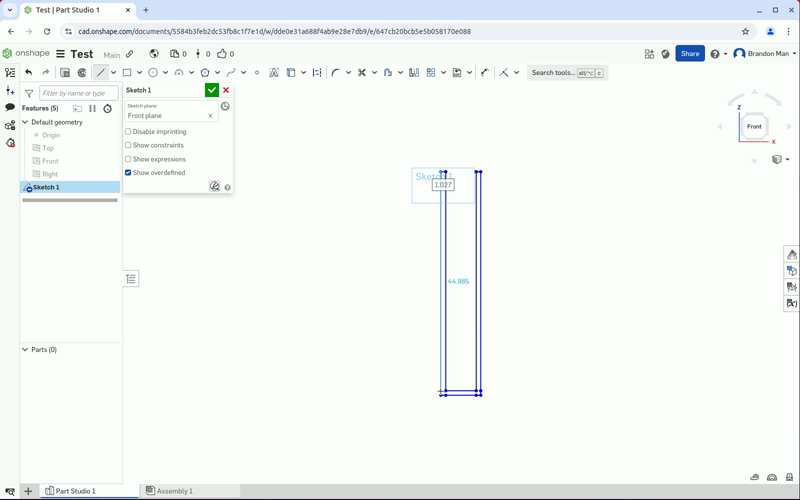
mouse_move(470, 390)
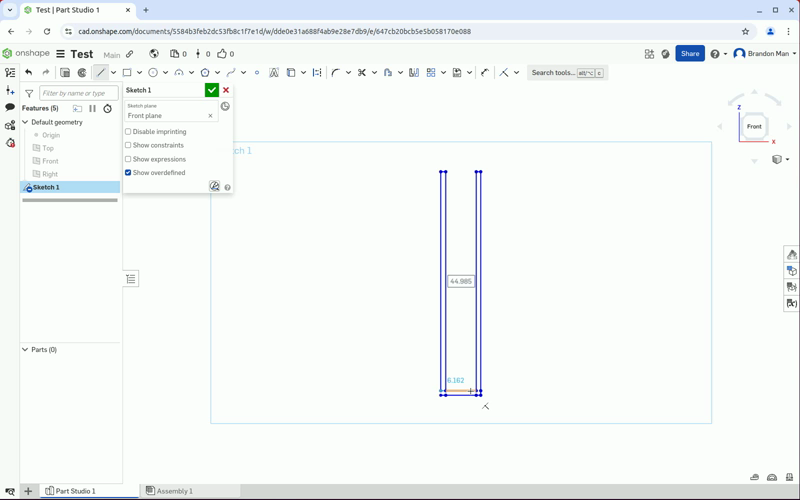
key_down(shift)
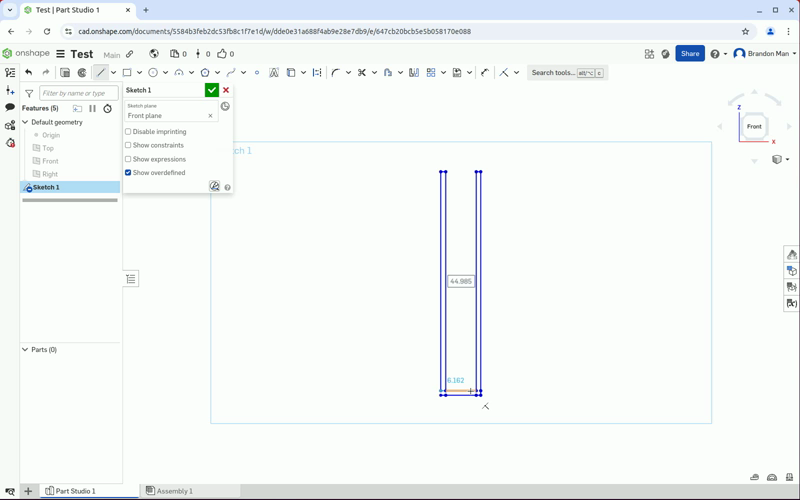
mouse_move(440, 395)
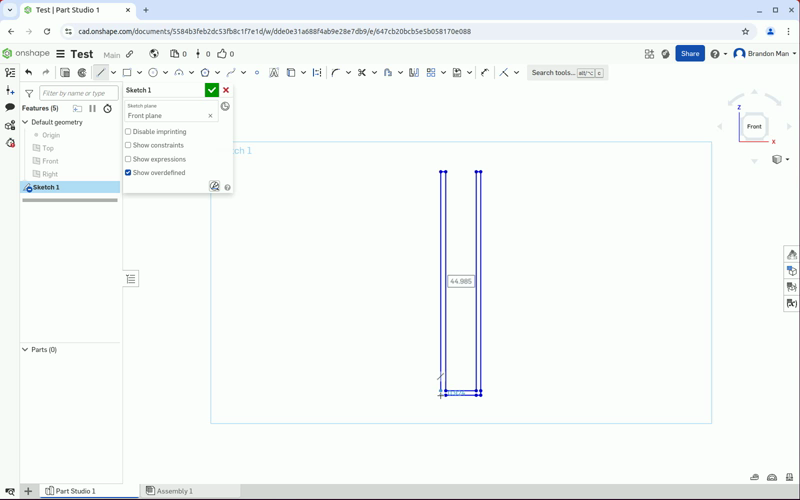
scroll(6)
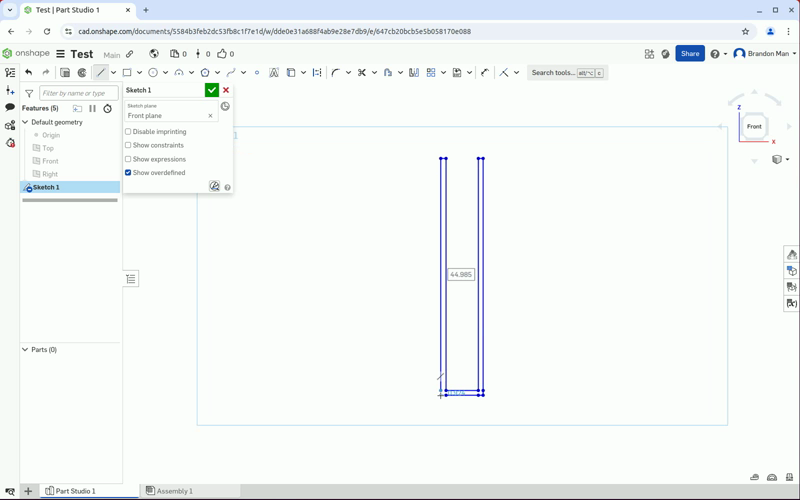
scroll(6)
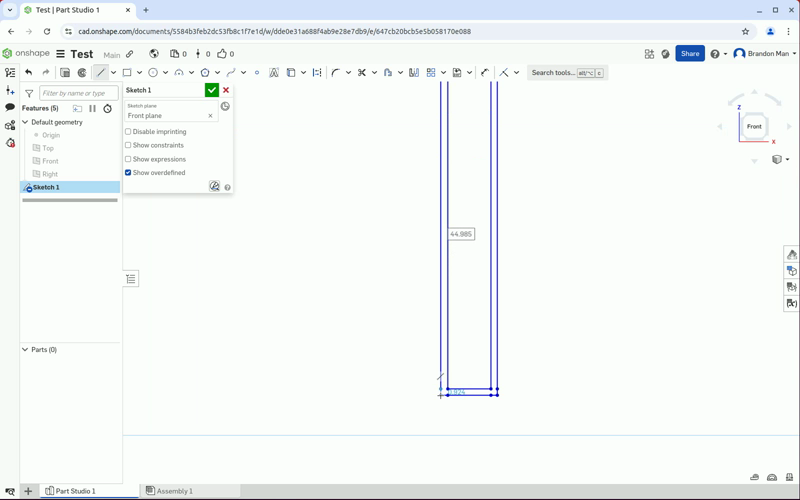
scroll(6)
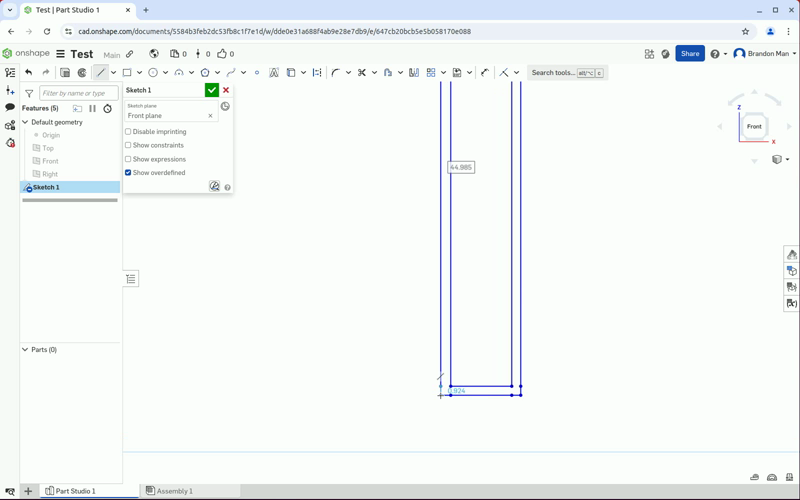
scroll(6)
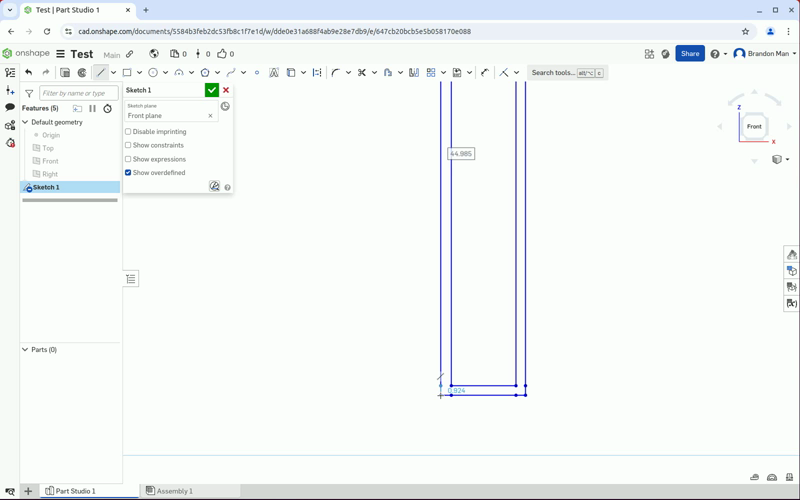
scroll(6)
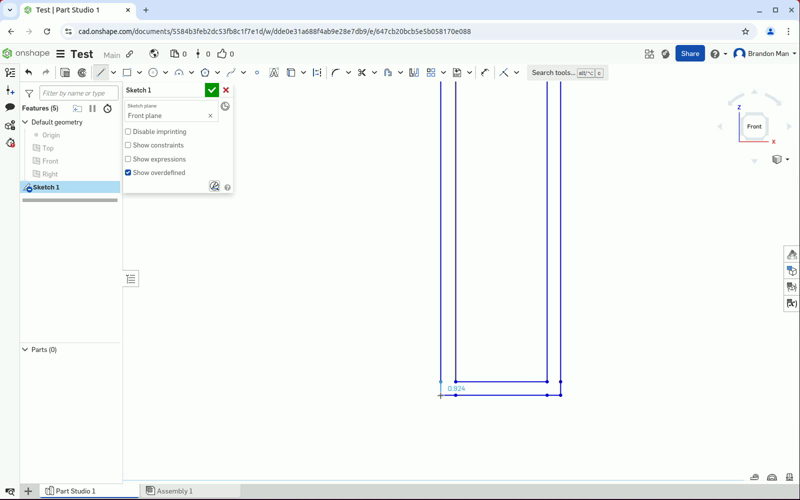
scroll(6)
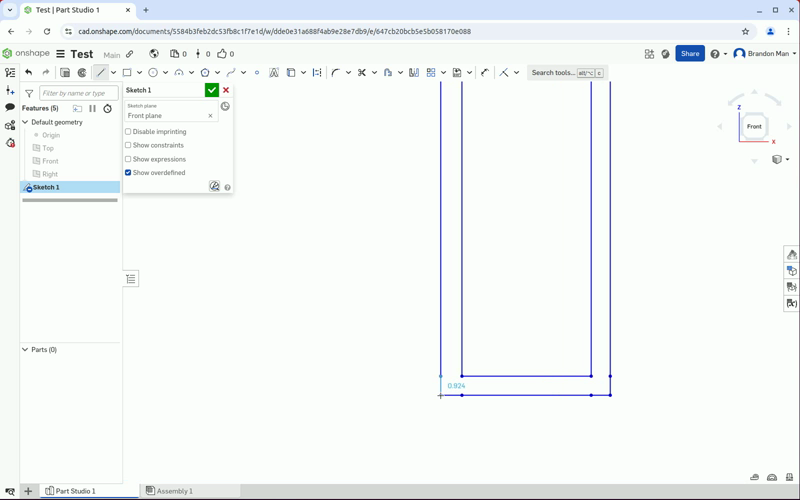
scroll(6)
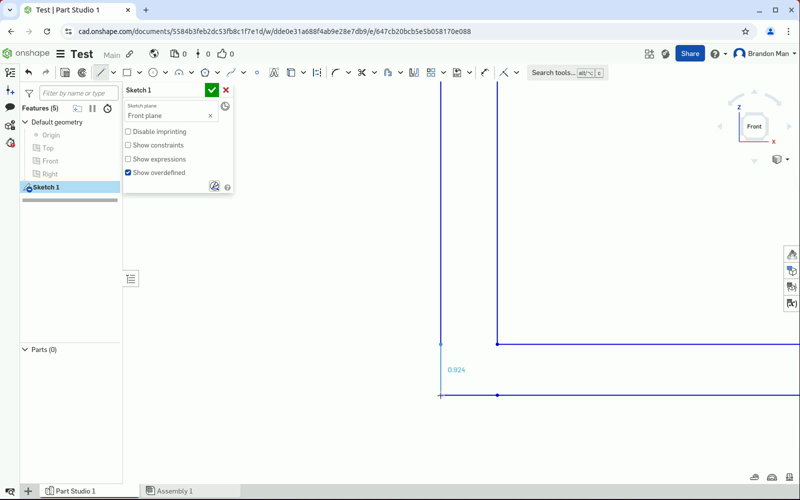
key_up(shift)
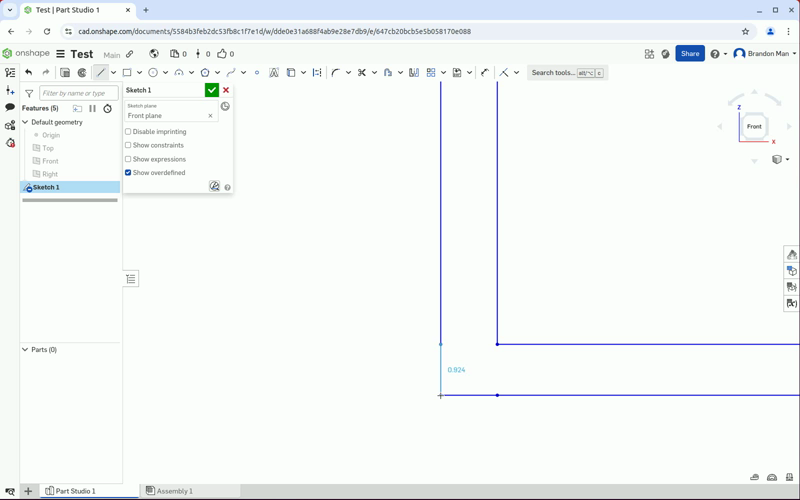
click(440, 395)
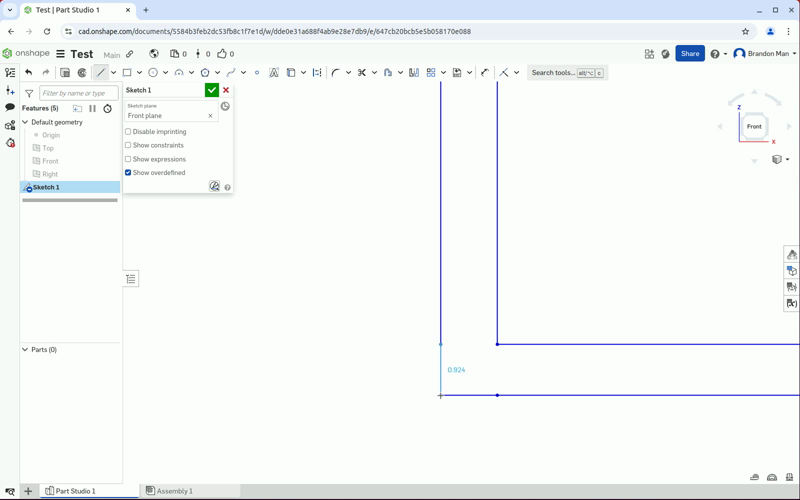
scroll(-6)
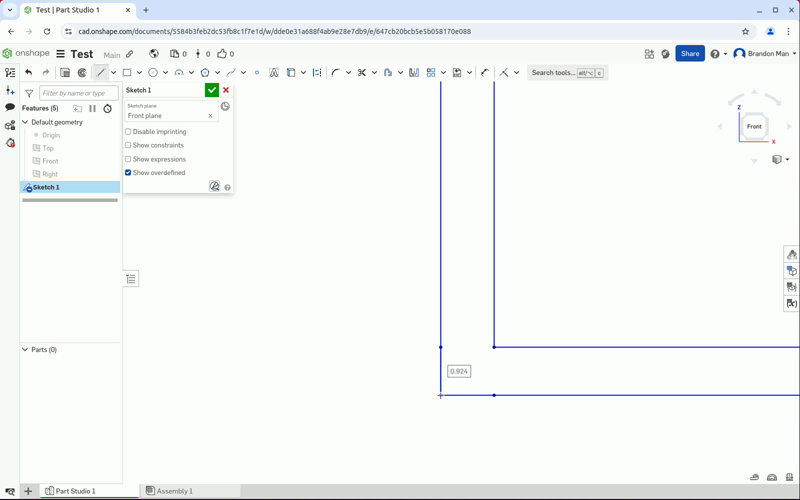
scroll(-6)
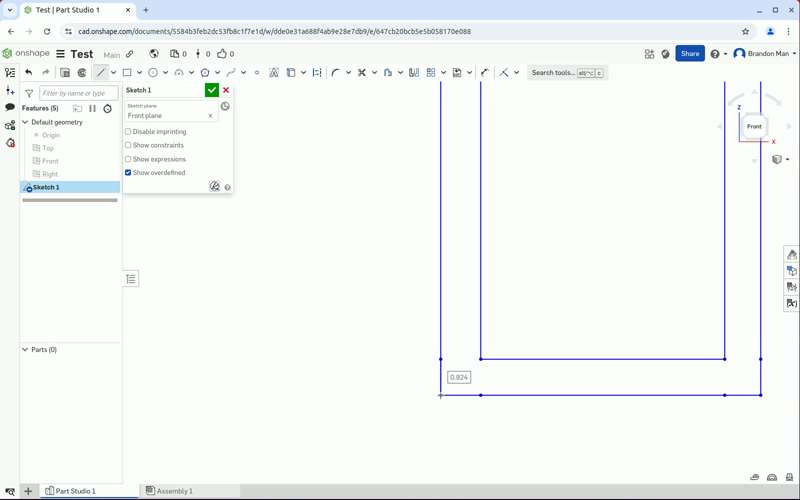
scroll(-6)
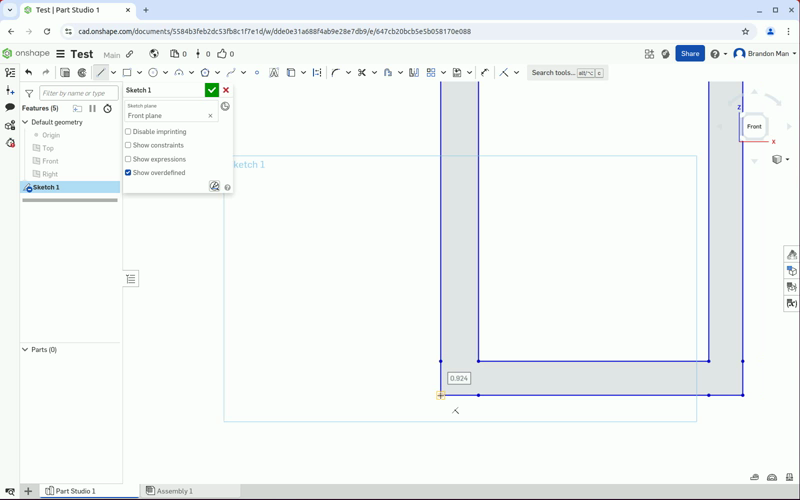
scroll(-6)
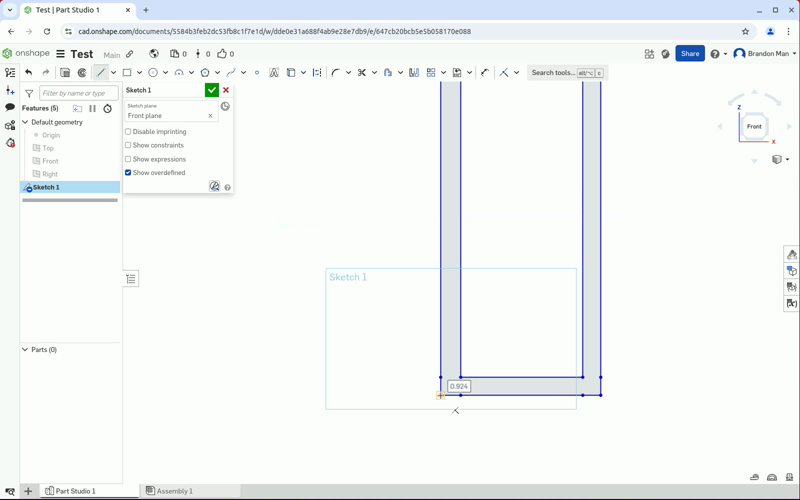
scroll(-6)
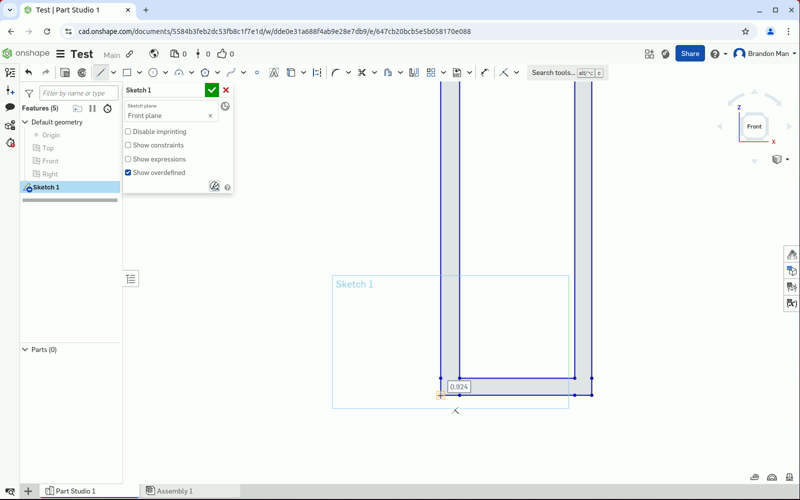
scroll(-6)
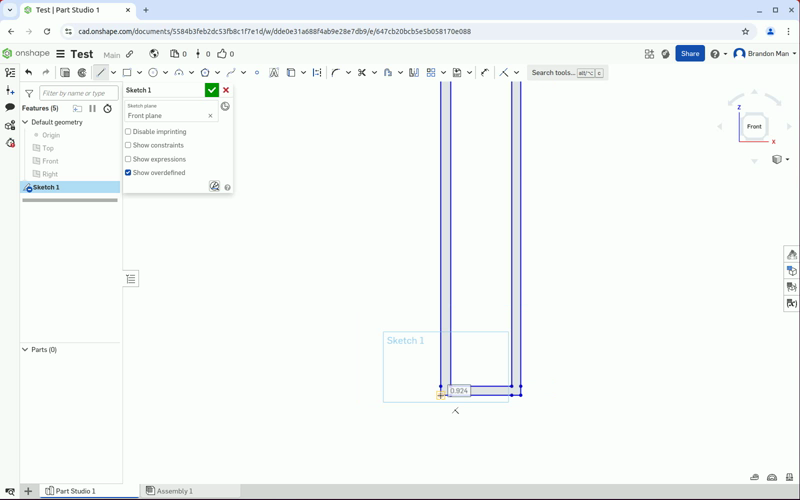
scroll(-6)
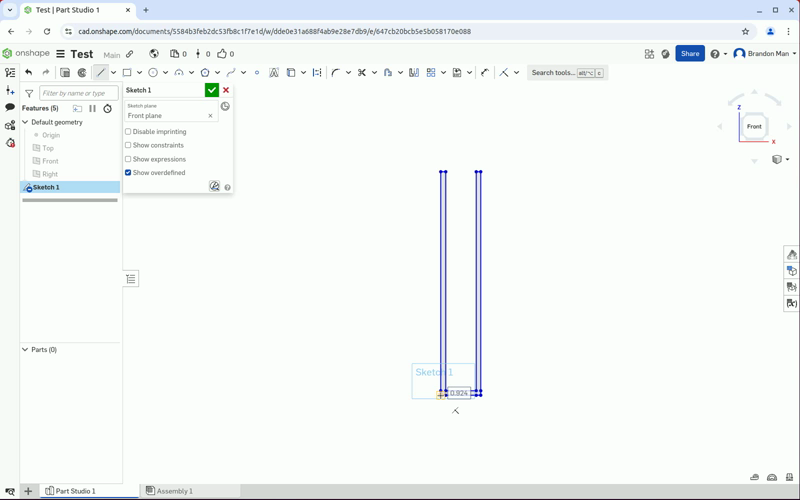
key(esc)
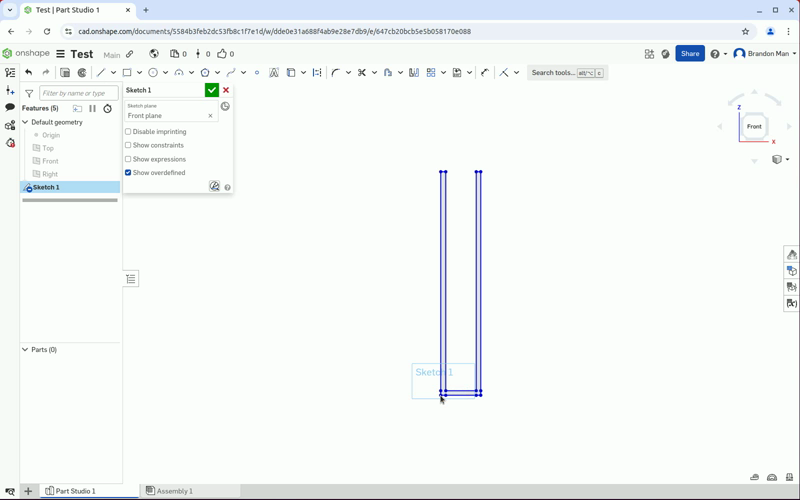
mouse_move(478, 258)
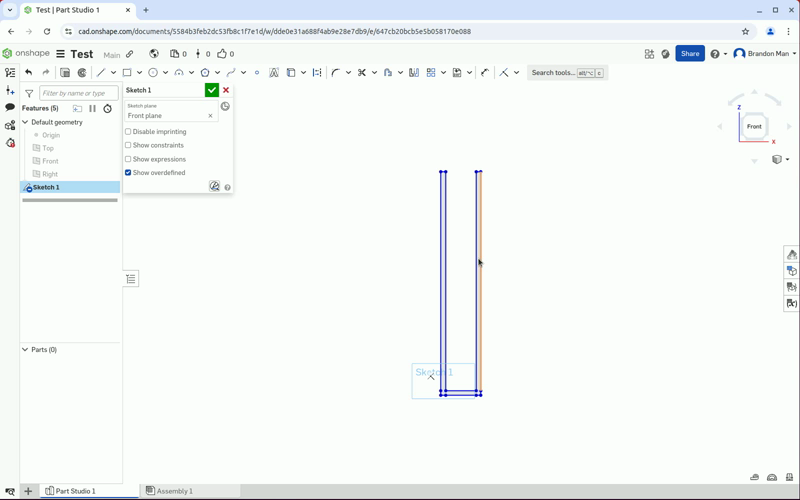
click(478, 258)
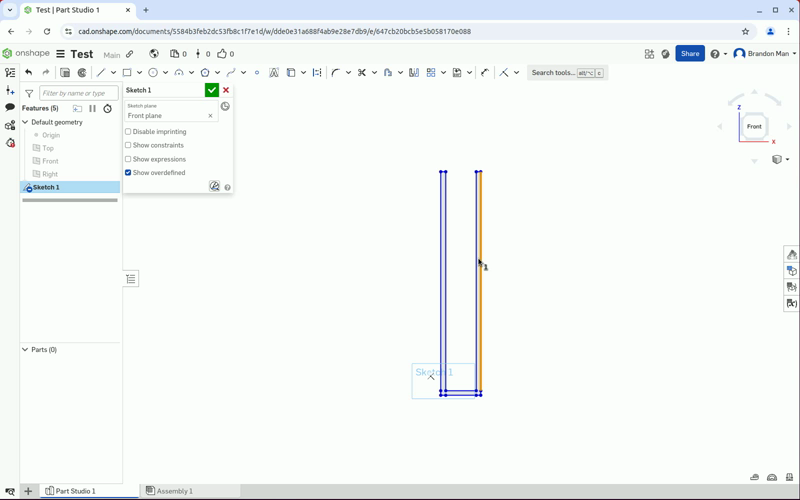
mouse_move(73, 352)
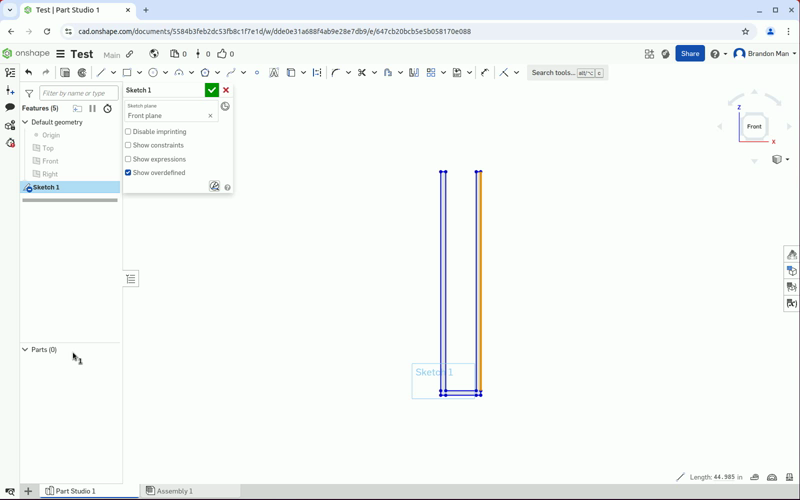
key(shift+y)
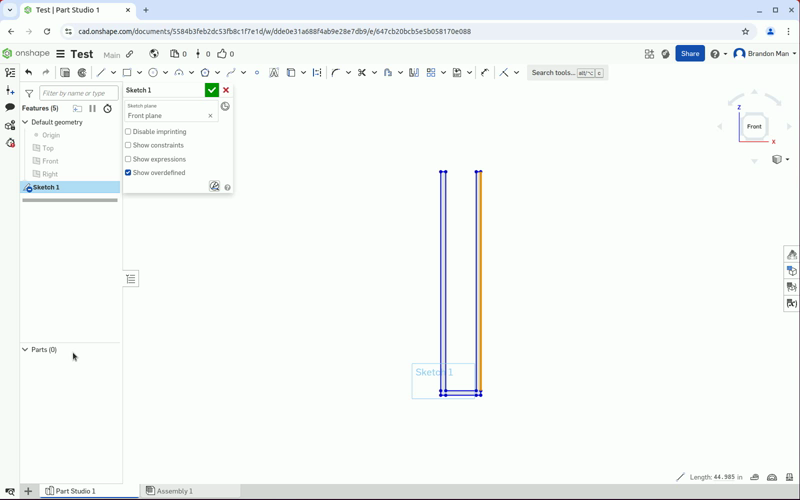
key(shift+e)
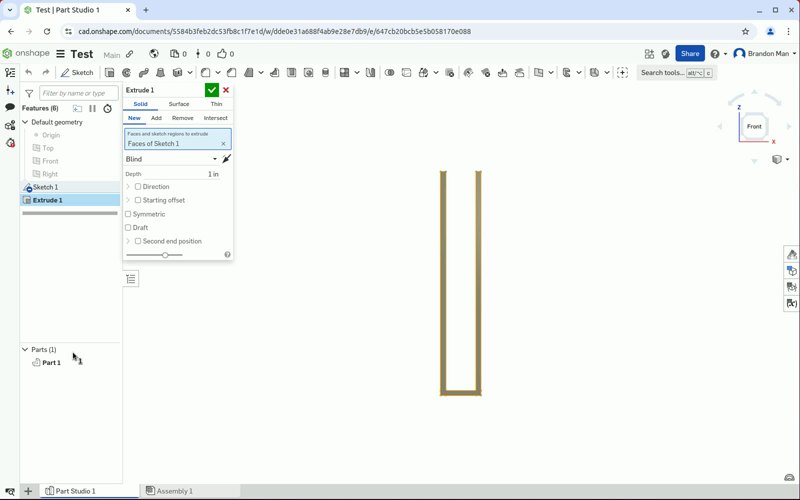
mouse_move(143, 106)
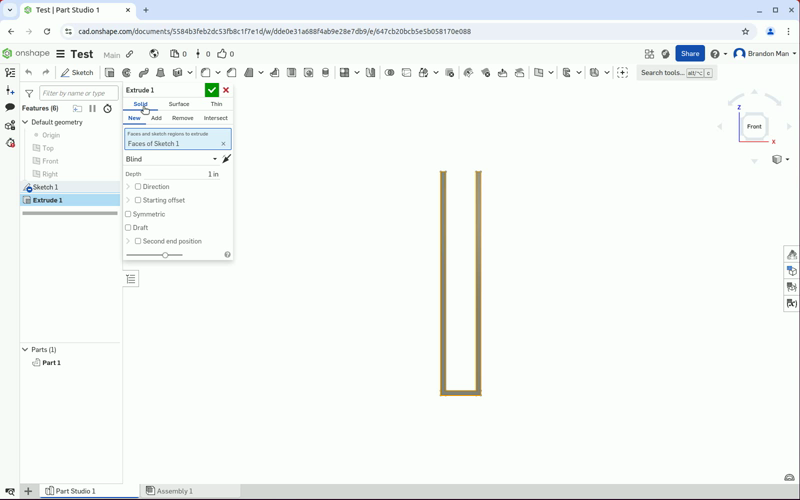
click(143, 106)
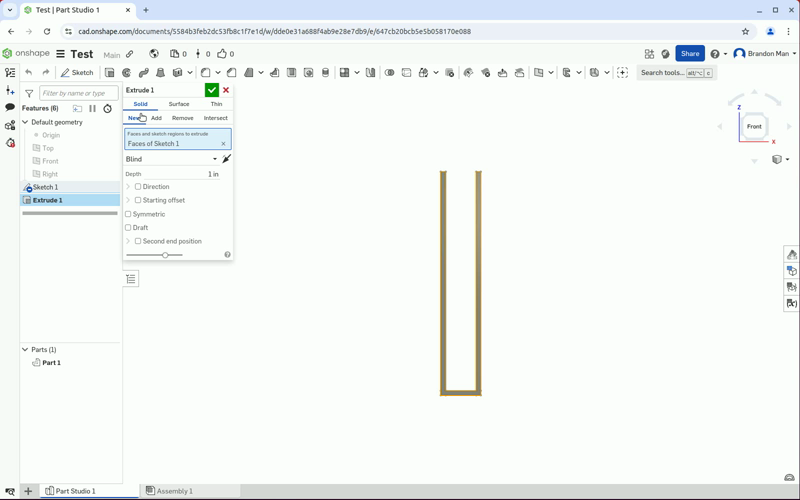
mouse_move(137, 120)
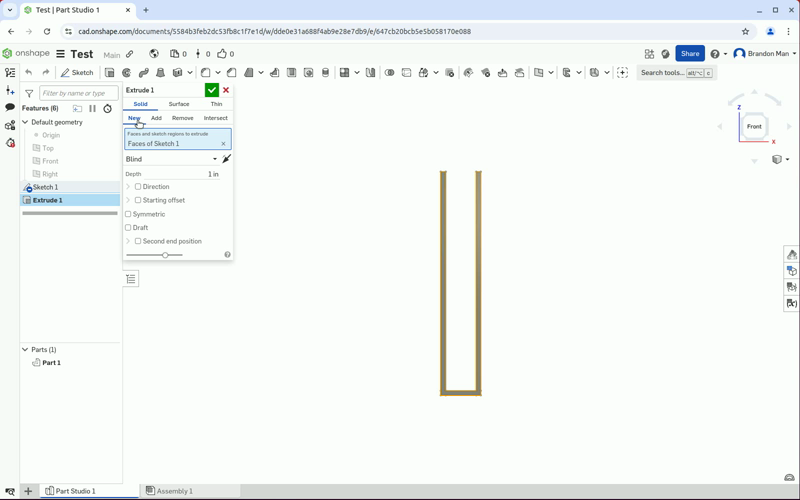
click(137, 120)
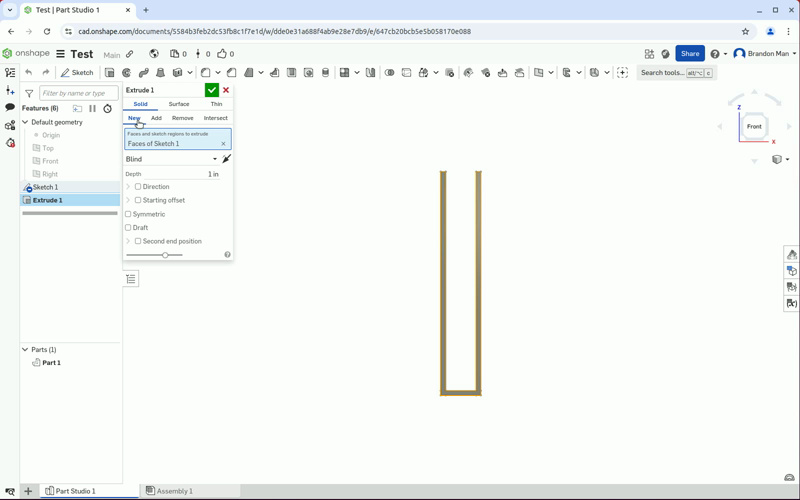
key(tab, 4)
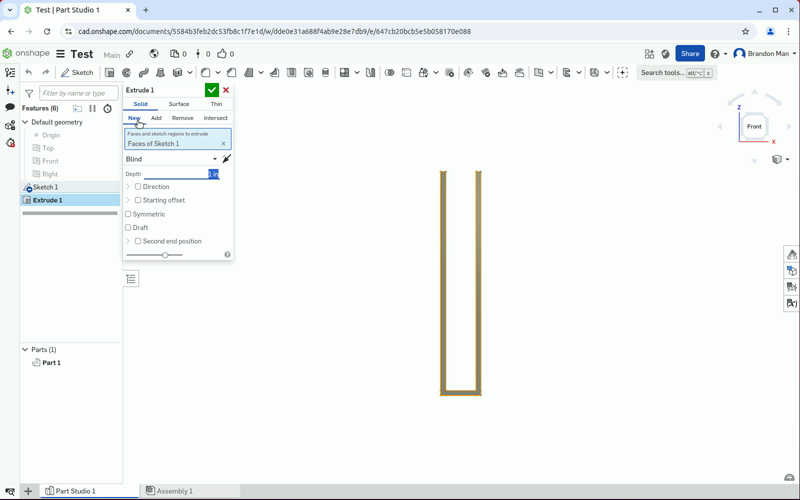
text(0.963)
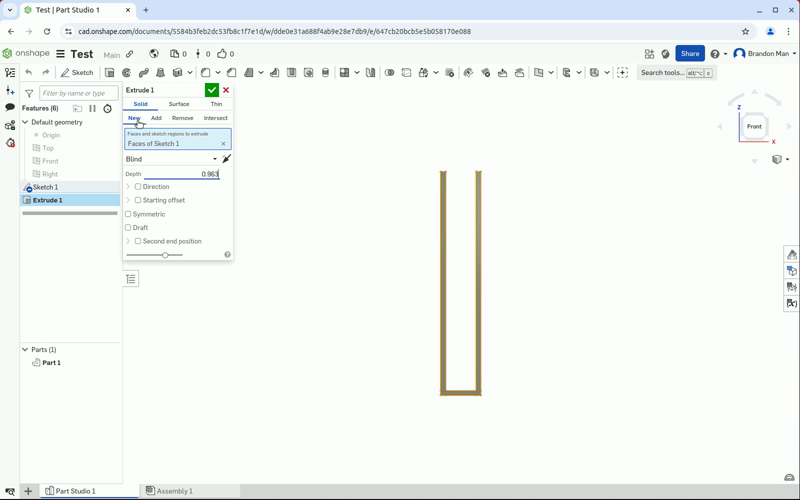
key(enter)
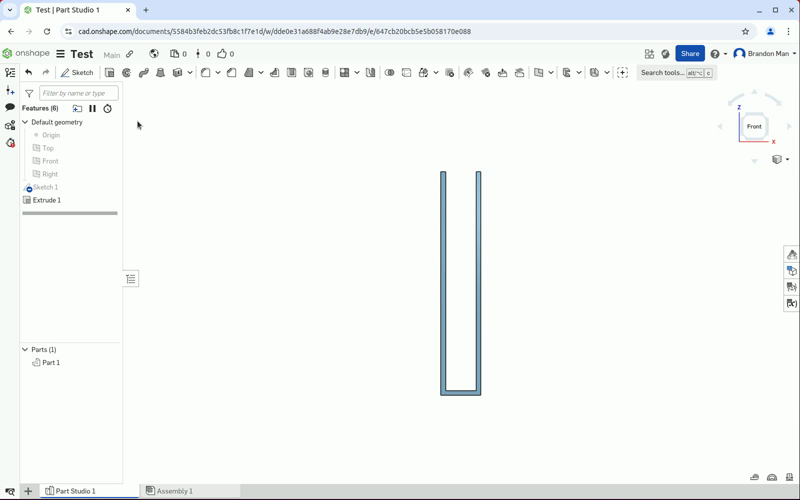
key(shift+h)
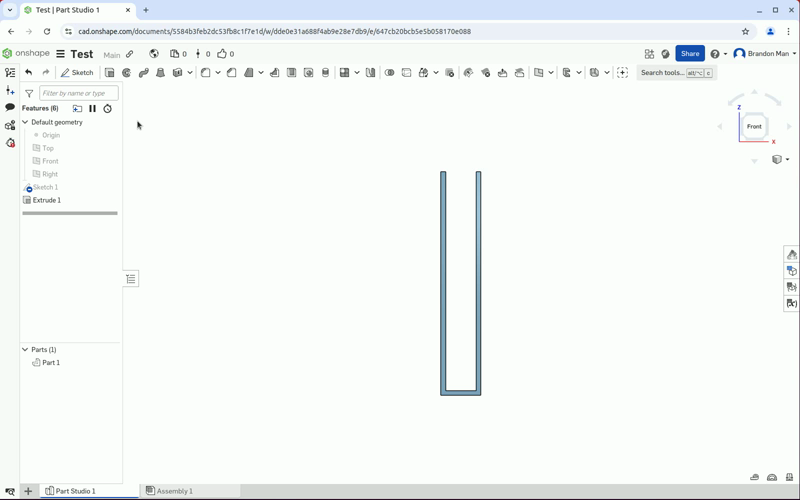
key(shift+h)
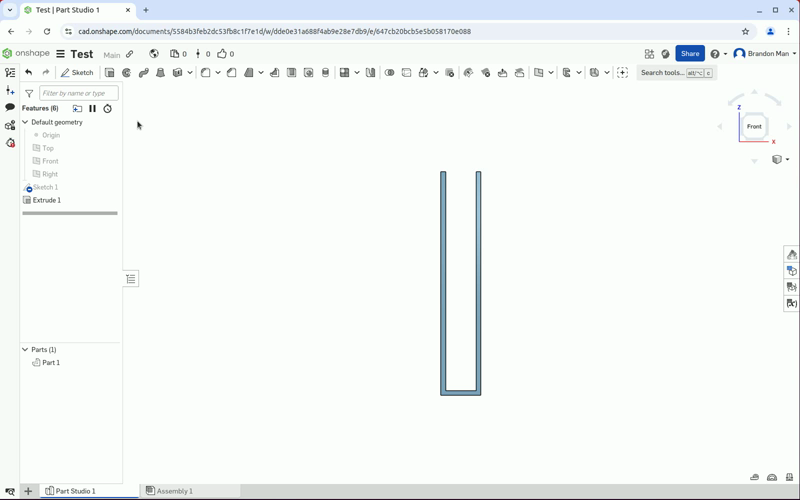
mouse_move(73, 189)
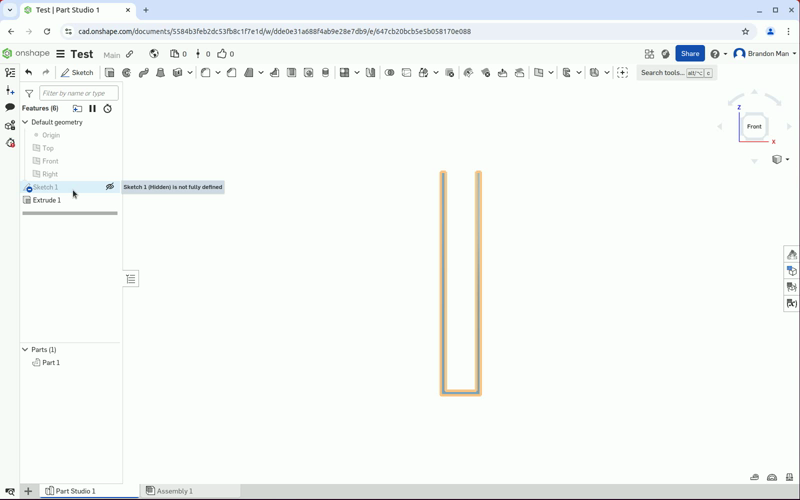
click(73, 189)
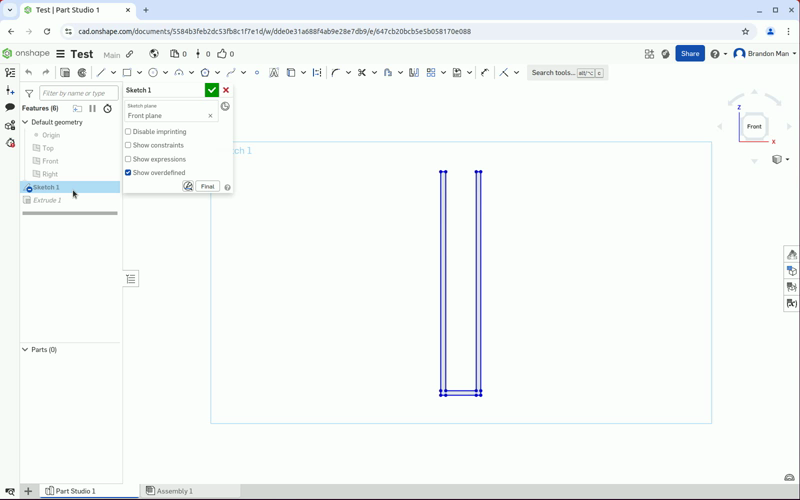
mouse_move(229, 92)
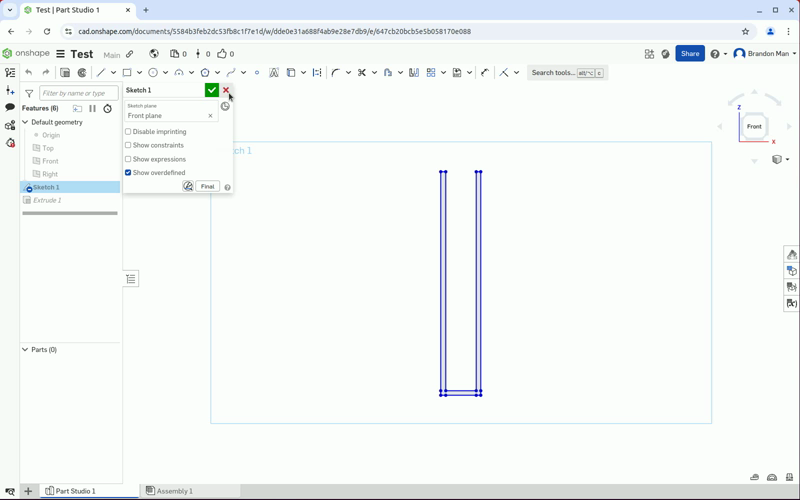
click(229, 92)
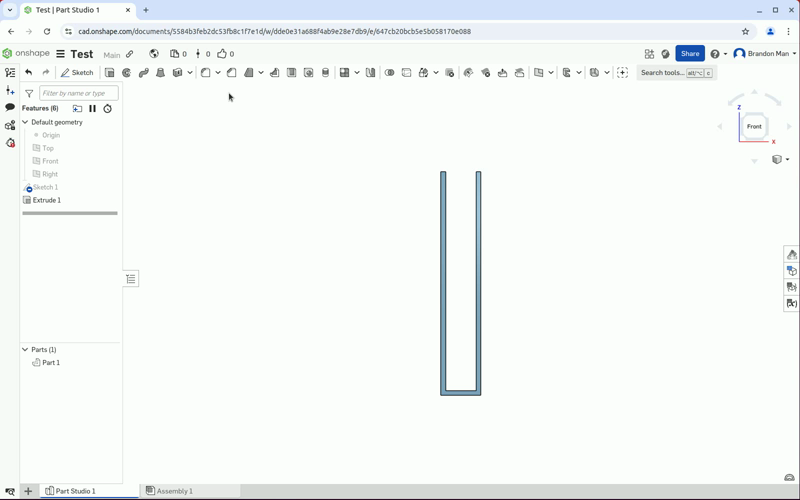
mouse_move(541, 75)
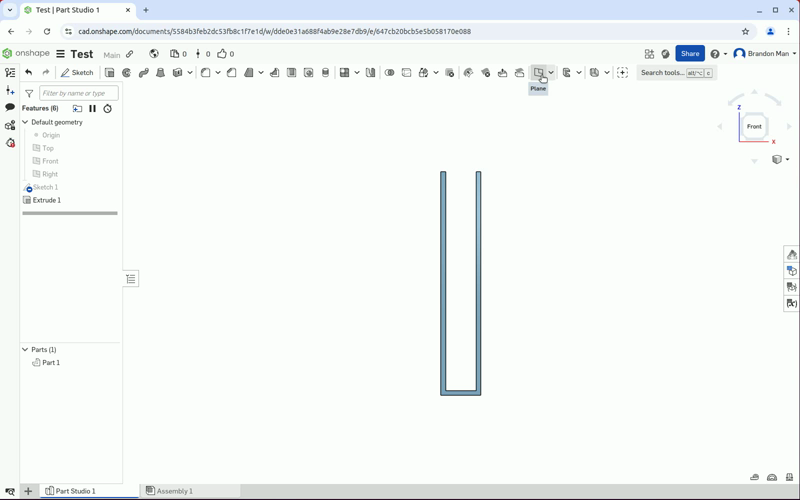
click(541, 75)
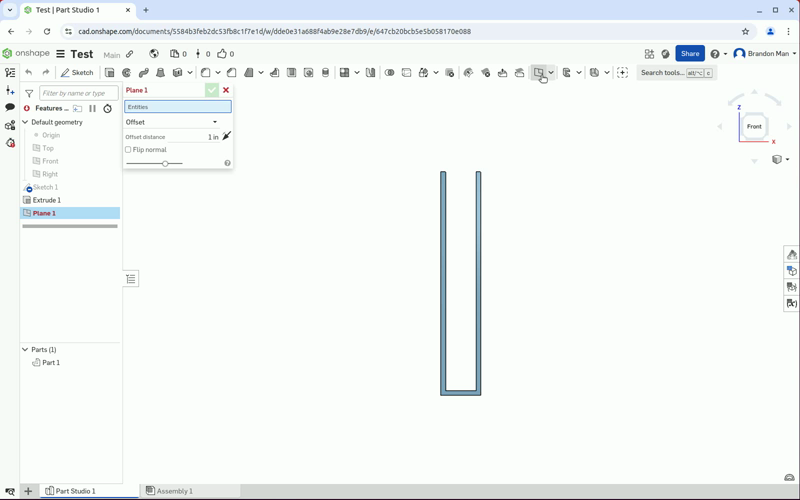
mouse_move(73, 163)
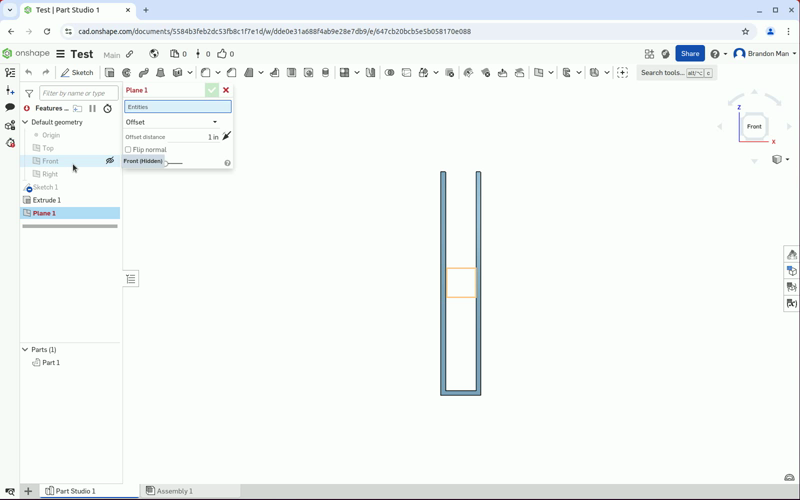
click(73, 163)
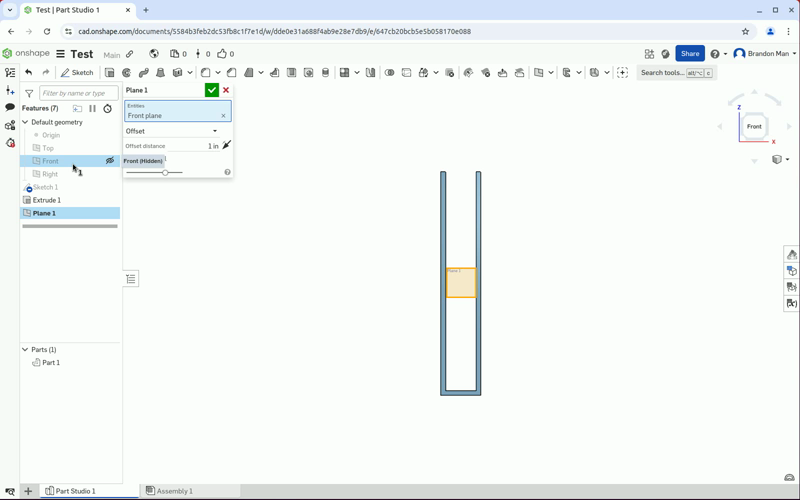
key(tab, 2)
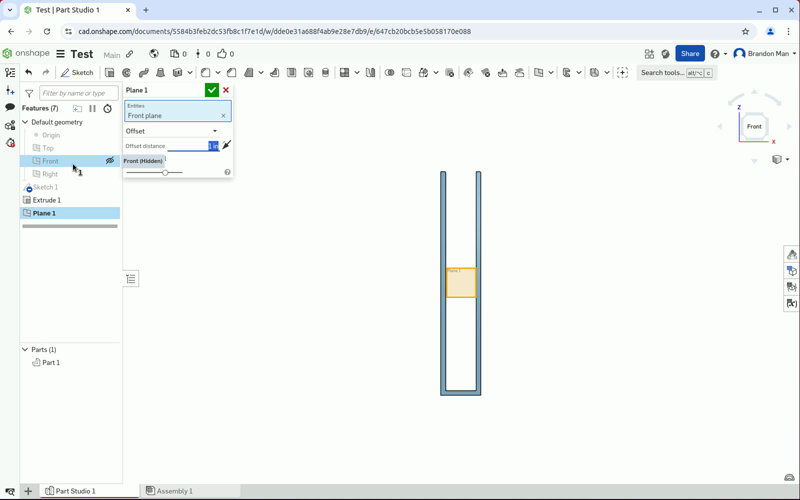
text(0.955)
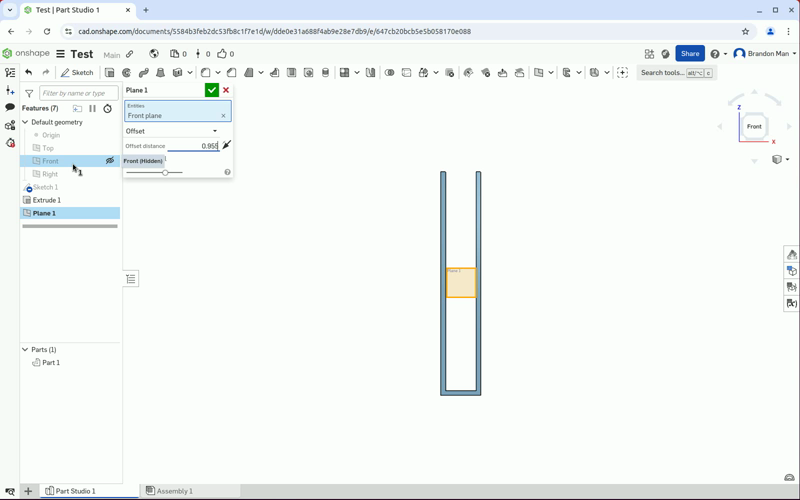
key(enter, 2)
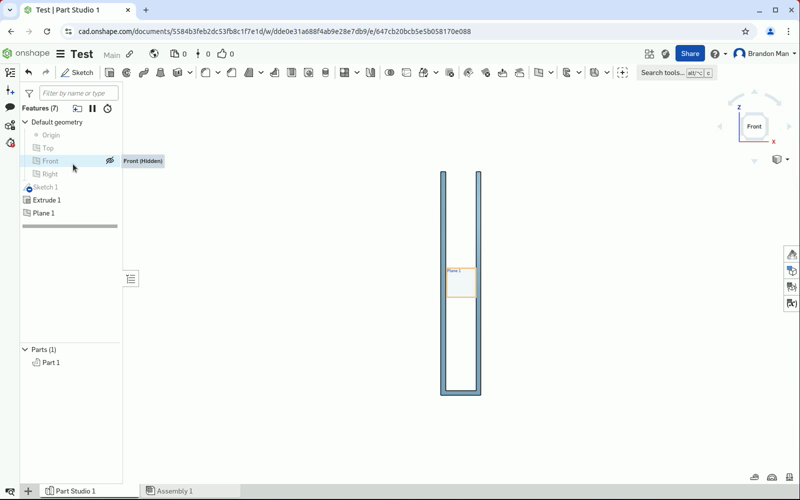
key(shift+s)
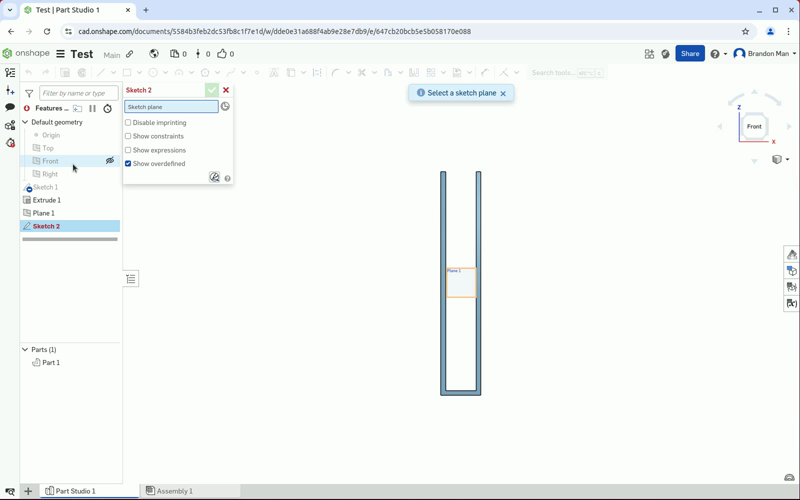
mouse_move(73, 215)
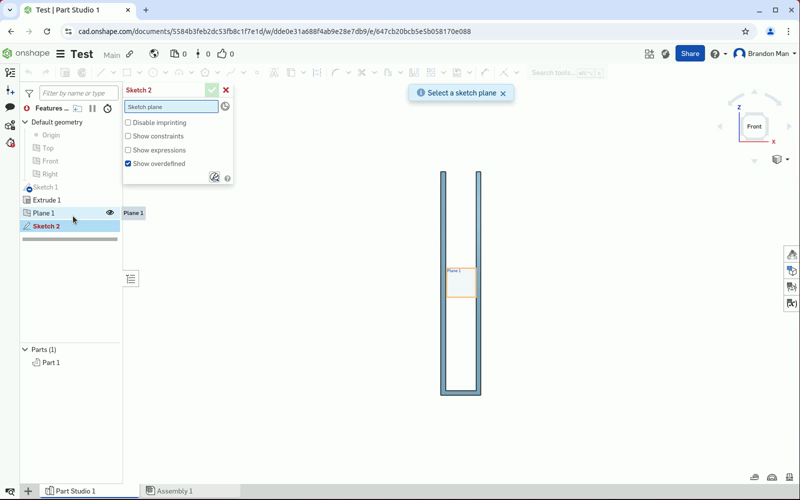
click(73, 215)
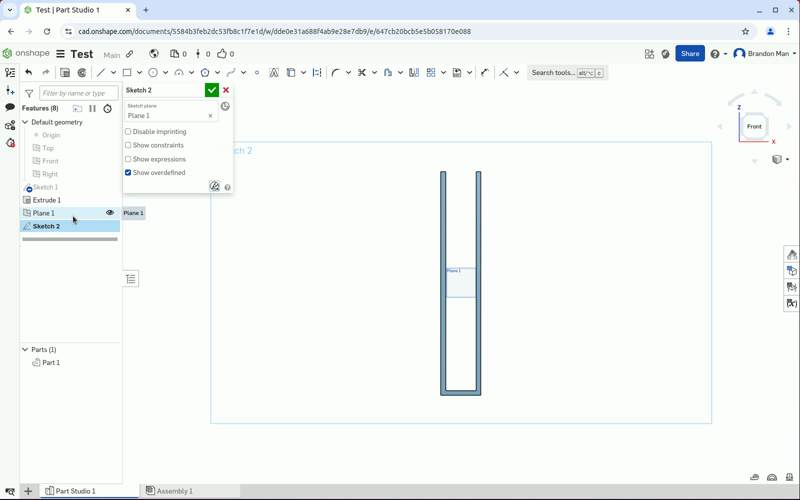
mouse_move(73, 352)
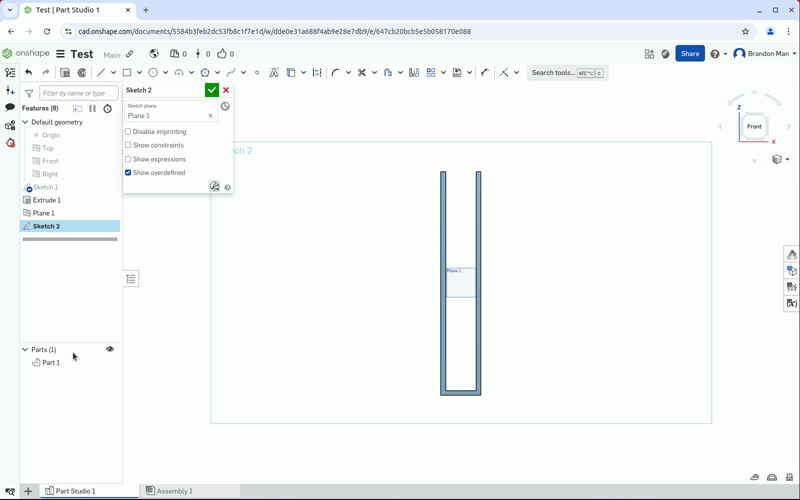
key(y)
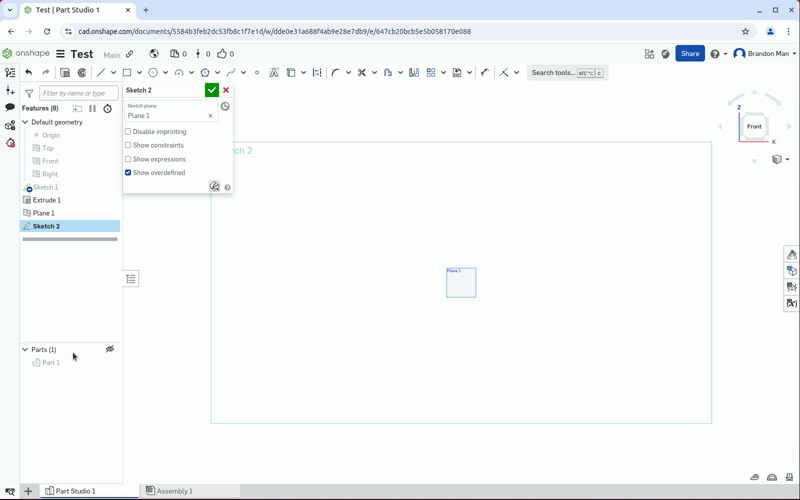
key(l)
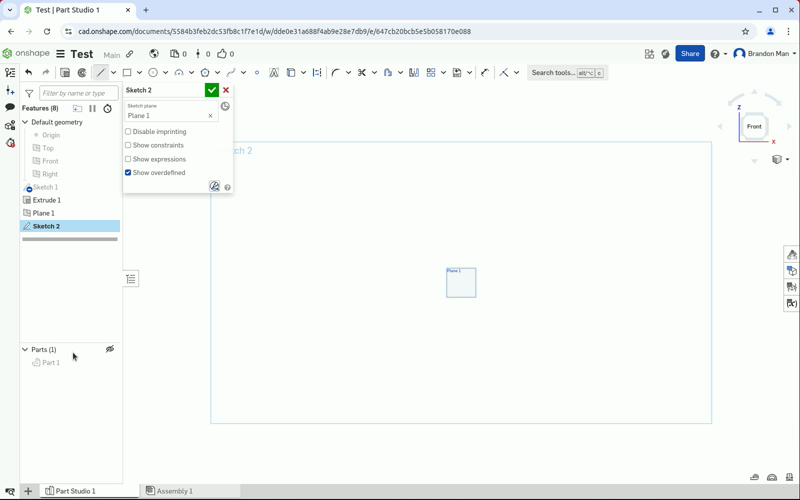
key_down(shift)
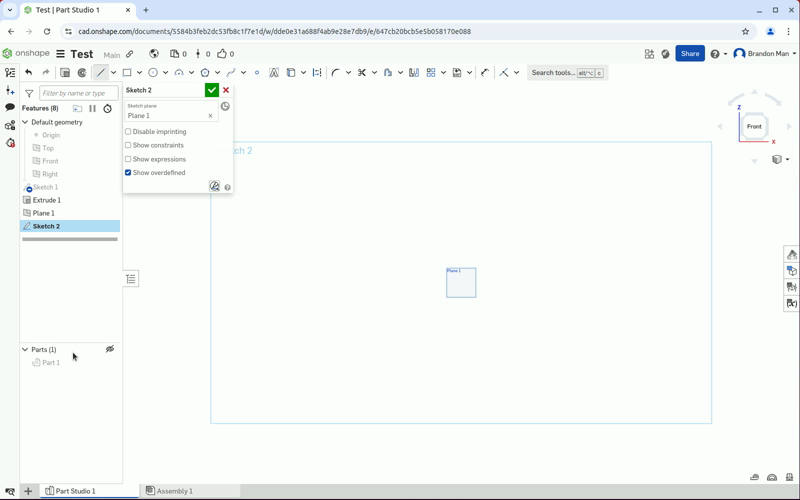
mouse_move(445, 395)
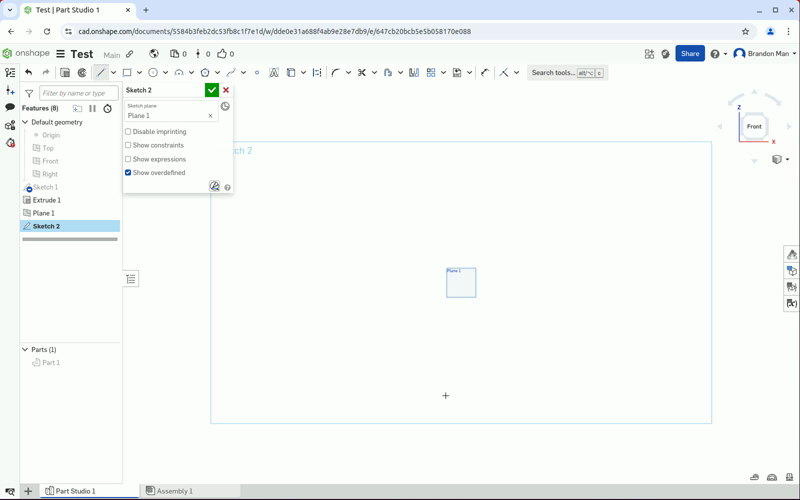
click(445, 395)
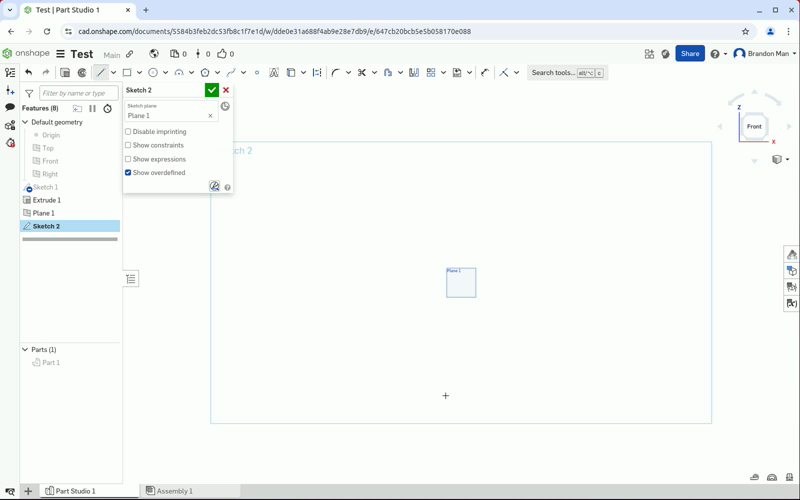
key_up(shift)
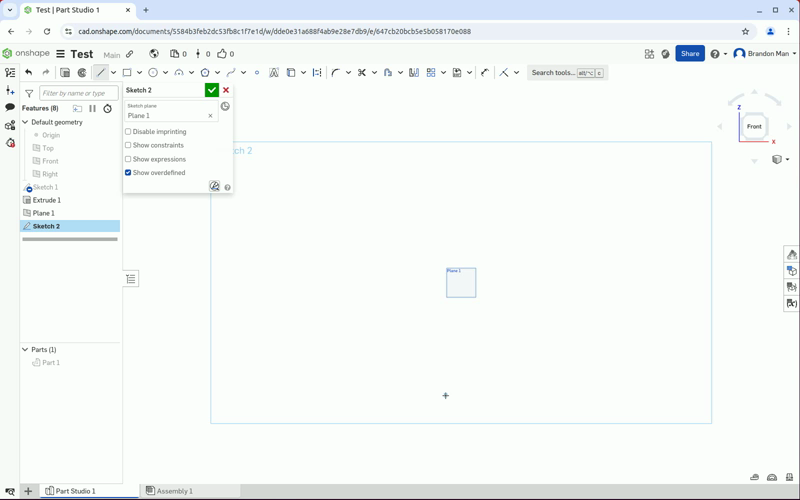
key_down(shift)
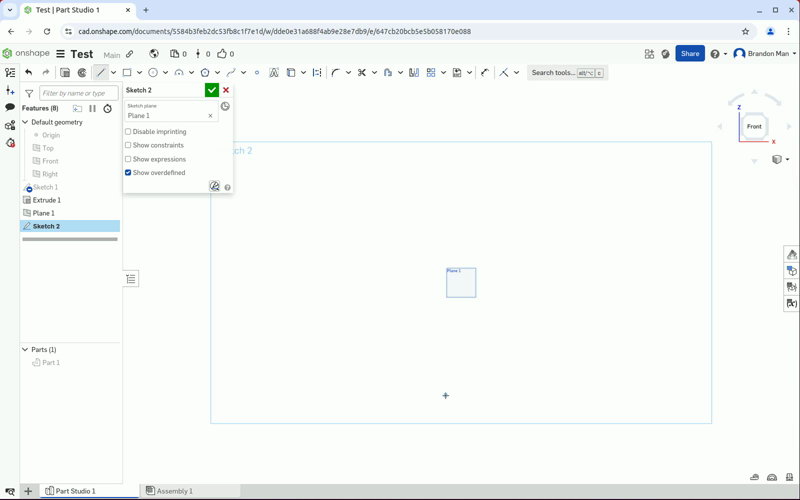
mouse_move(475, 395)
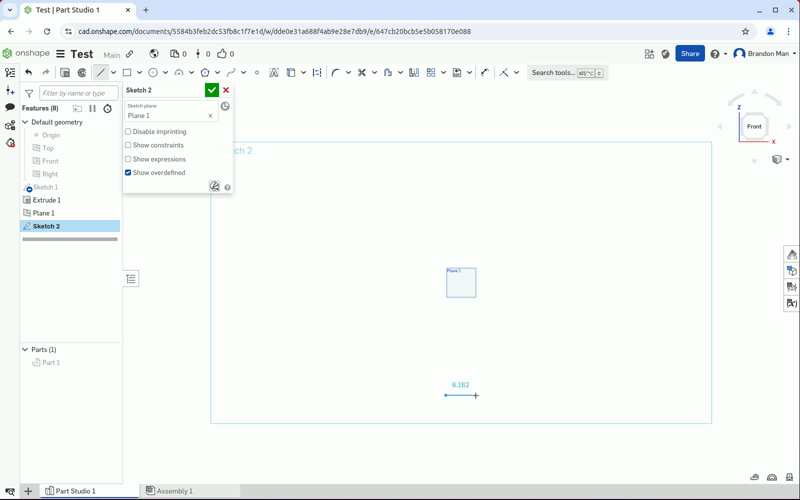
mouse_move(451, 395)
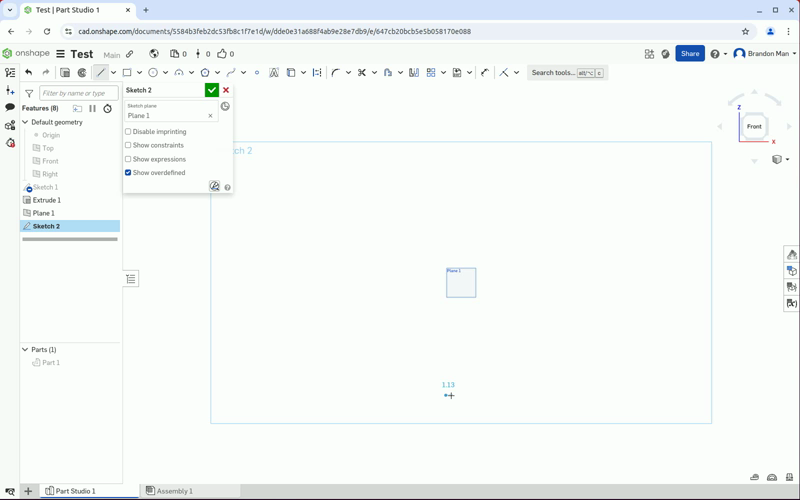
scroll(6)
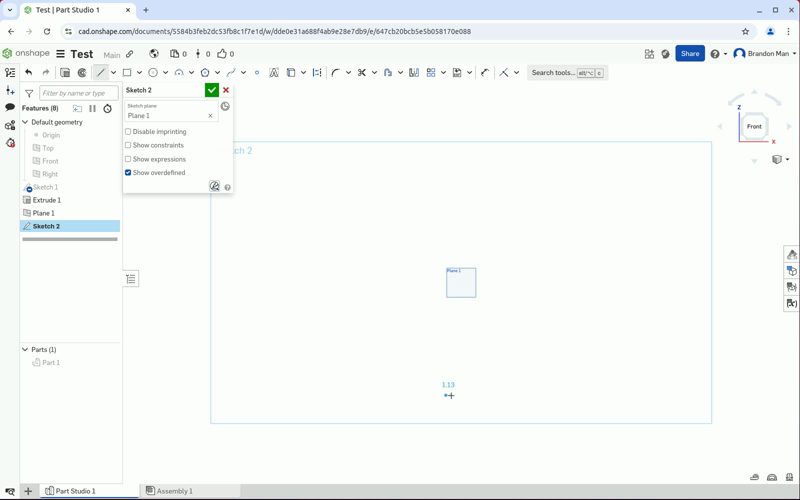
scroll(6)
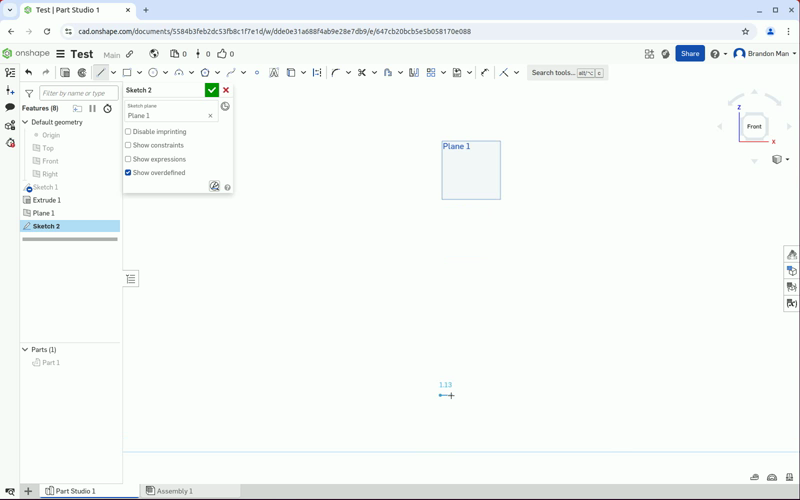
scroll(6)
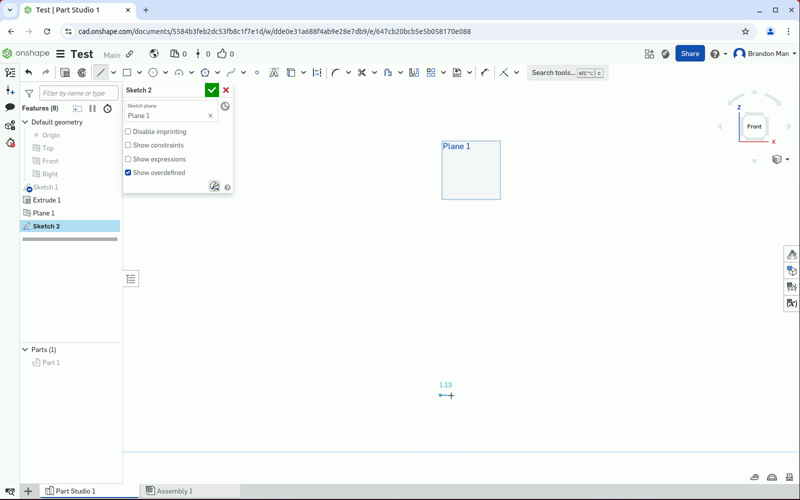
scroll(6)
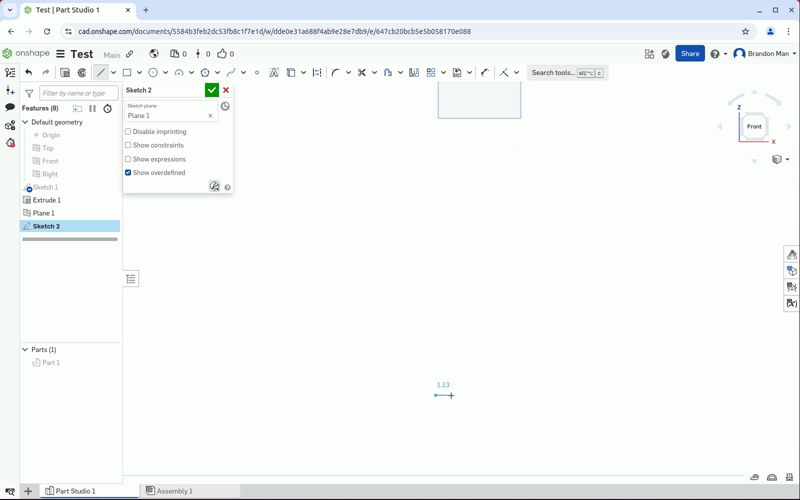
scroll(6)
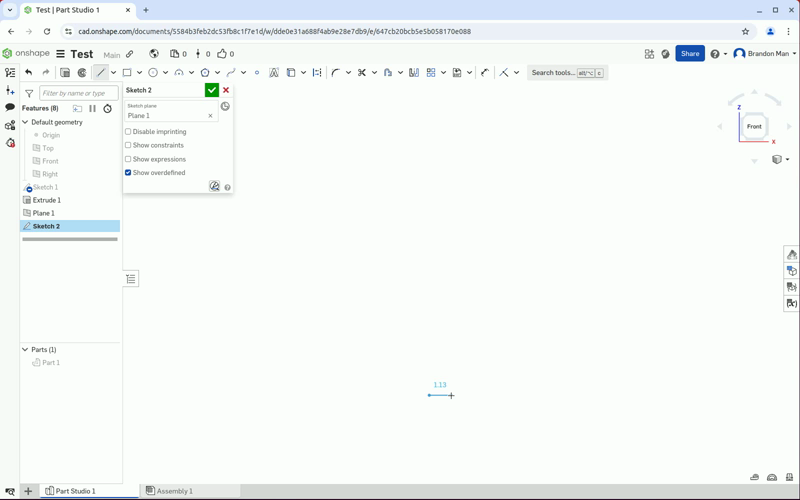
scroll(6)
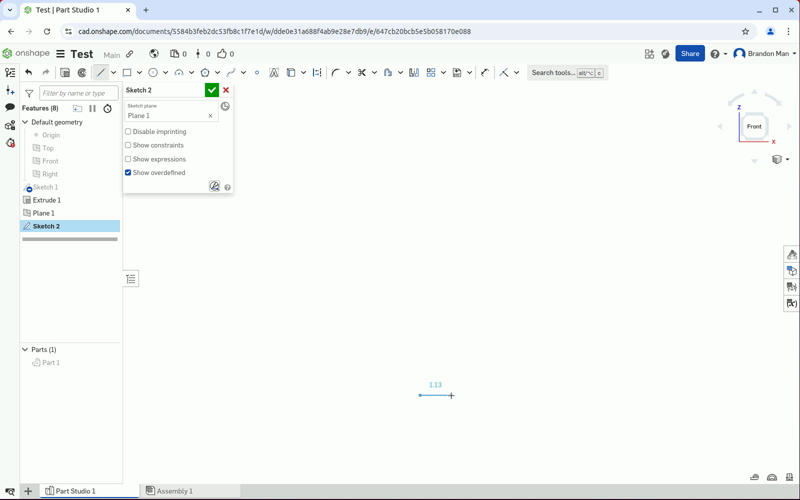
scroll(6)
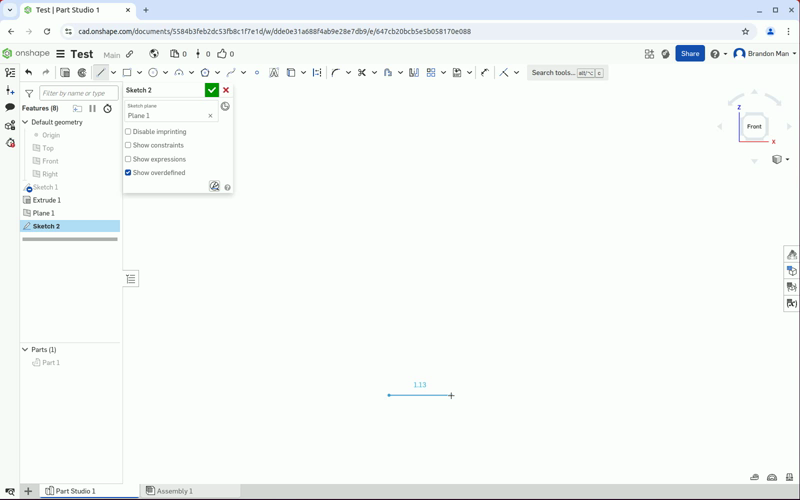
click(451, 395)
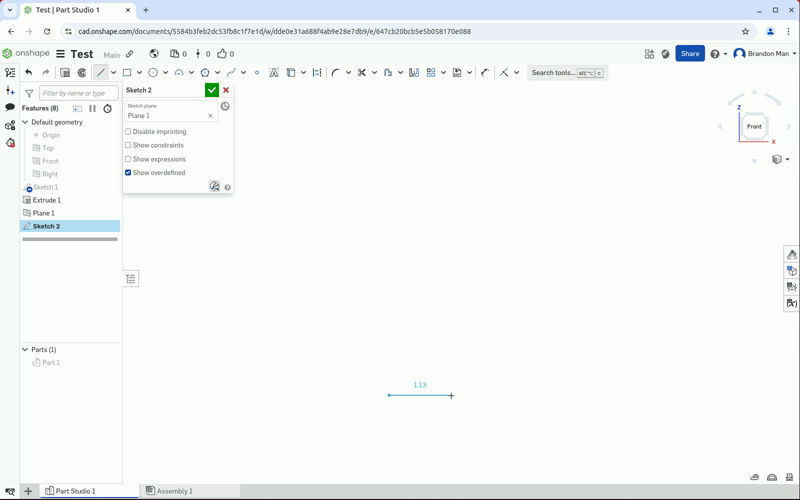
scroll(-6)
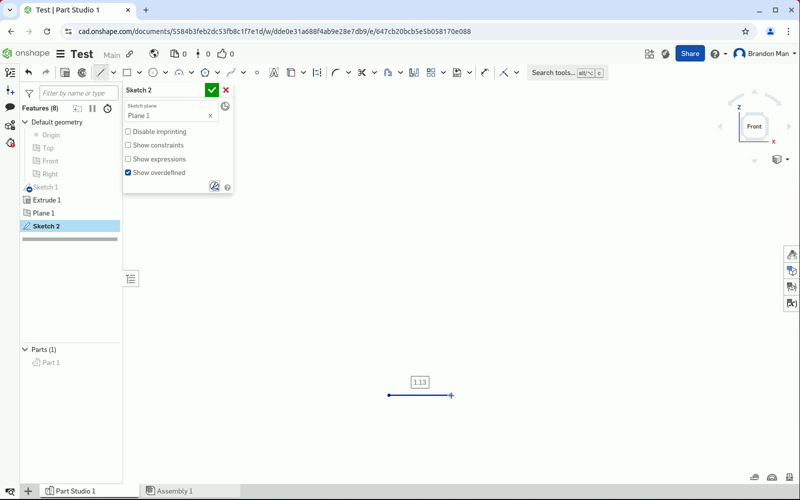
scroll(-6)
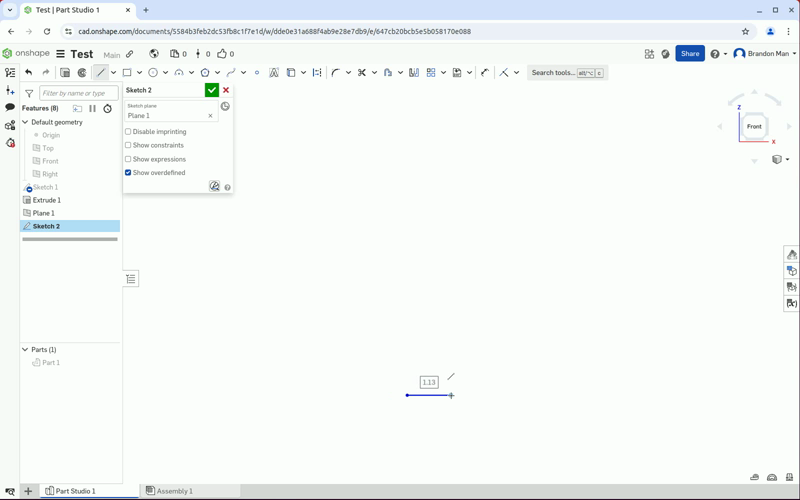
scroll(-6)
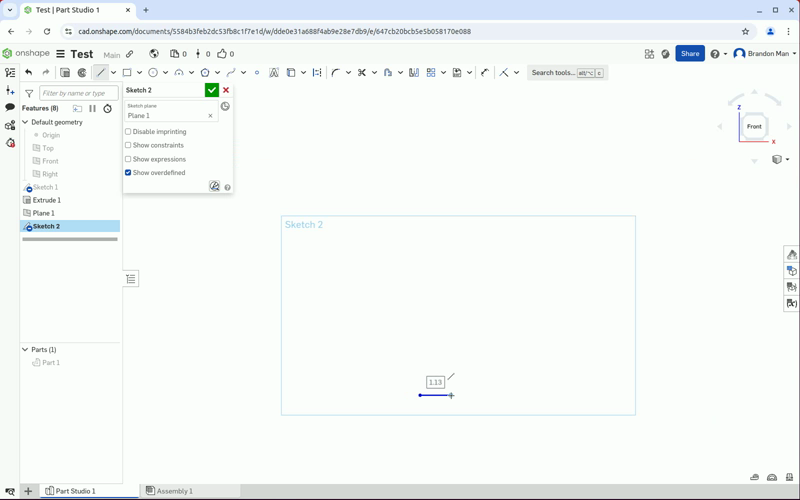
scroll(-6)
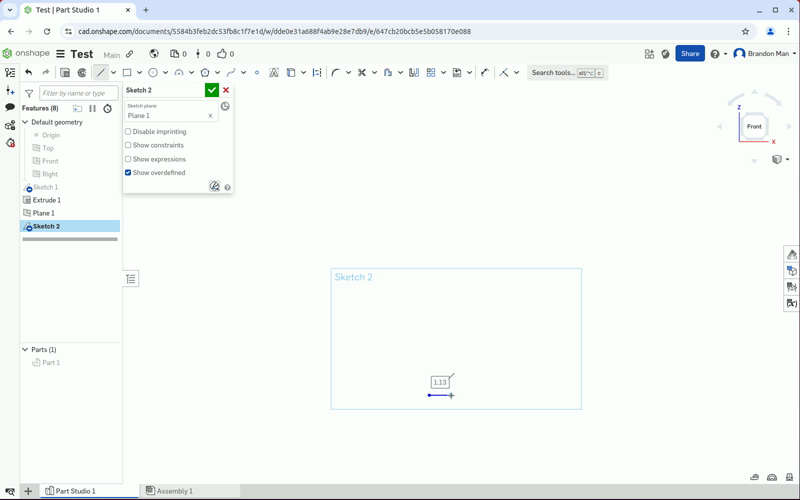
scroll(-6)
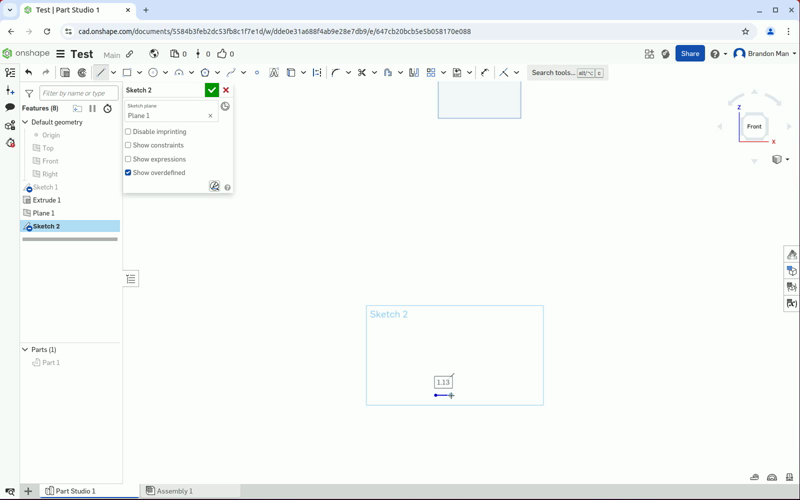
scroll(-6)
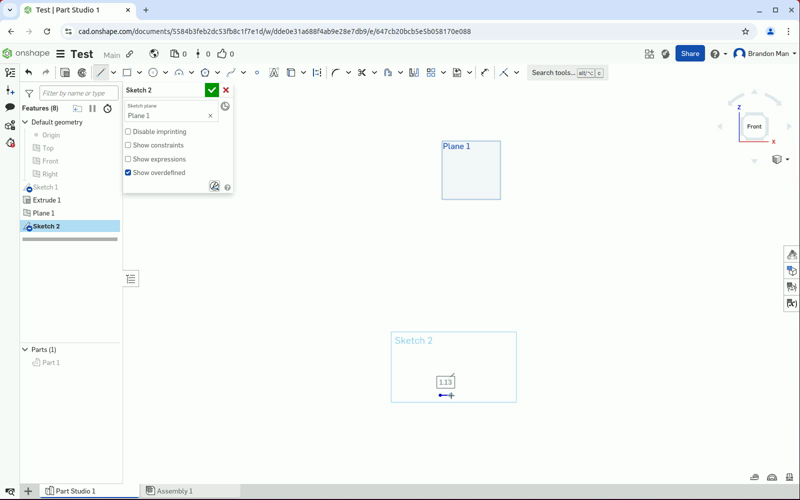
scroll(-6)
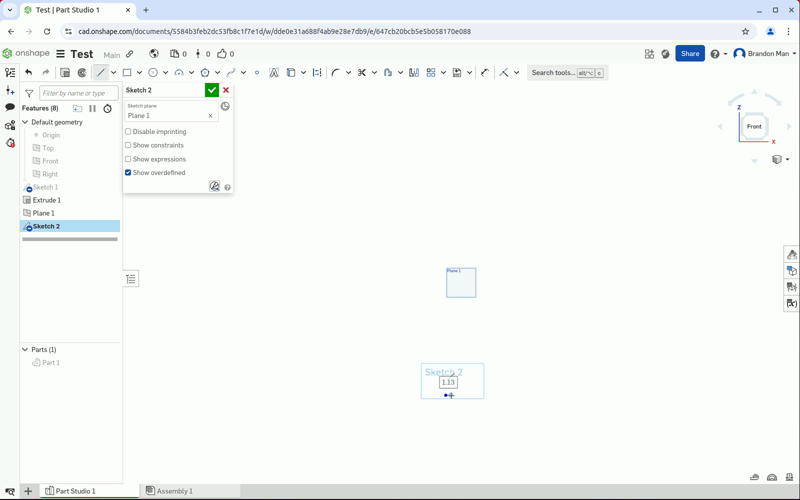
key_up(shift)
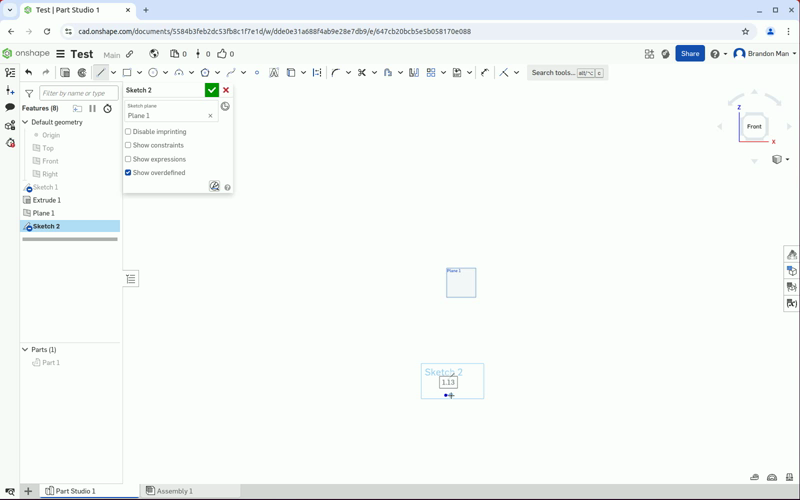
key_down(shift)
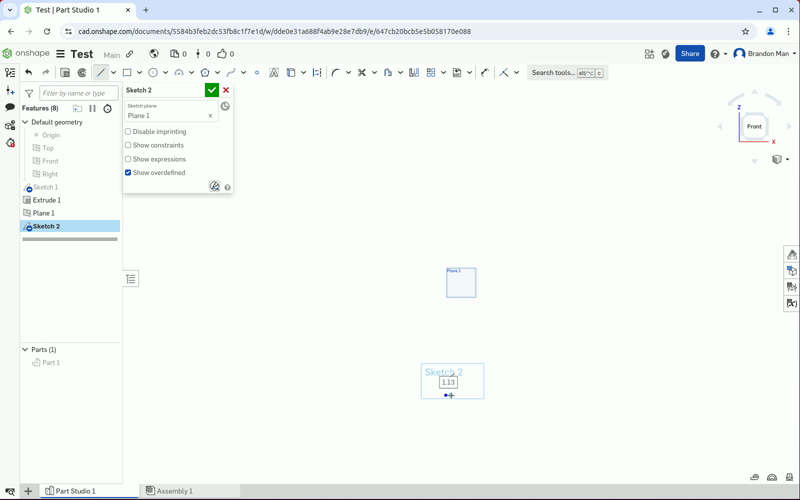
mouse_move(481, 395)
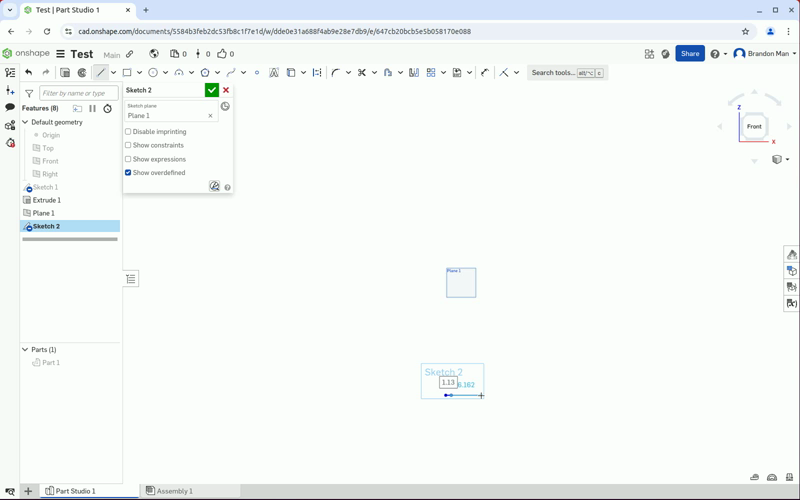
mouse_move(451, 389)
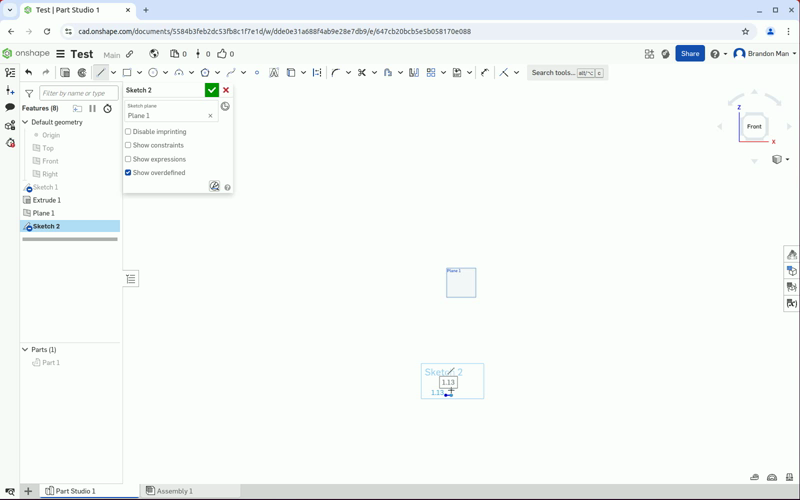
scroll(6)
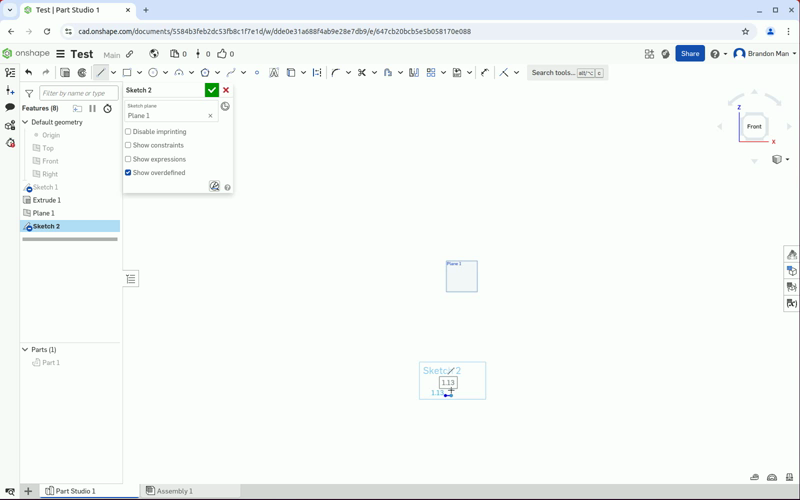
scroll(6)
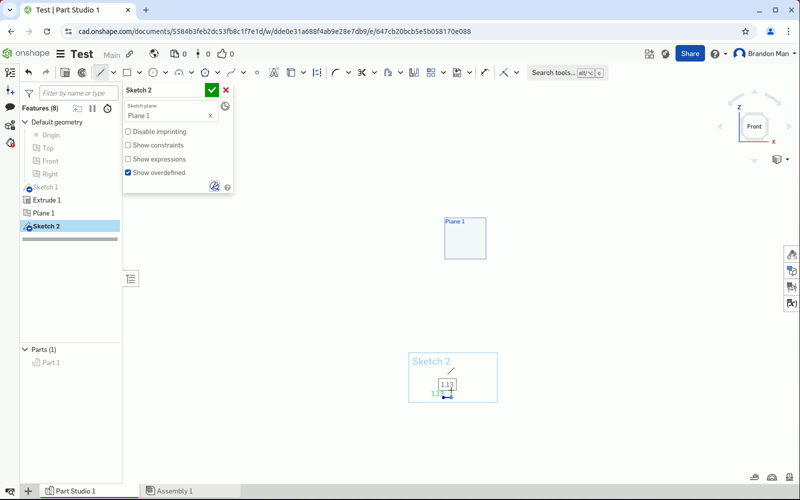
scroll(6)
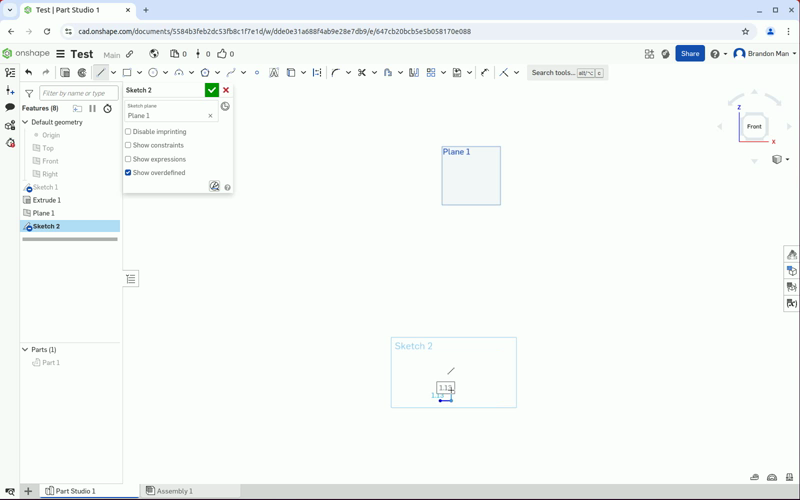
scroll(6)
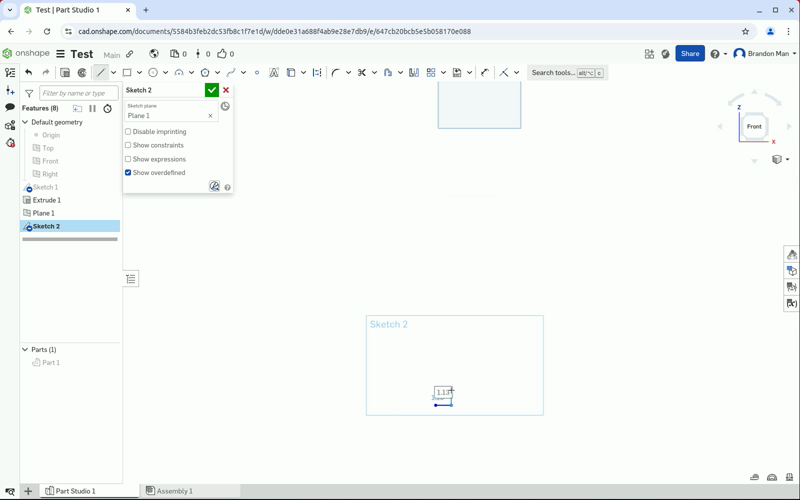
scroll(6)
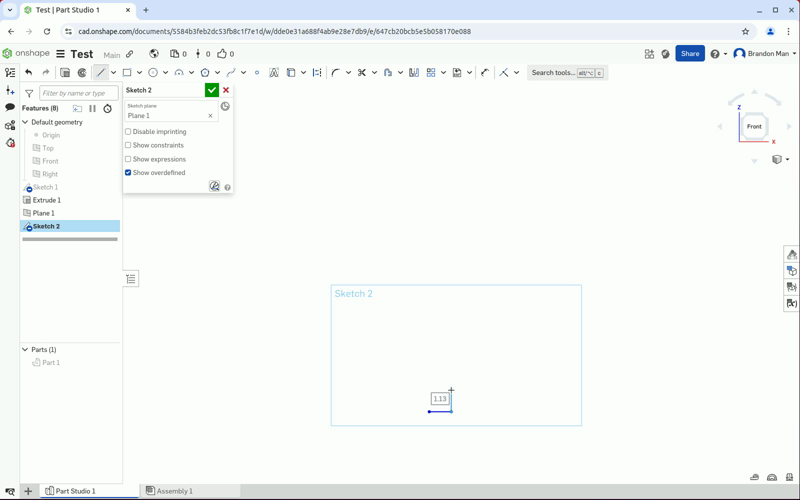
scroll(6)
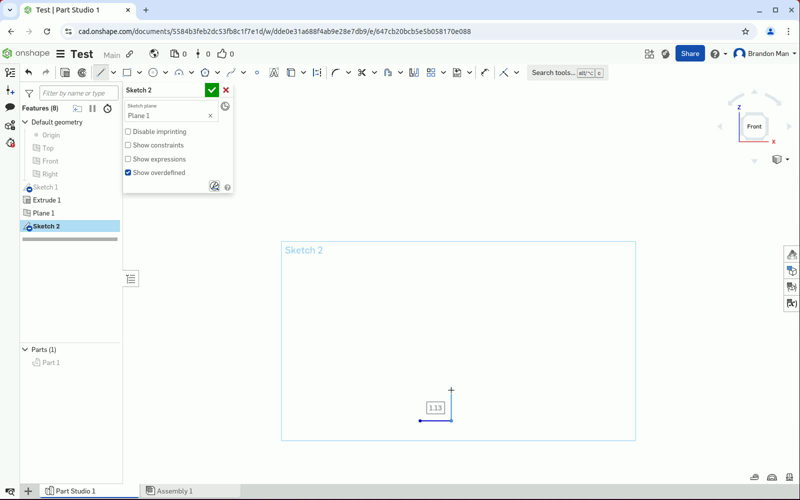
scroll(6)
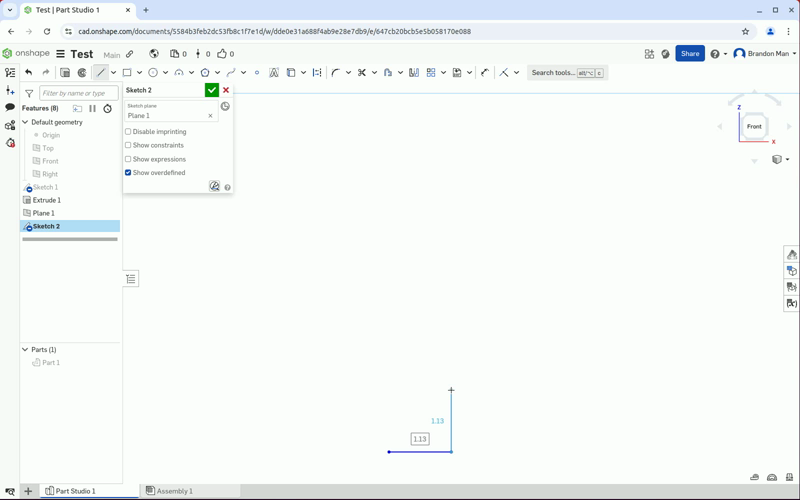
click(451, 389)
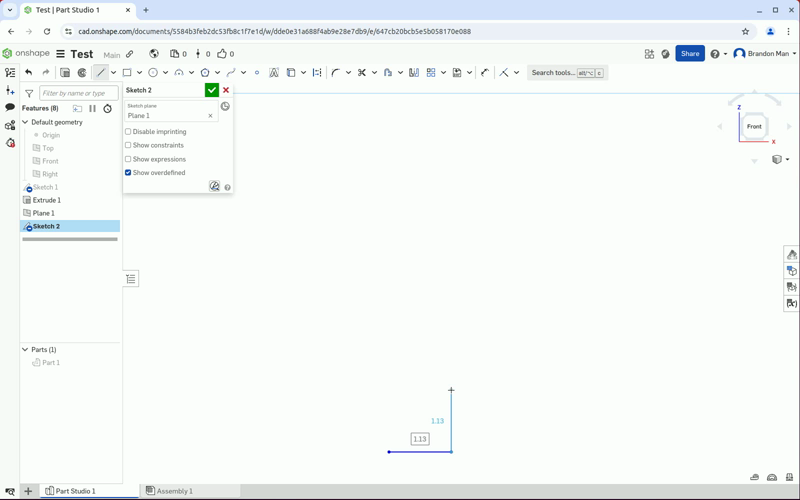
scroll(-6)
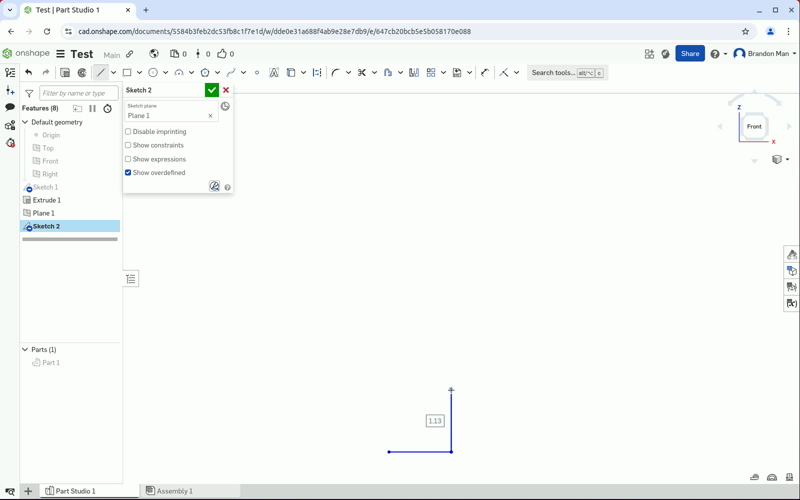
scroll(-6)
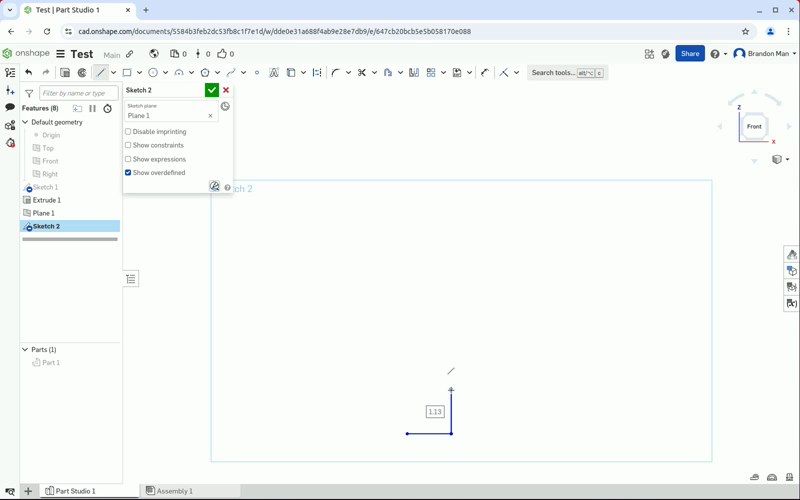
scroll(-6)
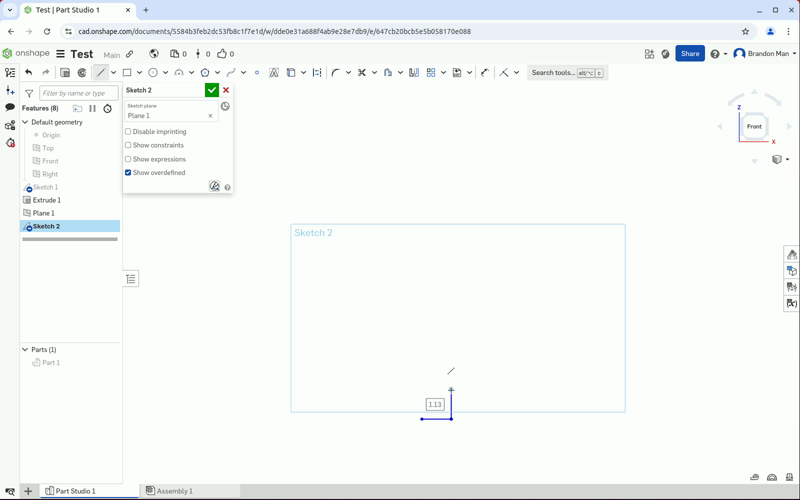
scroll(-6)
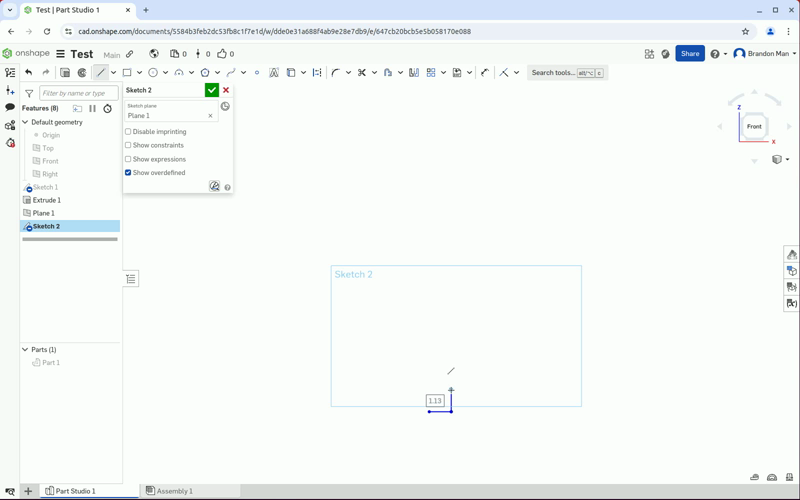
scroll(-6)
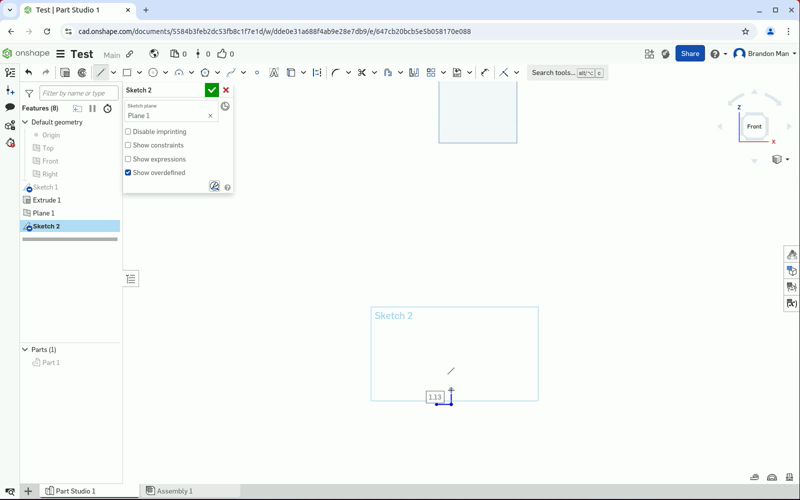
scroll(-6)
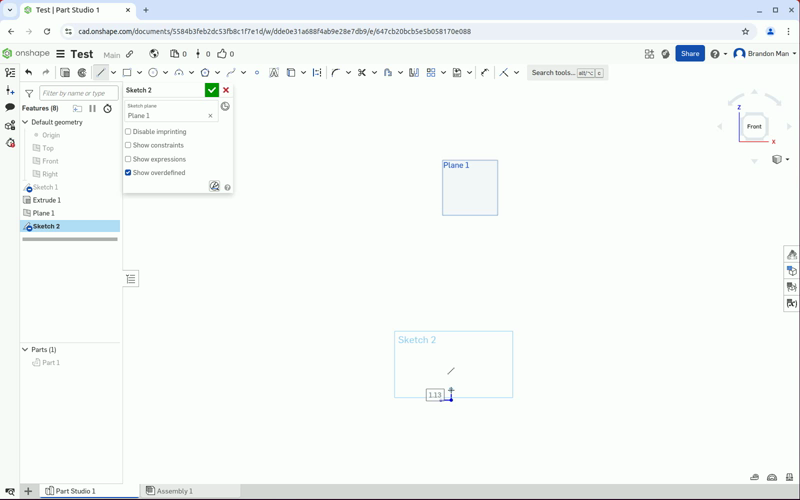
scroll(-6)
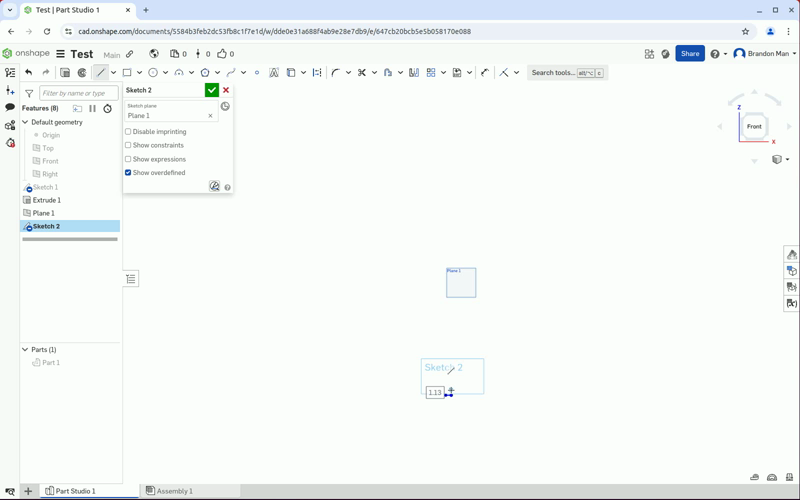
key_up(shift)
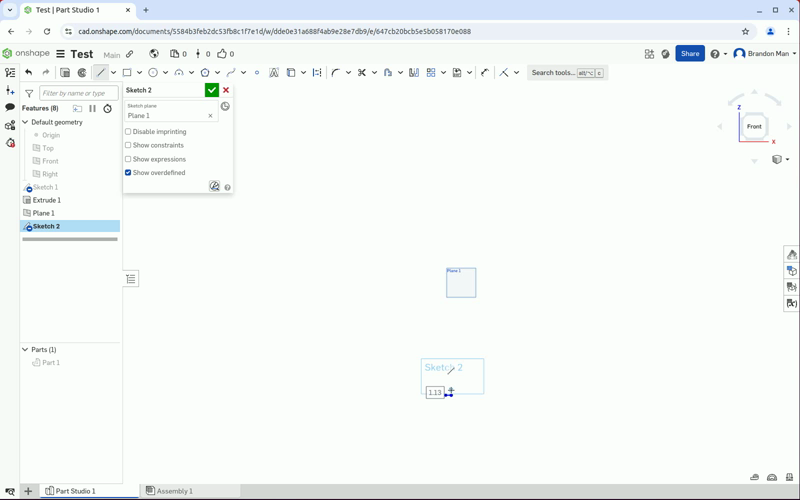
key_down(shift)
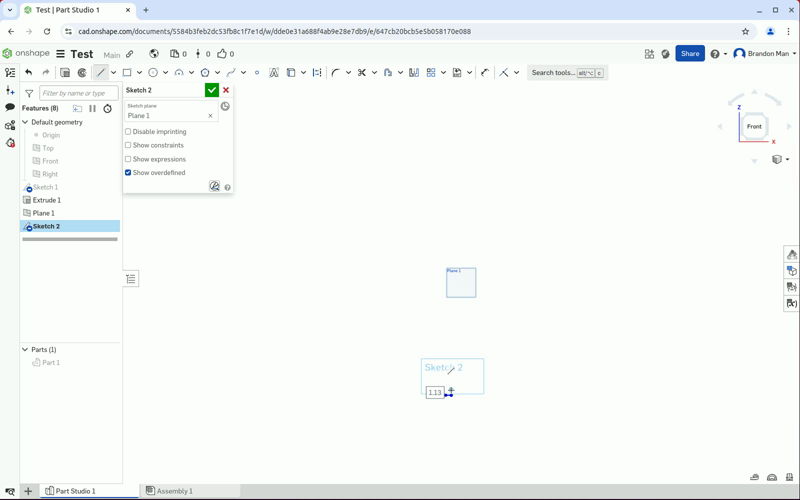
mouse_move(481, 389)
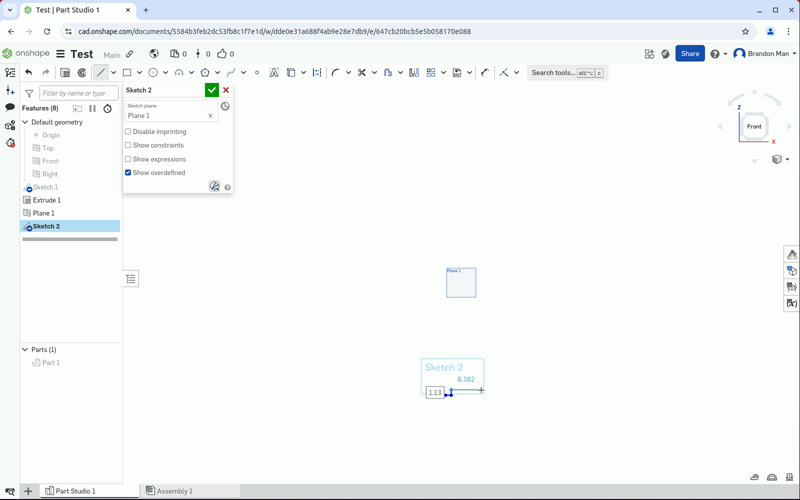
mouse_move(445, 389)
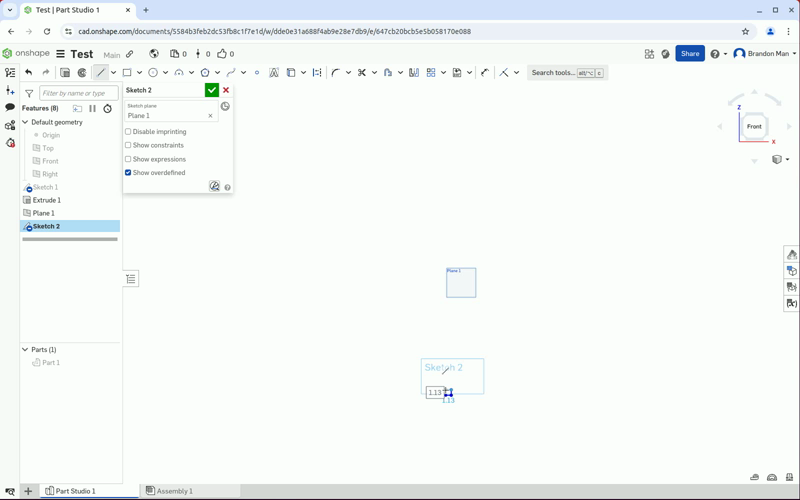
scroll(6)
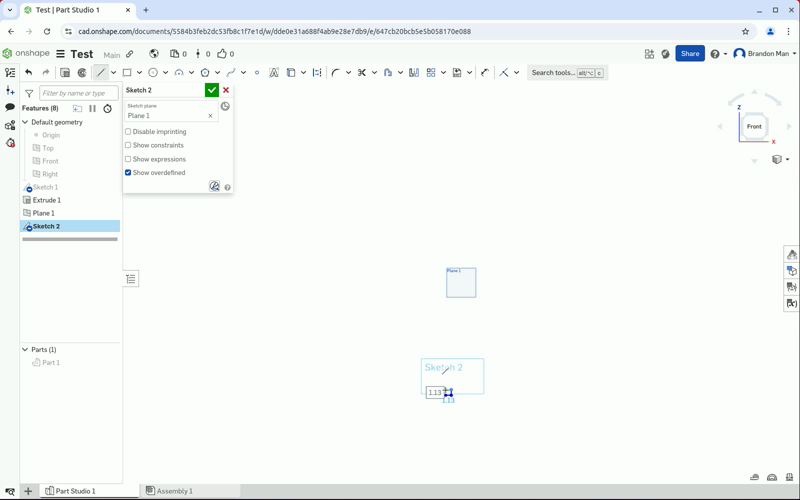
scroll(6)
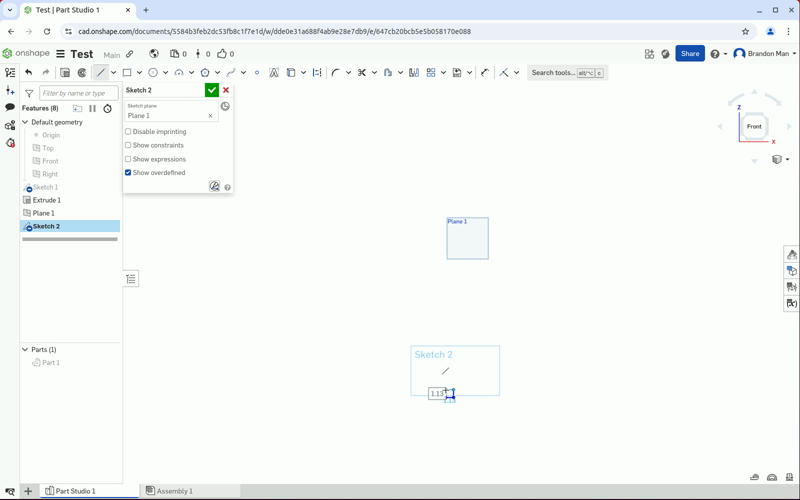
scroll(6)
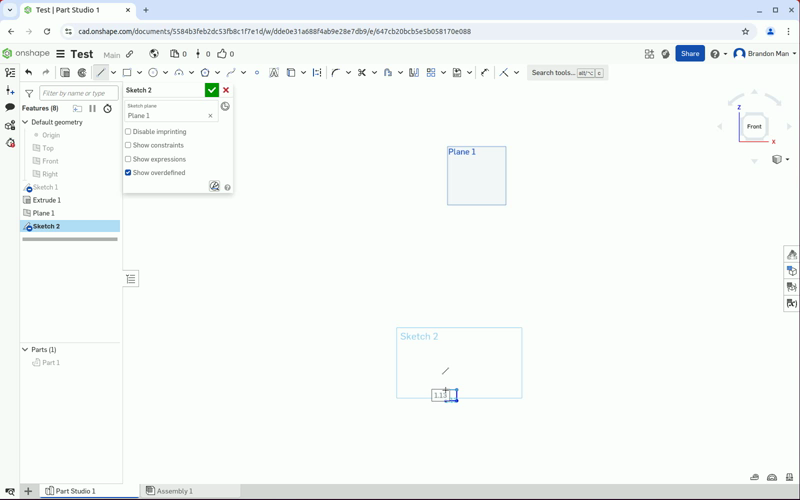
scroll(6)
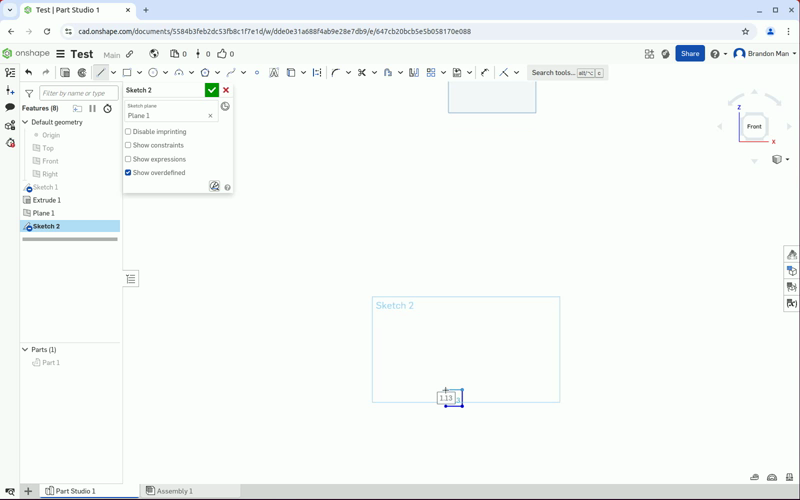
scroll(6)
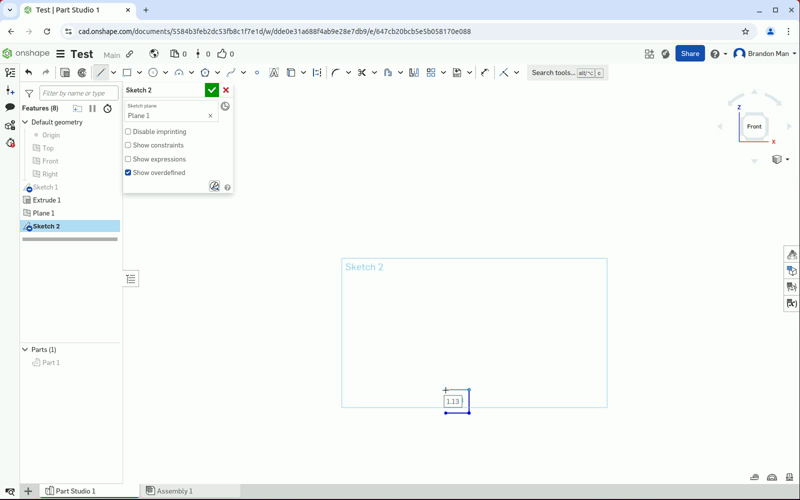
scroll(6)
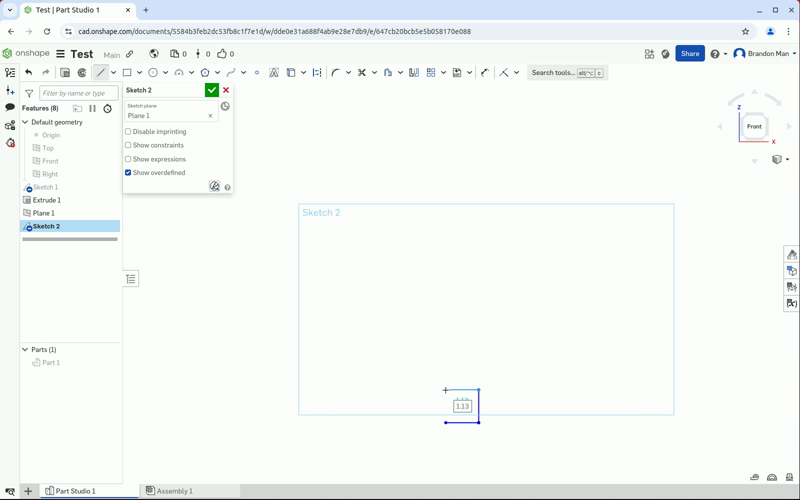
scroll(6)
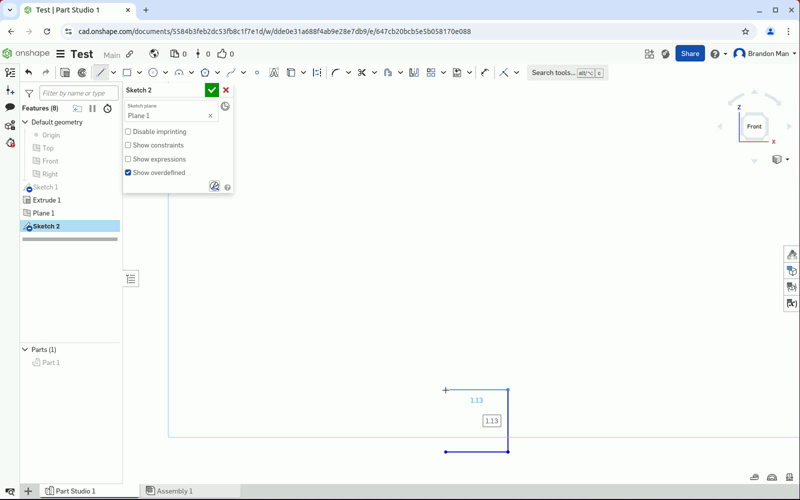
click(445, 389)
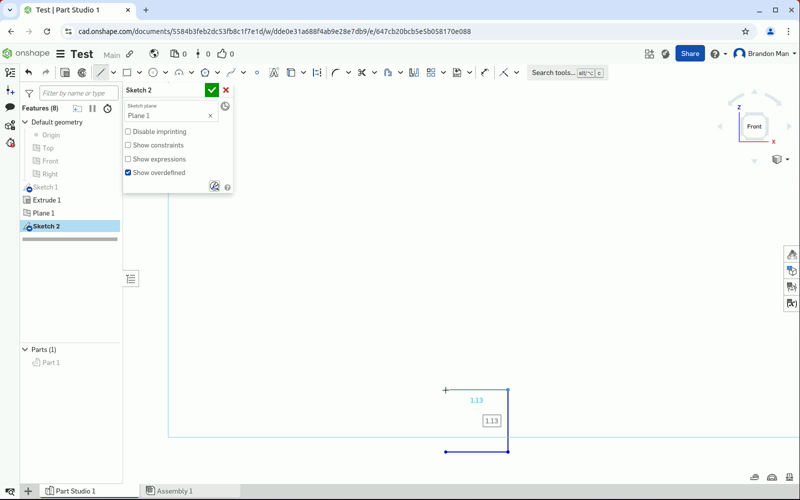
scroll(-6)
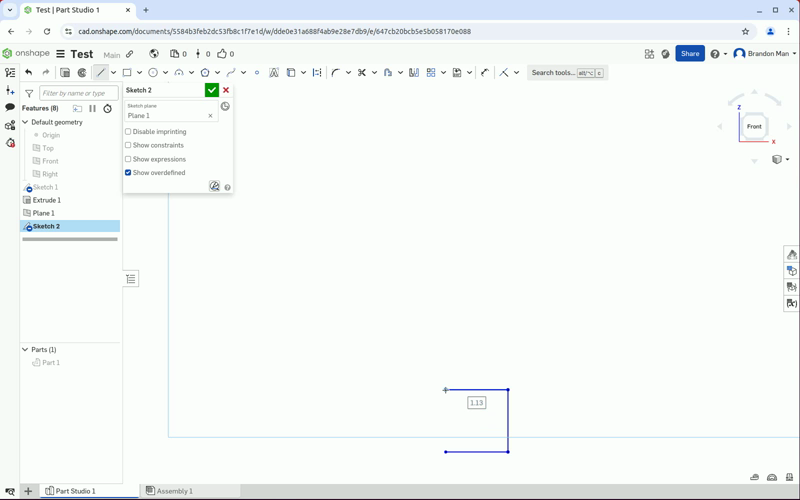
scroll(-6)
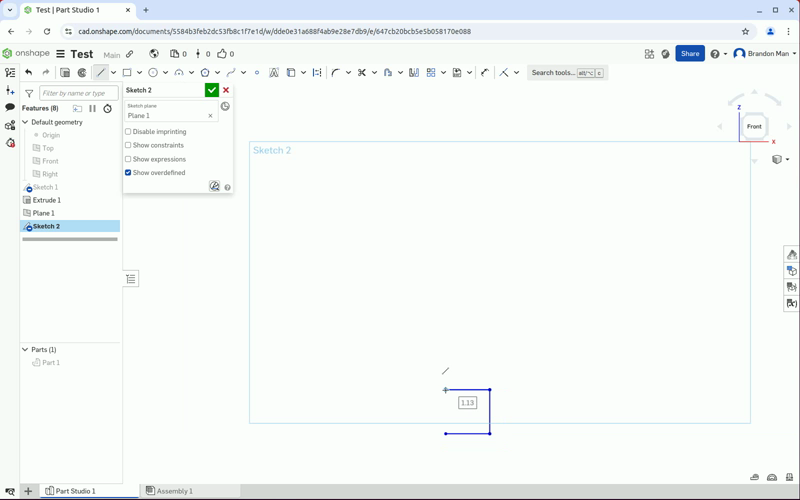
scroll(-6)
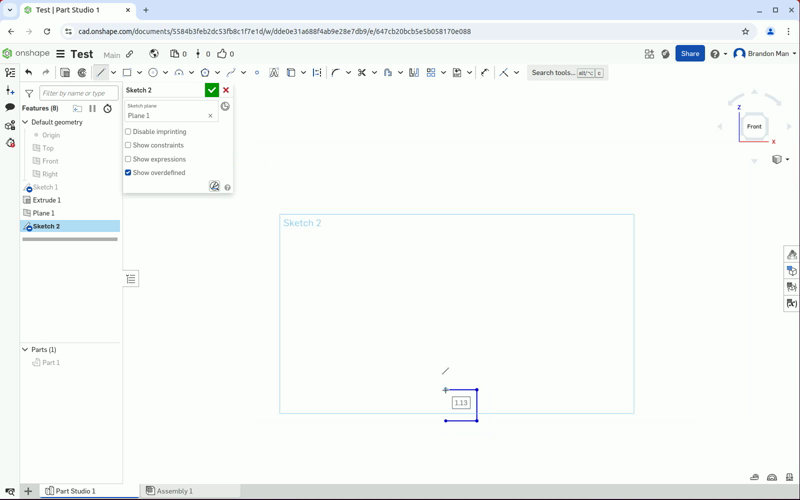
scroll(-6)
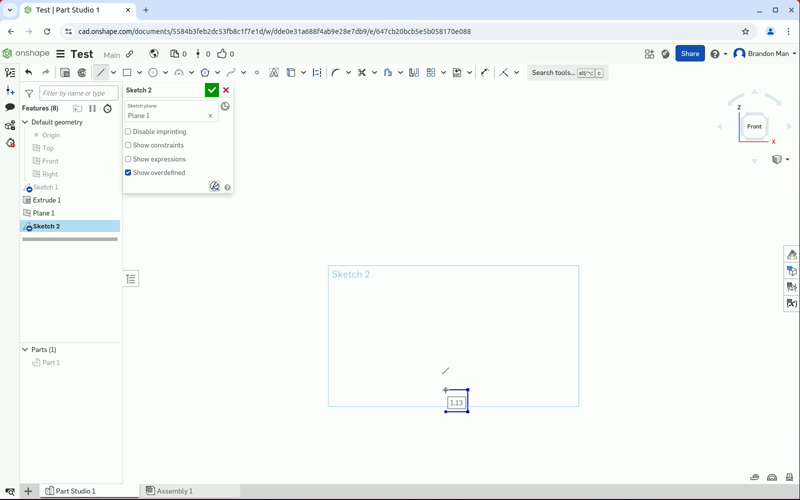
scroll(-6)
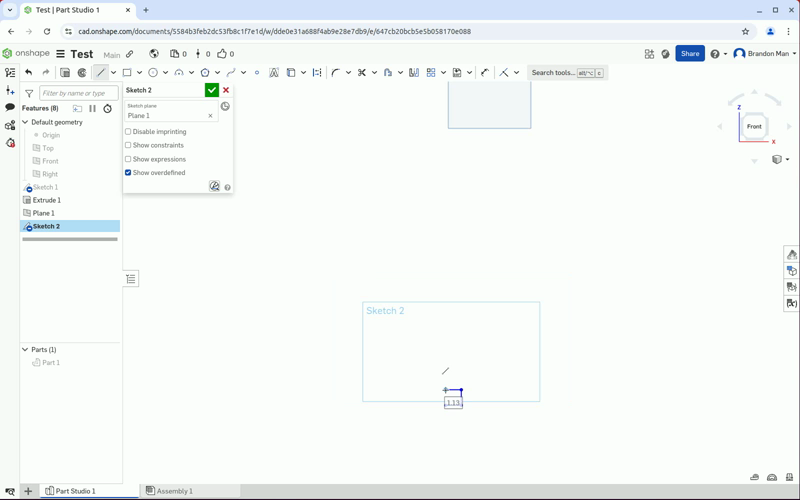
scroll(-6)
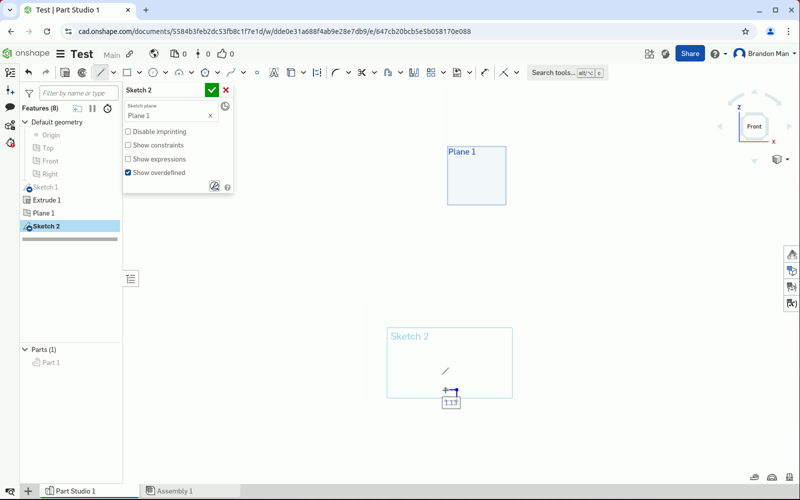
scroll(-6)
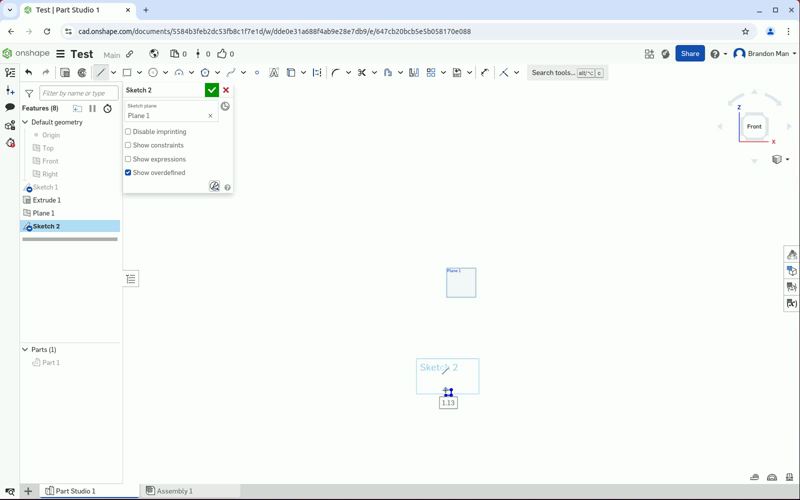
key_up(shift)
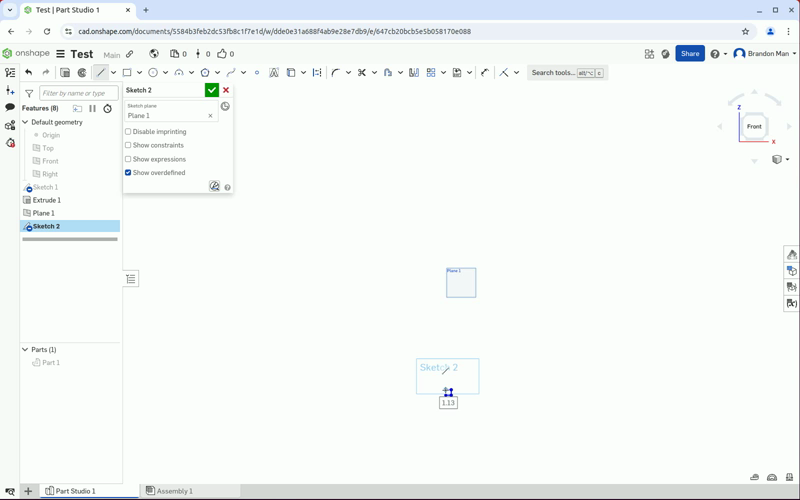
mouse_move(475, 389)
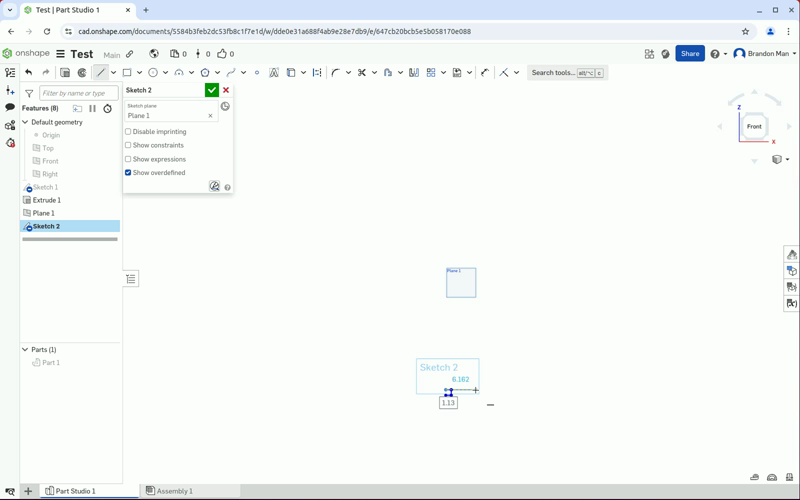
key_down(shift)
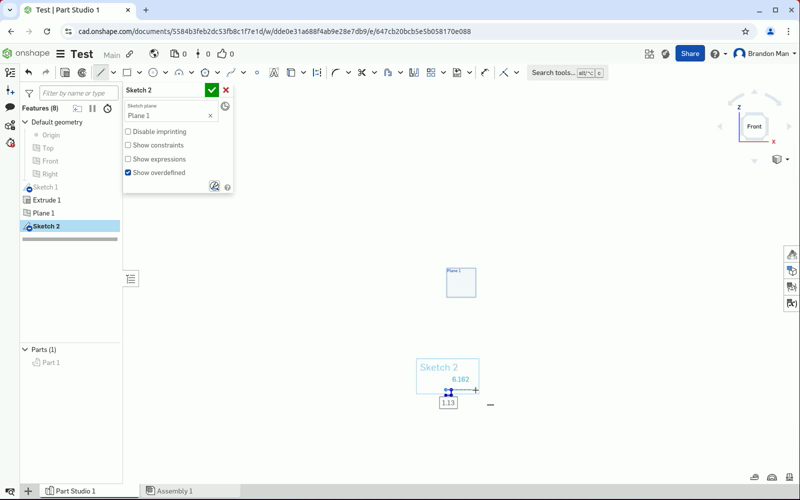
mouse_move(445, 395)
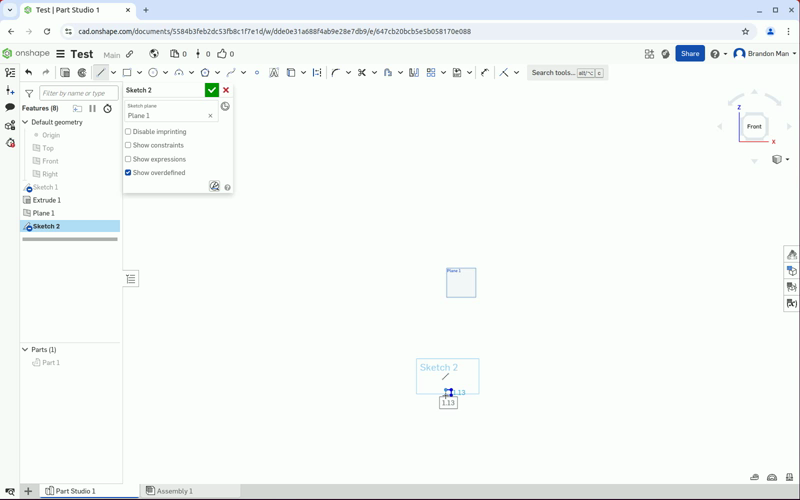
scroll(6)
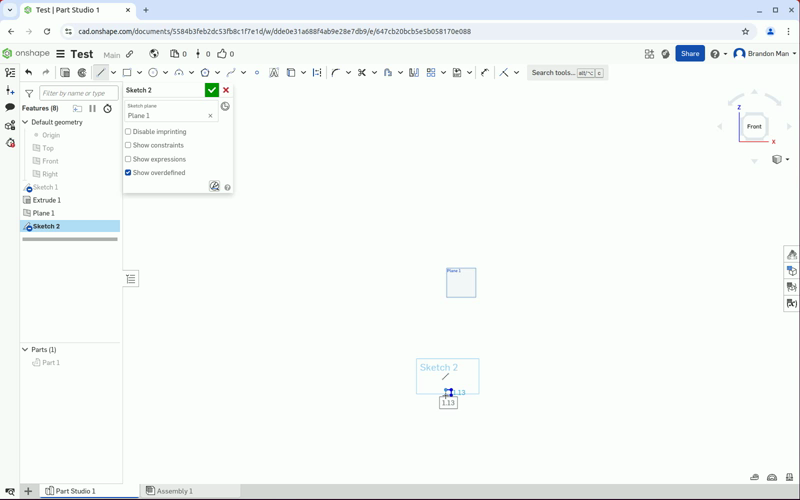
scroll(6)
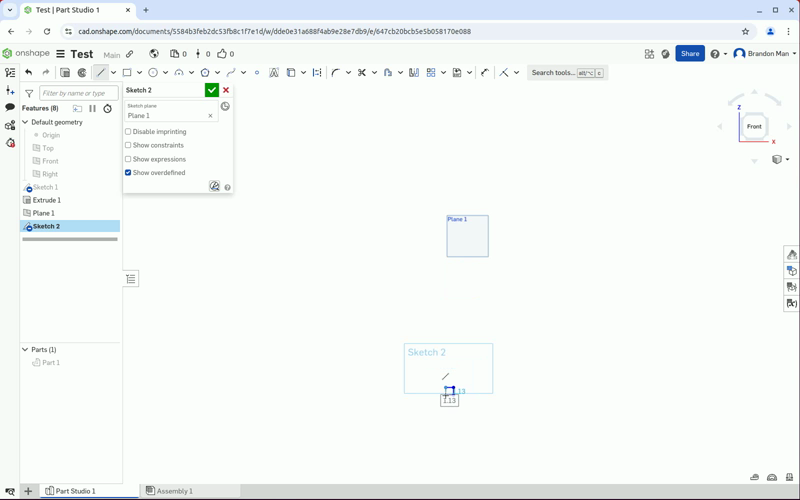
scroll(6)
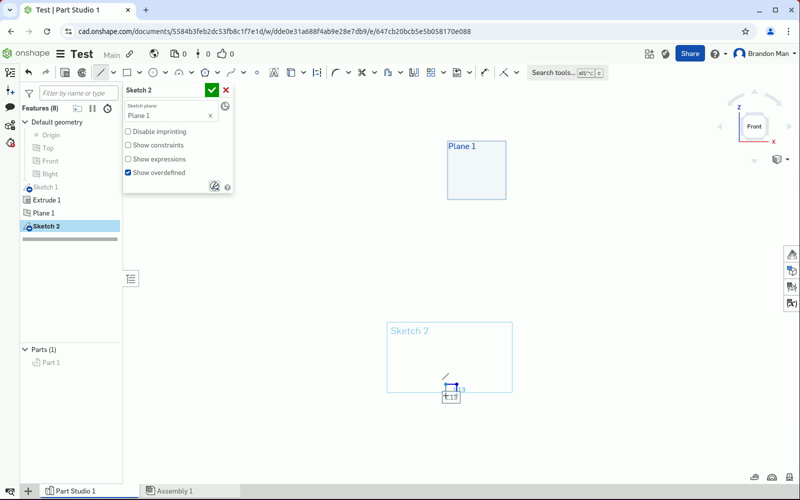
scroll(6)
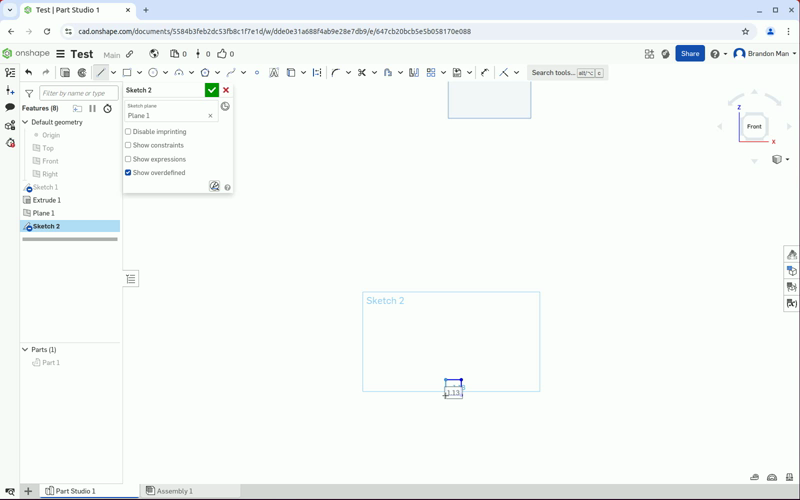
scroll(6)
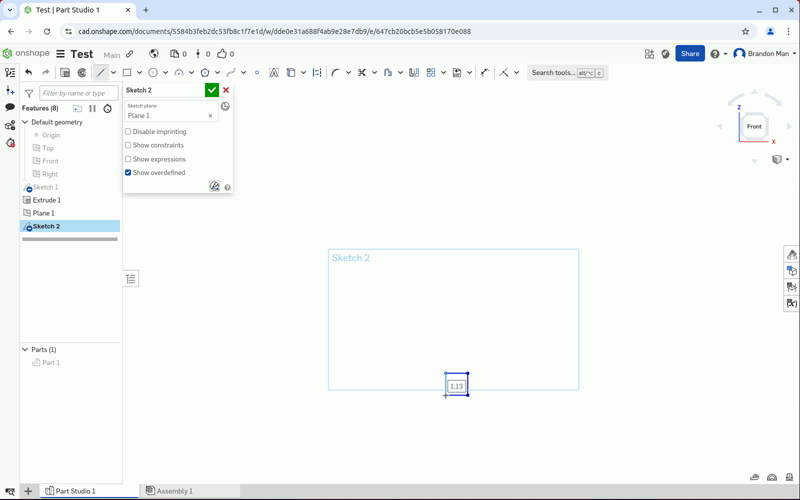
scroll(6)
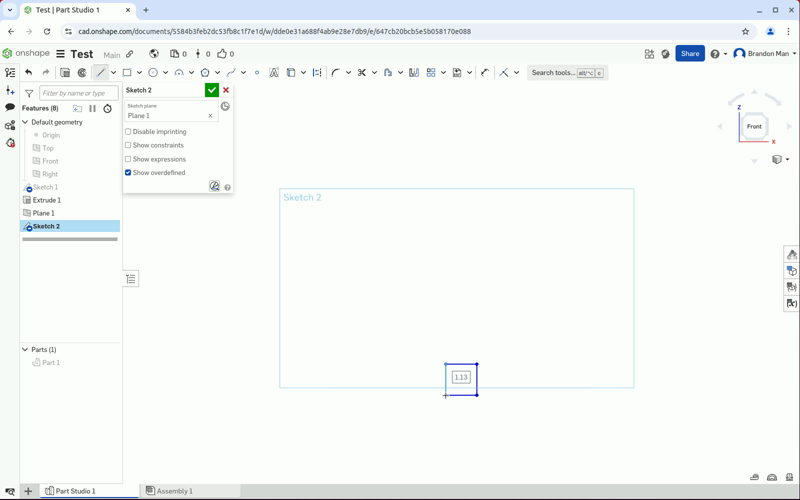
scroll(6)
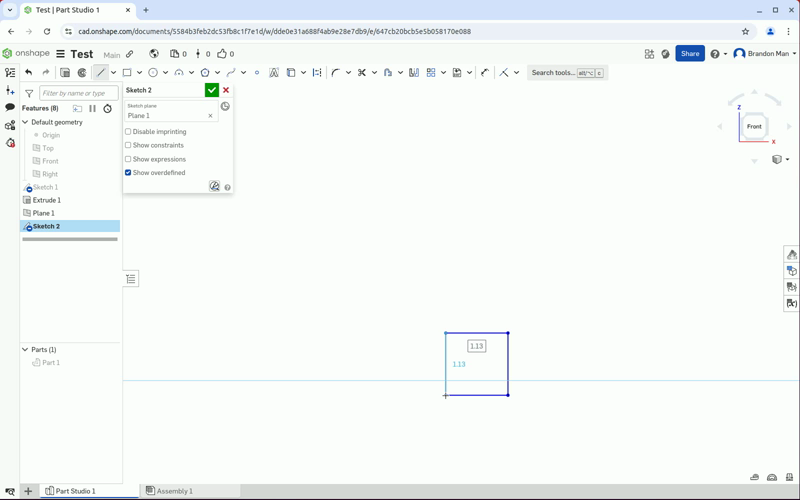
key_up(shift)
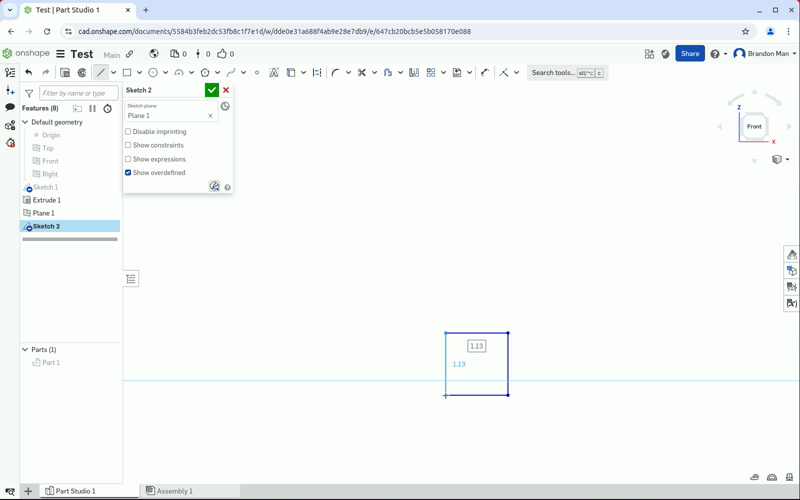
click(445, 395)
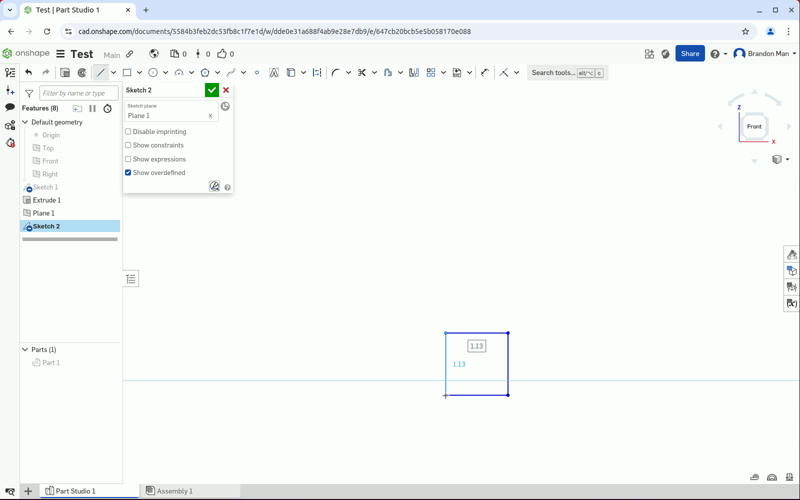
scroll(-6)
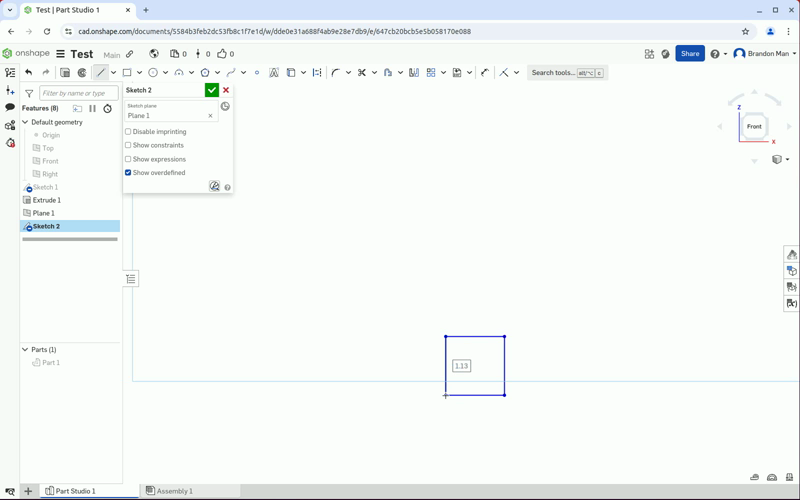
scroll(-6)
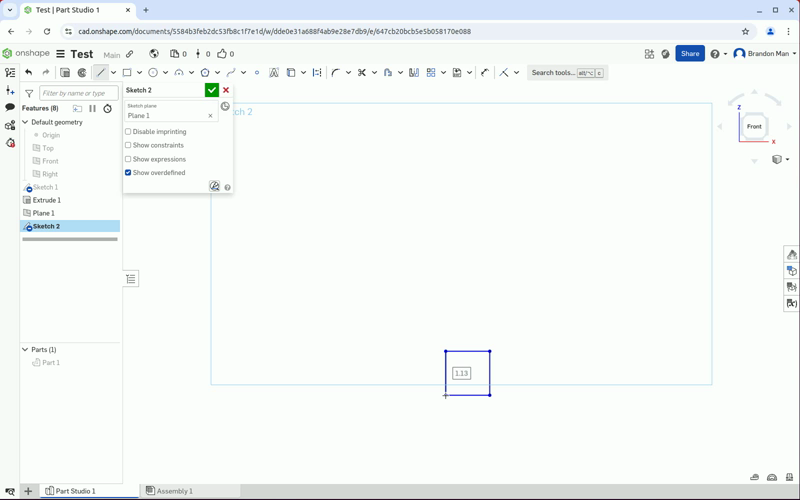
scroll(-6)
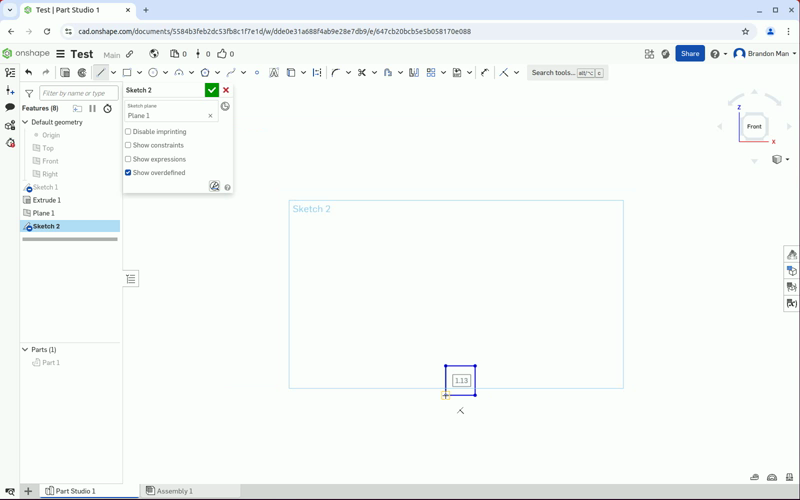
scroll(-6)
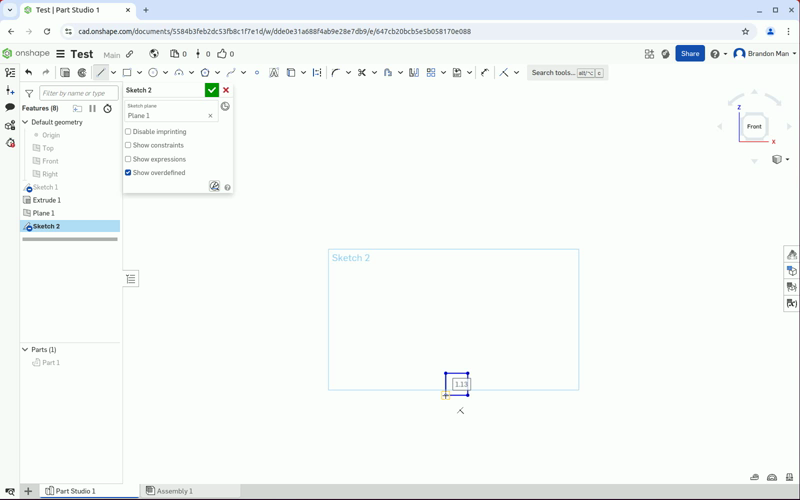
scroll(-6)
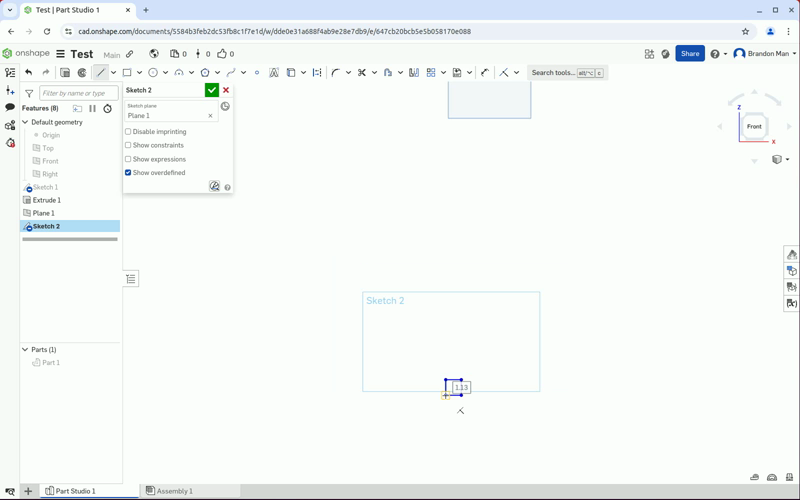
scroll(-6)
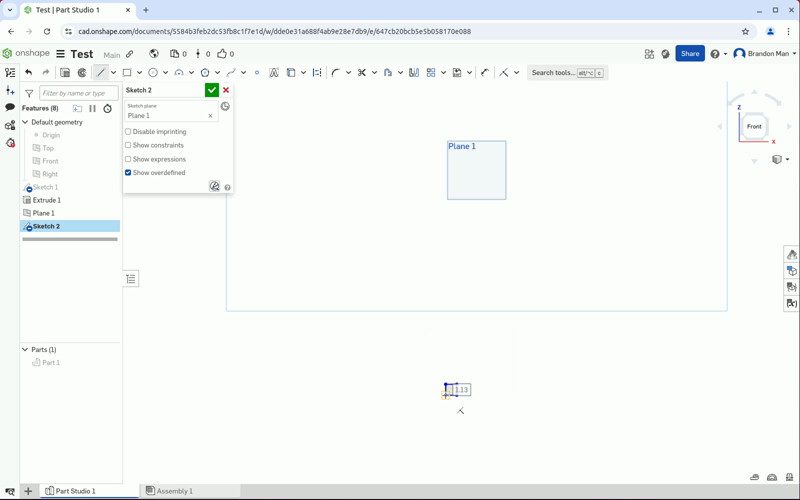
scroll(-6)
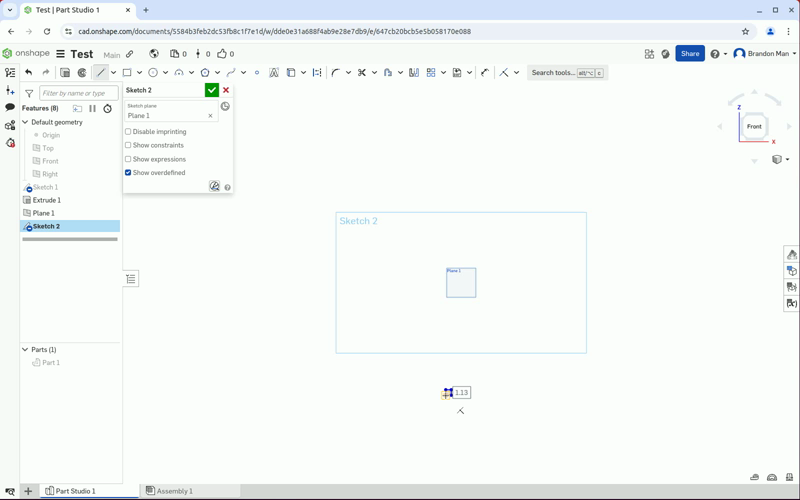
key(esc)
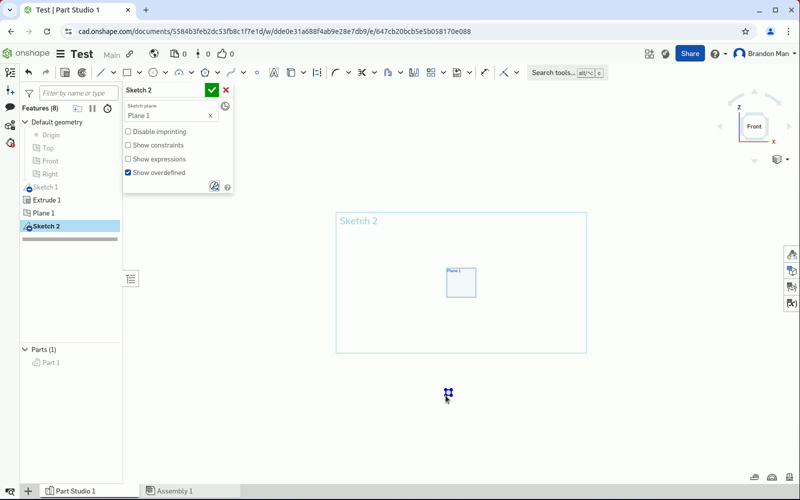
mouse_move(449, 391)
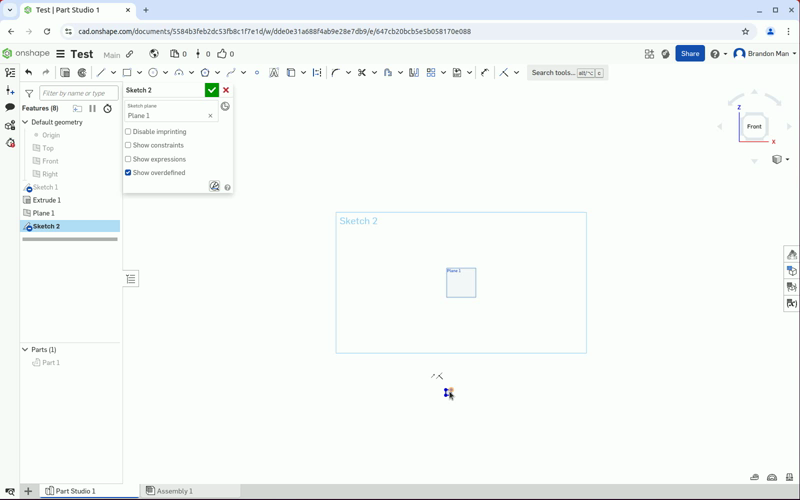
scroll(6)
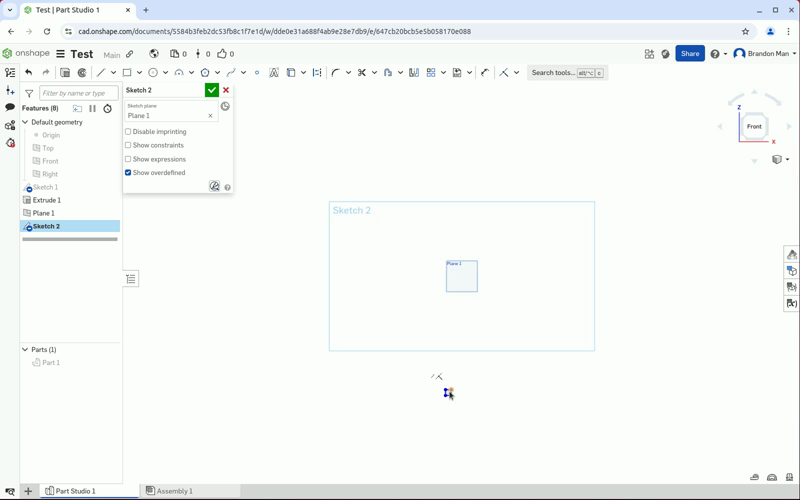
scroll(6)
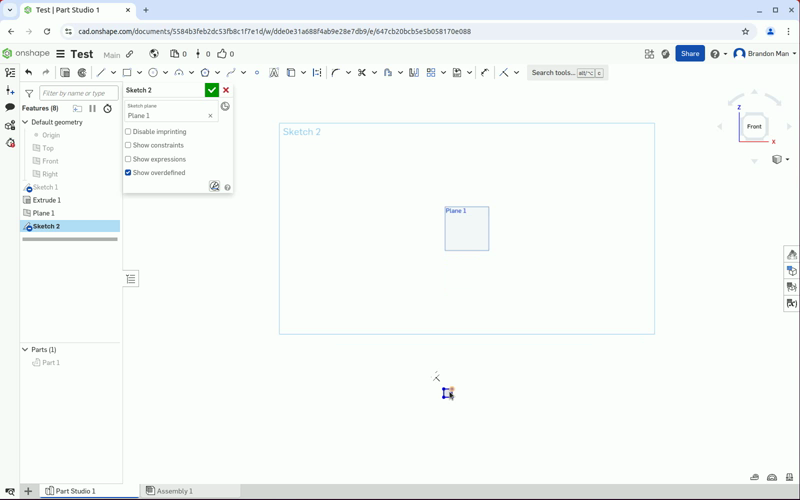
scroll(6)
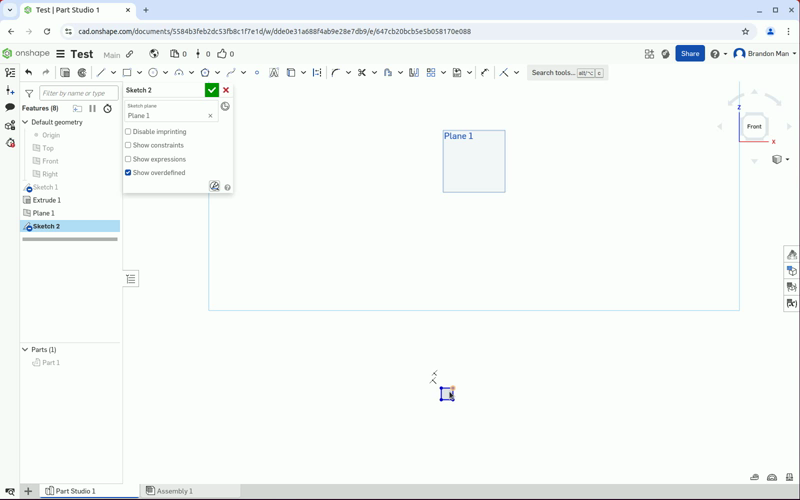
scroll(6)
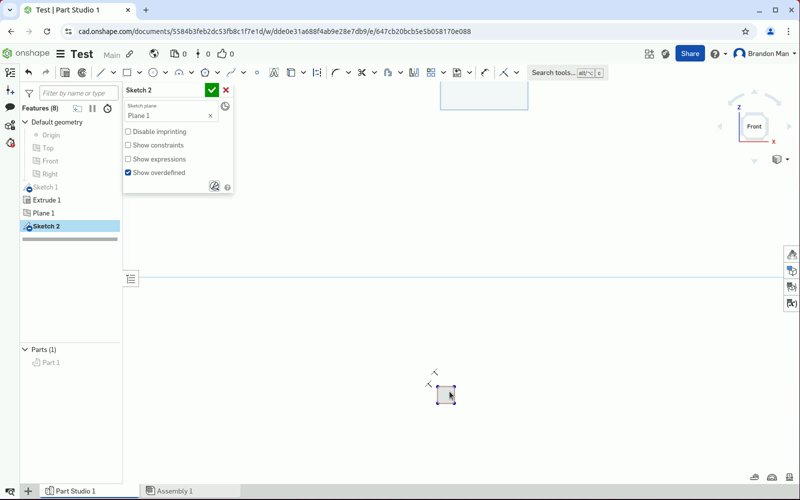
scroll(6)
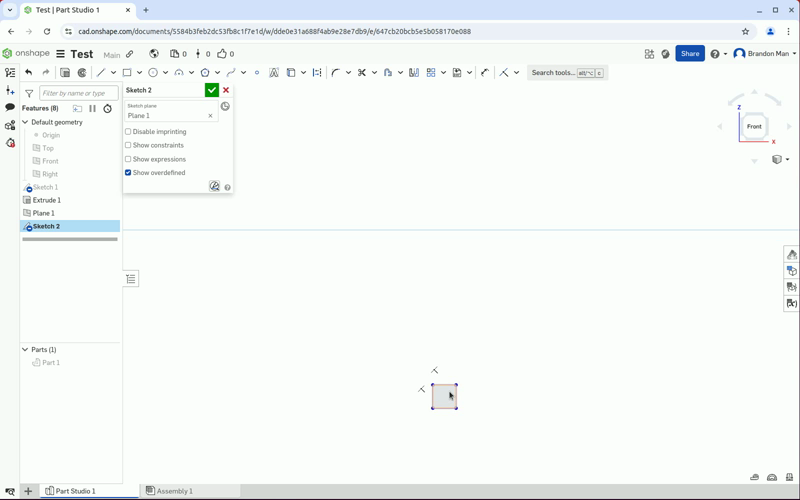
scroll(6)
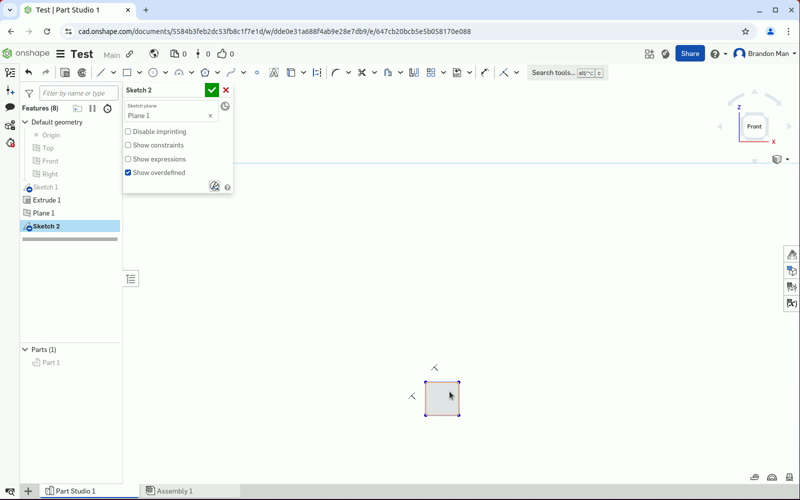
scroll(6)
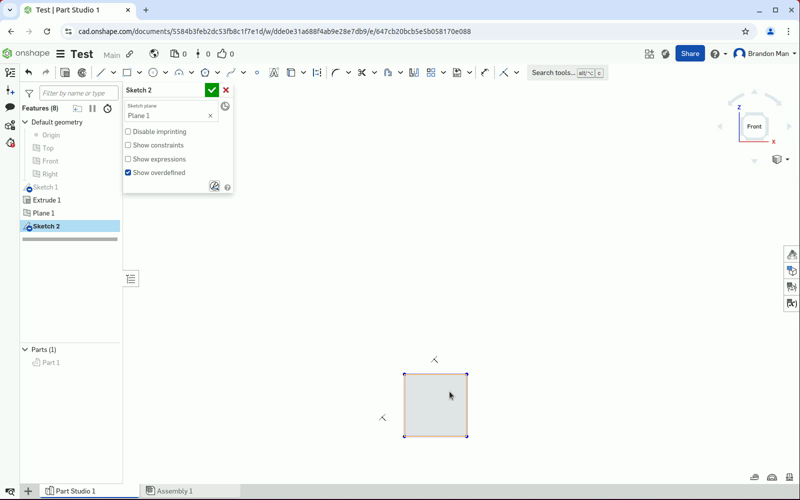
click(449, 391)
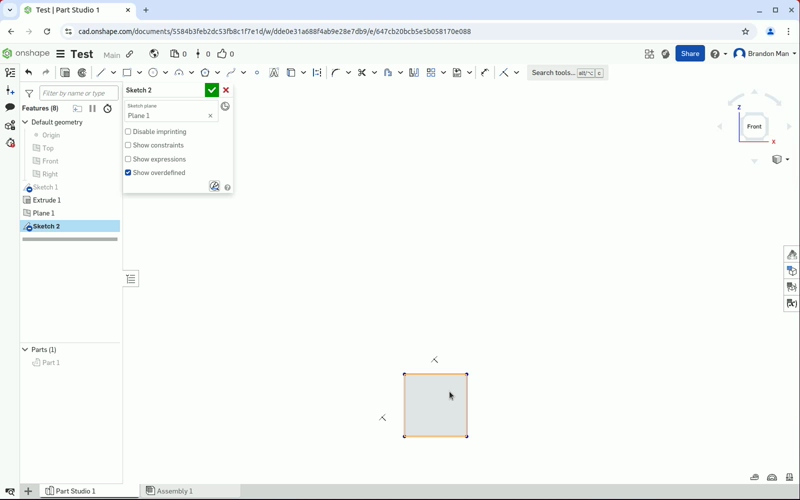
scroll(-6)
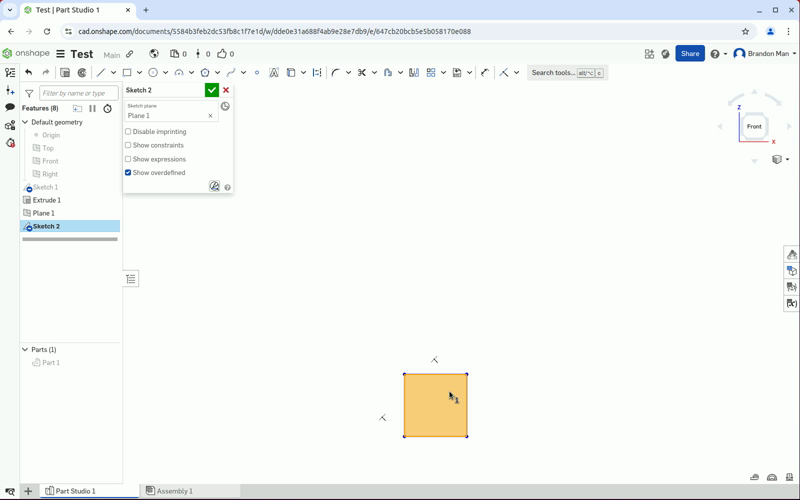
scroll(-6)
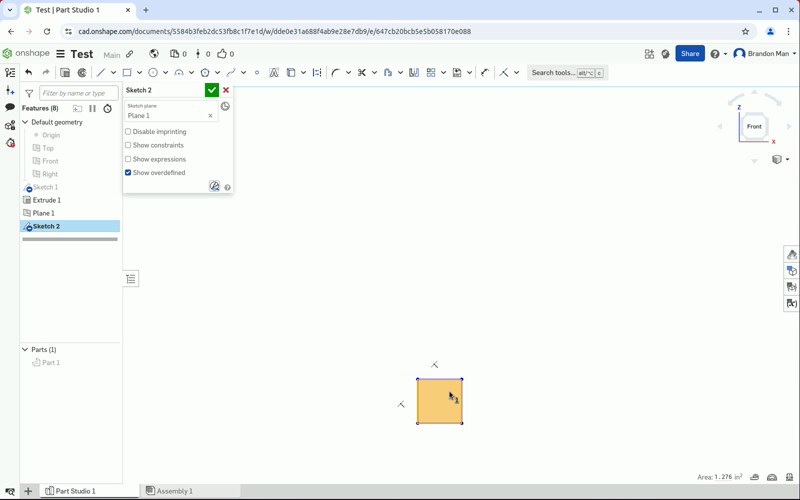
scroll(-6)
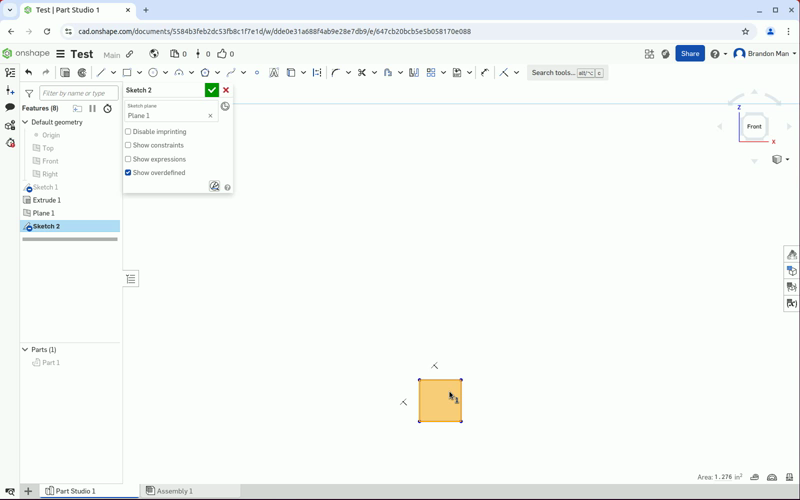
scroll(-6)
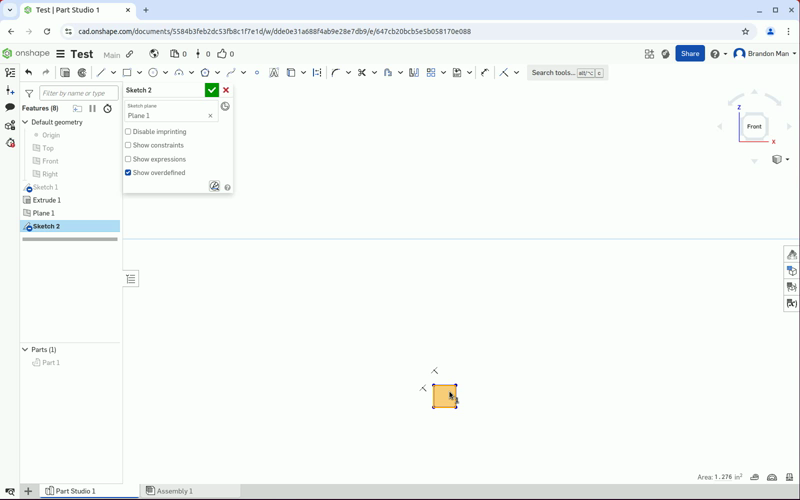
scroll(-6)
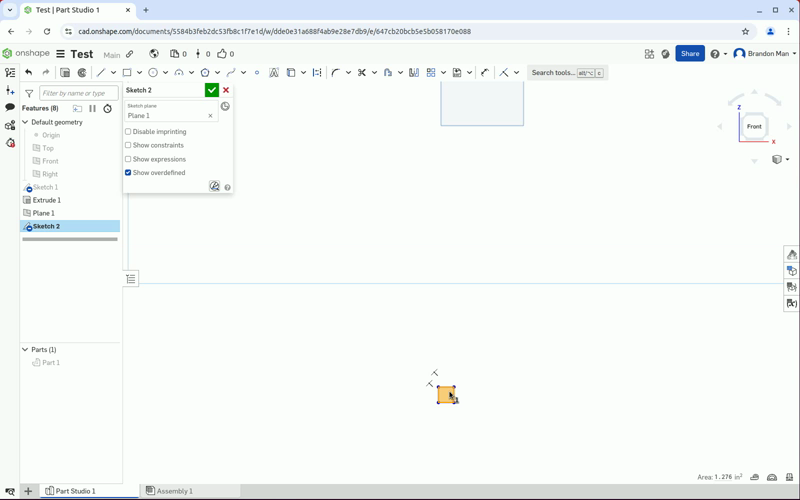
scroll(-6)
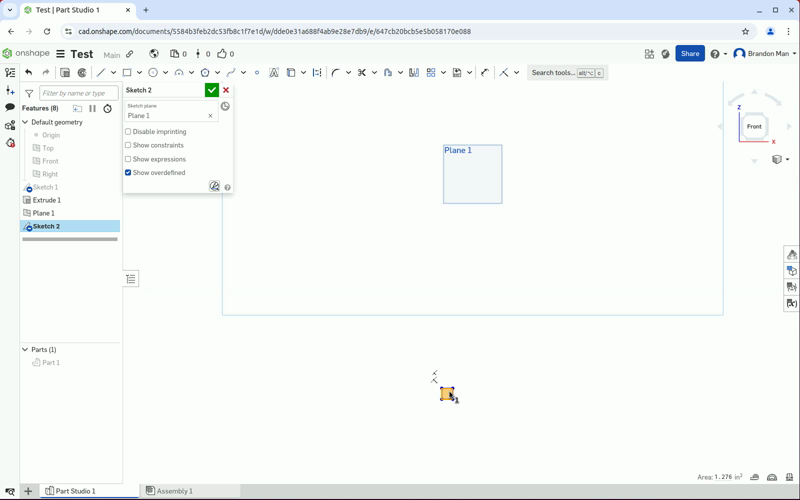
scroll(-6)
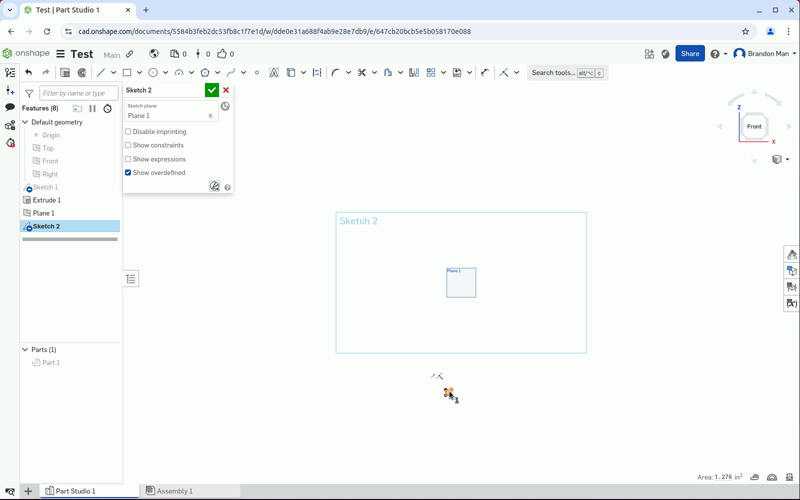
mouse_move(73, 352)
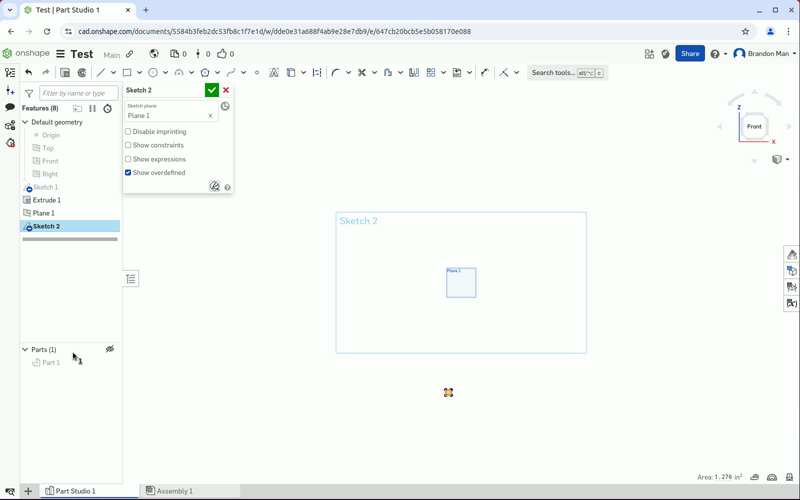
key(shift+y)
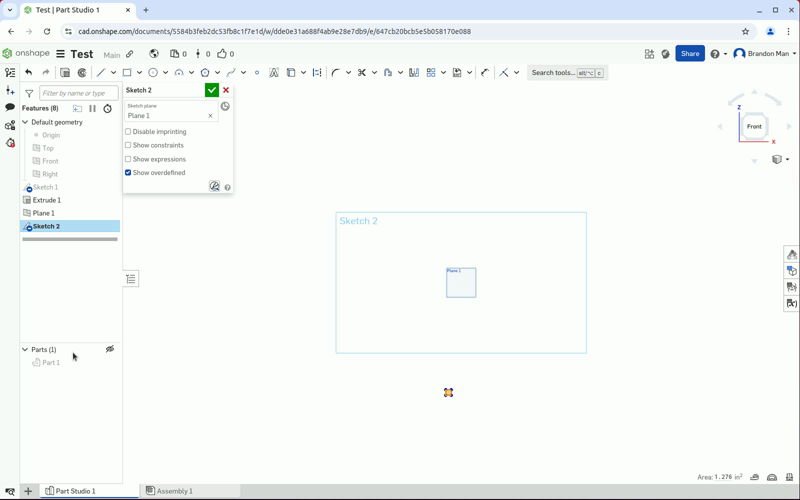
key(shift+e)
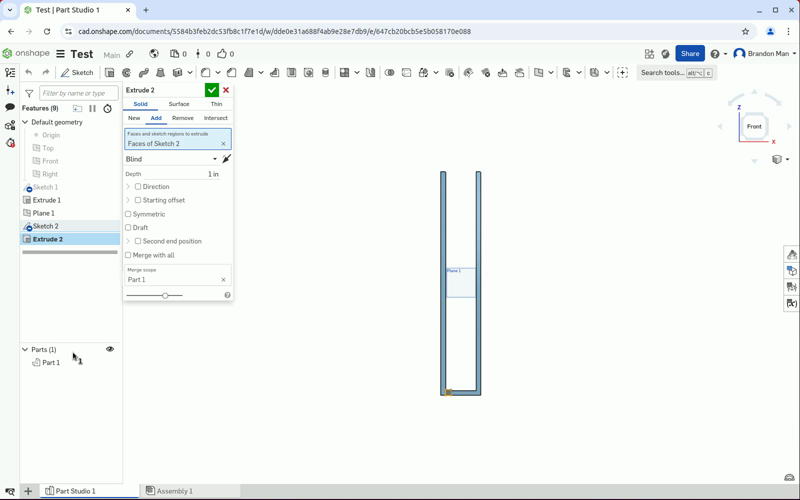
mouse_move(143, 106)
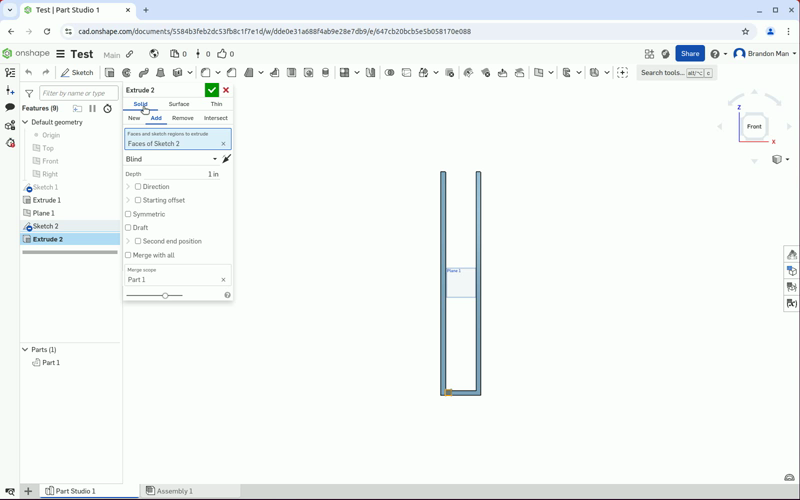
click(143, 106)
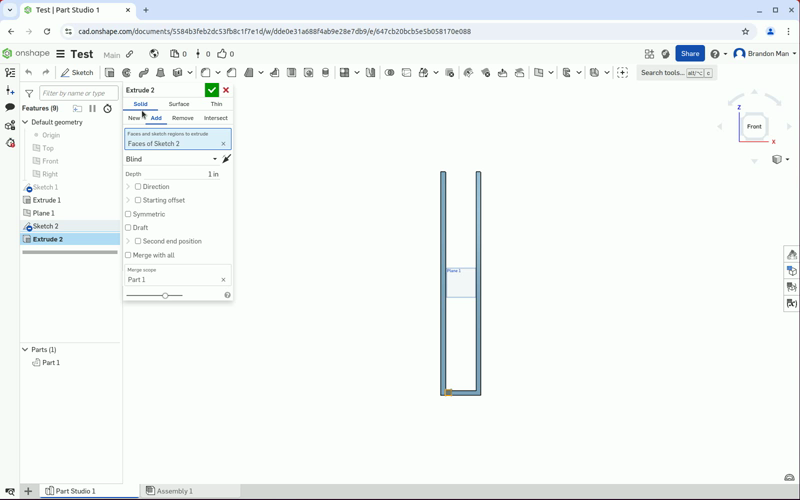
mouse_move(137, 120)
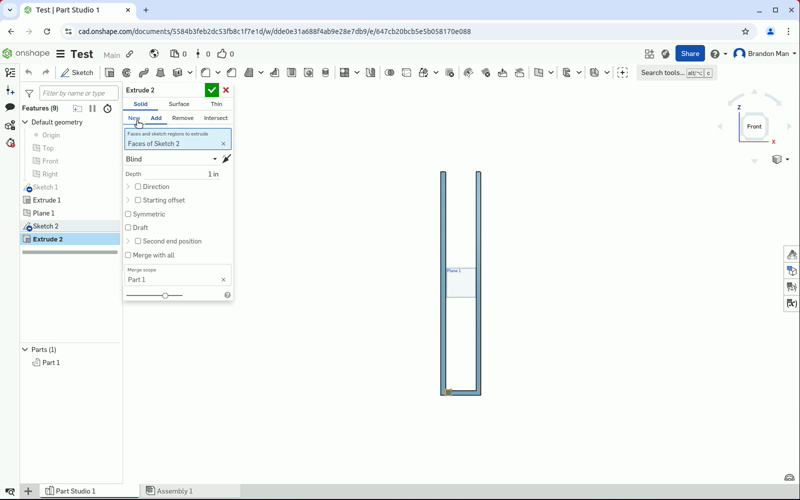
click(137, 120)
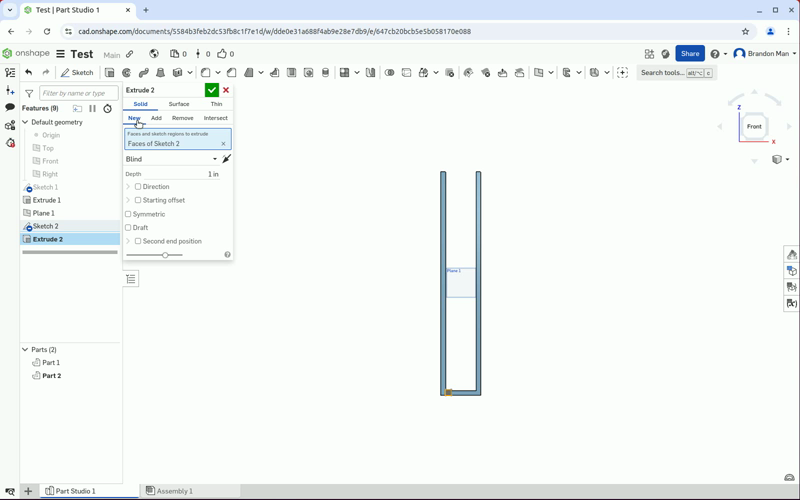
key(tab, 4)
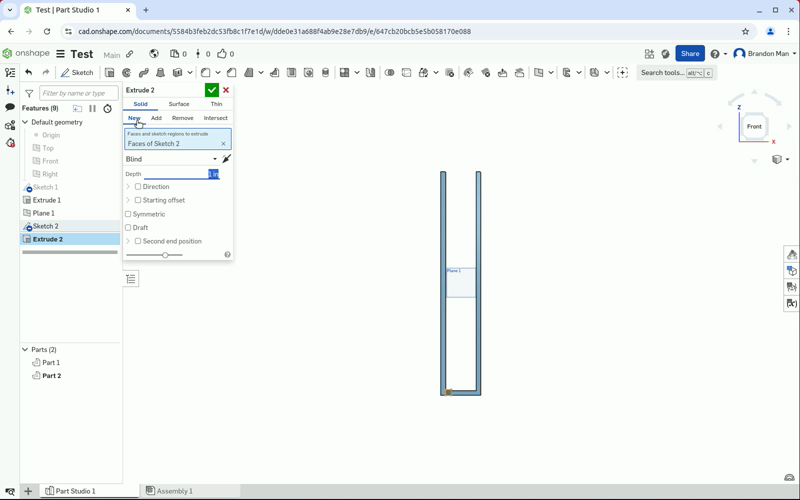
text(4.814)
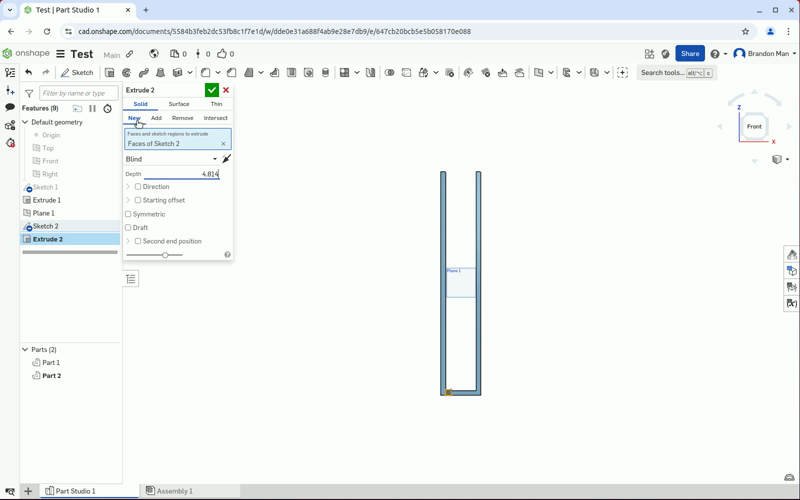
key(enter)
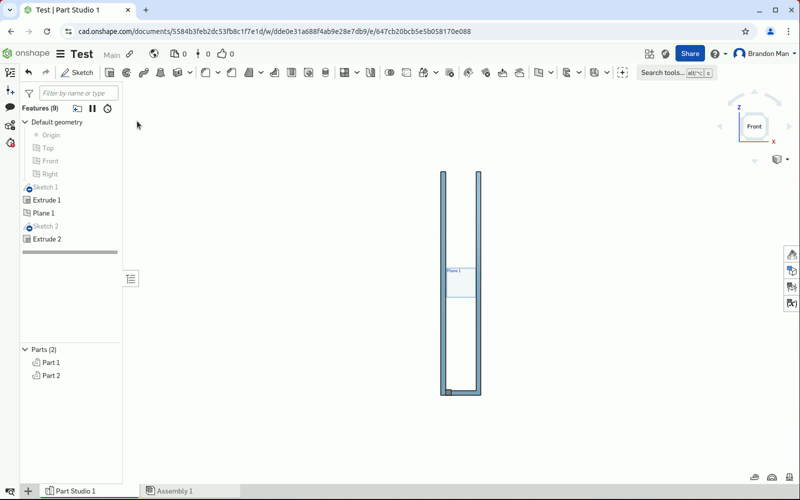
key(shift+h)
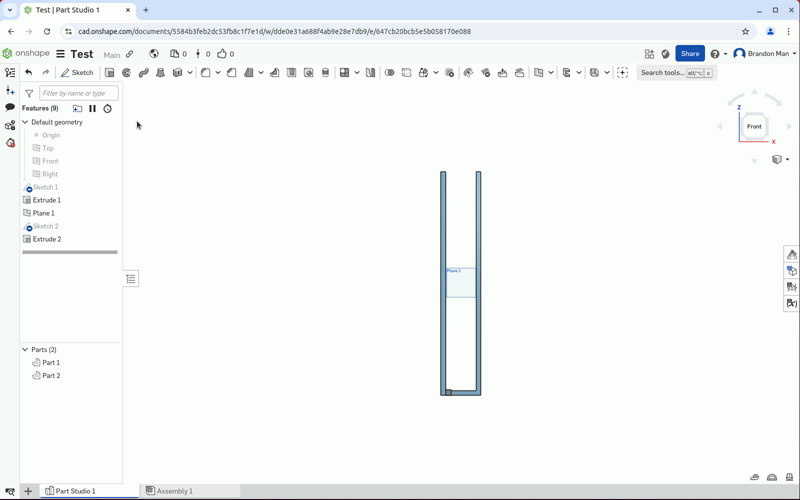
key(shift+h)
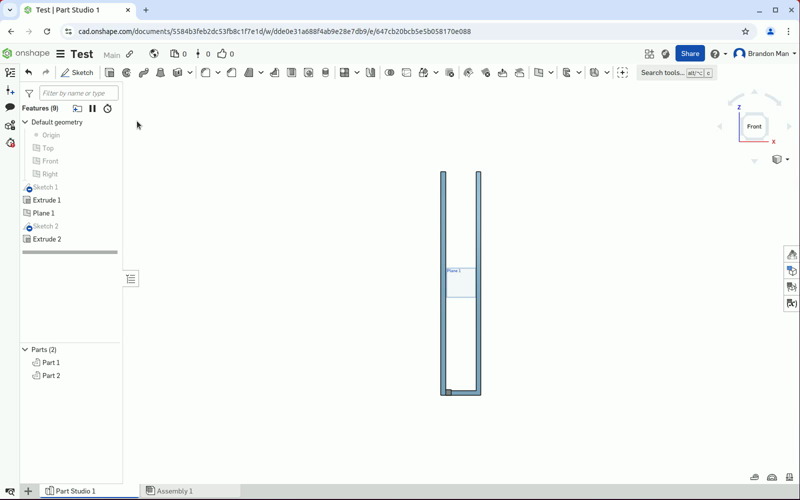
mouse_move(73, 189)
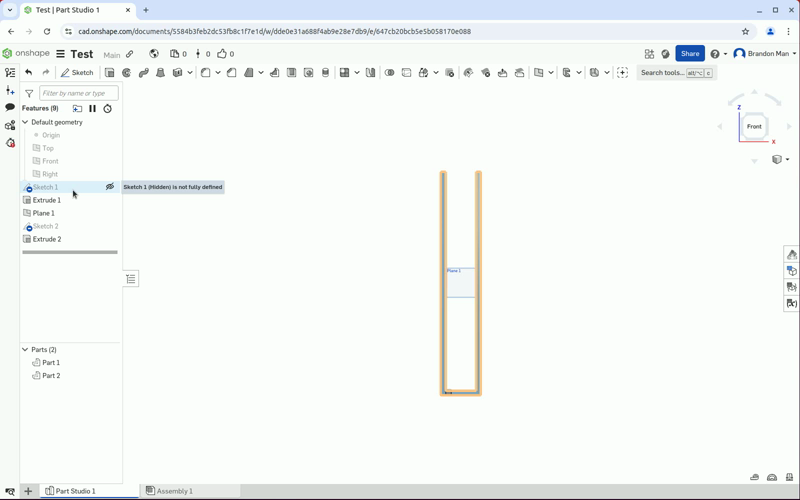
click(73, 189)
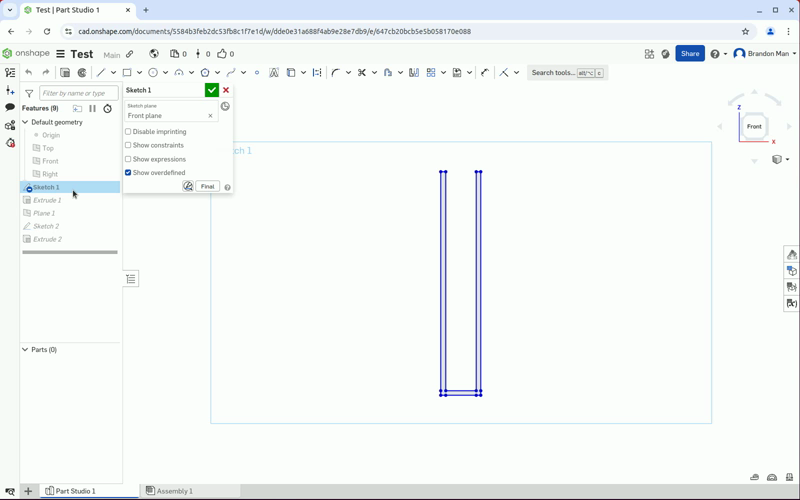
mouse_move(229, 92)
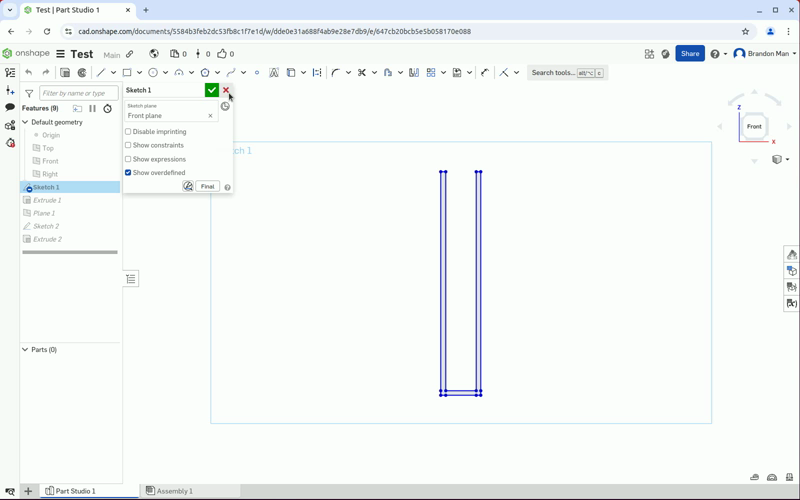
click(229, 92)
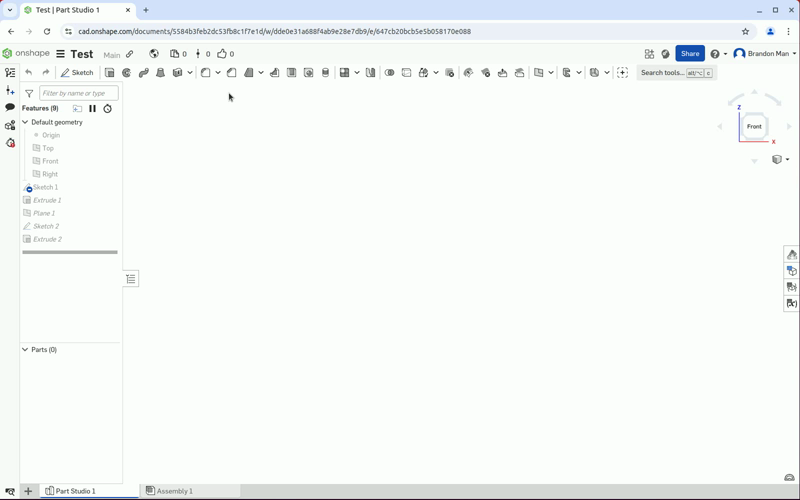
key(shift+s)
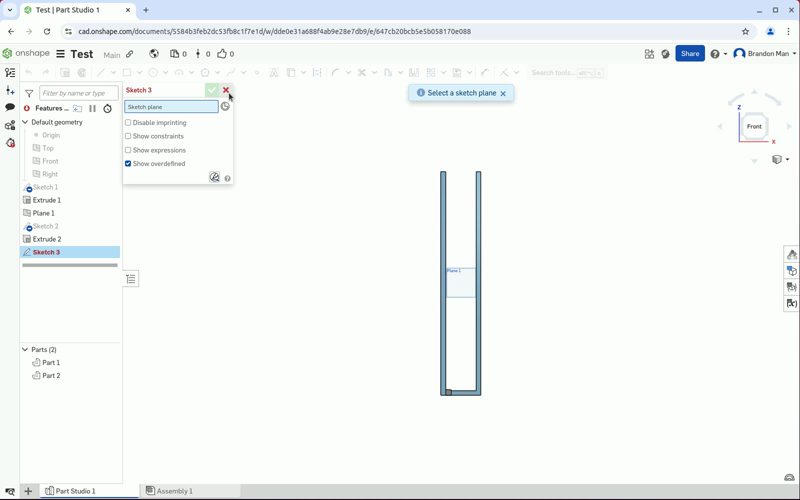
mouse_move(73, 215)
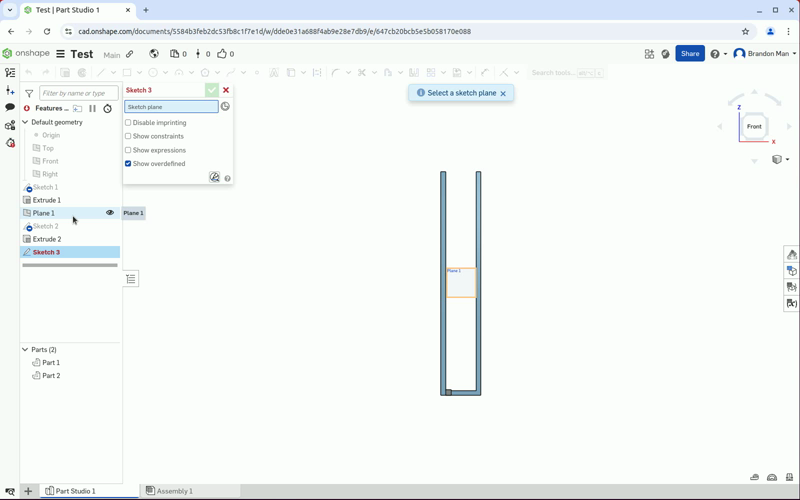
click(73, 215)
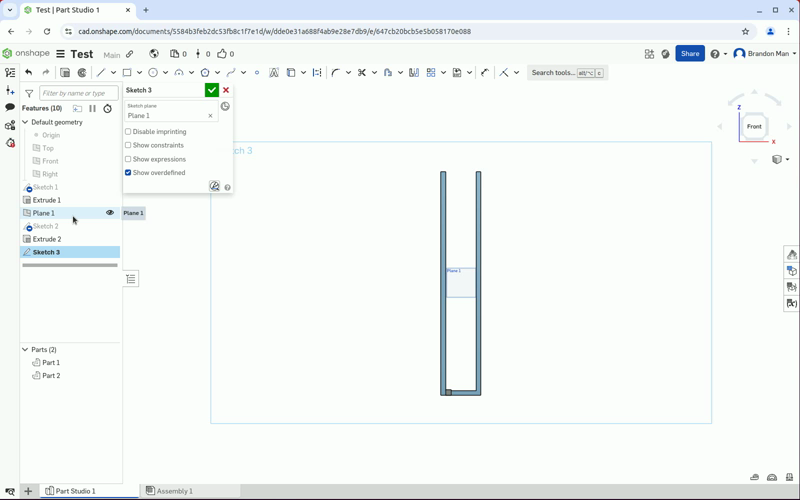
mouse_move(73, 352)
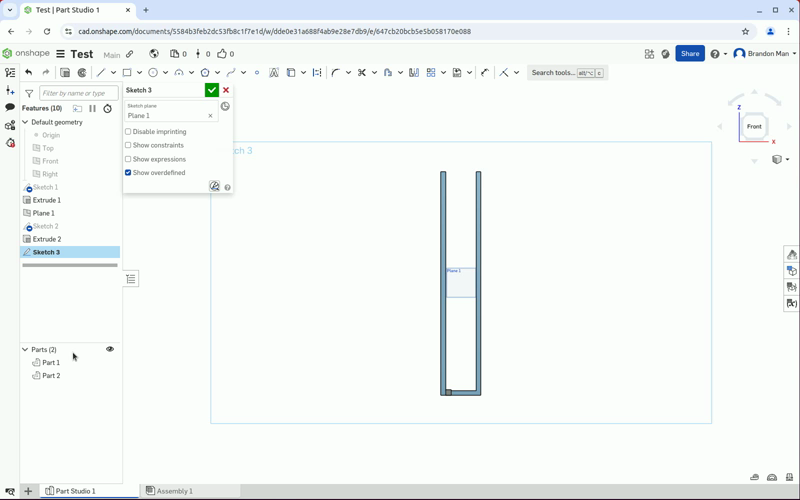
key(y)
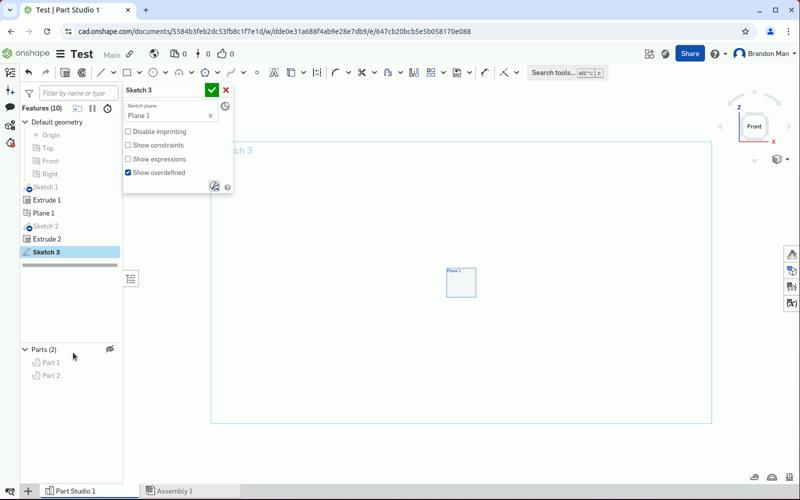
key(l)
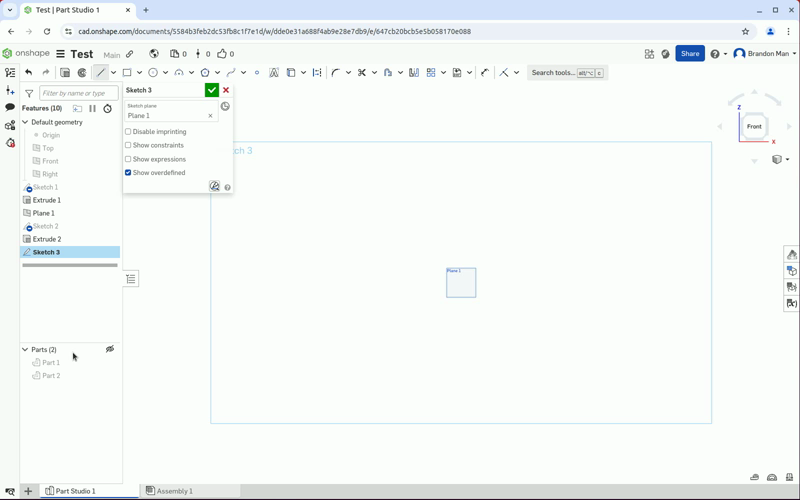
key_down(shift)
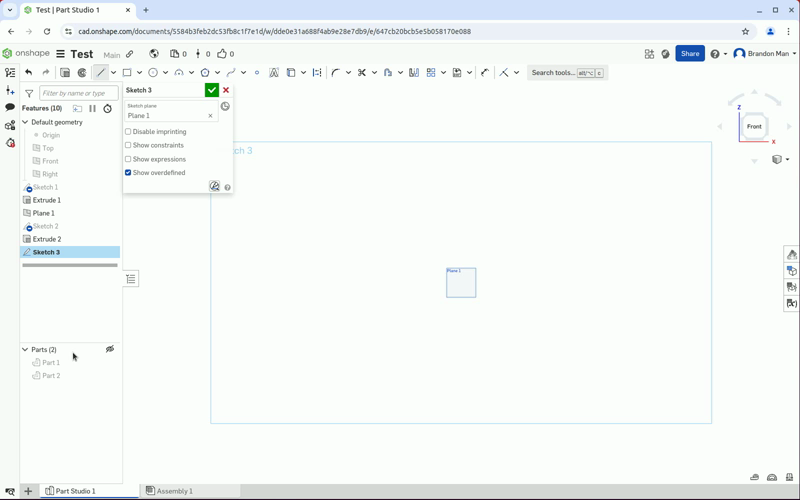
mouse_move(471, 395)
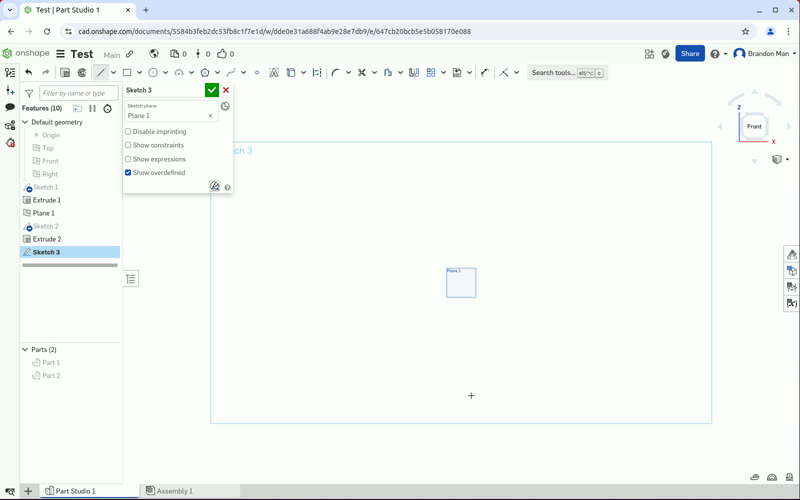
click(471, 395)
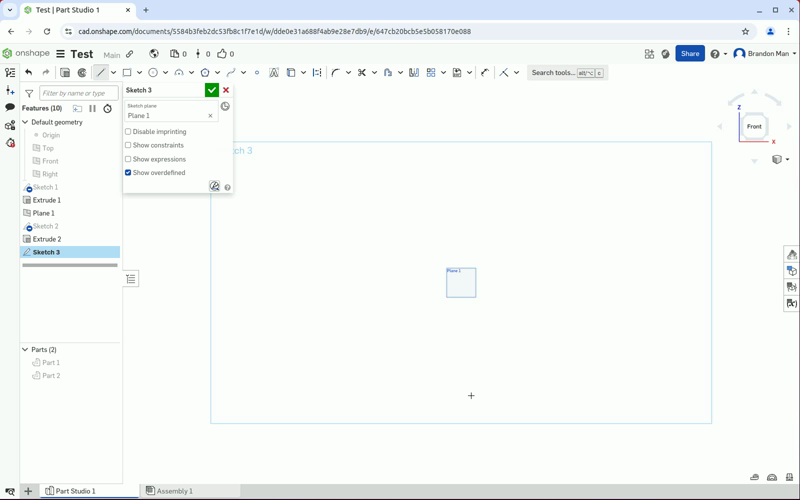
key_up(shift)
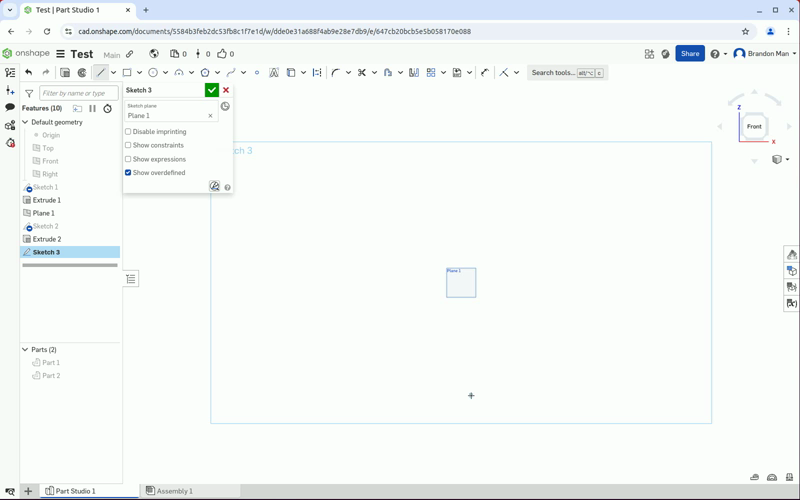
key_down(shift)
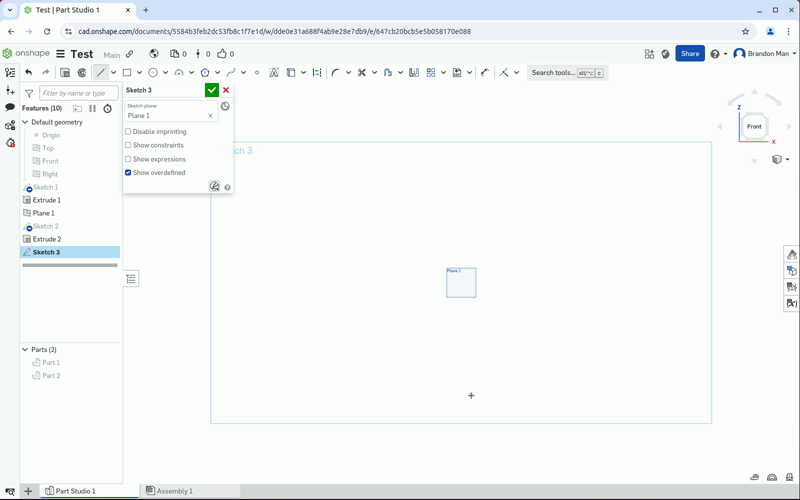
mouse_move(501, 395)
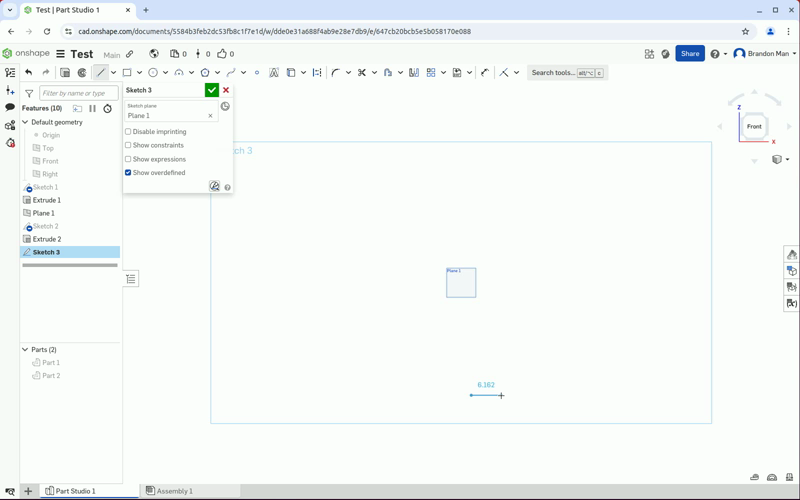
mouse_move(477, 395)
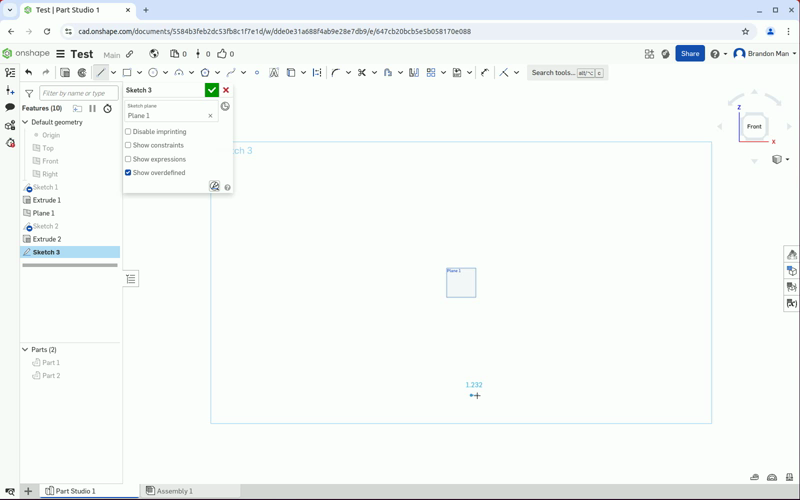
scroll(6)
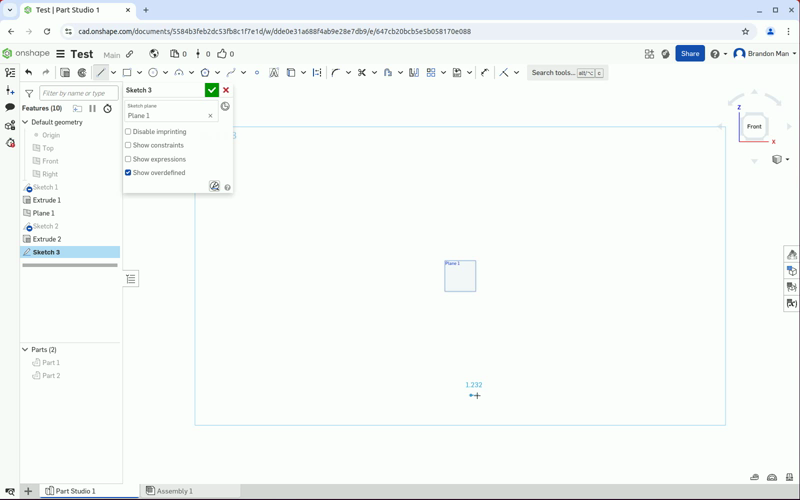
scroll(6)
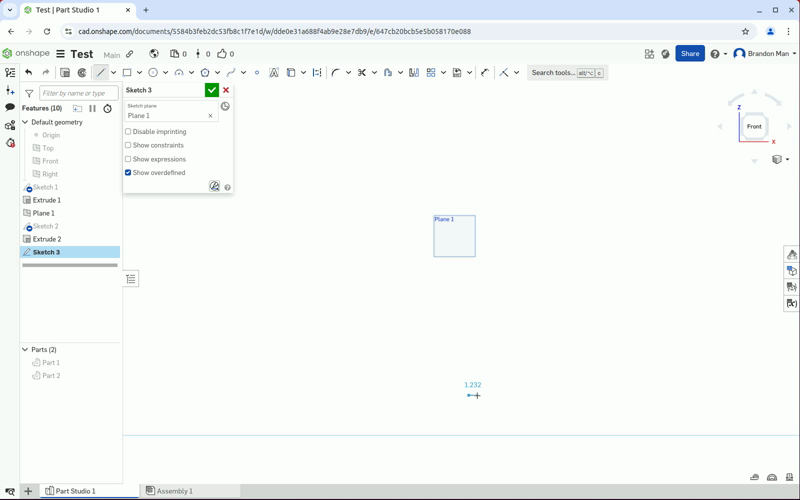
scroll(6)
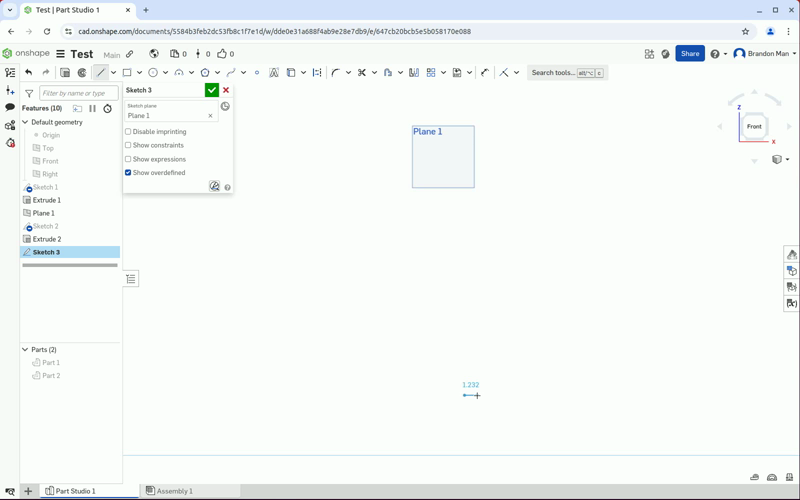
scroll(6)
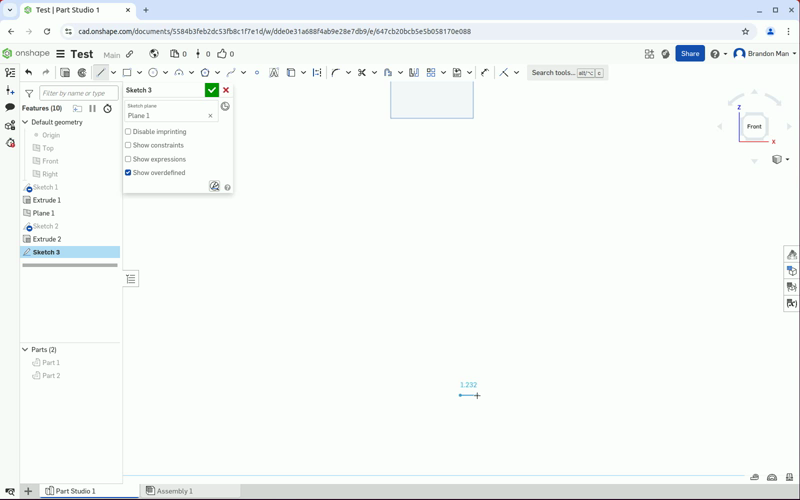
scroll(6)
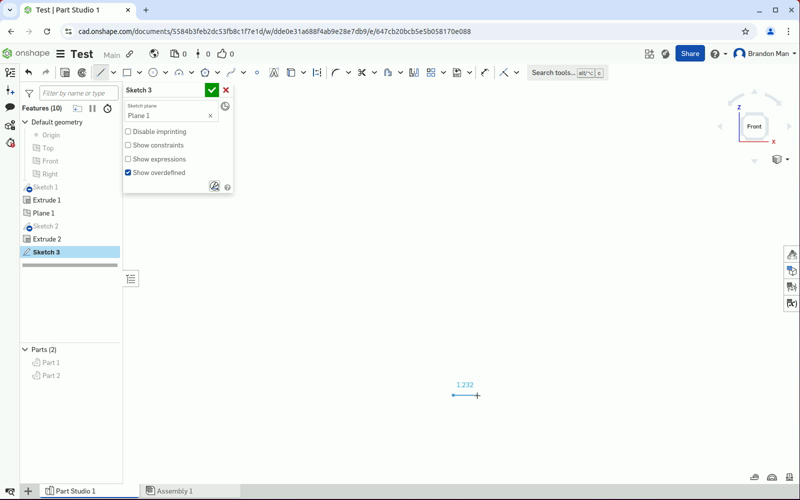
scroll(6)
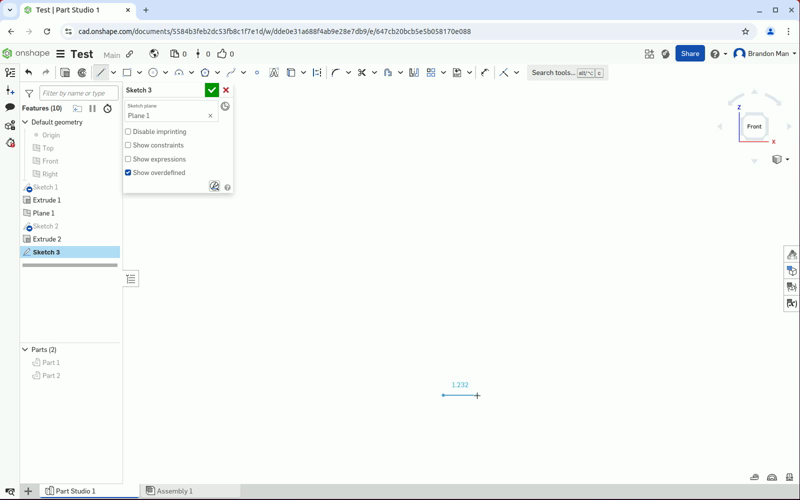
scroll(6)
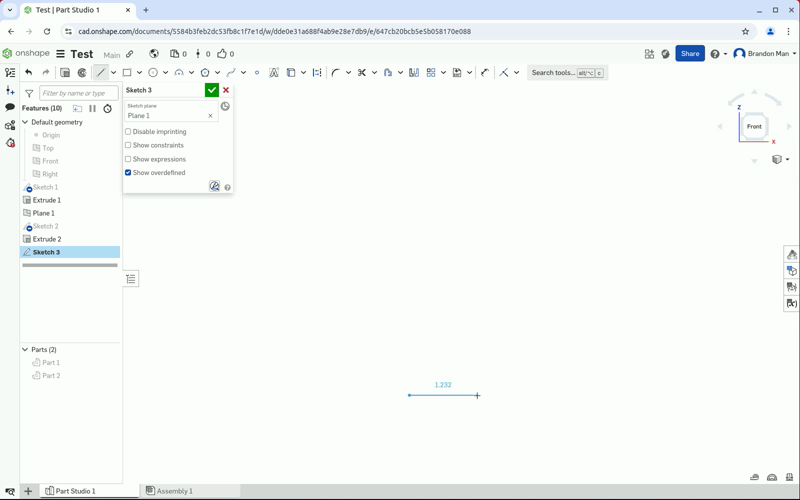
click(477, 395)
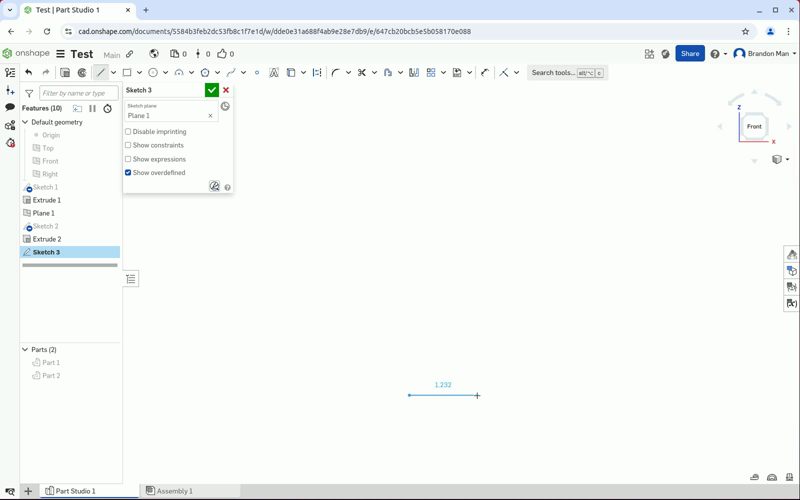
scroll(-6)
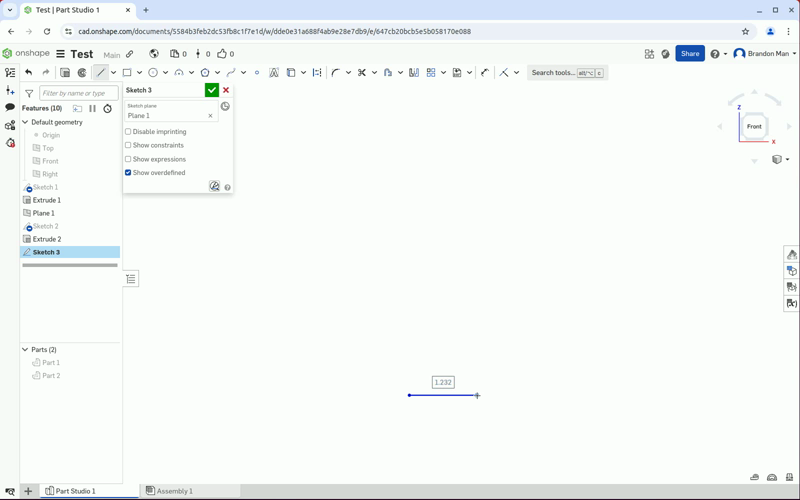
scroll(-6)
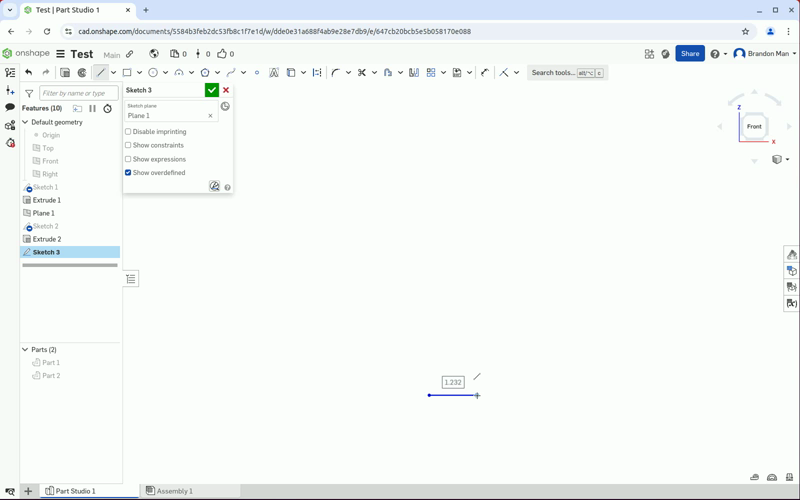
scroll(-6)
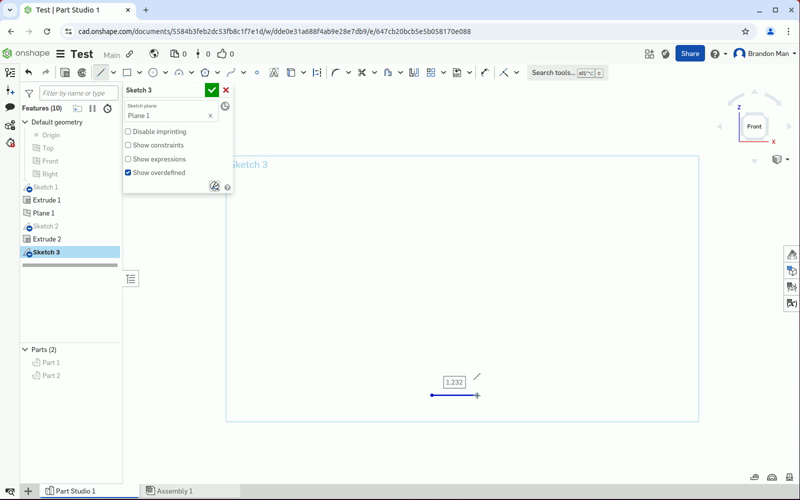
scroll(-6)
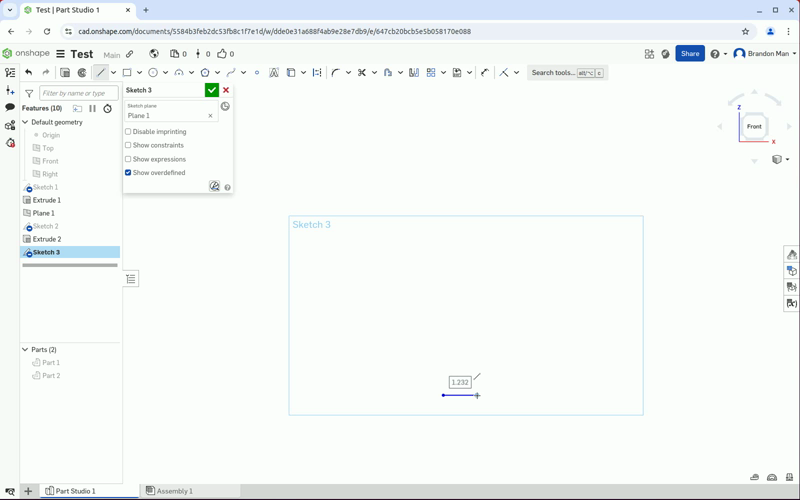
scroll(-6)
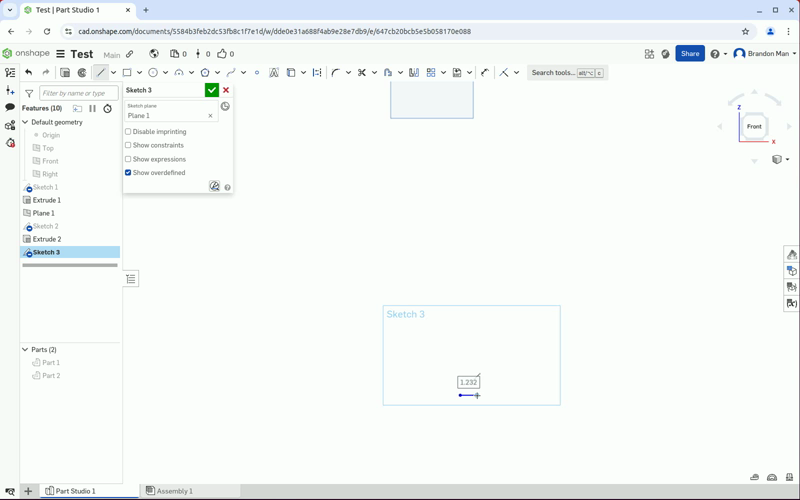
scroll(-6)
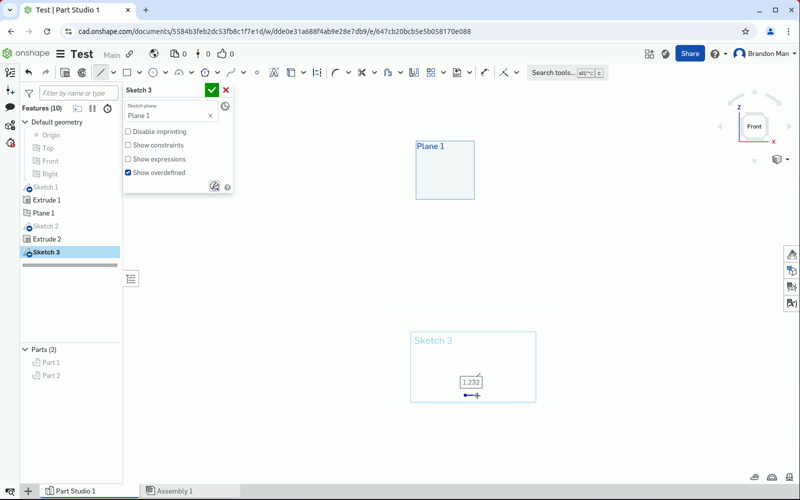
scroll(-6)
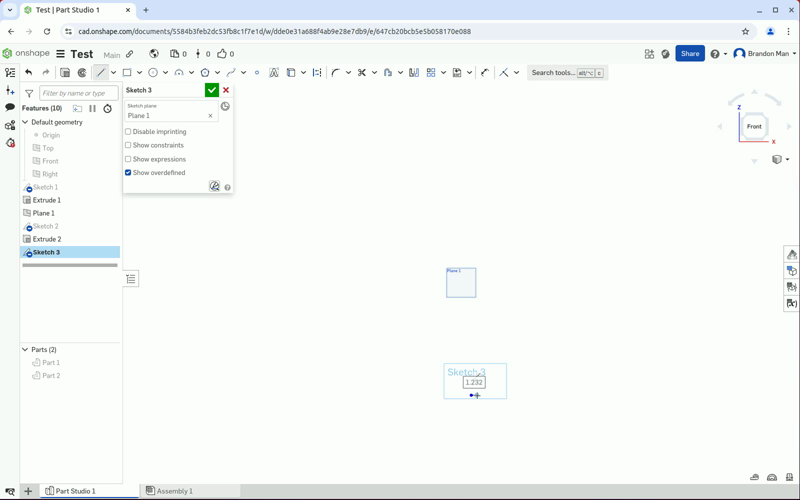
key_up(shift)
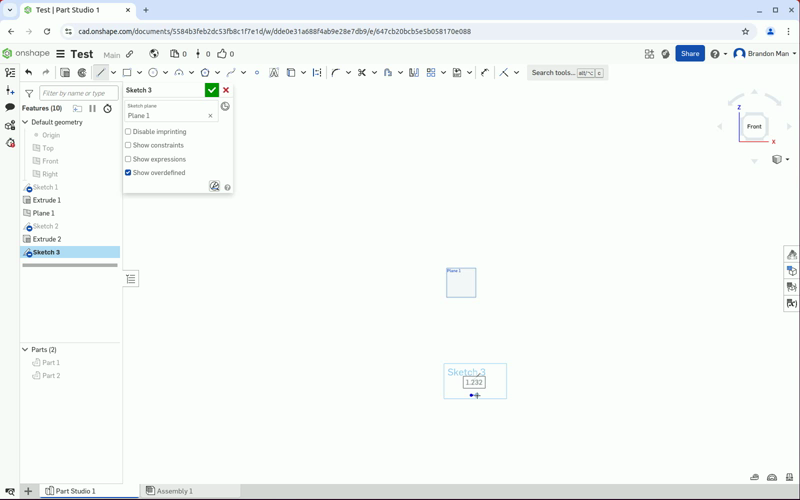
key_down(shift)
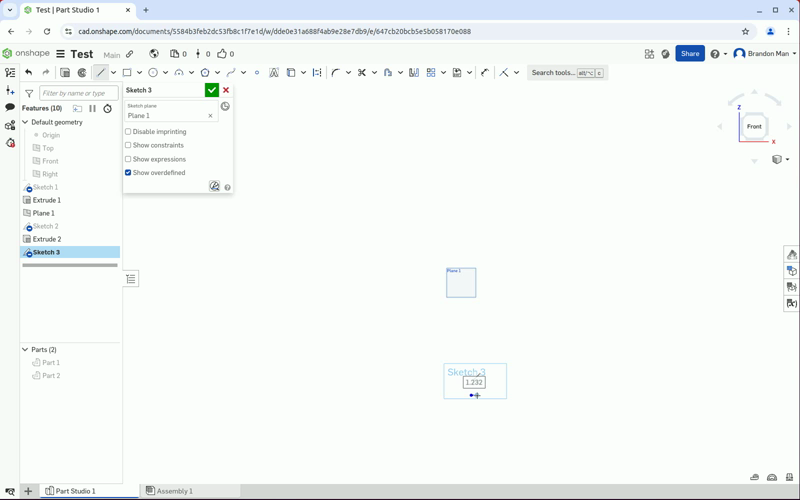
mouse_move(507, 395)
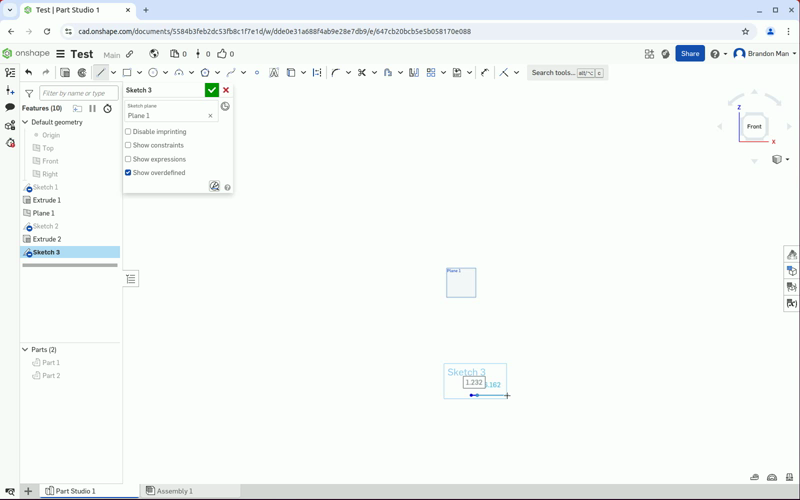
mouse_move(477, 389)
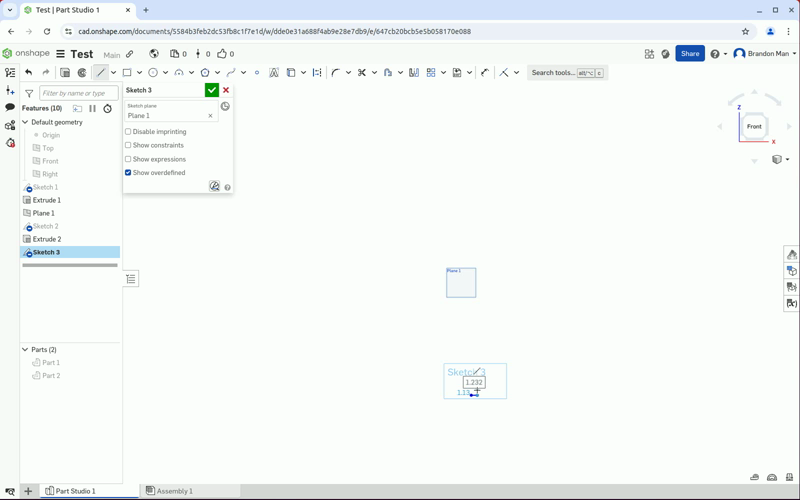
scroll(6)
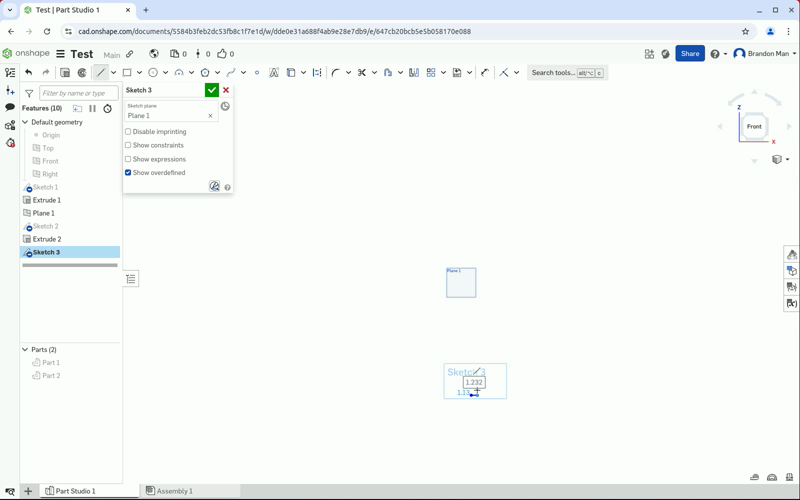
scroll(6)
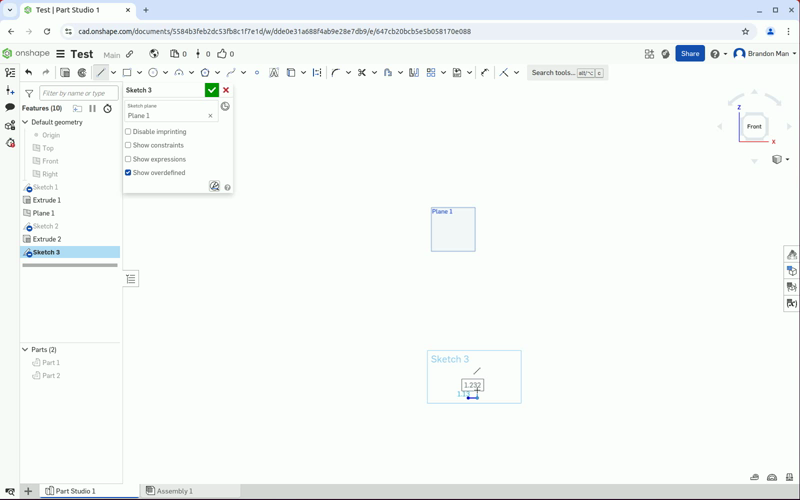
scroll(6)
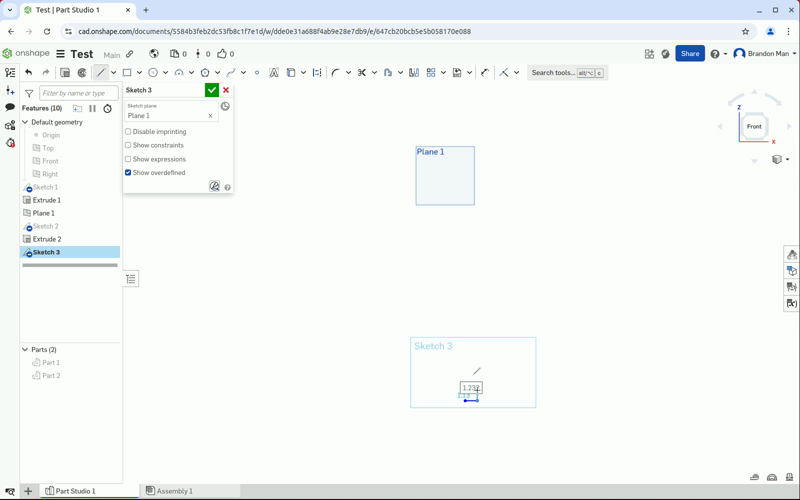
scroll(6)
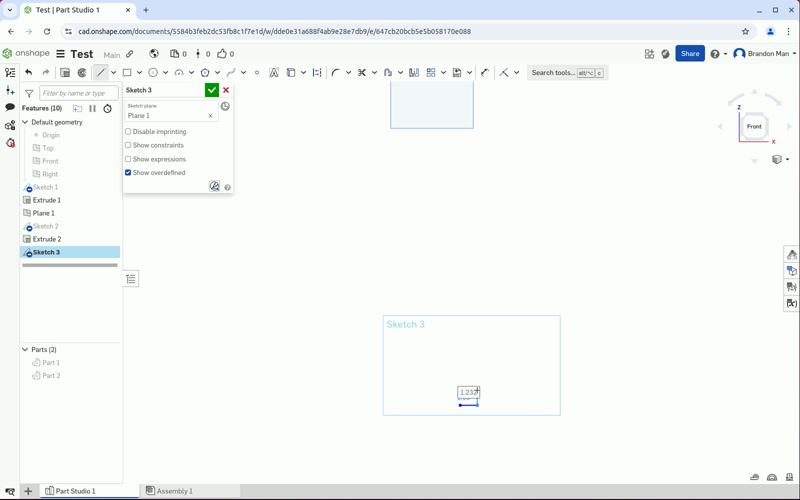
scroll(6)
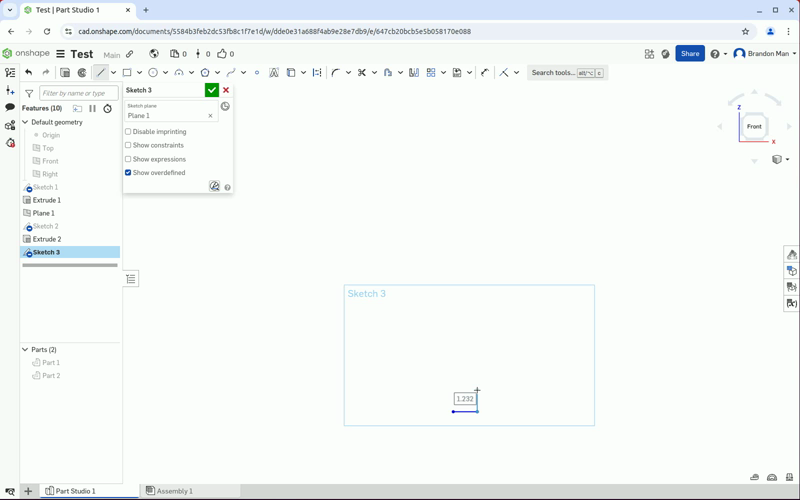
scroll(6)
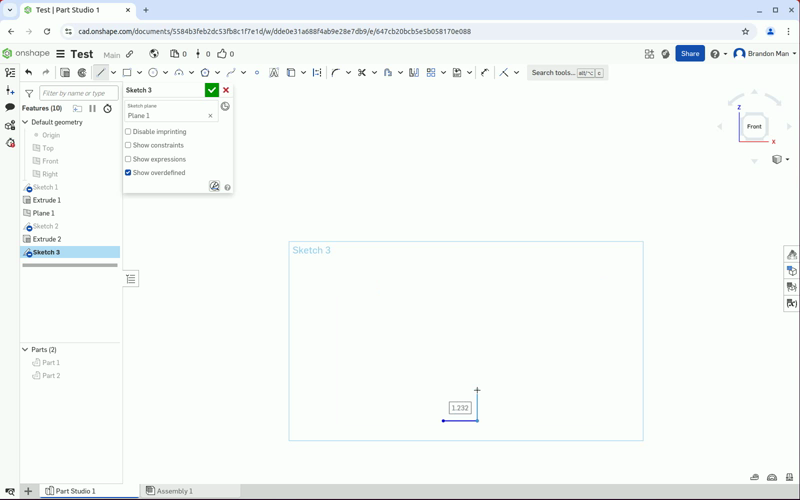
scroll(6)
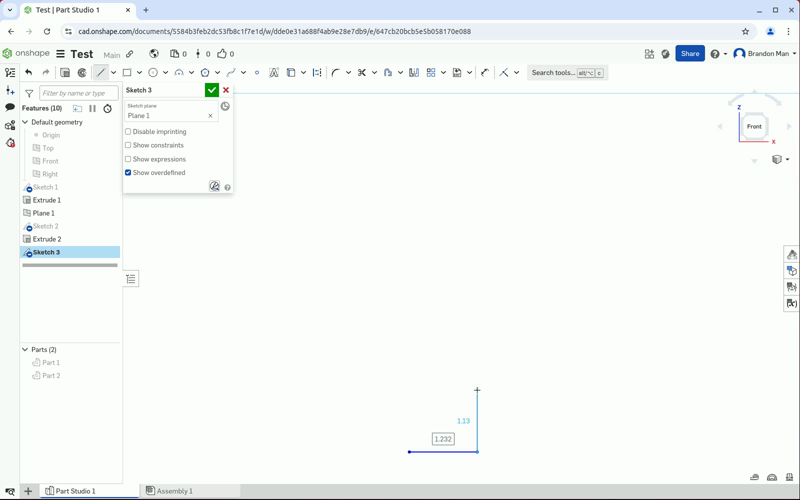
click(477, 389)
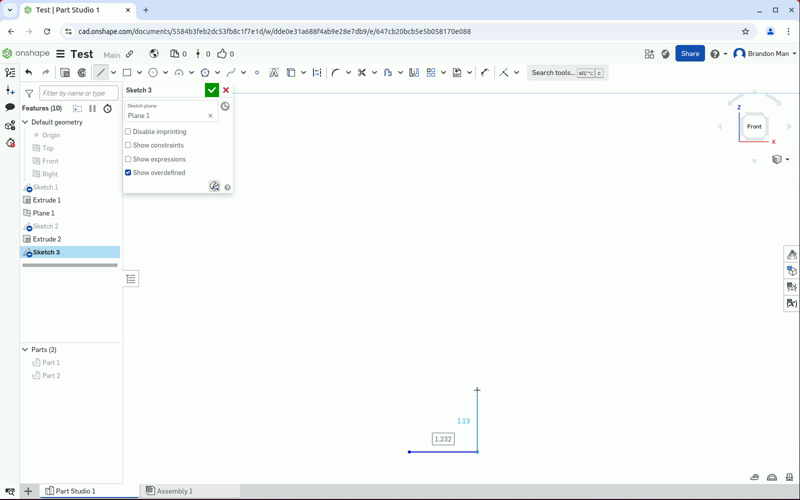
scroll(-6)
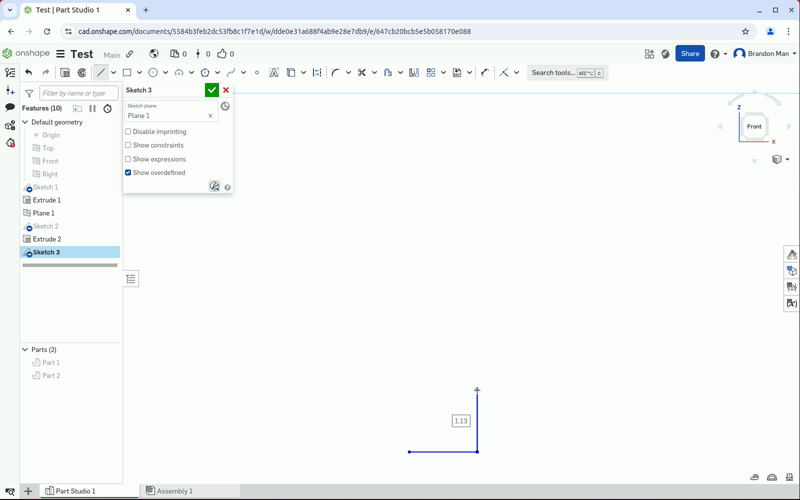
scroll(-6)
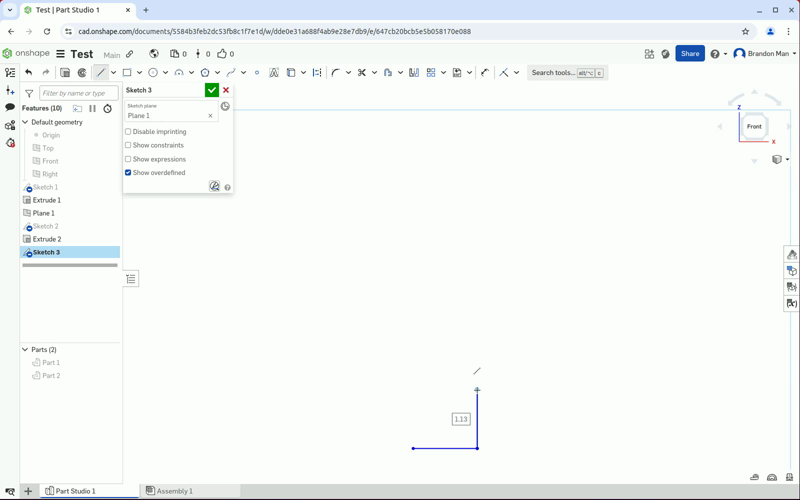
scroll(-6)
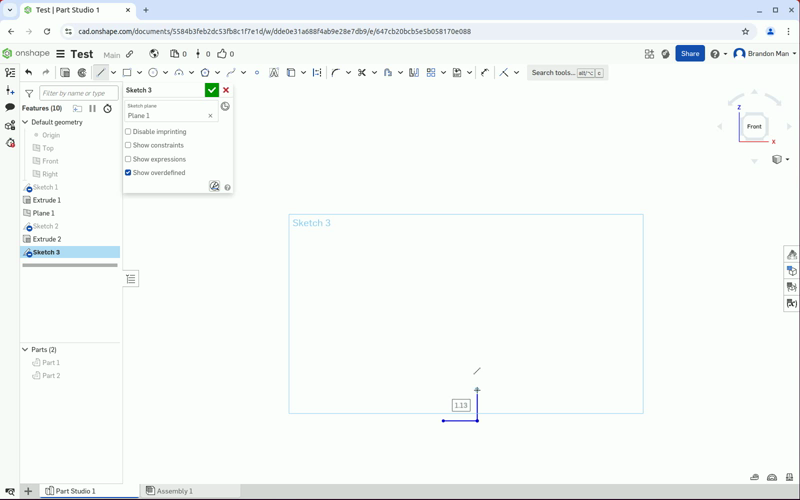
scroll(-6)
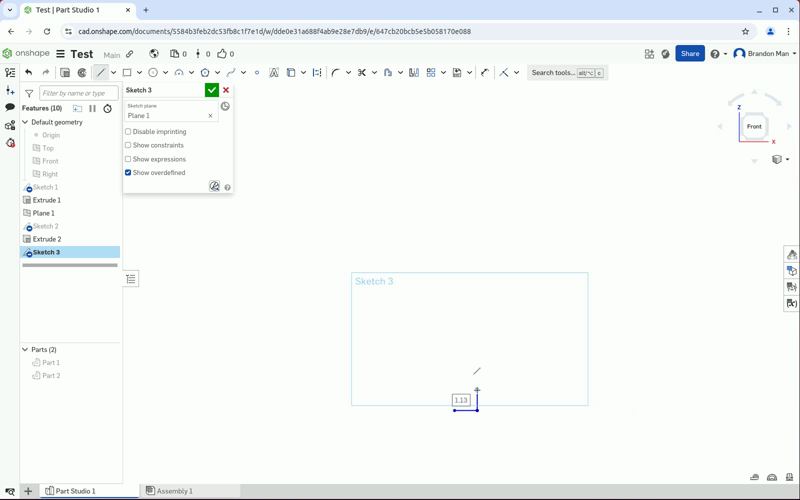
scroll(-6)
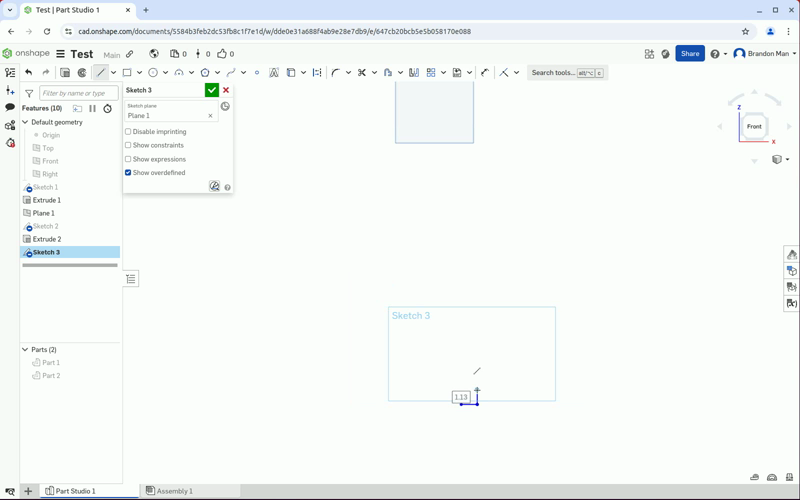
scroll(-6)
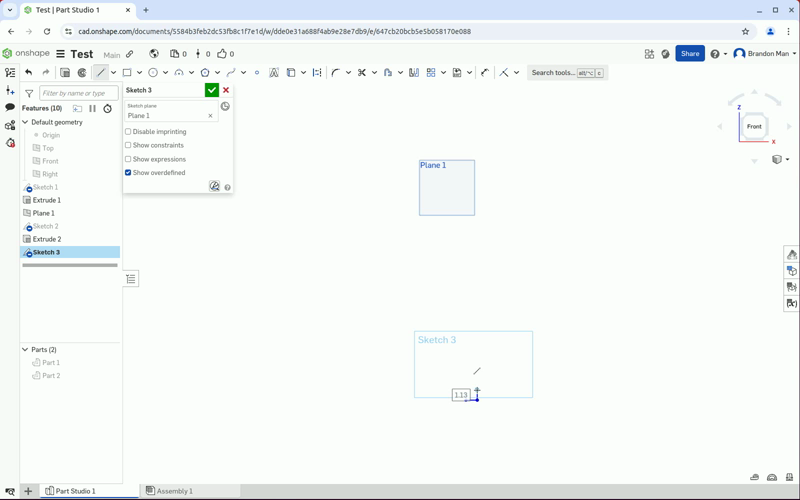
scroll(-6)
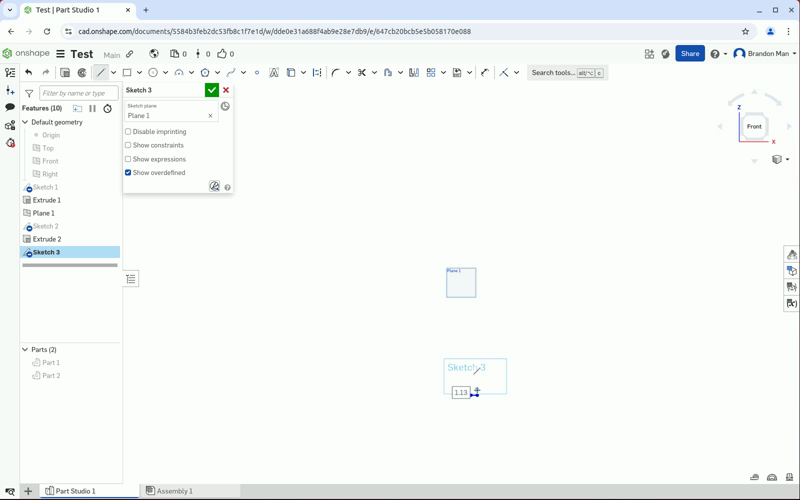
key_up(shift)
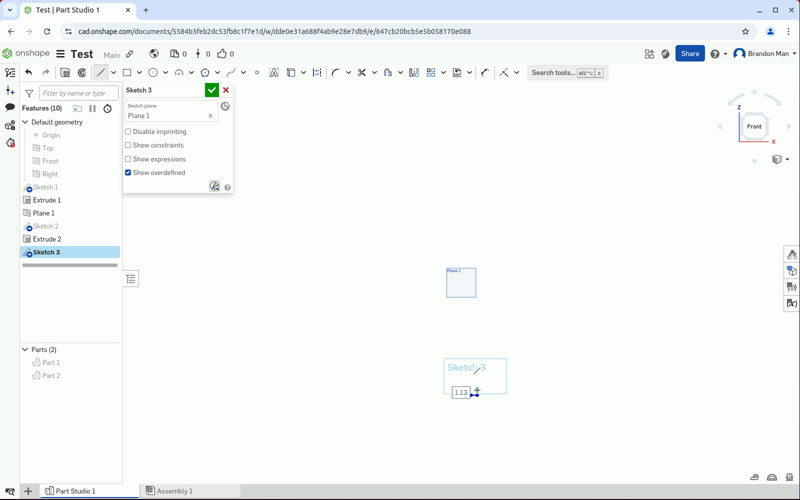
key_down(shift)
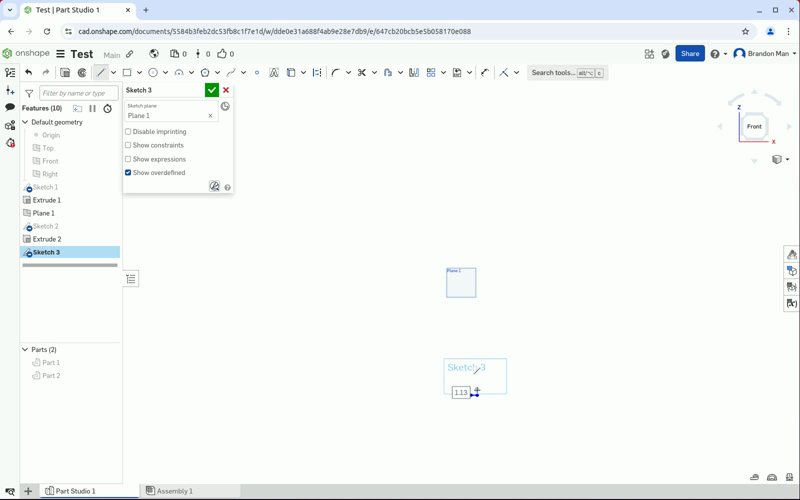
mouse_move(507, 389)
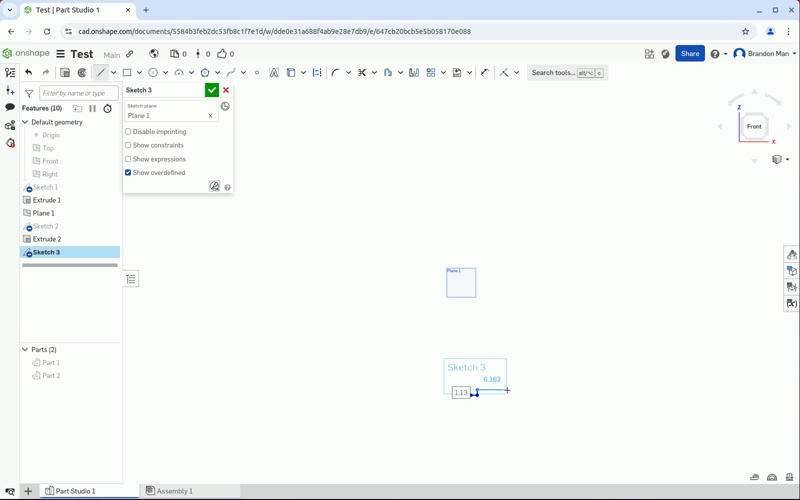
mouse_move(471, 389)
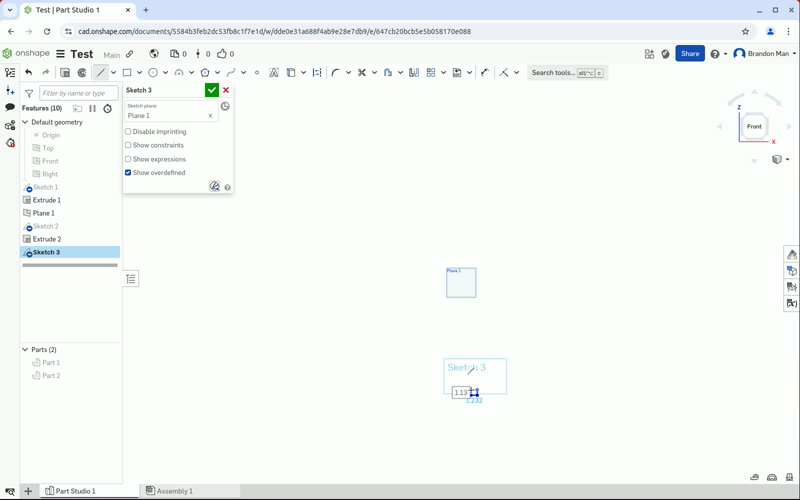
scroll(6)
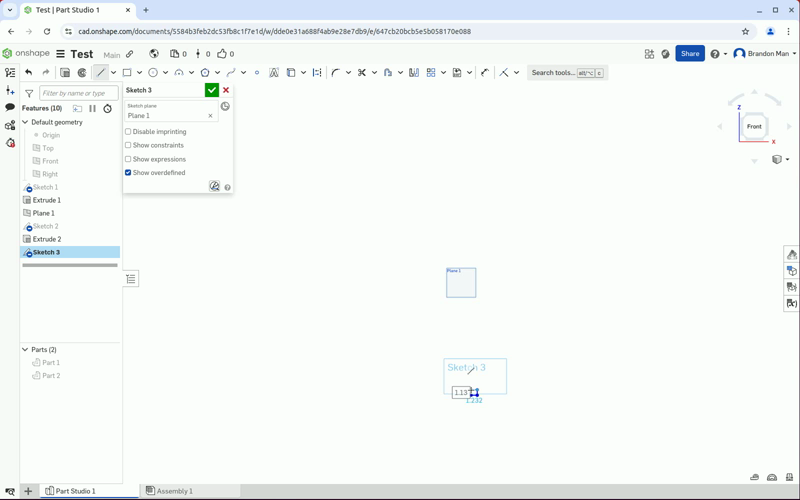
scroll(6)
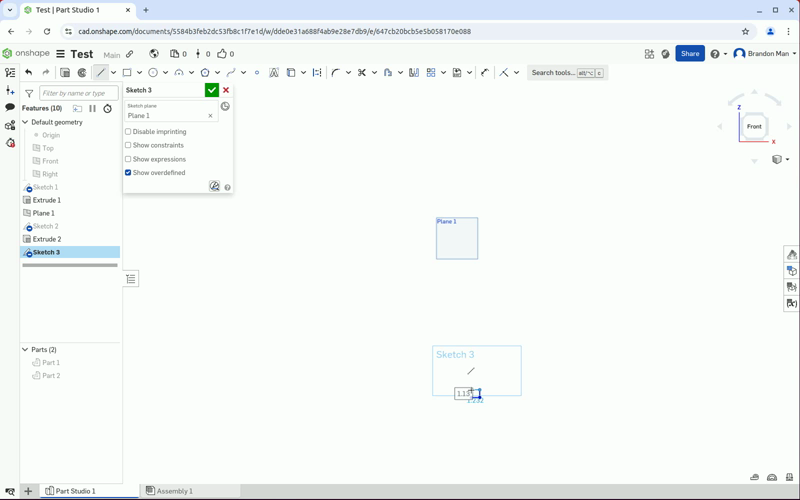
scroll(6)
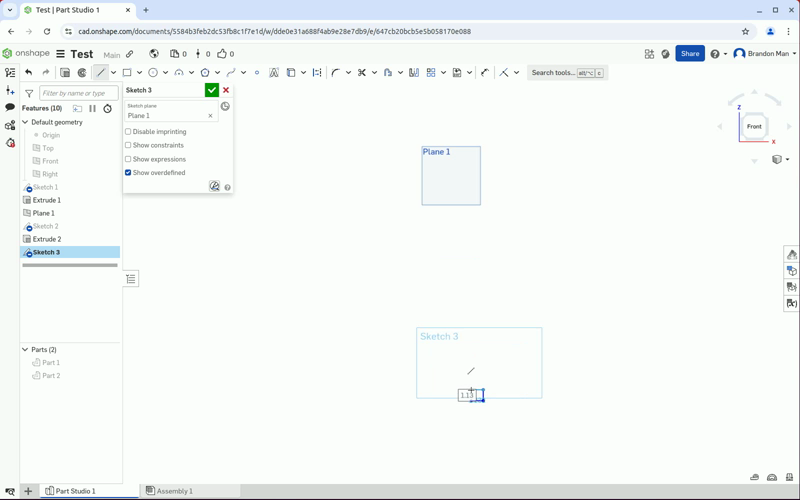
scroll(6)
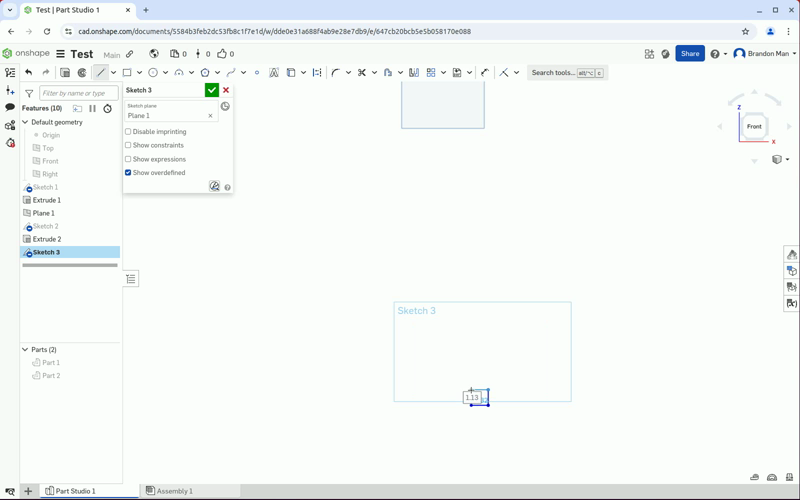
scroll(6)
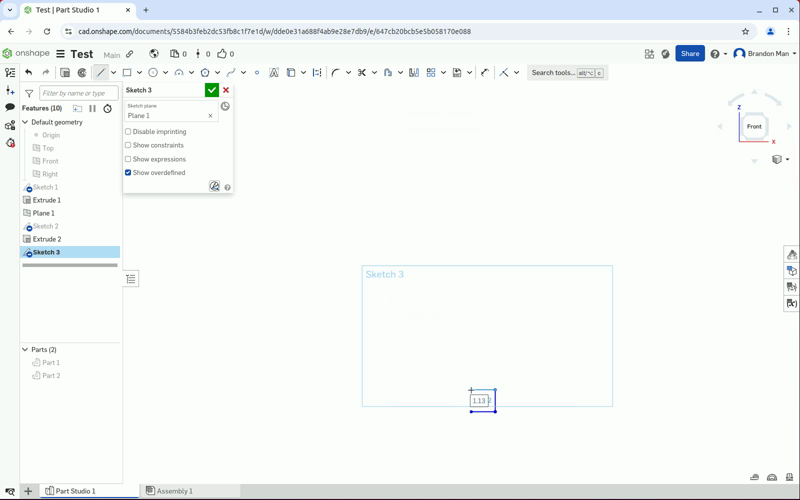
scroll(6)
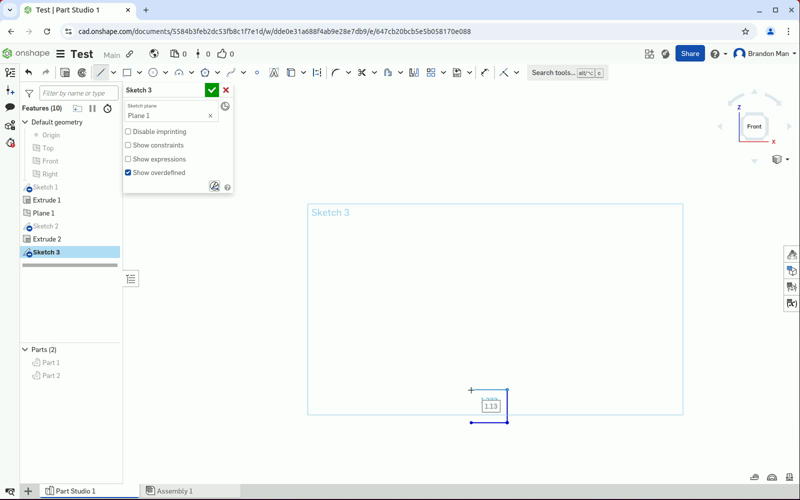
scroll(6)
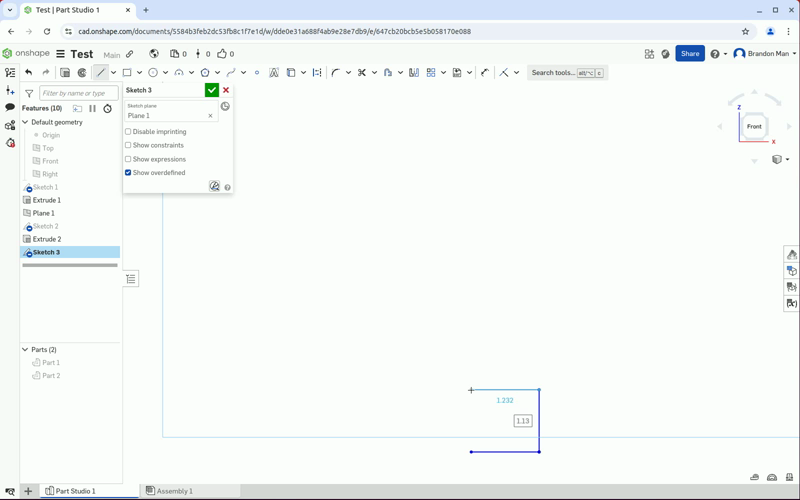
click(471, 389)
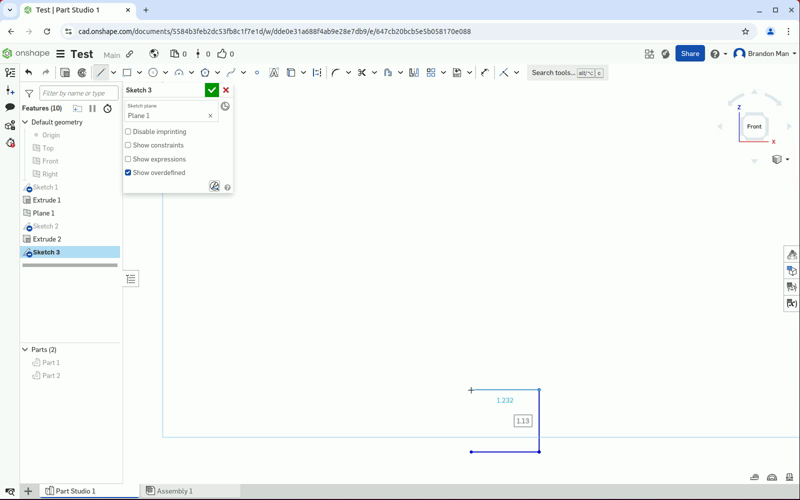
scroll(-6)
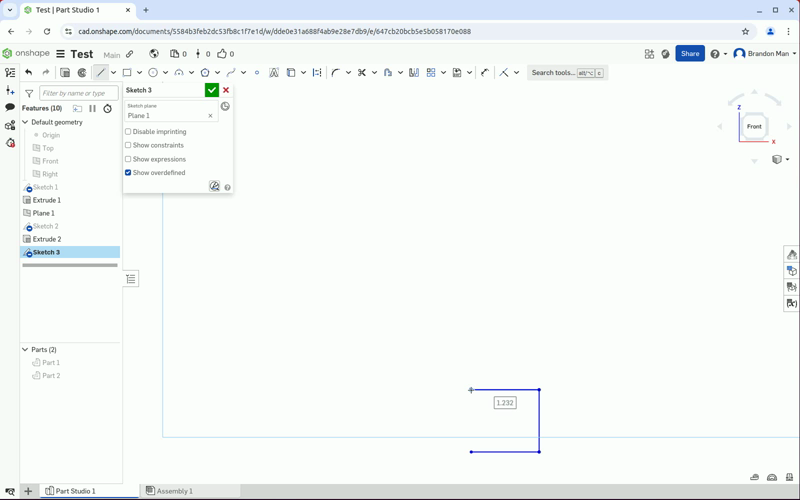
scroll(-6)
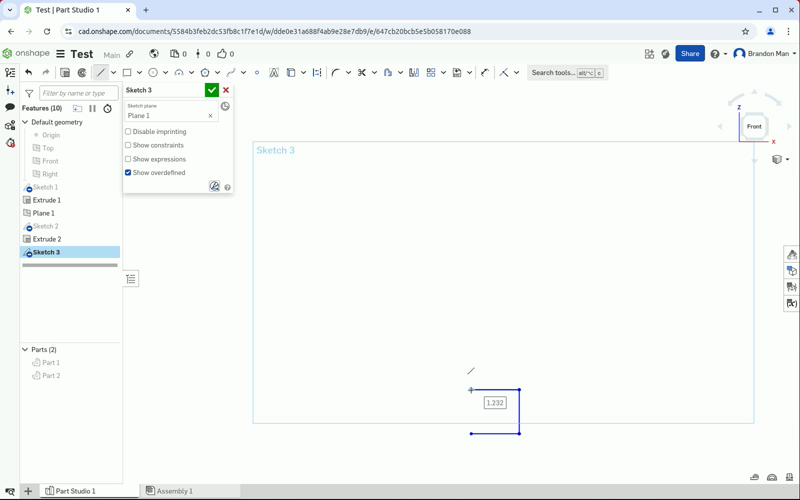
scroll(-6)
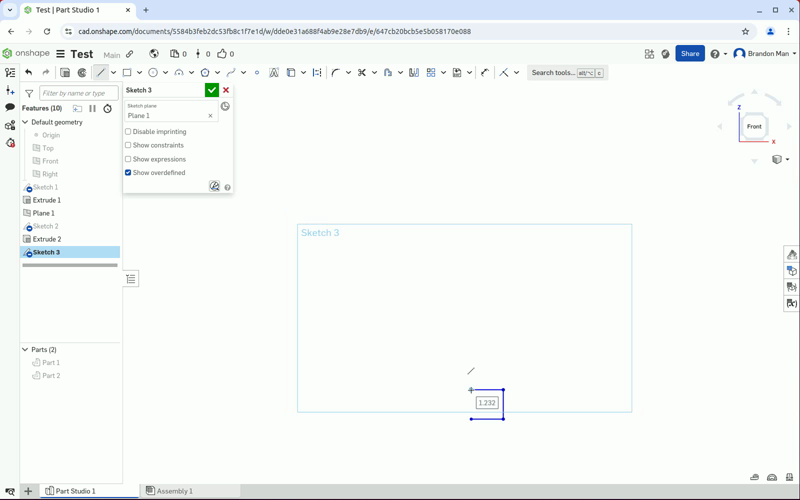
scroll(-6)
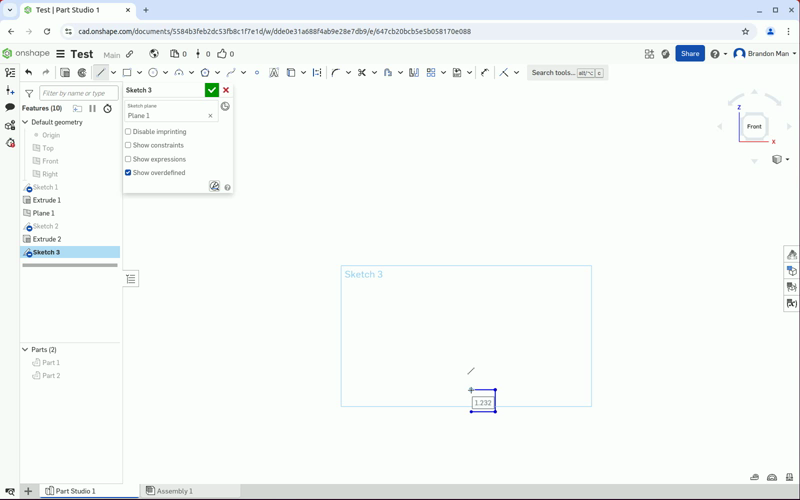
scroll(-6)
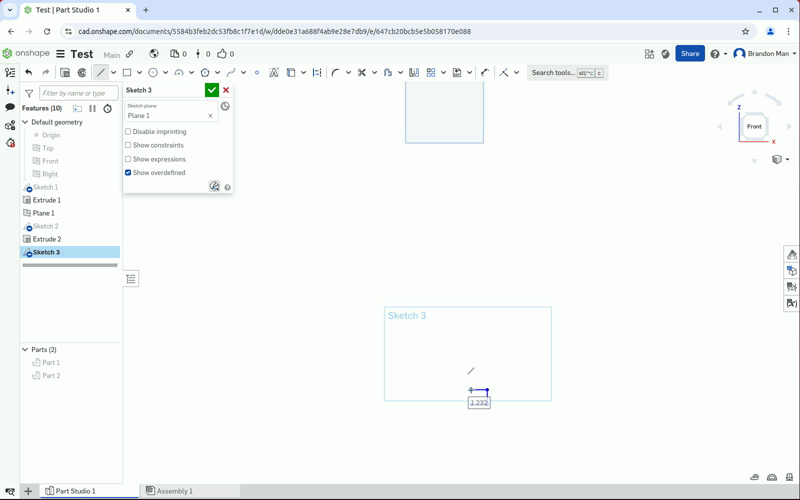
scroll(-6)
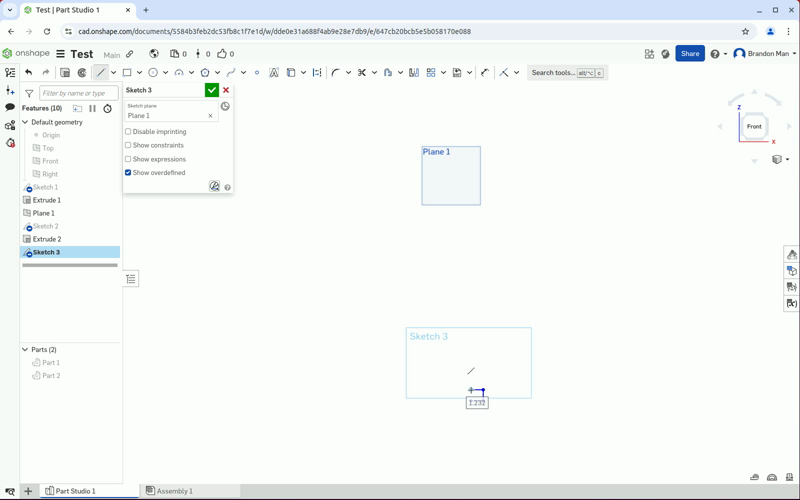
scroll(-6)
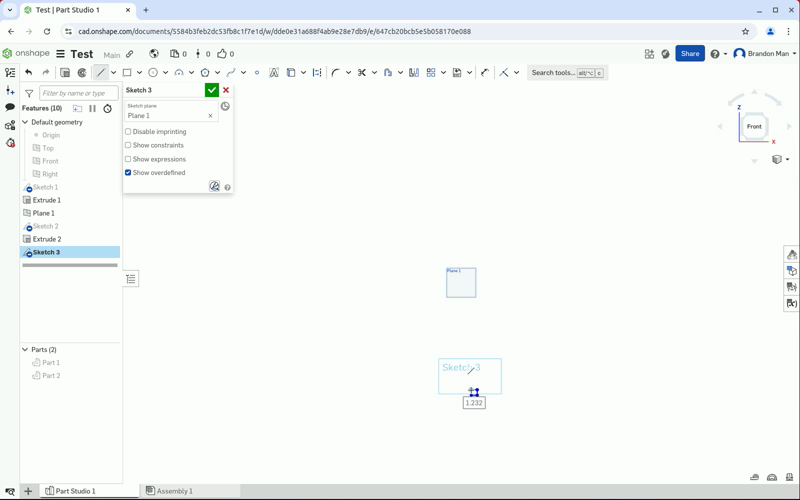
key_up(shift)
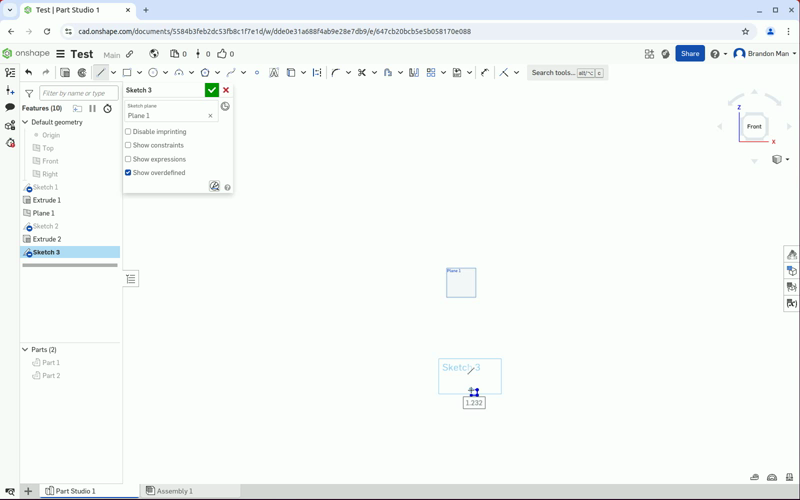
mouse_move(501, 389)
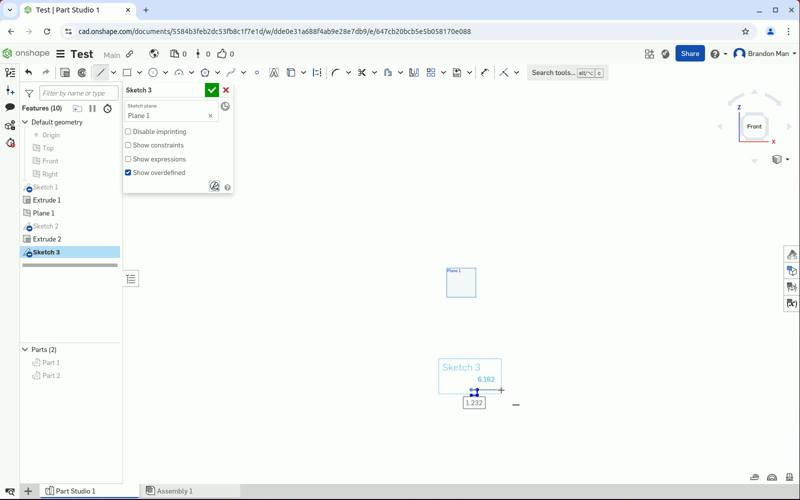
key_down(shift)
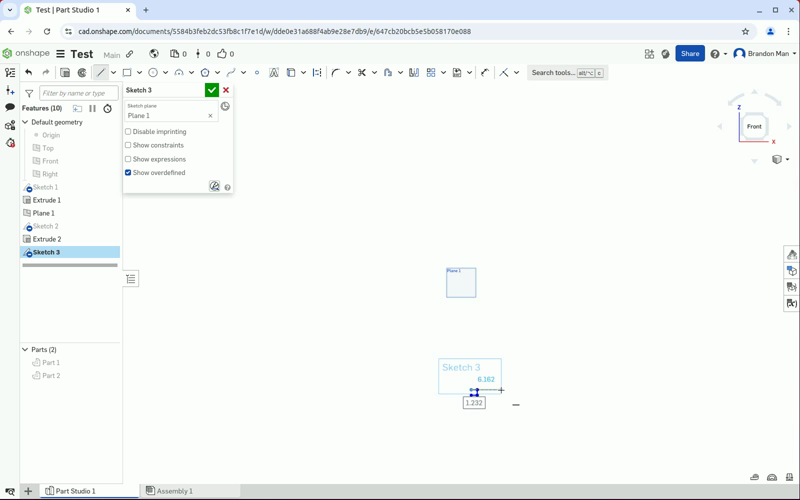
mouse_move(471, 395)
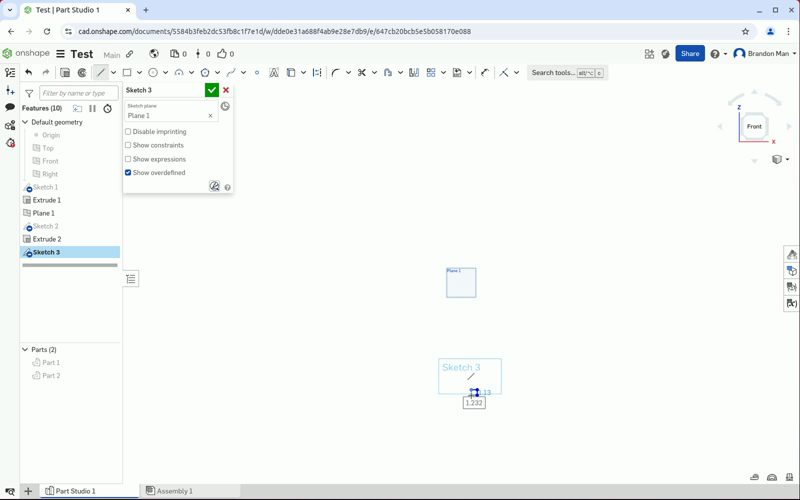
scroll(6)
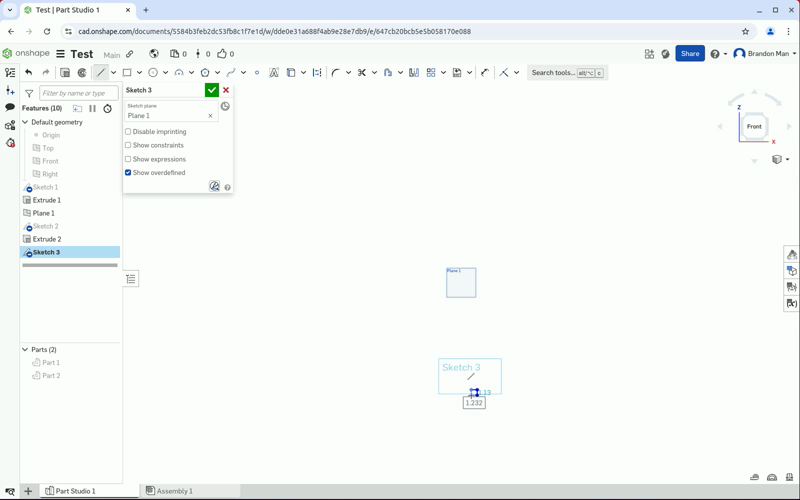
scroll(6)
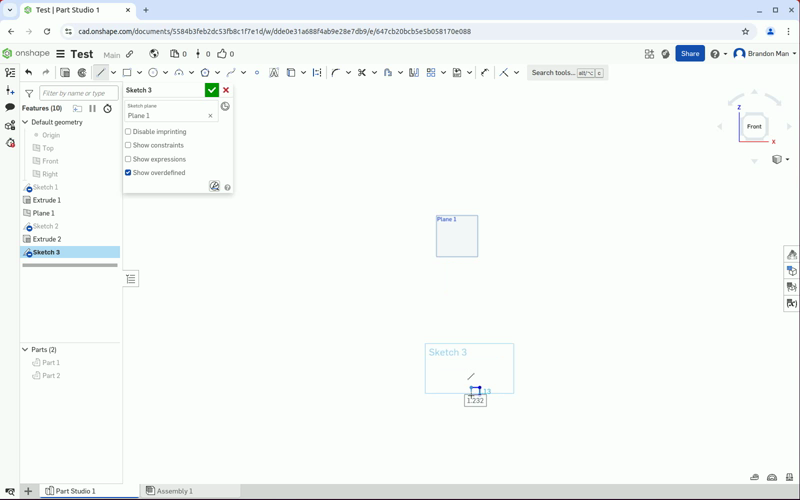
scroll(6)
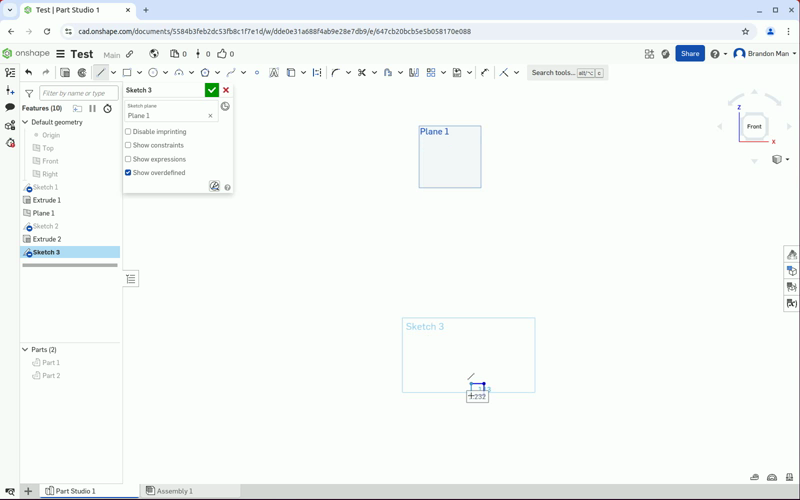
scroll(6)
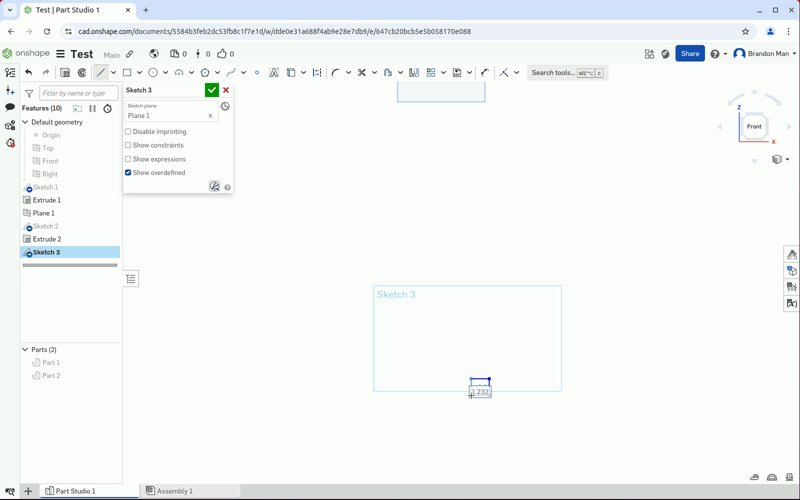
scroll(6)
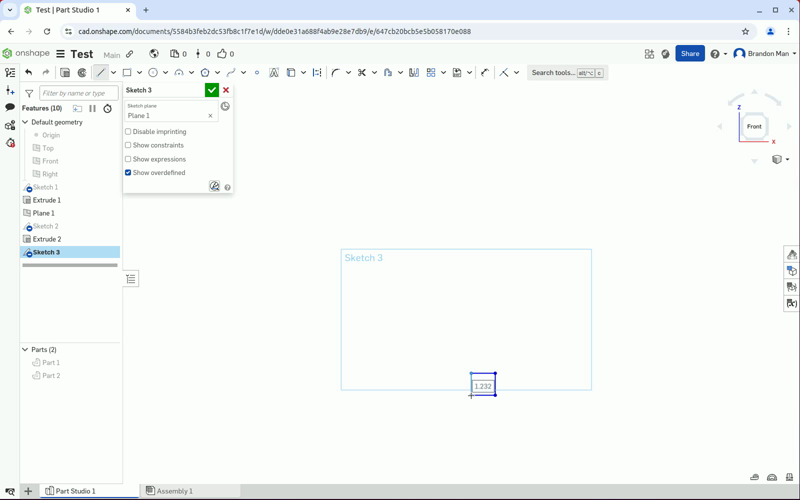
scroll(6)
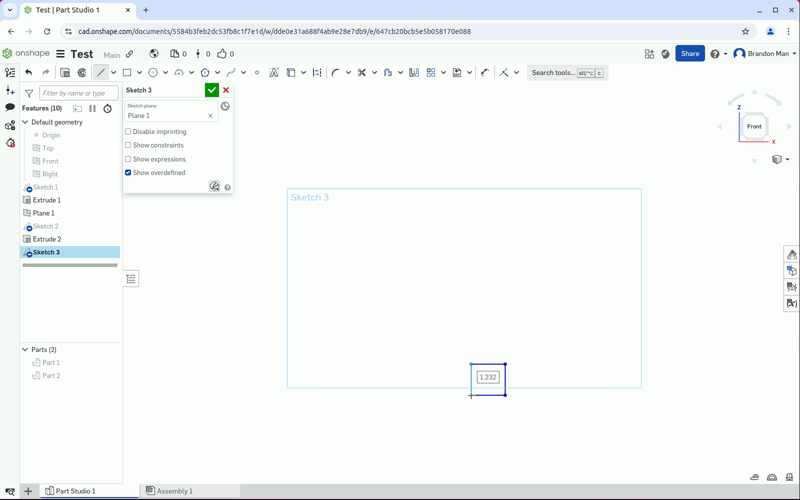
scroll(6)
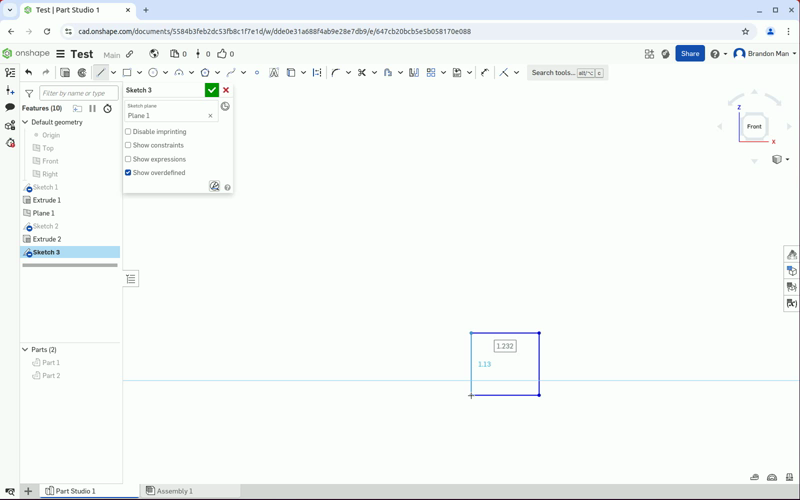
key_up(shift)
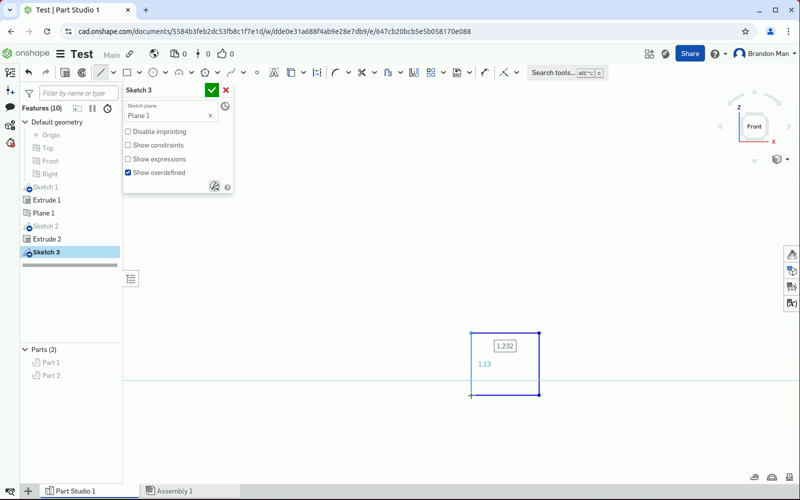
click(471, 395)
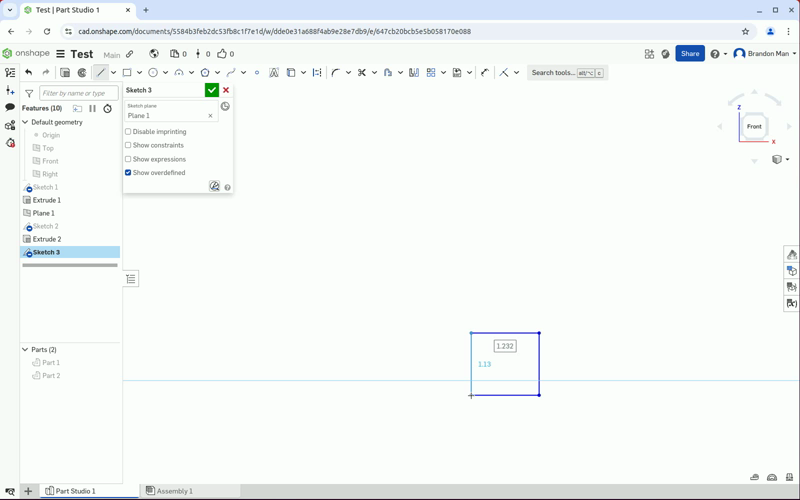
scroll(-6)
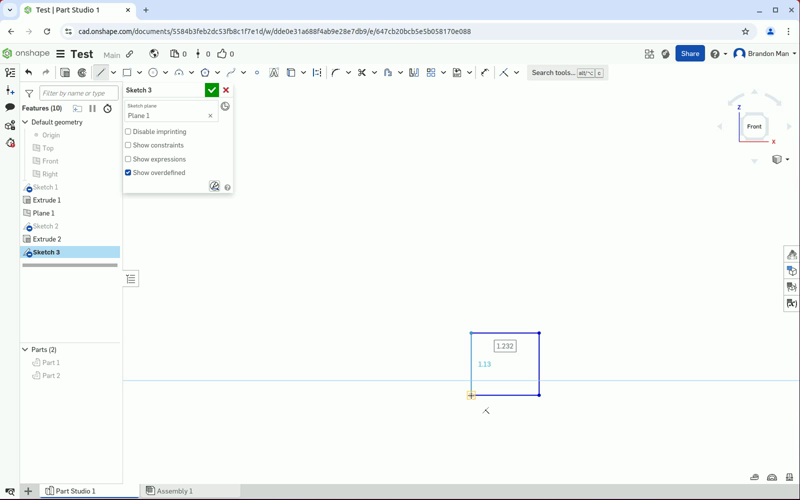
scroll(-6)
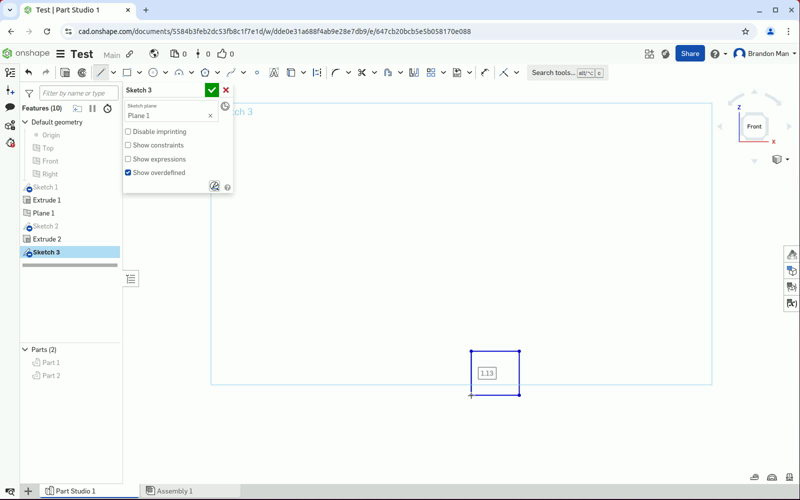
scroll(-6)
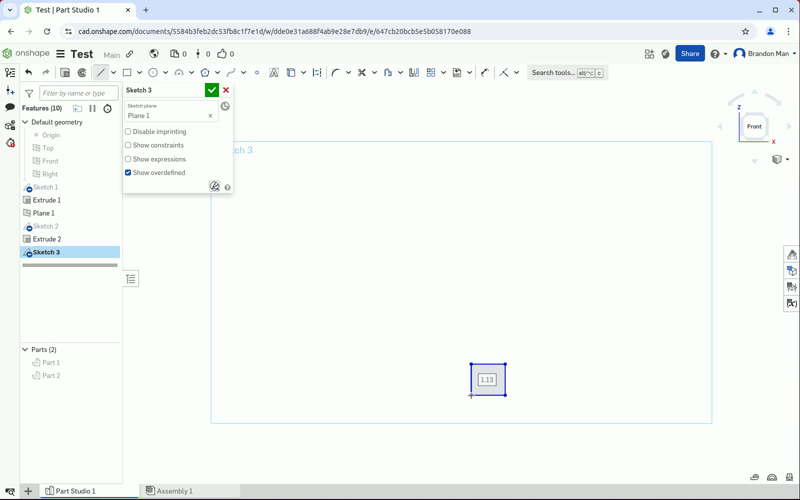
scroll(-6)
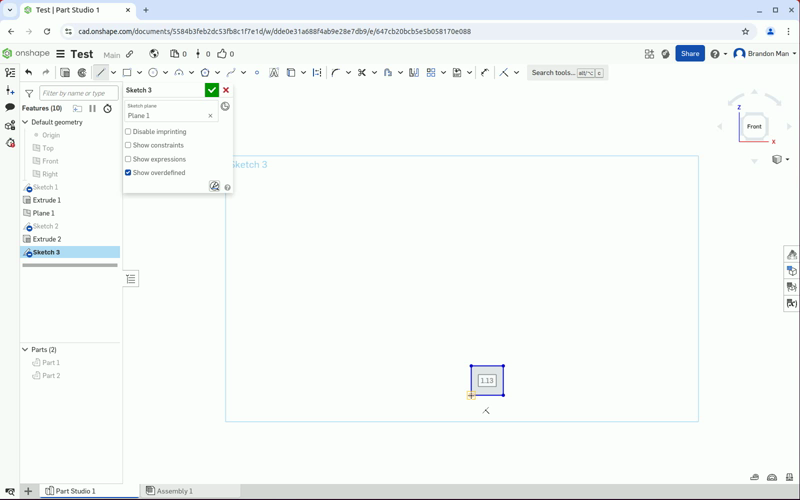
scroll(-6)
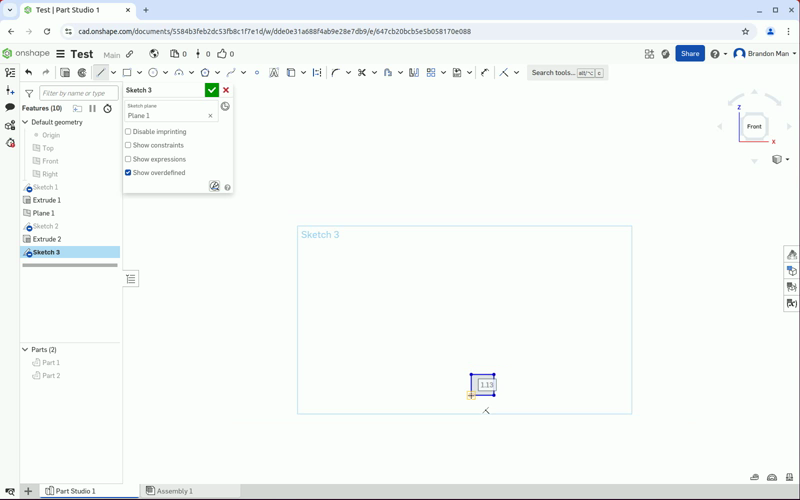
scroll(-6)
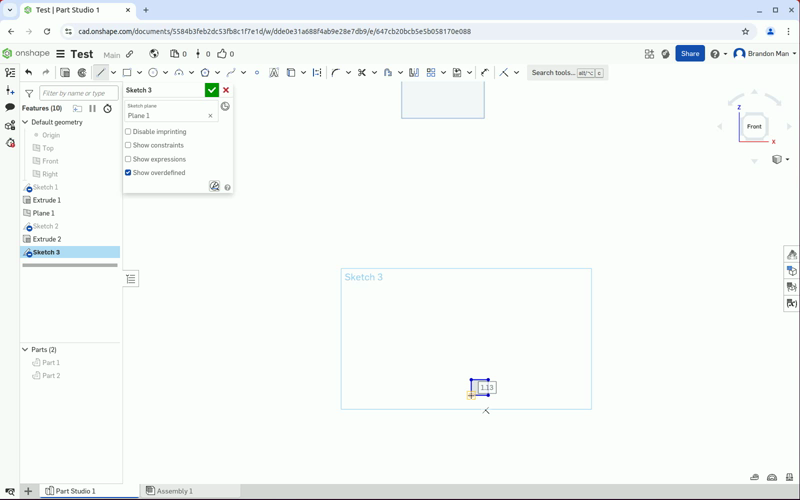
scroll(-6)
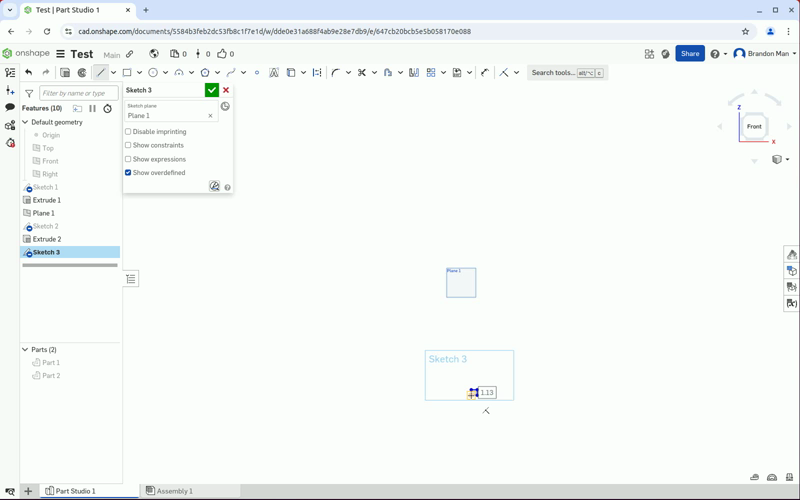
key(esc)
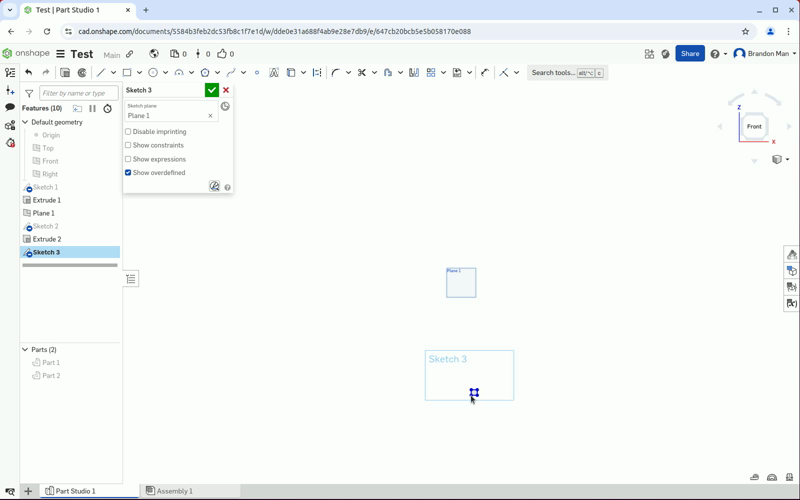
mouse_move(474, 394)
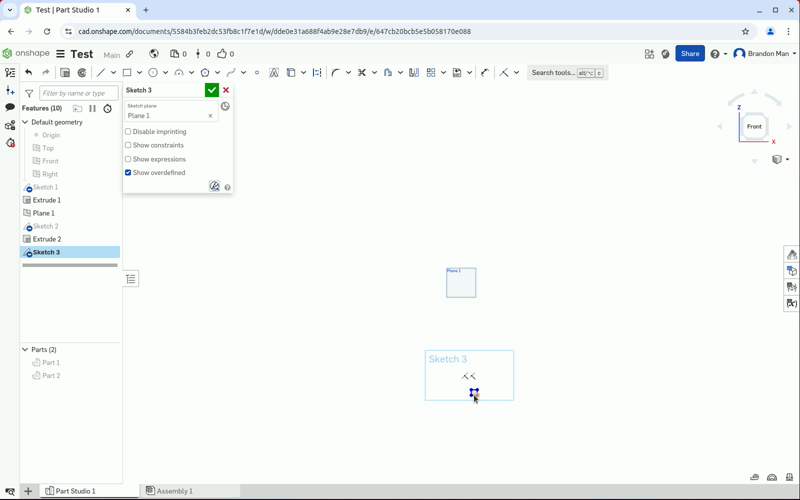
scroll(6)
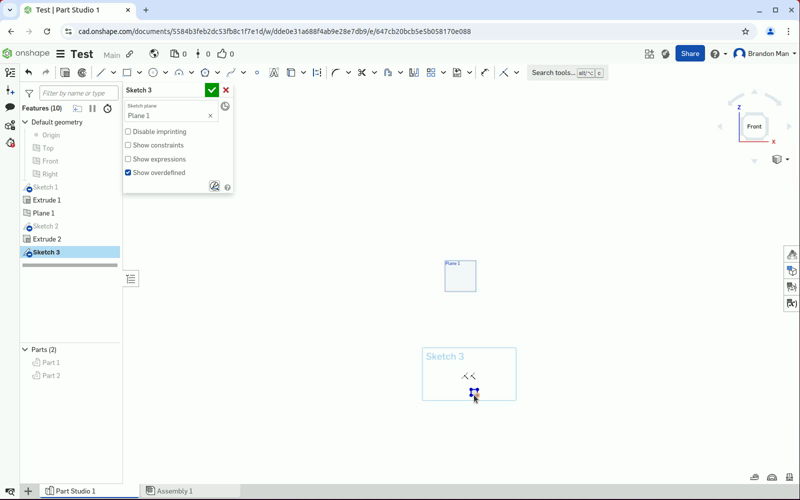
scroll(6)
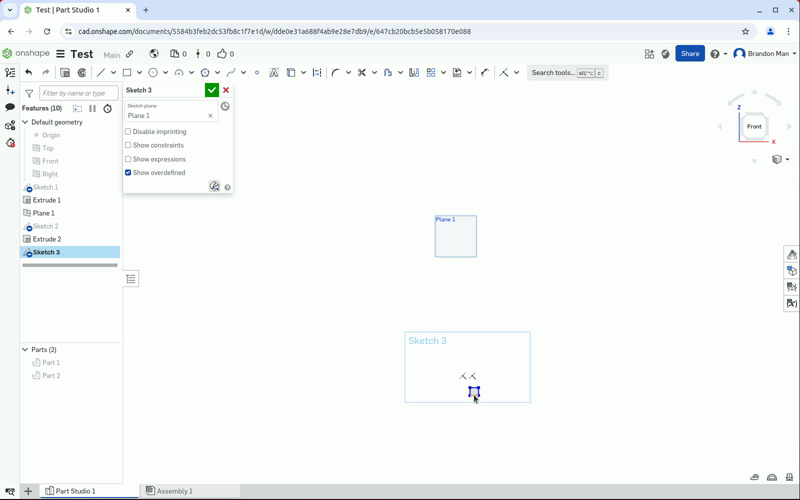
scroll(6)
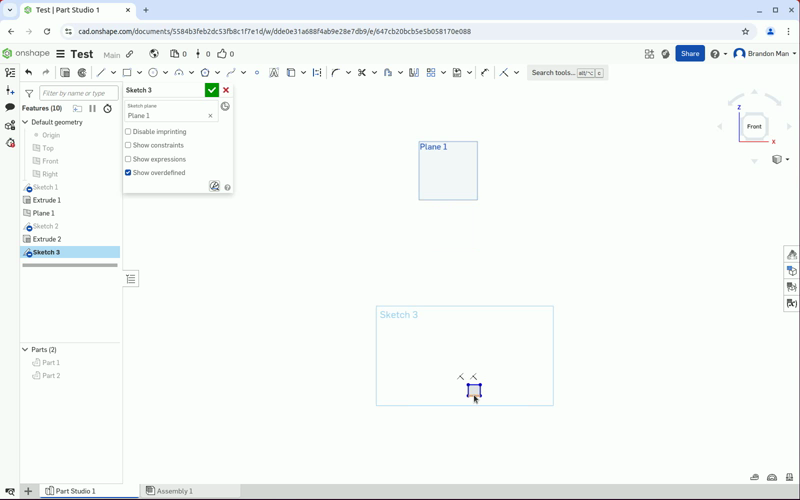
scroll(6)
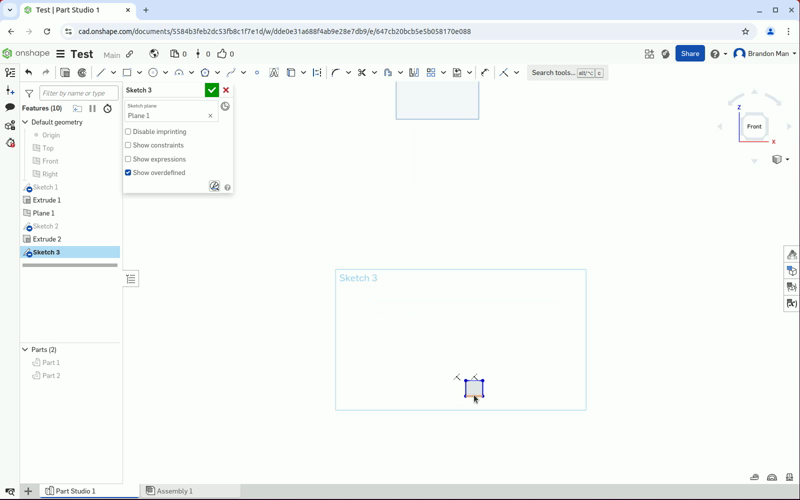
scroll(6)
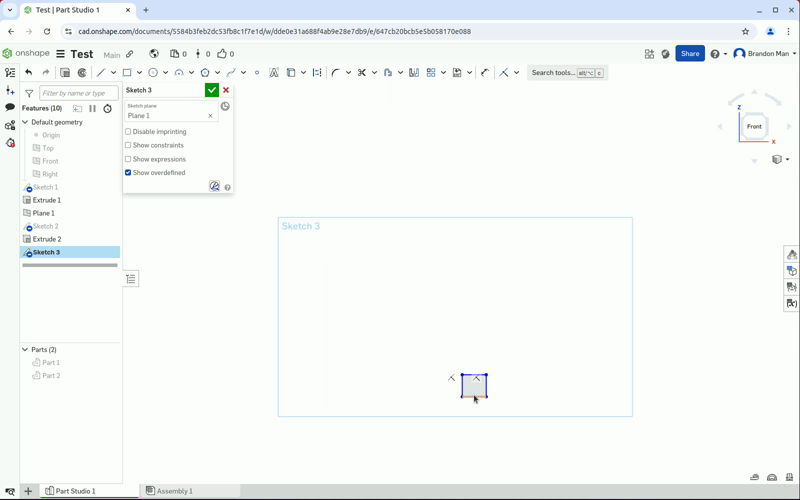
scroll(6)
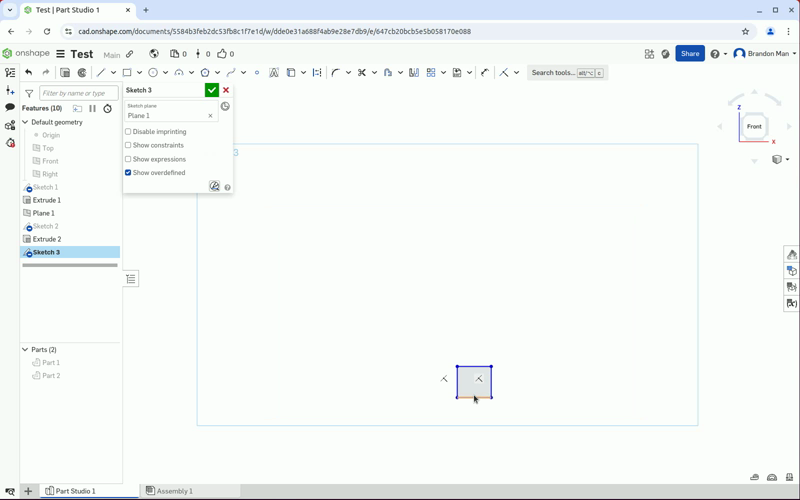
scroll(6)
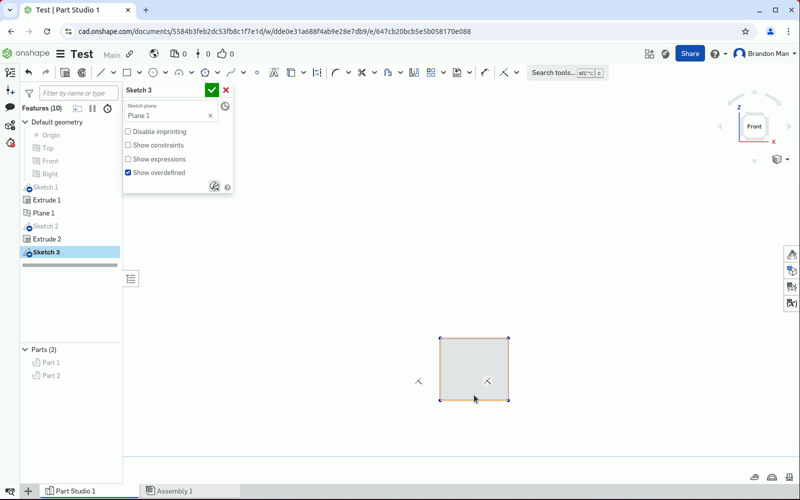
click(474, 394)
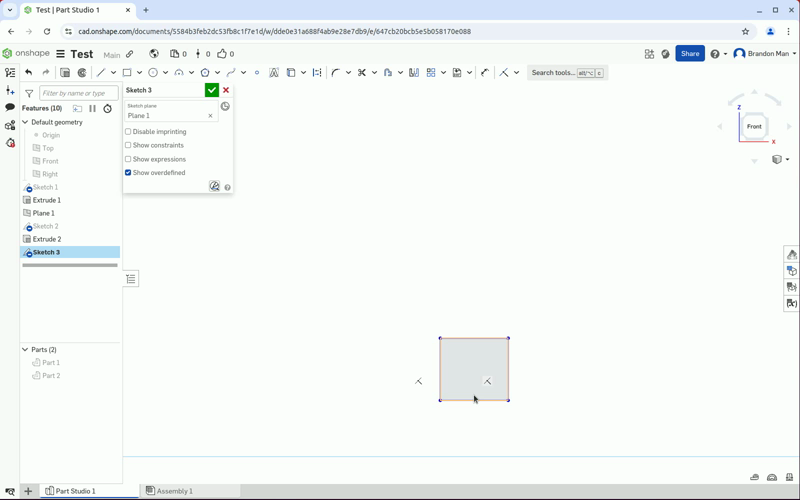
scroll(-6)
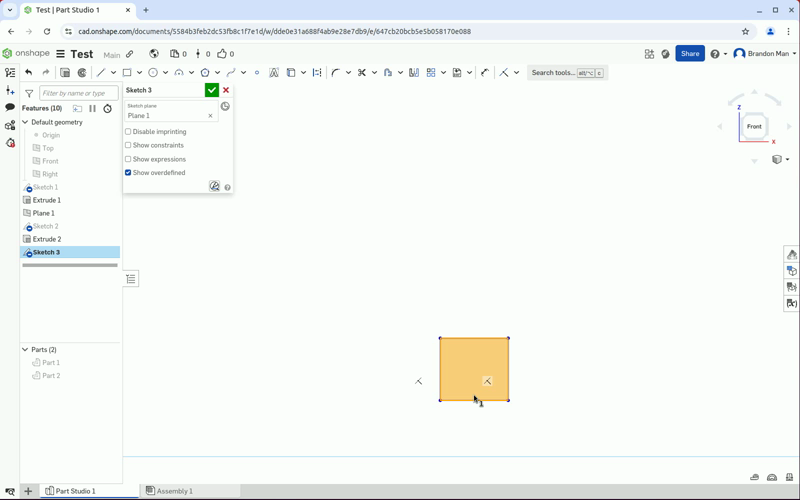
scroll(-6)
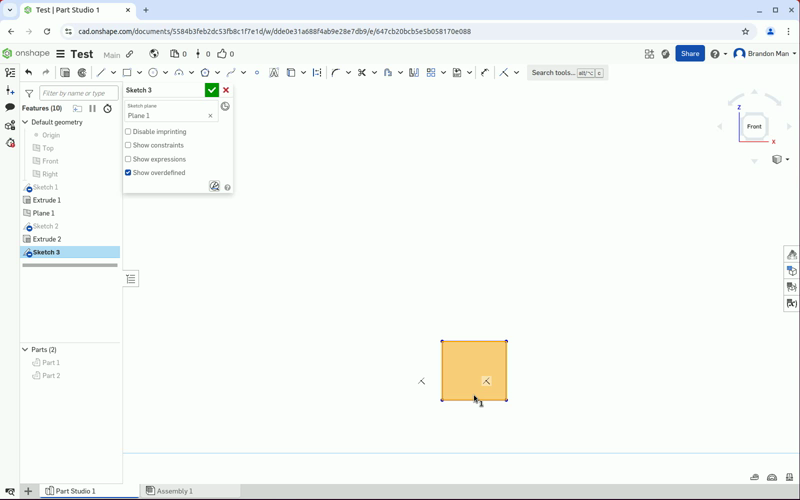
scroll(-6)
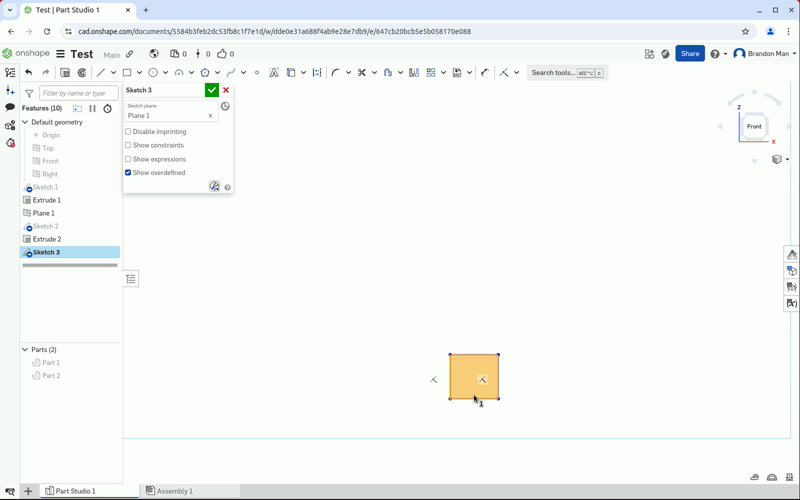
scroll(-6)
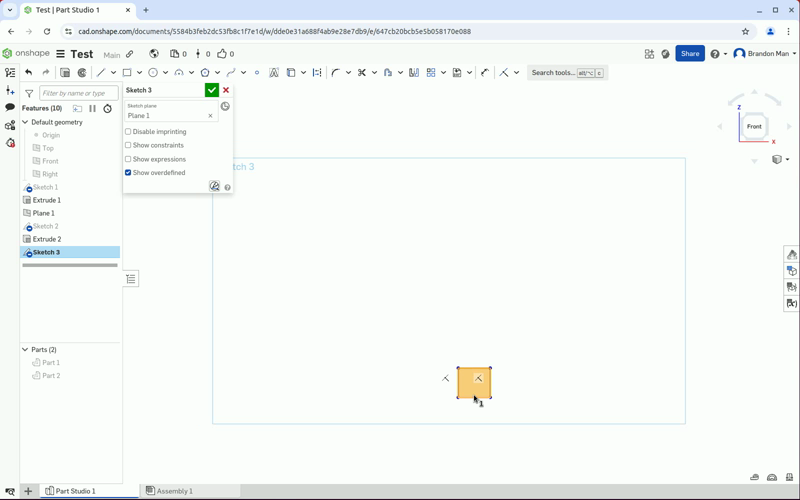
scroll(-6)
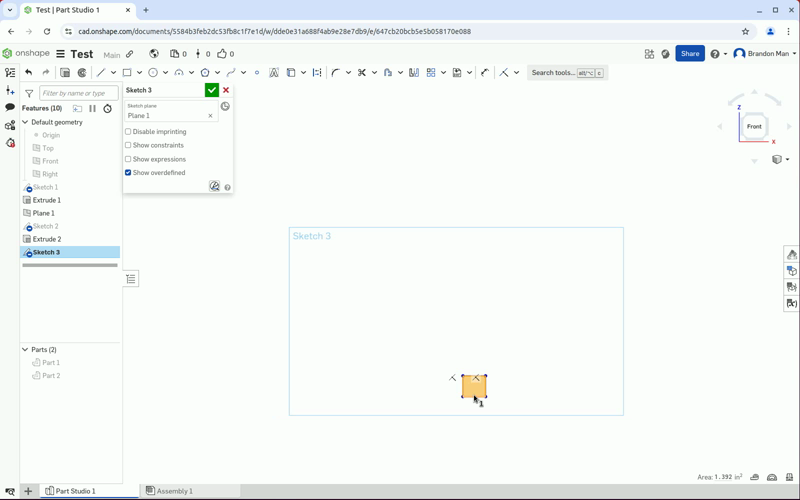
scroll(-6)
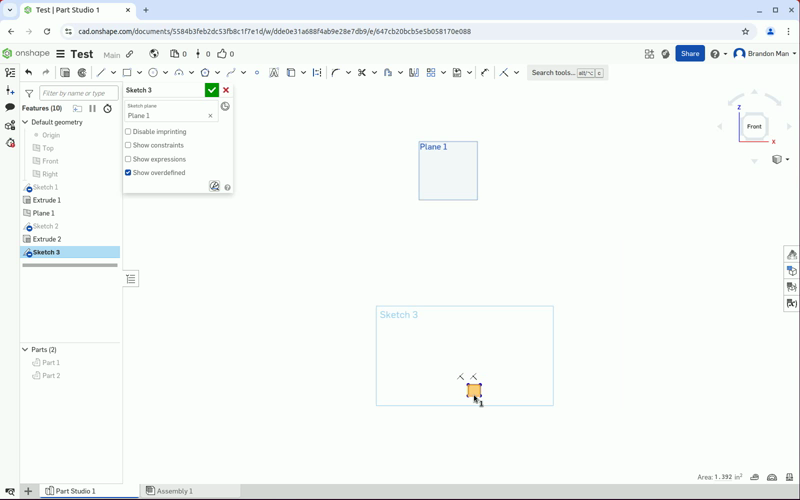
scroll(-6)
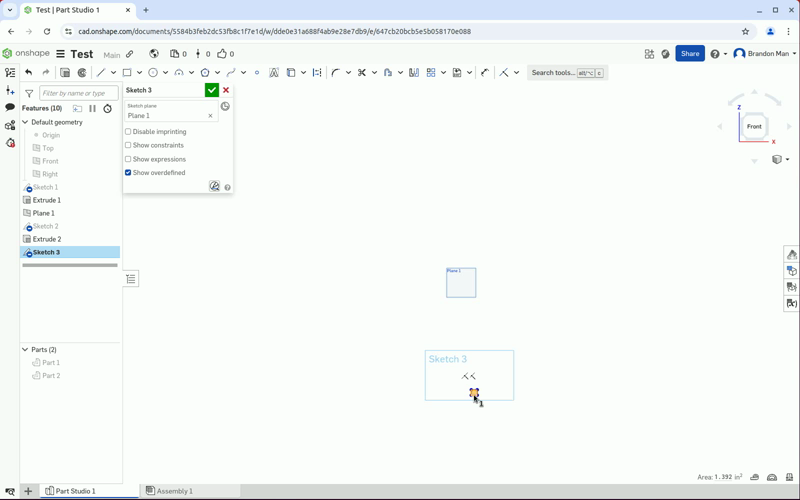
mouse_move(73, 352)
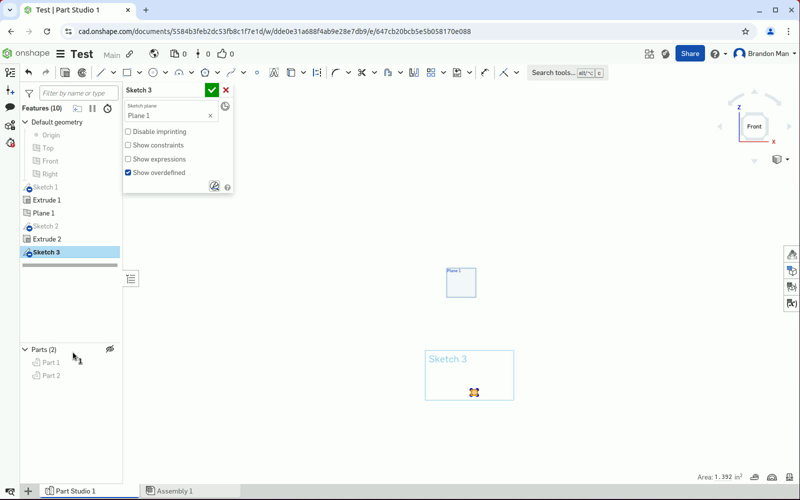
key(shift+y)
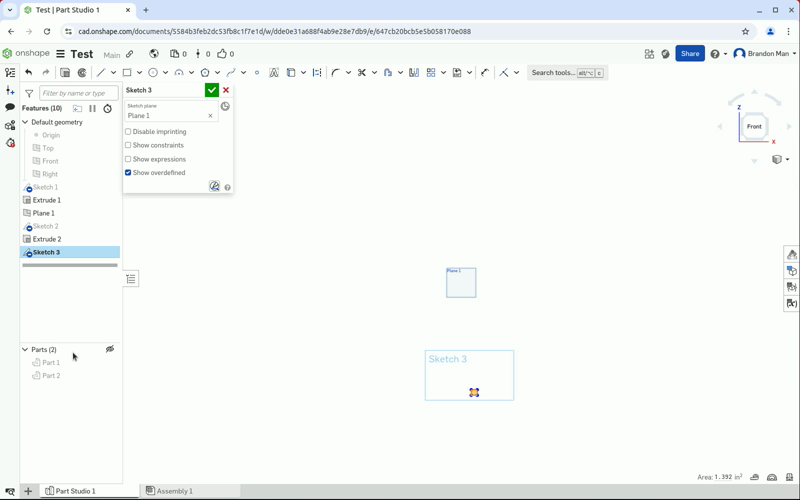
key(shift+e)
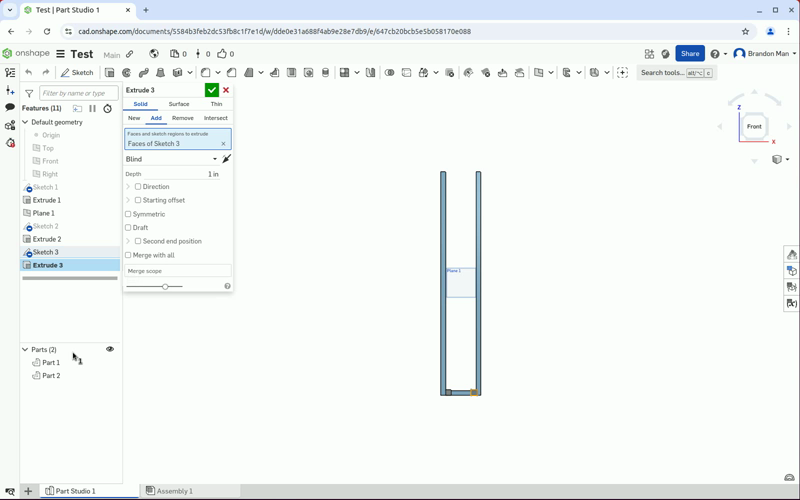
mouse_move(143, 106)
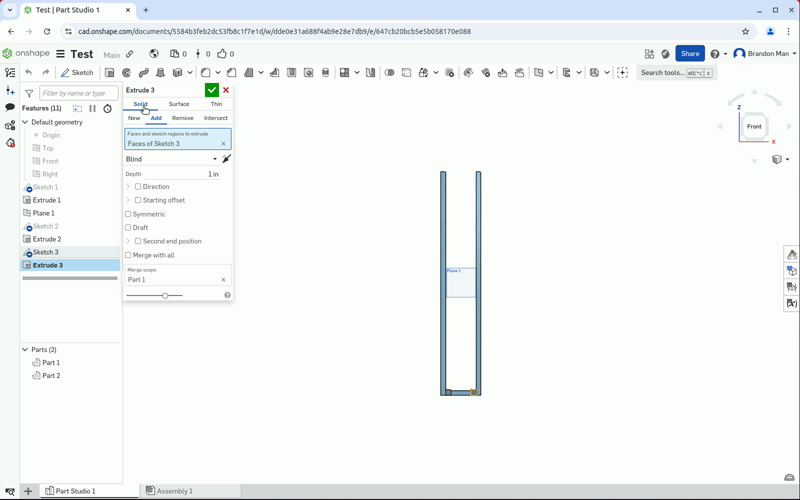
click(143, 106)
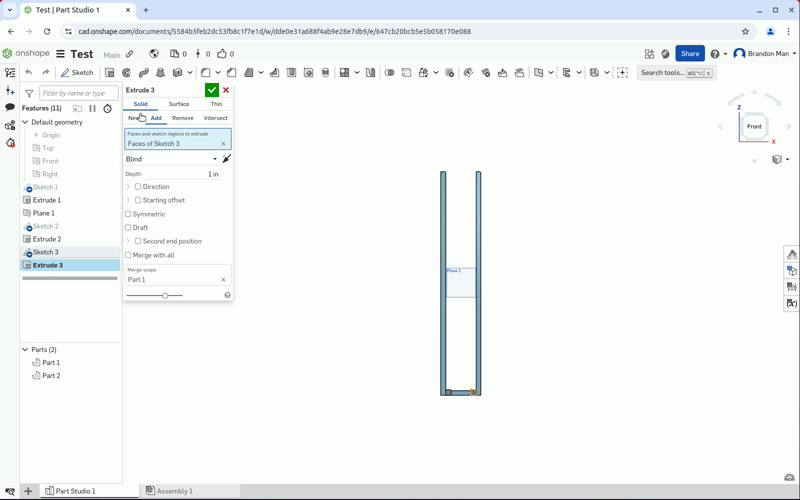
mouse_move(137, 120)
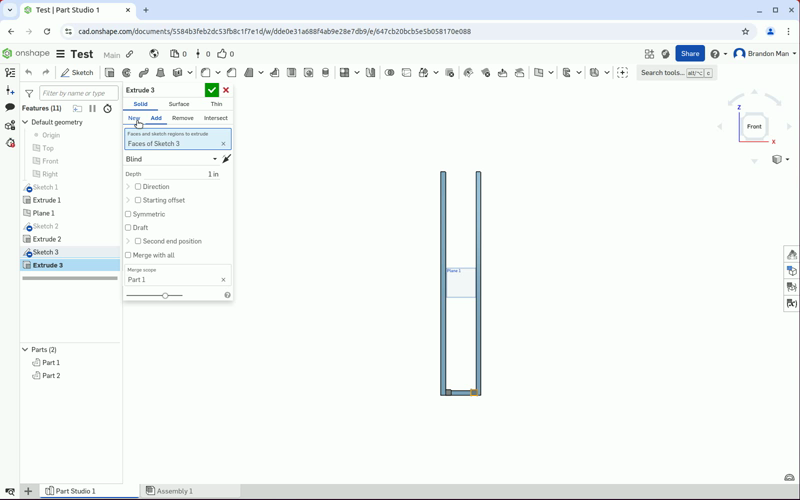
click(137, 120)
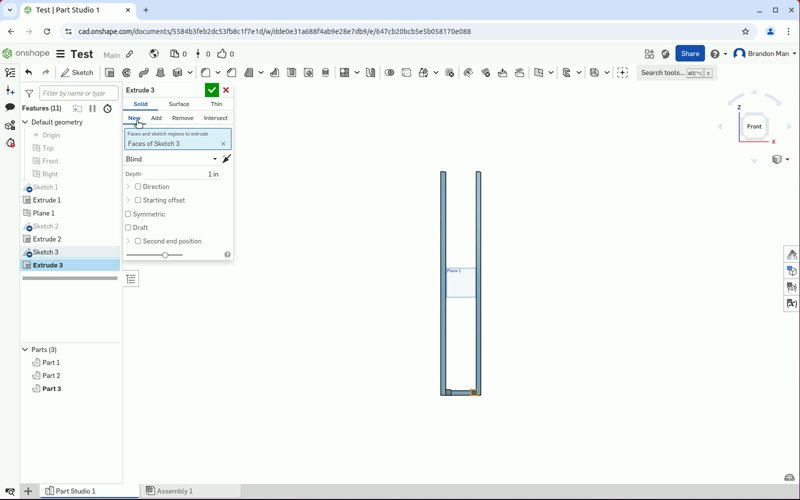
key(tab, 4)
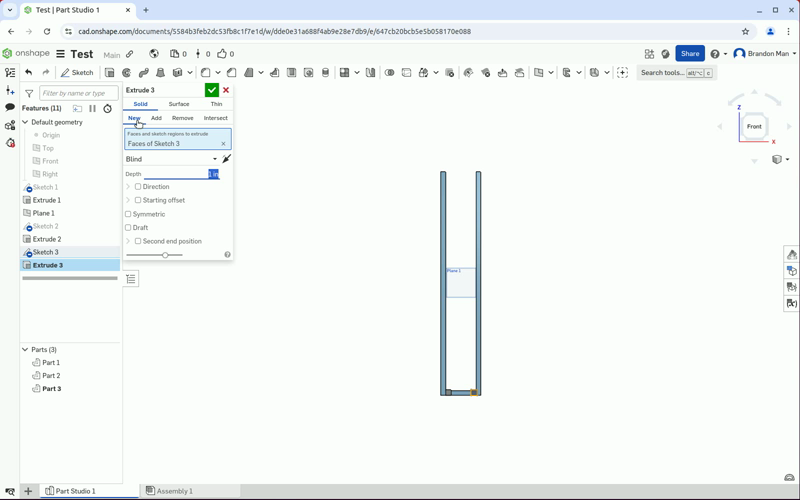
text(4.814)
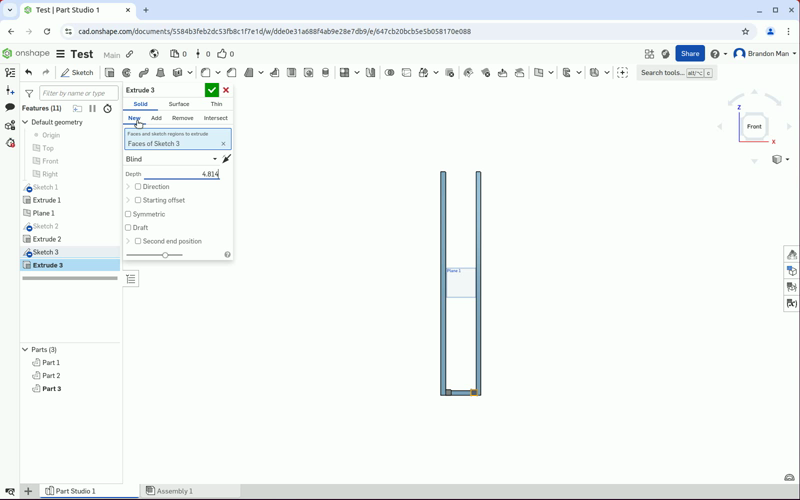
key(enter)
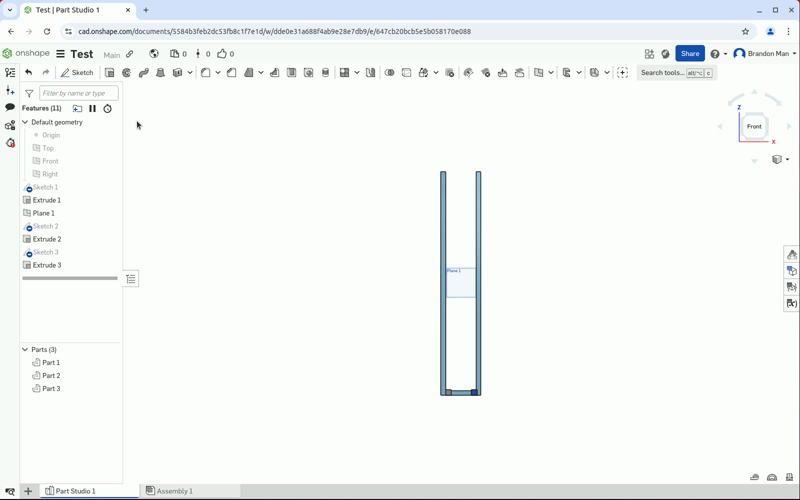
key(shift+h)
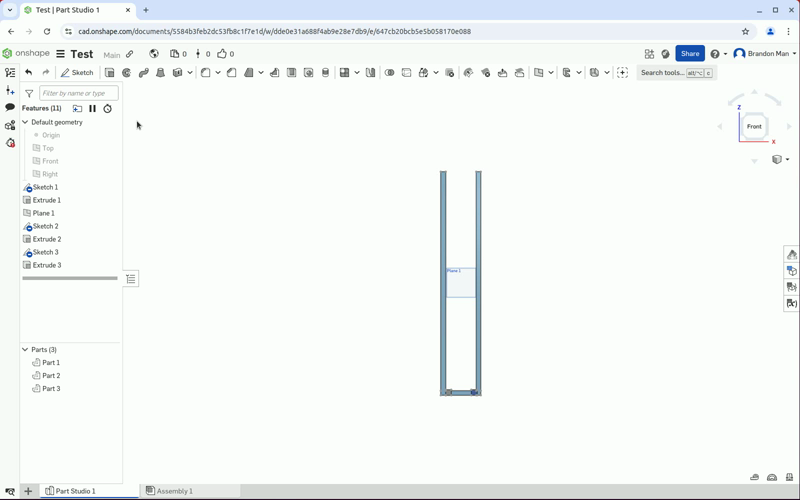
key(shift+h)
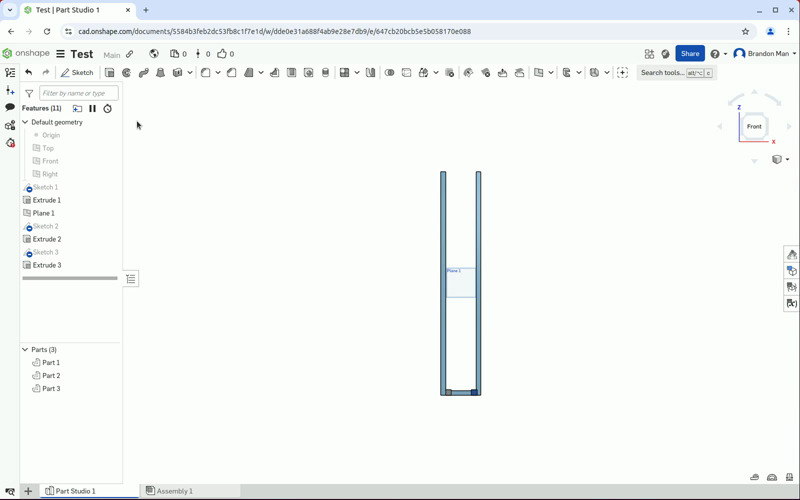
mouse_move(73, 189)
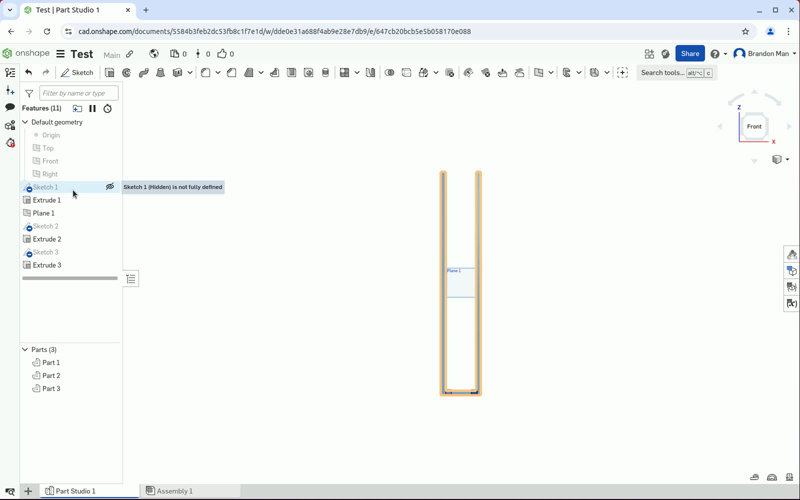
click(73, 189)
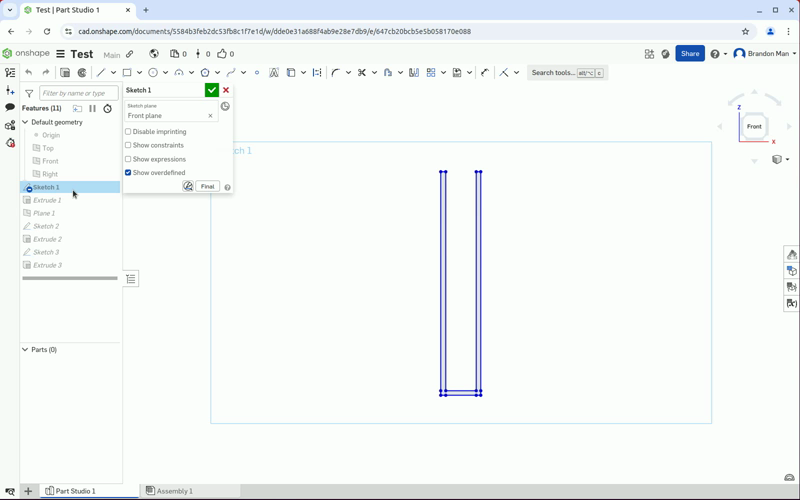
mouse_move(229, 92)
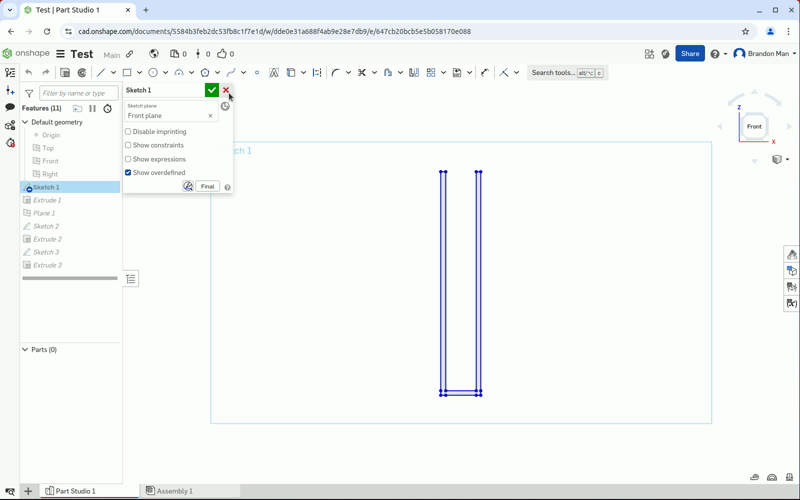
click(229, 92)
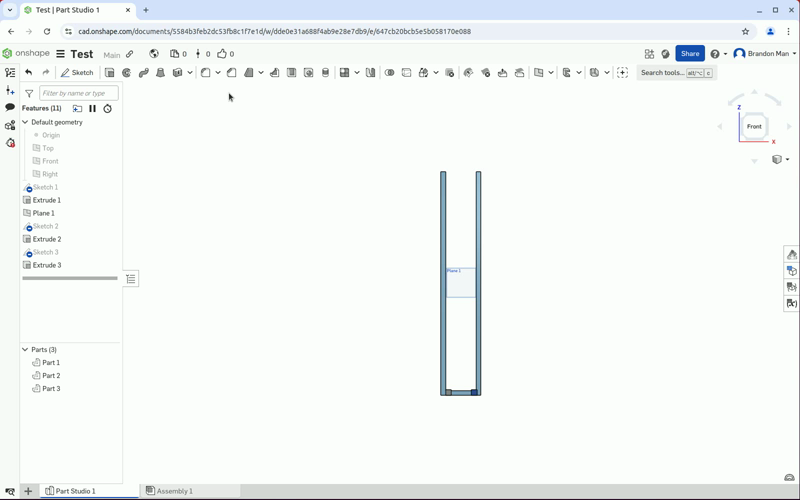
mouse_move(73, 352)
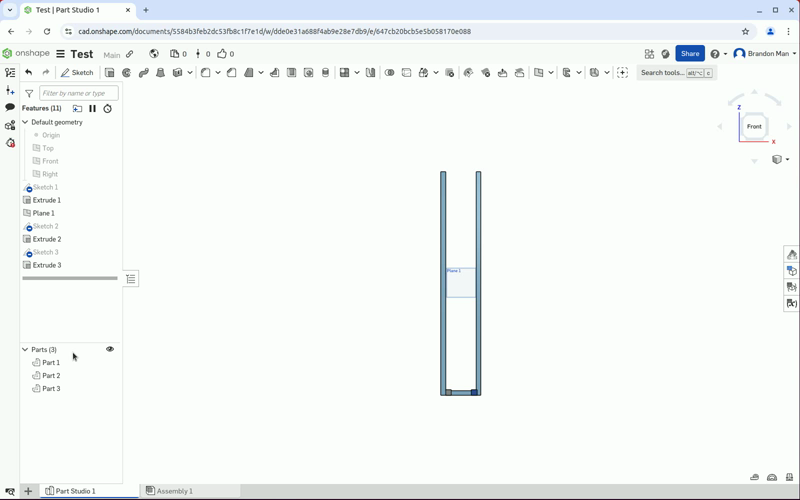
key(y)
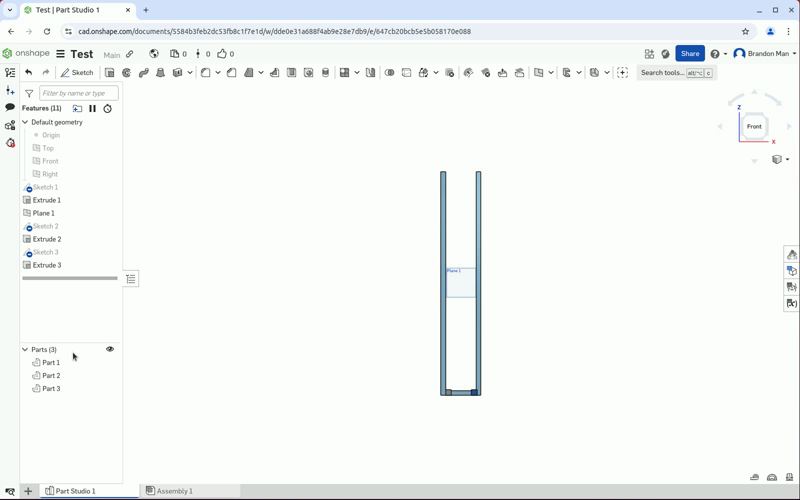
key(shift+p)
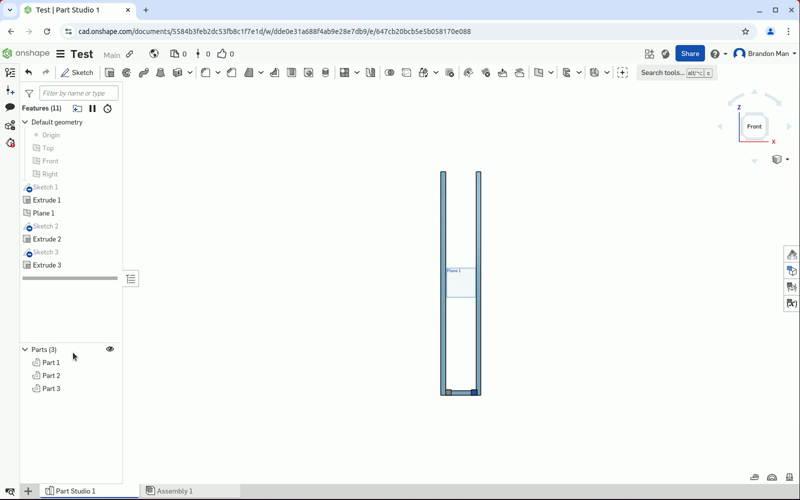
key(space)
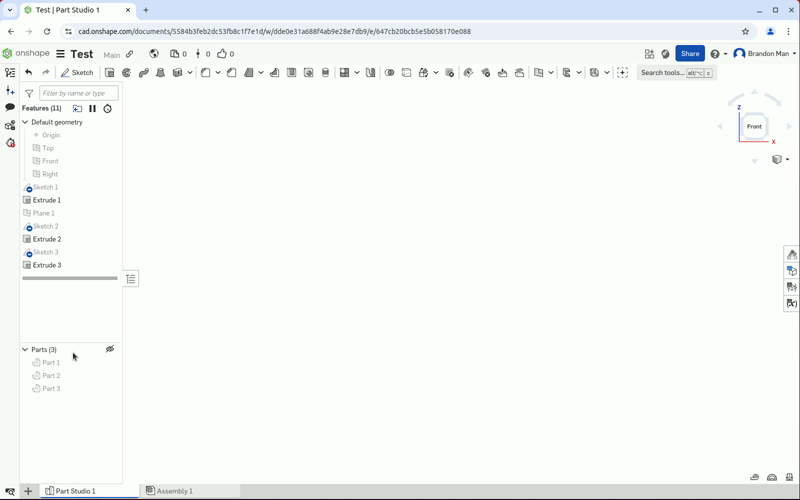
key_down(shift)
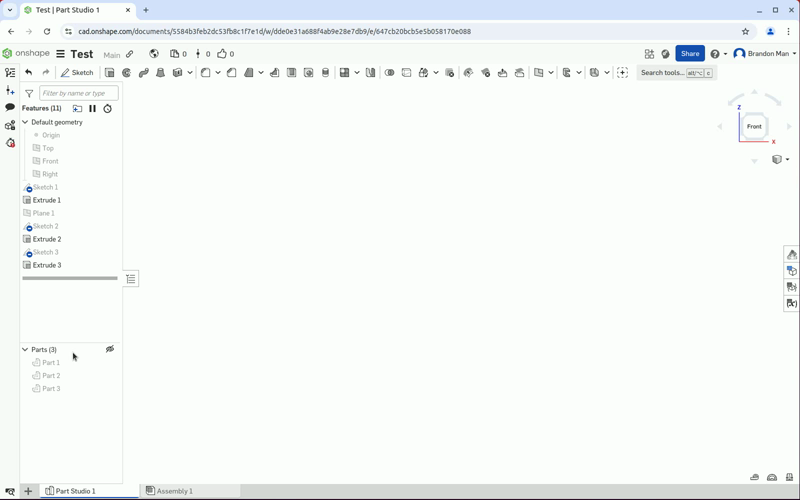
key(left)
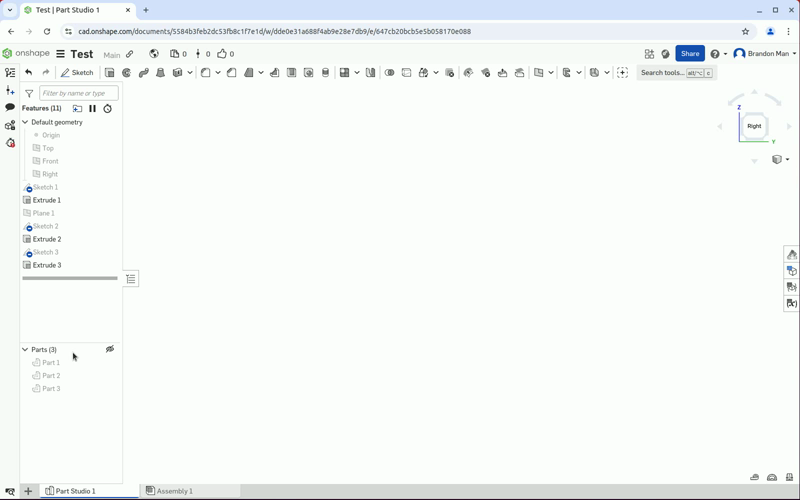
key_up(shift)
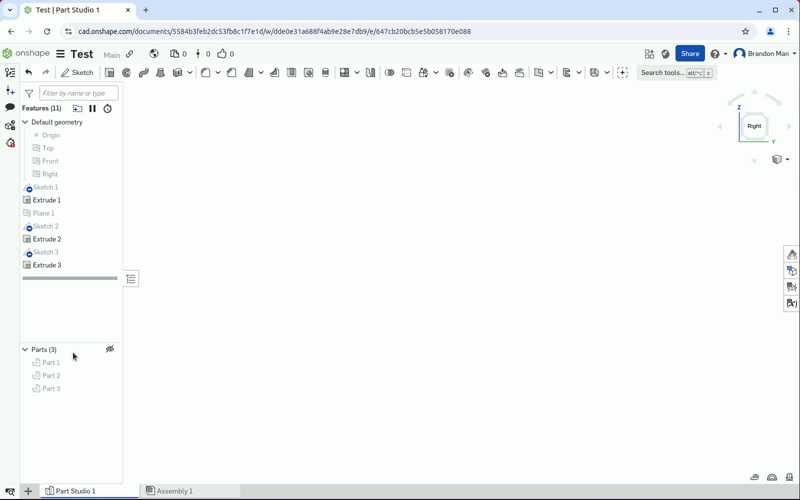
mouse_move(73, 352)
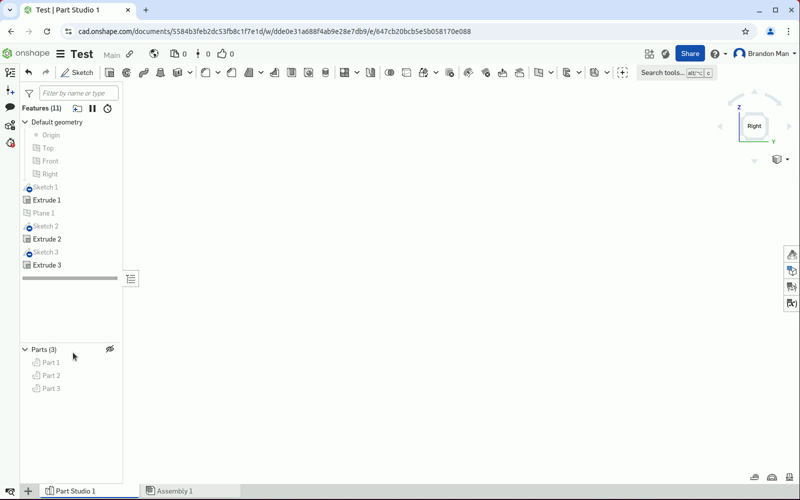
key(shift+y)
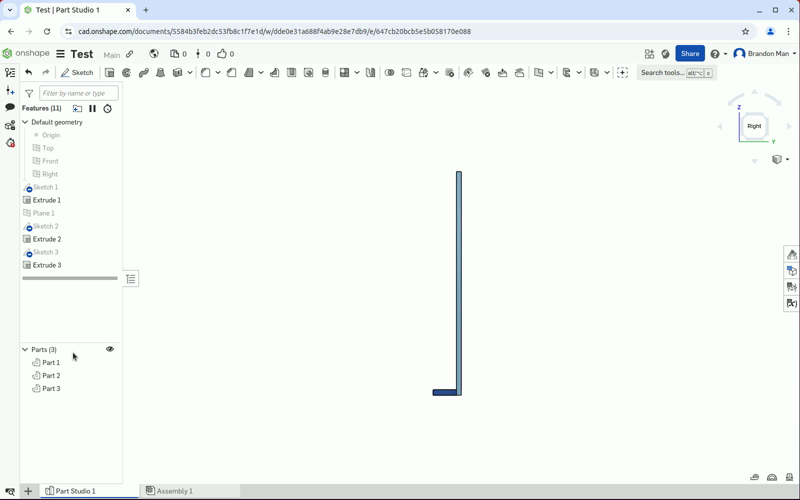
mouse_move(541, 75)
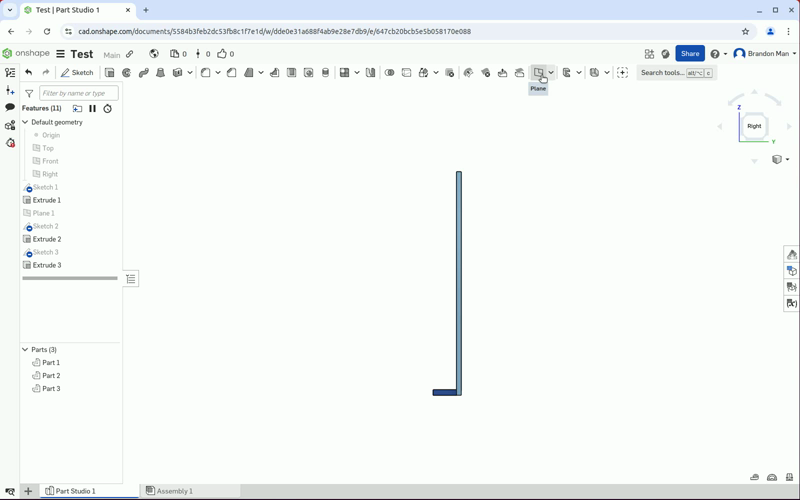
click(541, 75)
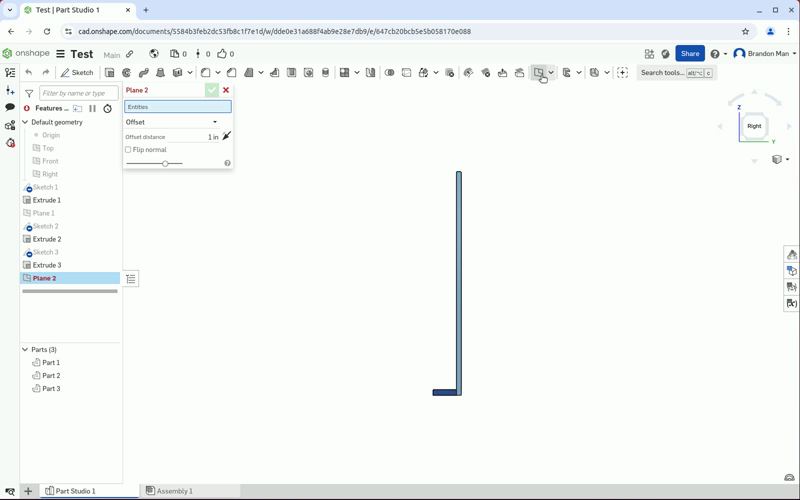
mouse_move(73, 176)
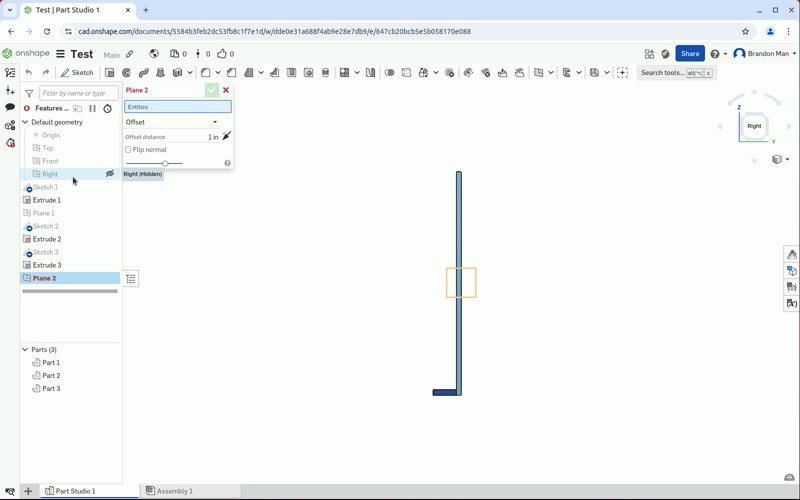
click(73, 176)
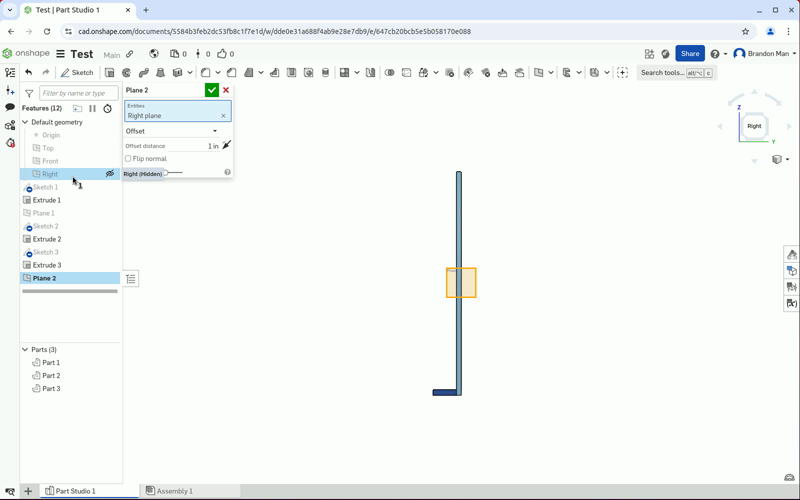
key(tab, 2)
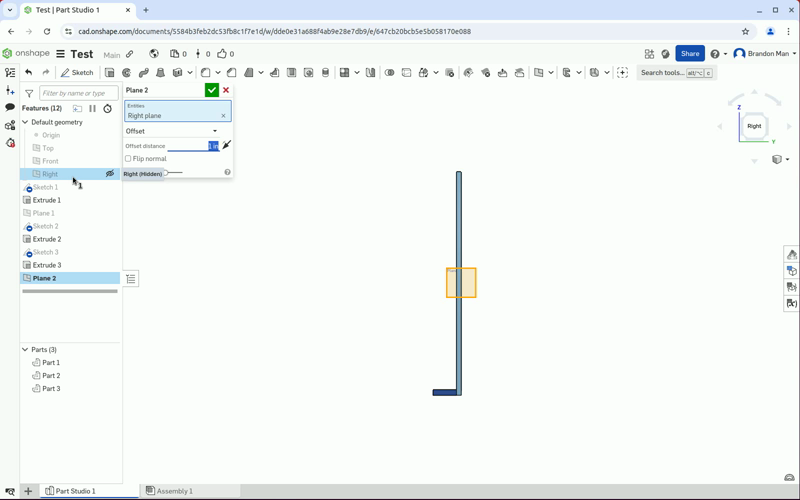
text(2.157)
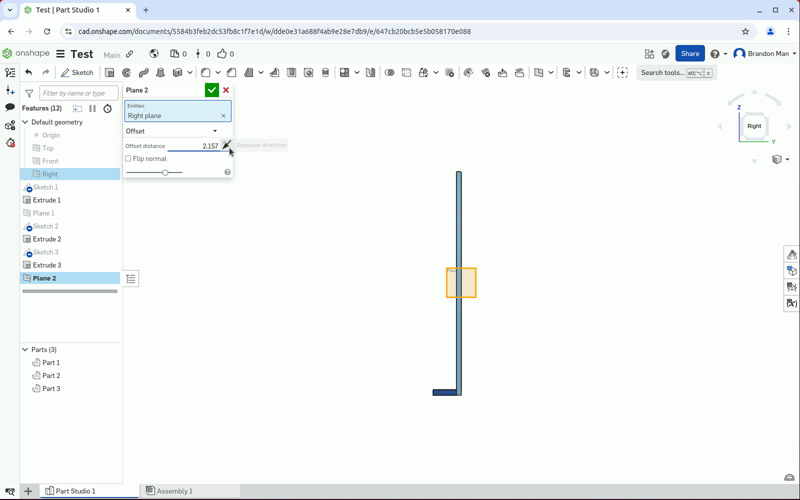
mouse_move(229, 147)
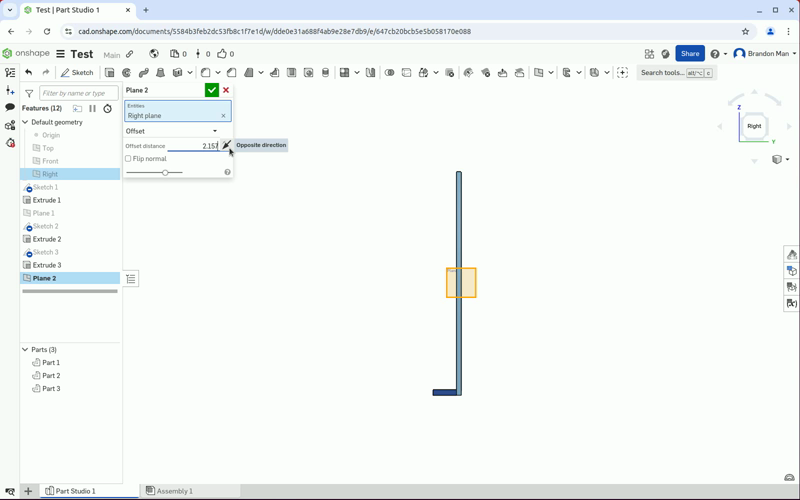
click(229, 147)
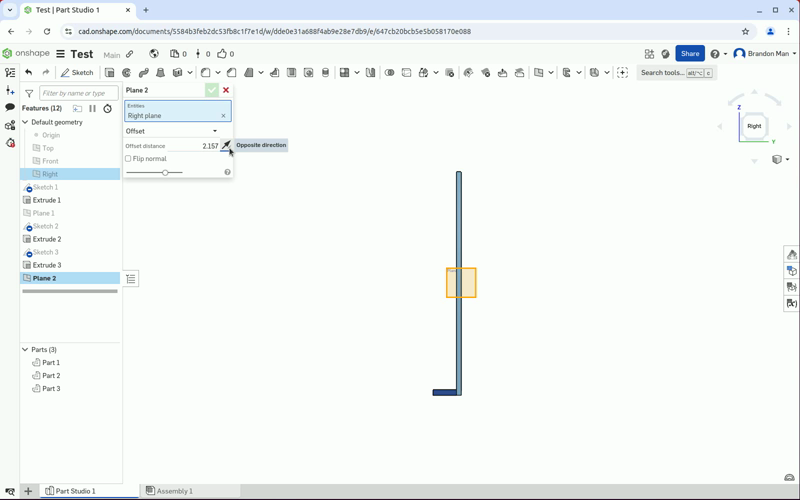
key(enter, 2)
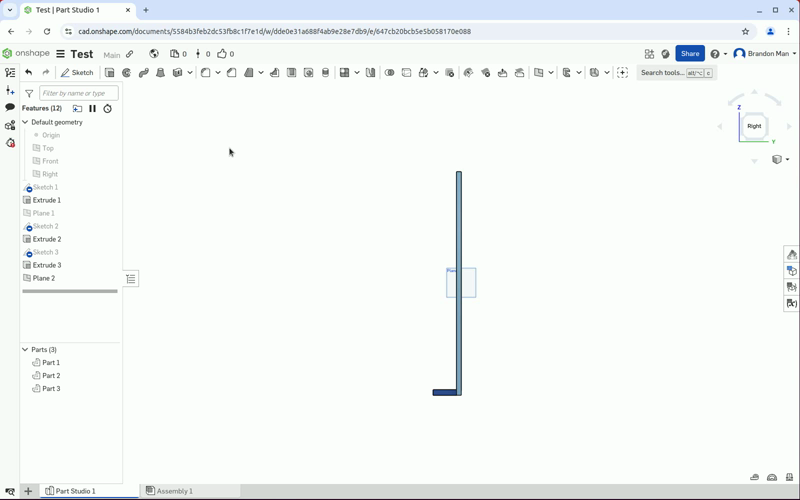
key(shift+s)
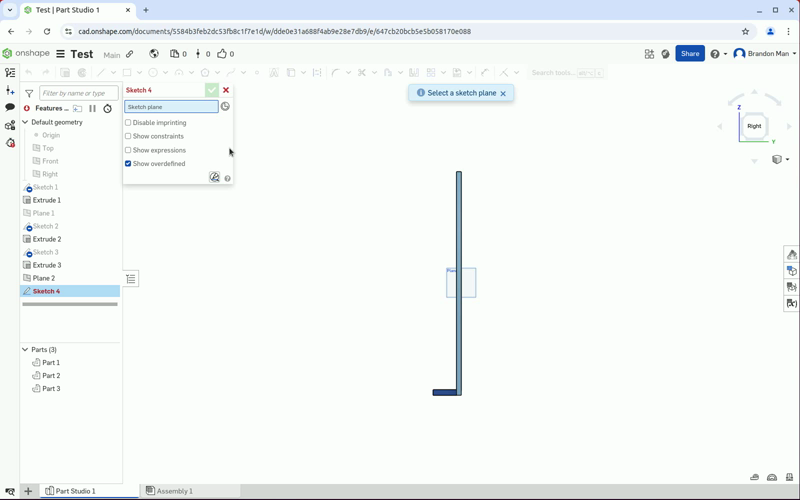
mouse_move(73, 280)
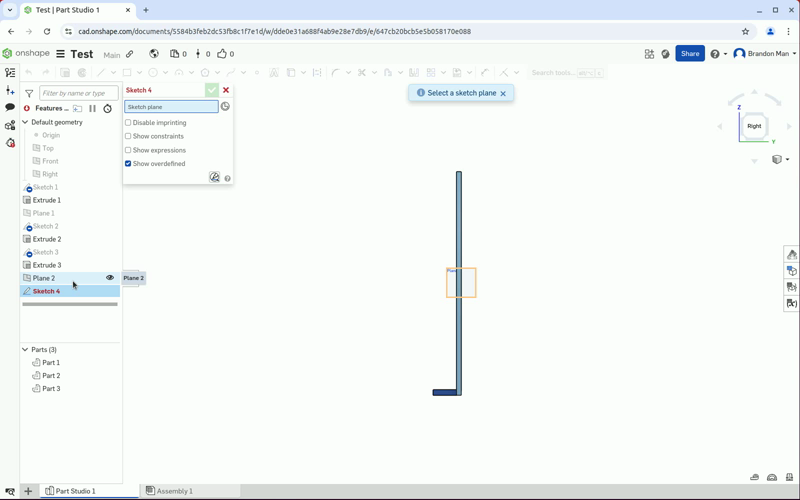
click(73, 280)
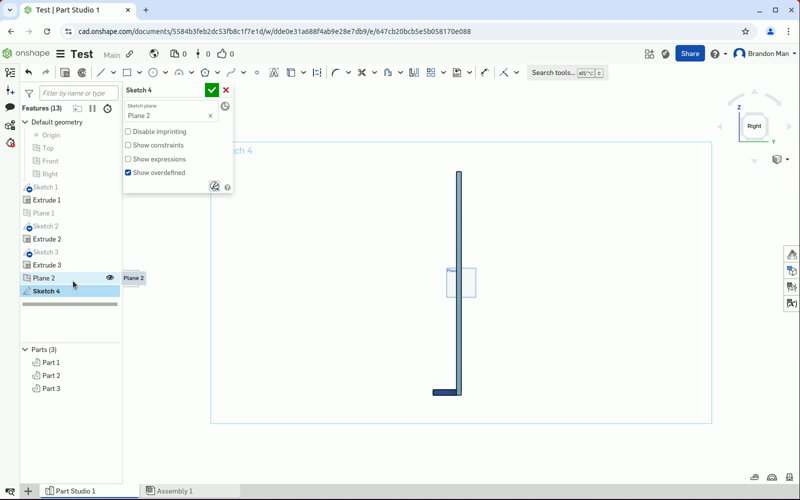
mouse_move(73, 352)
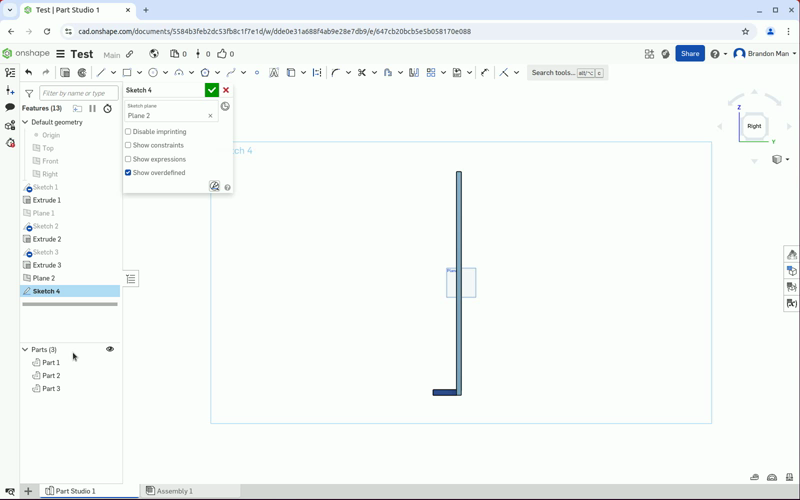
key(y)
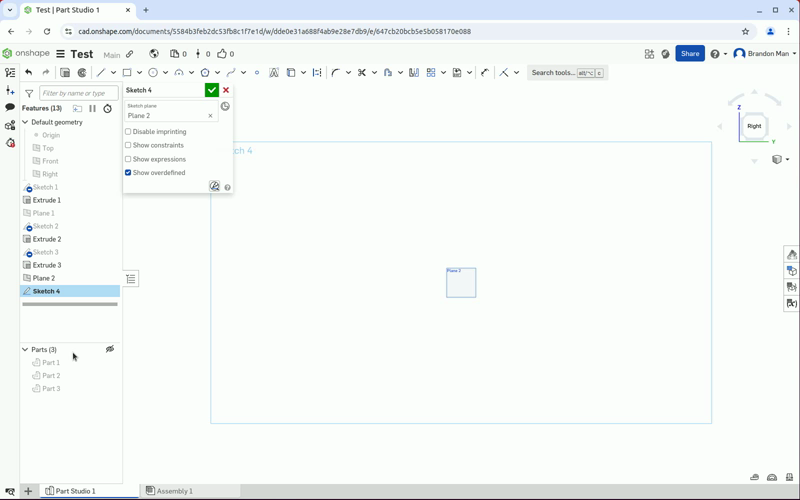
key(l)
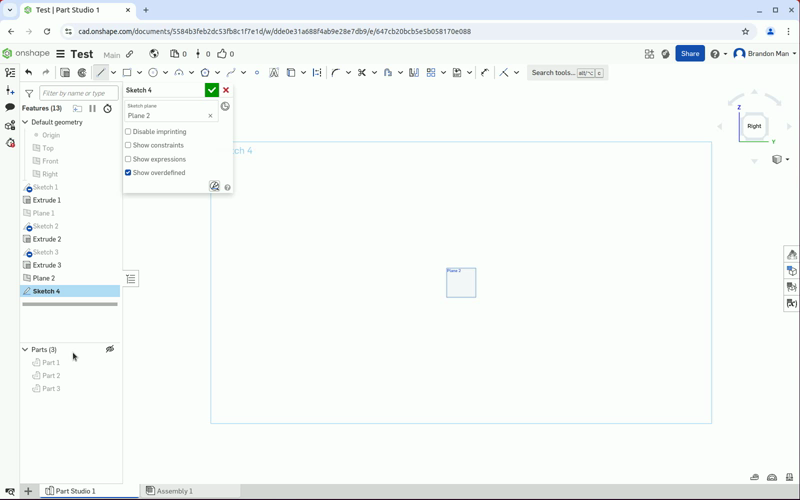
key_down(shift)
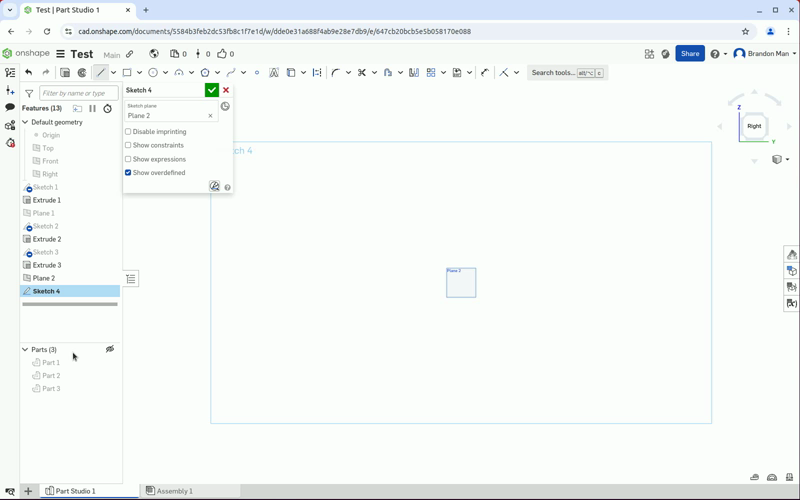
mouse_move(446, 395)
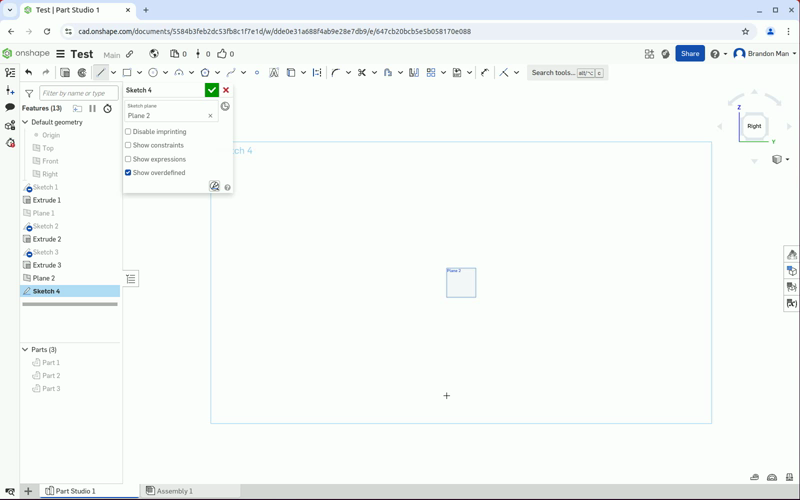
click(446, 395)
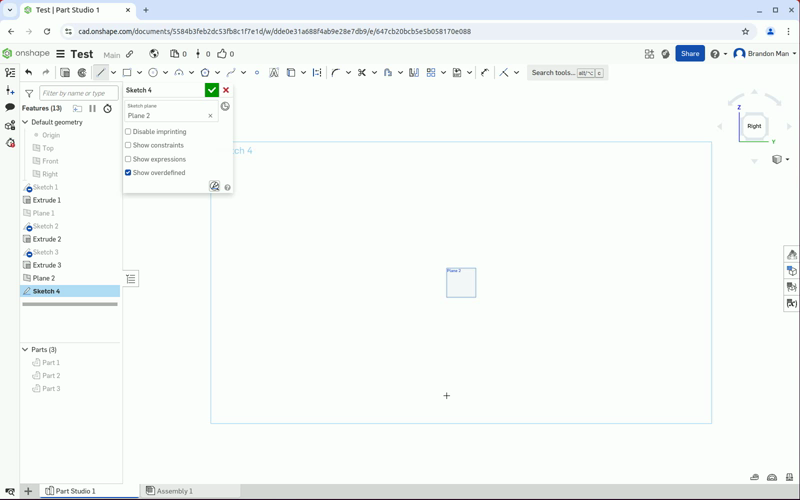
key_up(shift)
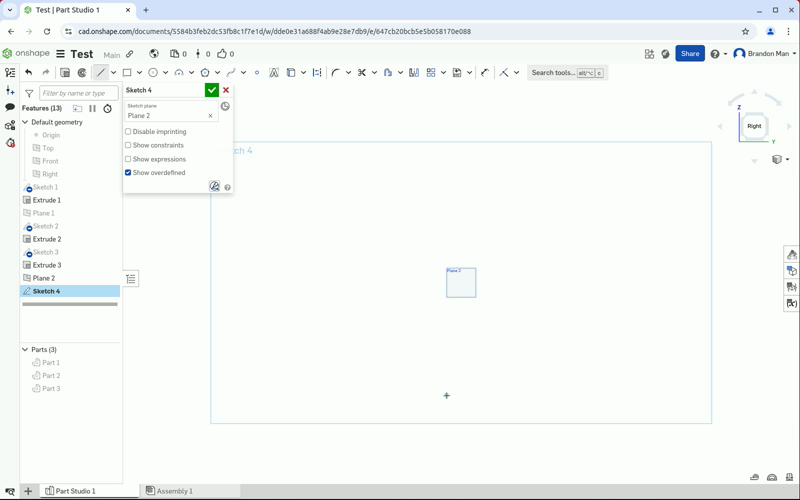
key_down(shift)
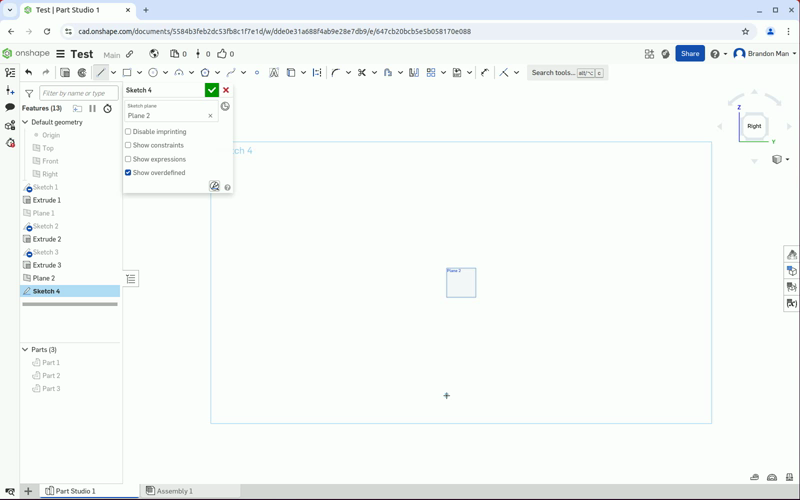
mouse_move(476, 395)
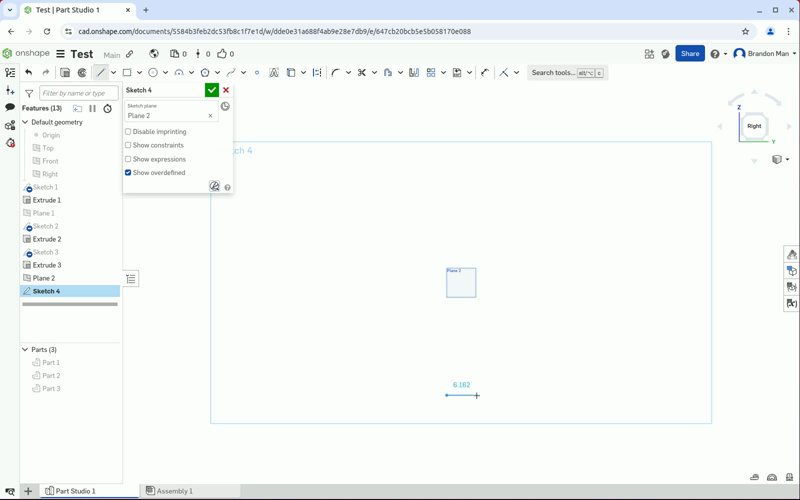
mouse_move(452, 395)
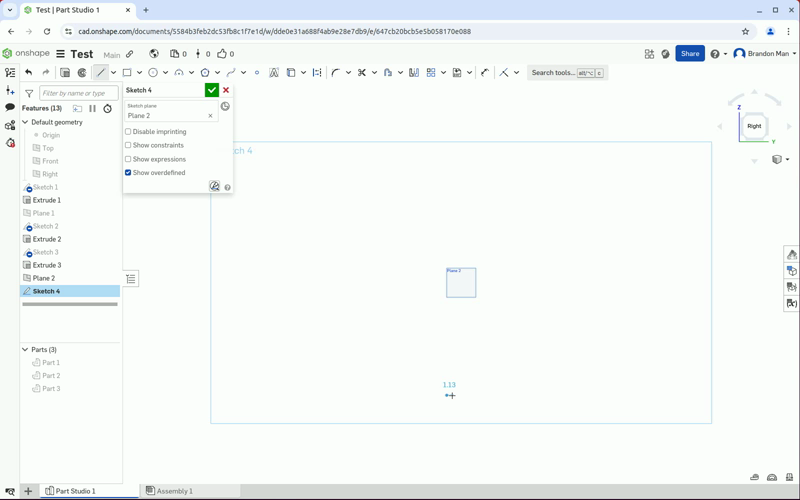
scroll(6)
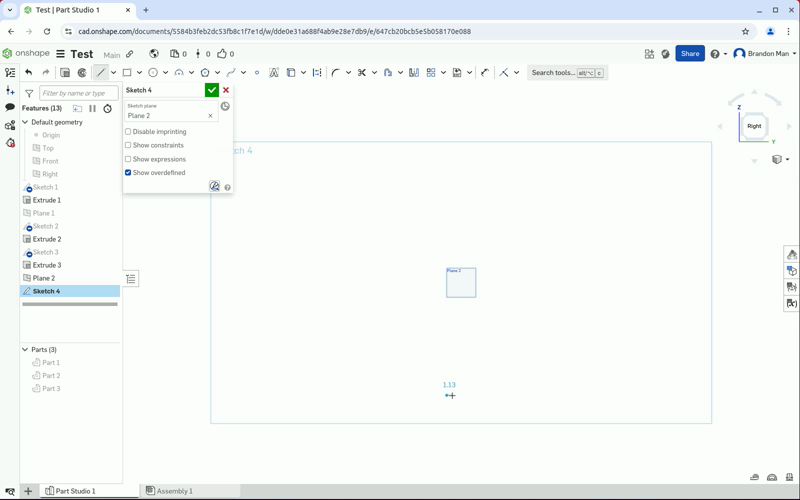
scroll(6)
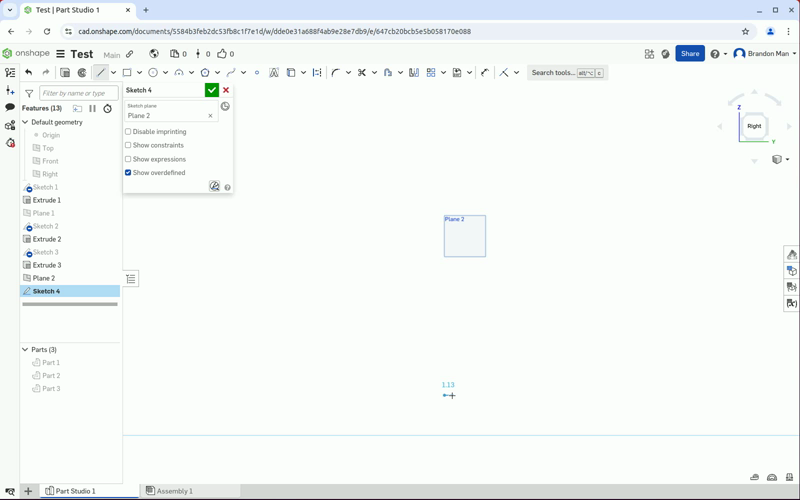
scroll(6)
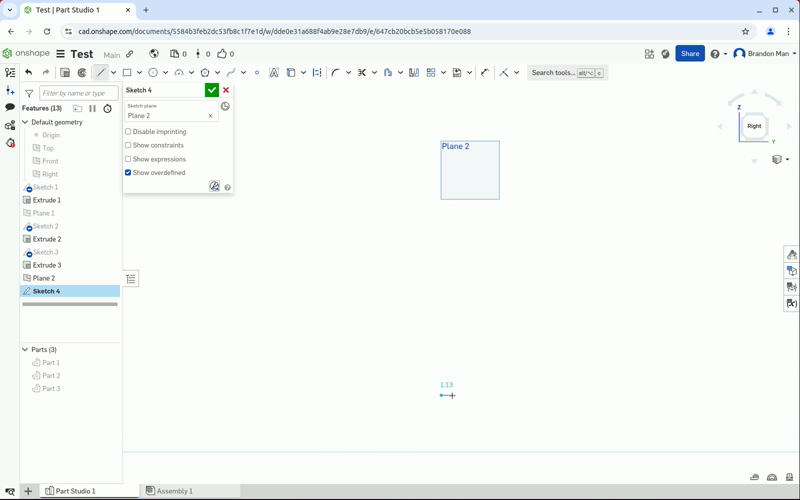
scroll(6)
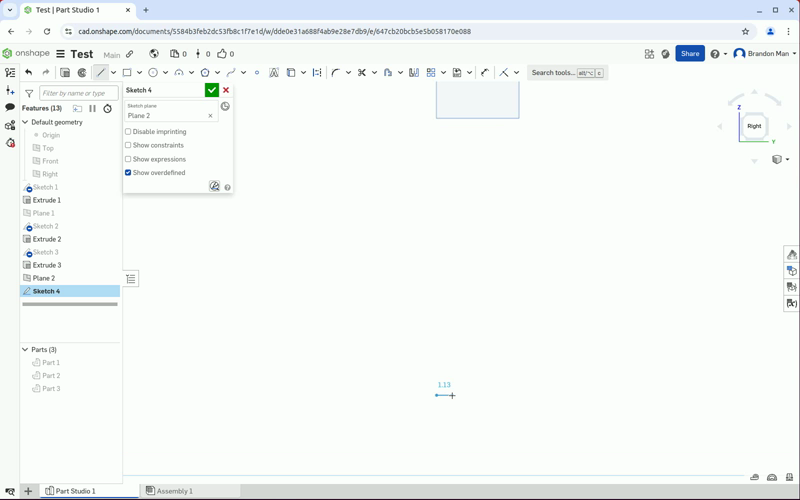
scroll(6)
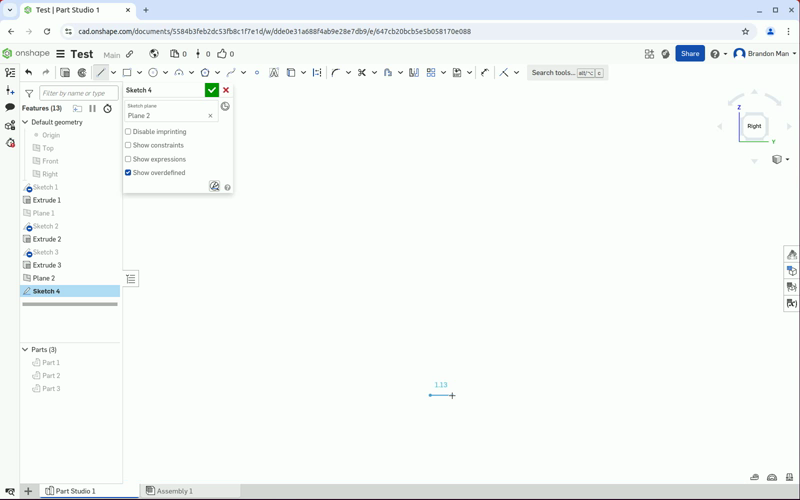
scroll(6)
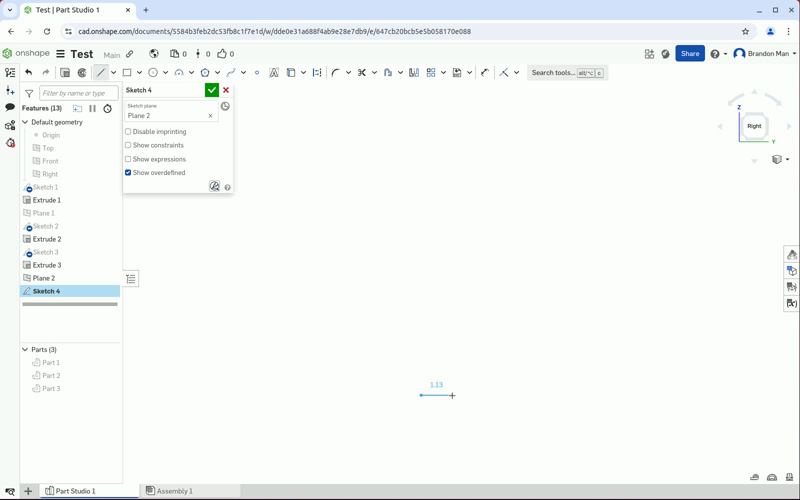
scroll(6)
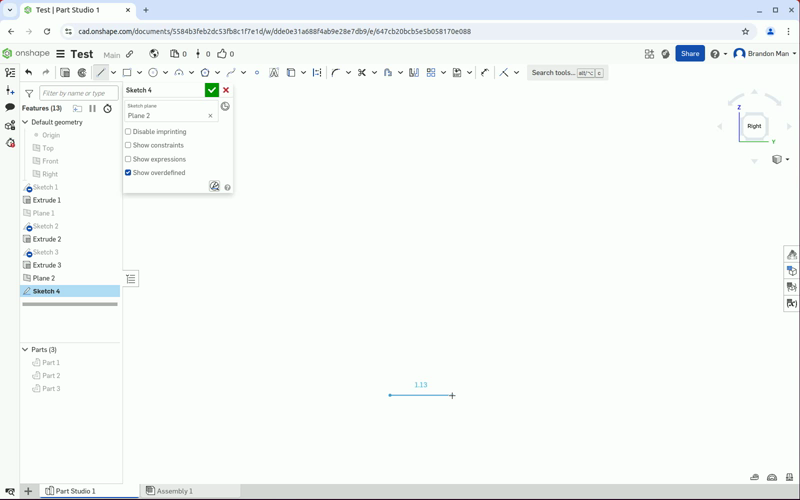
click(452, 395)
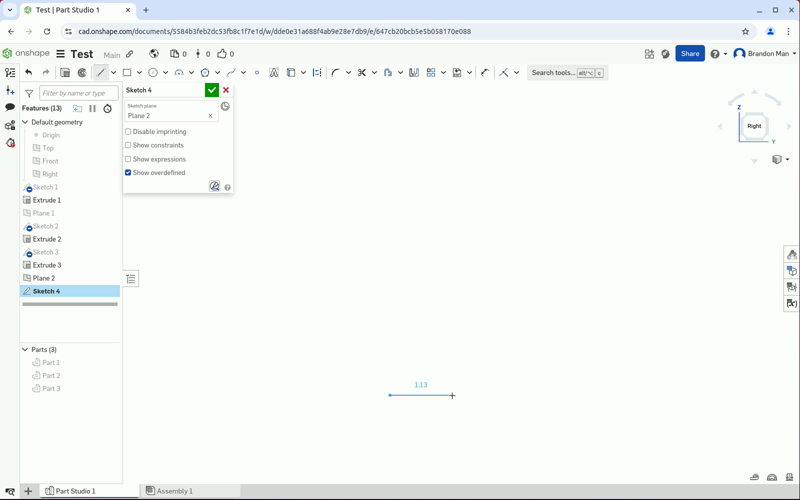
scroll(-6)
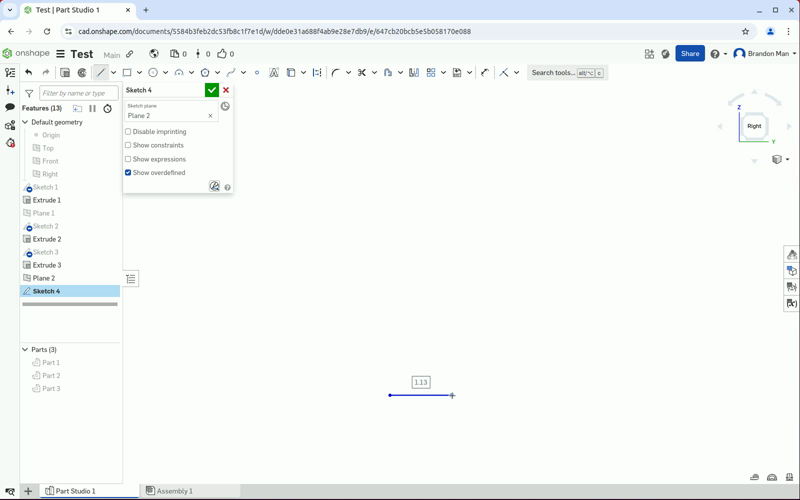
scroll(-6)
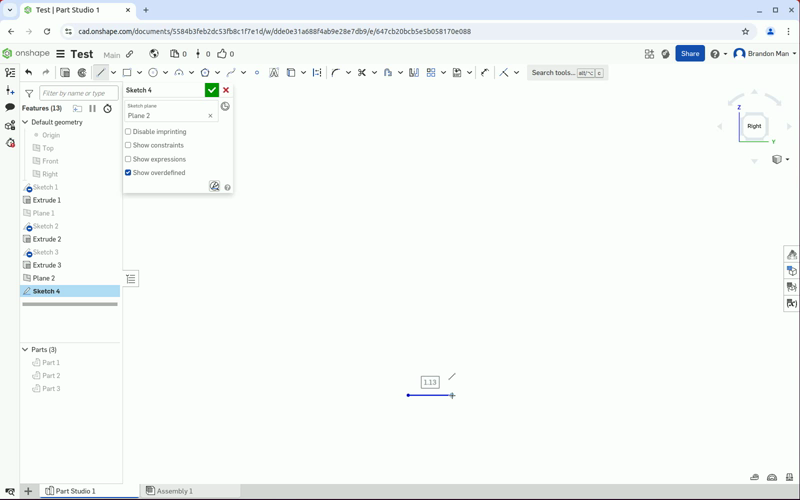
scroll(-6)
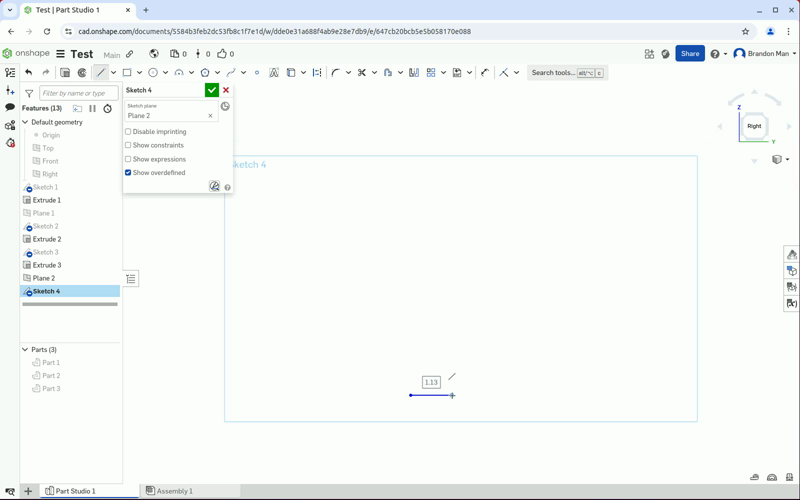
scroll(-6)
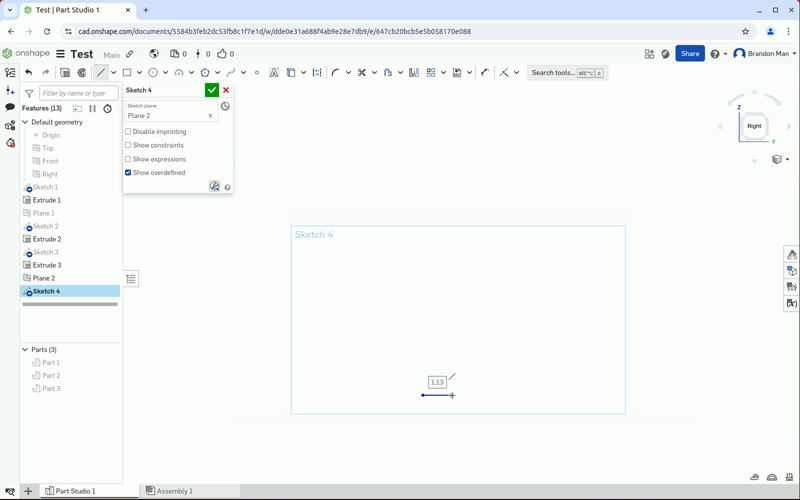
scroll(-6)
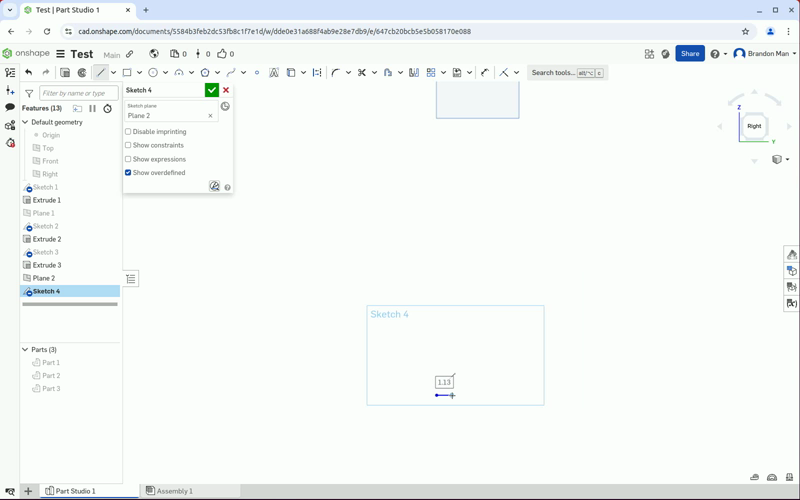
scroll(-6)
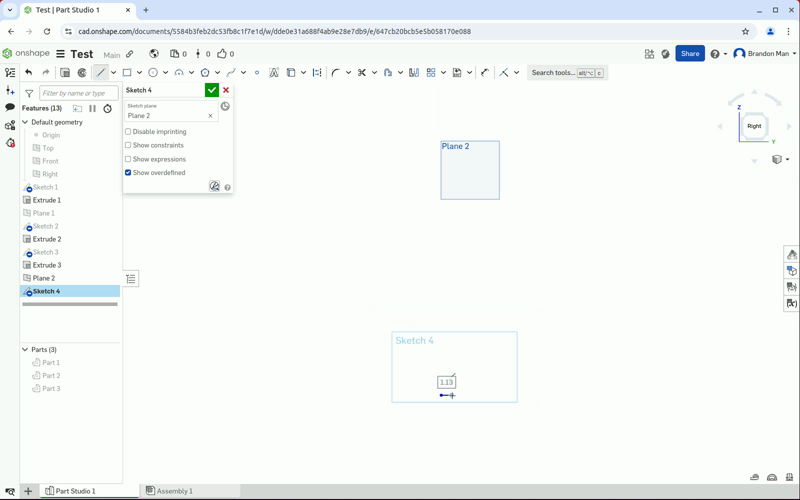
scroll(-6)
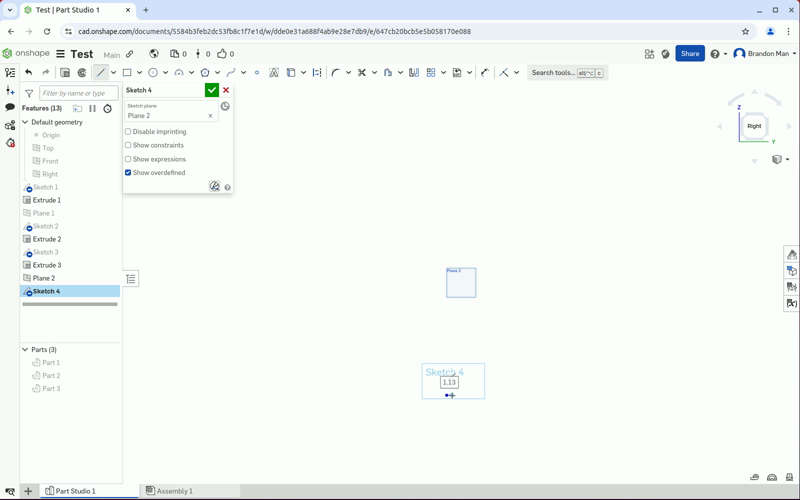
key_up(shift)
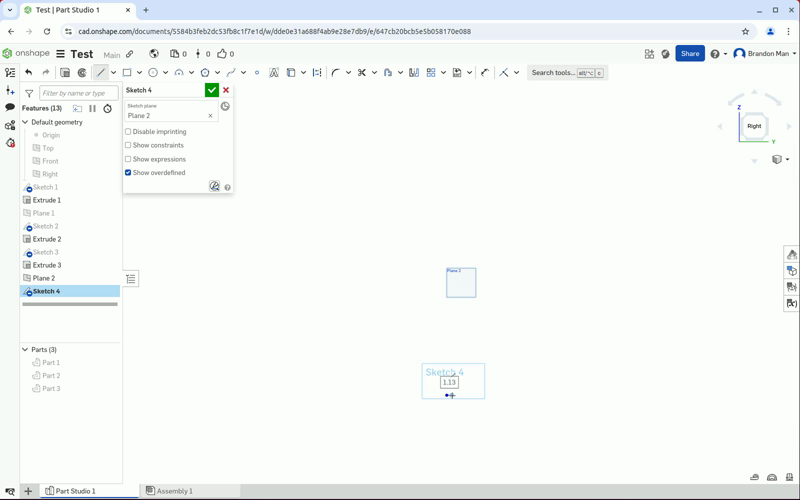
key_down(shift)
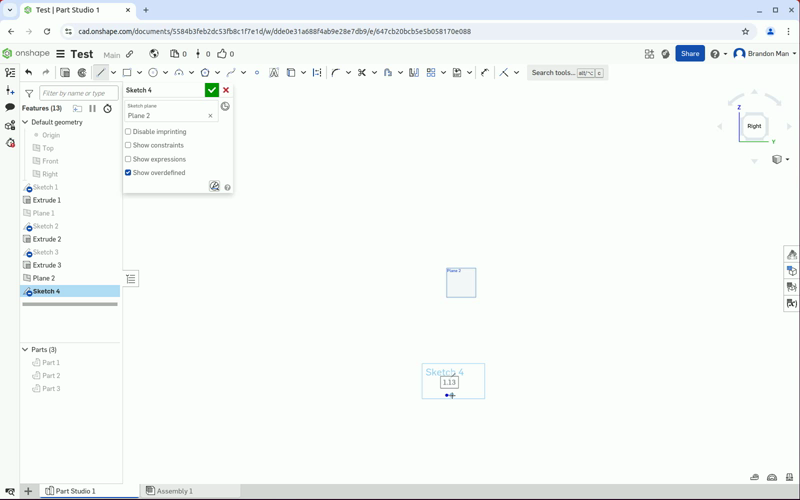
mouse_move(482, 395)
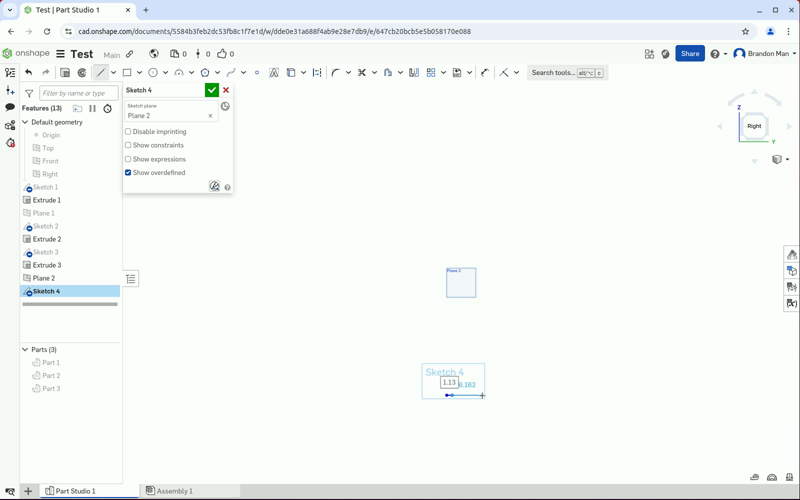
mouse_move(452, 389)
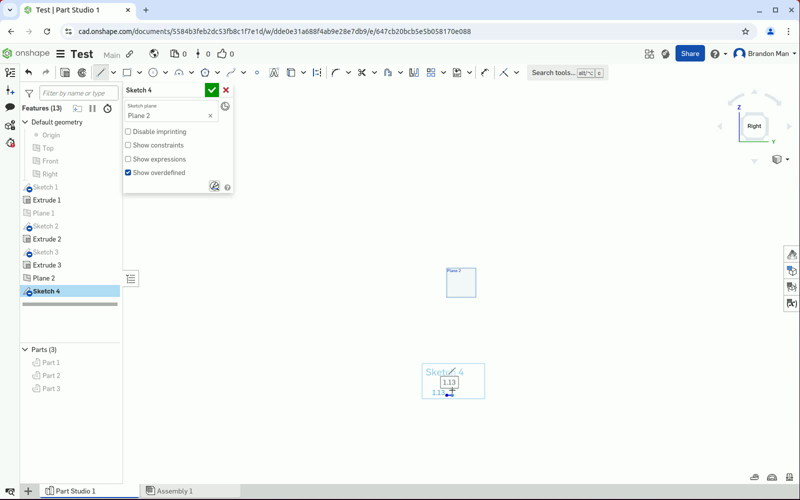
scroll(6)
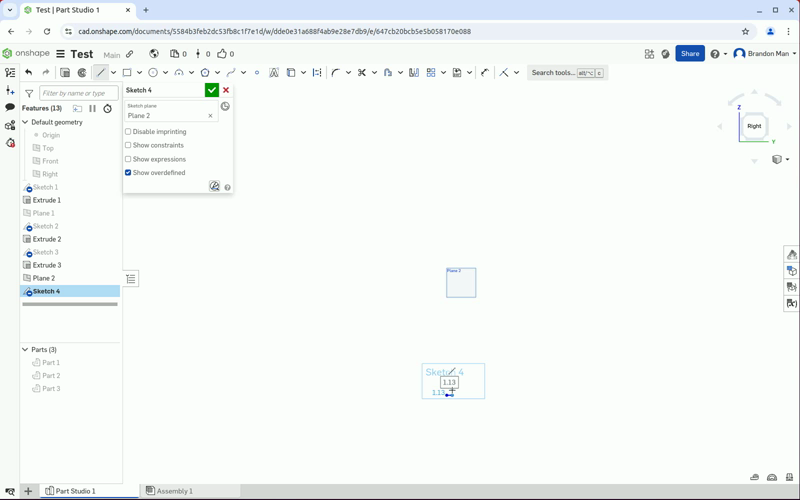
scroll(6)
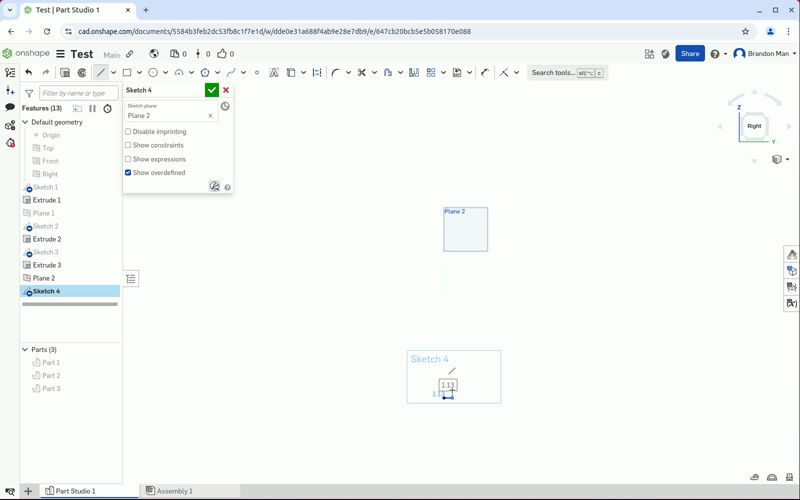
scroll(6)
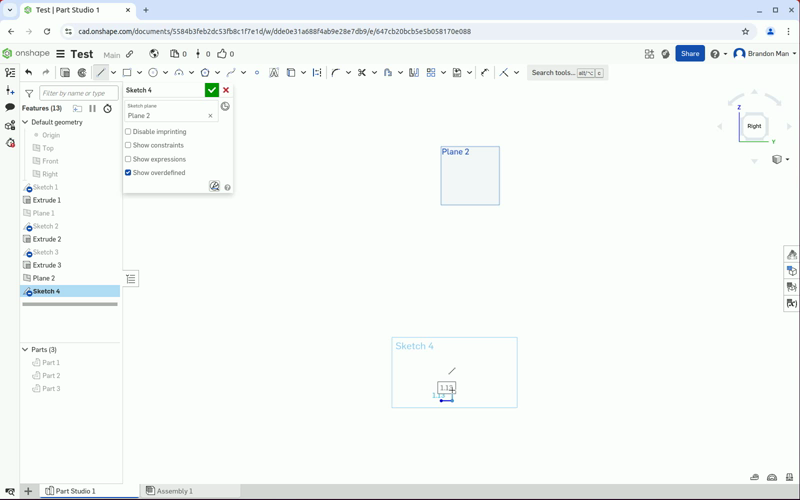
scroll(6)
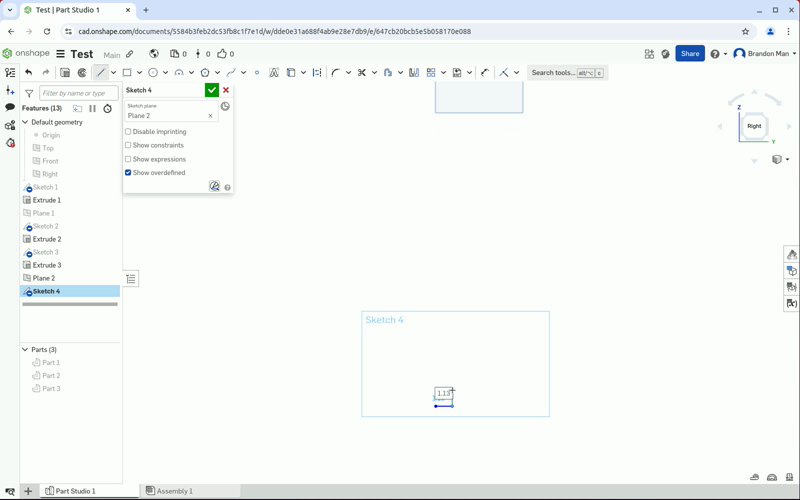
scroll(6)
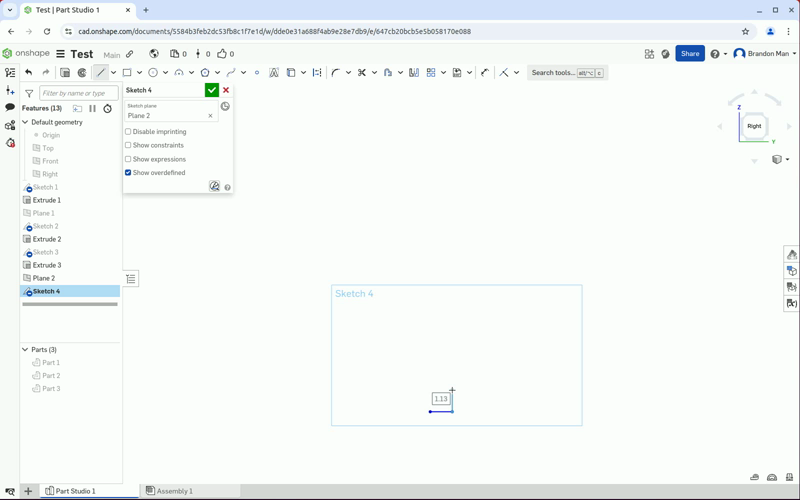
scroll(6)
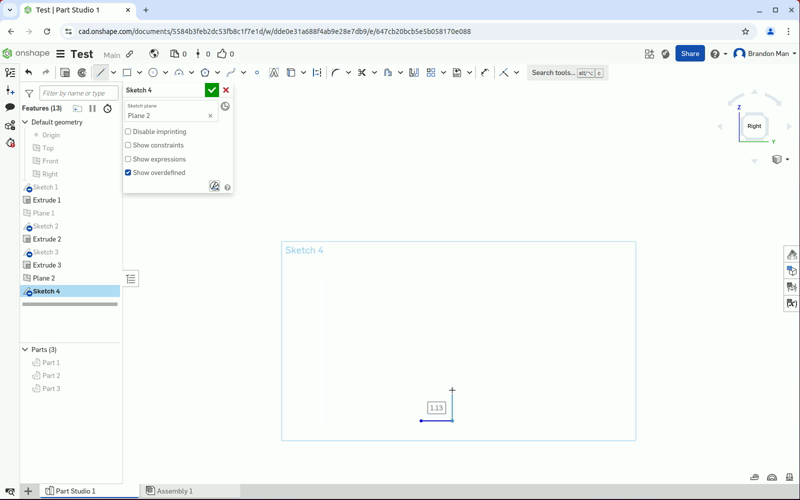
scroll(6)
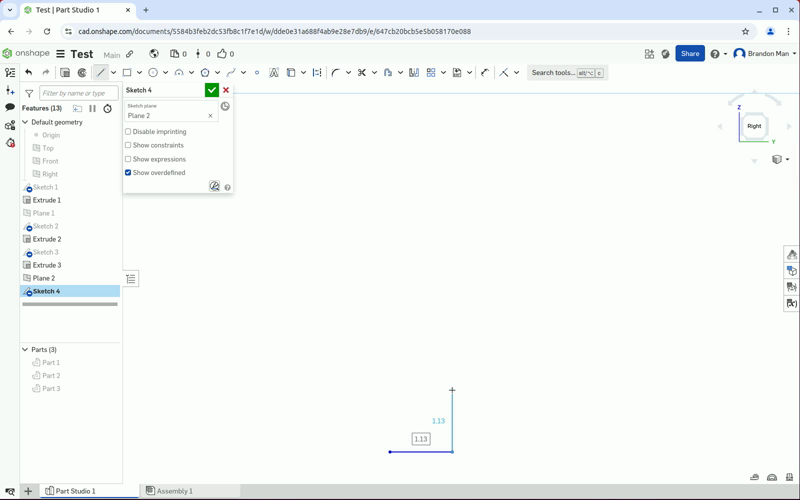
click(452, 389)
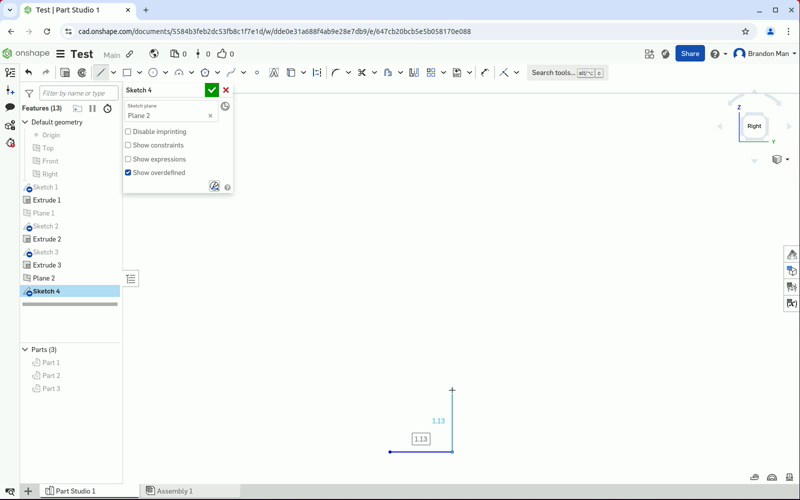
scroll(-6)
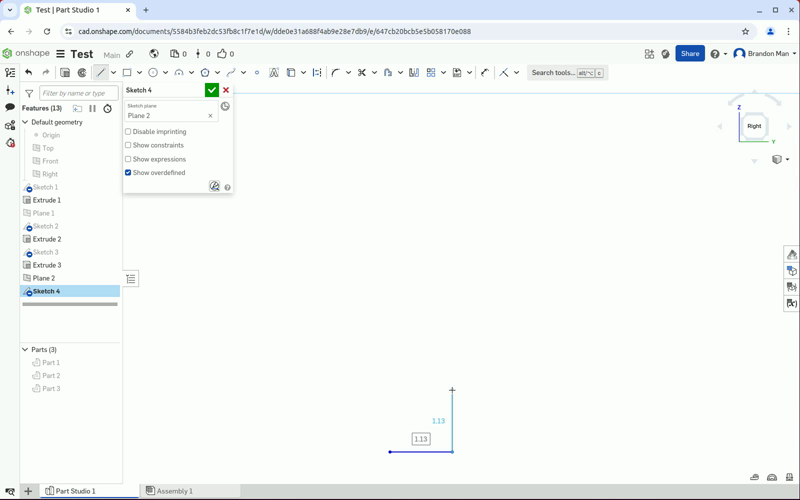
scroll(-6)
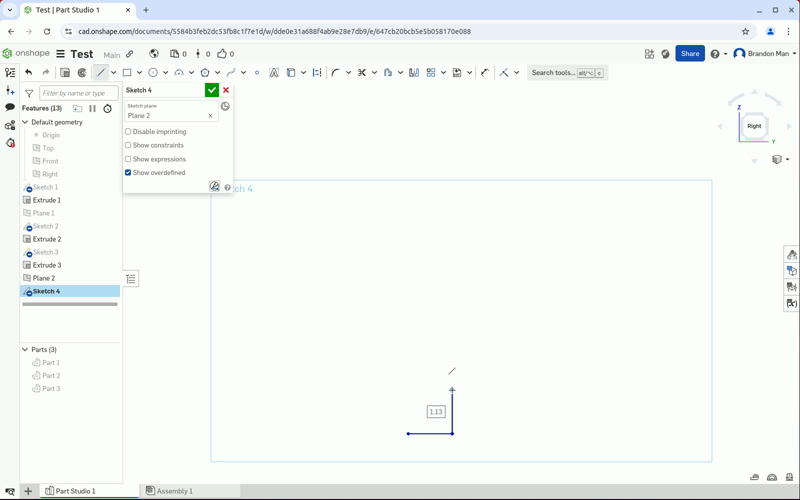
scroll(-6)
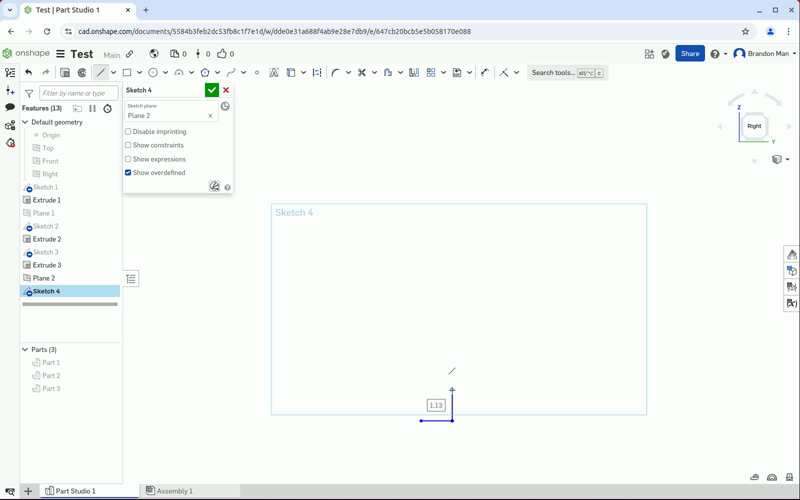
scroll(-6)
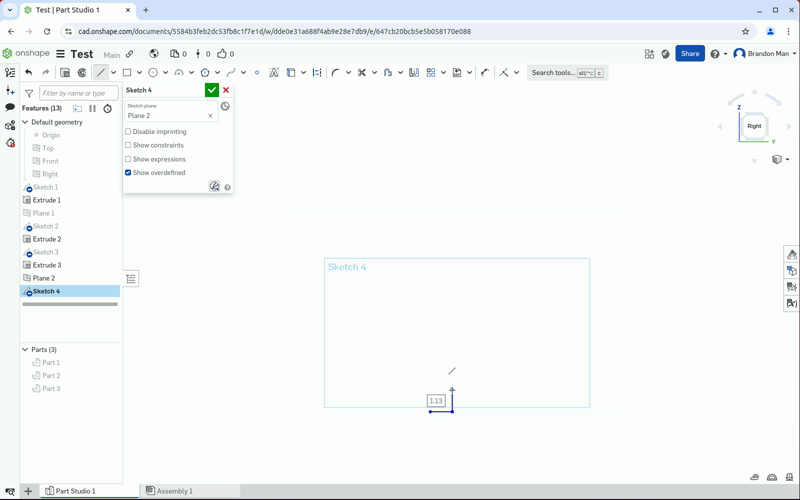
scroll(-6)
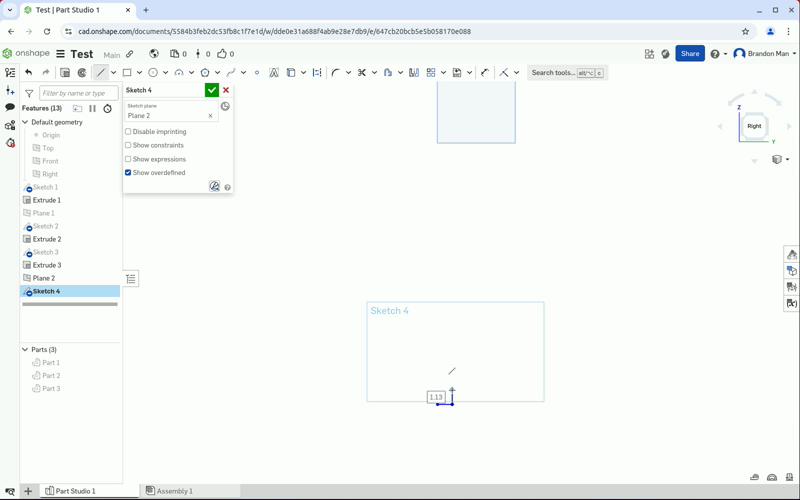
scroll(-6)
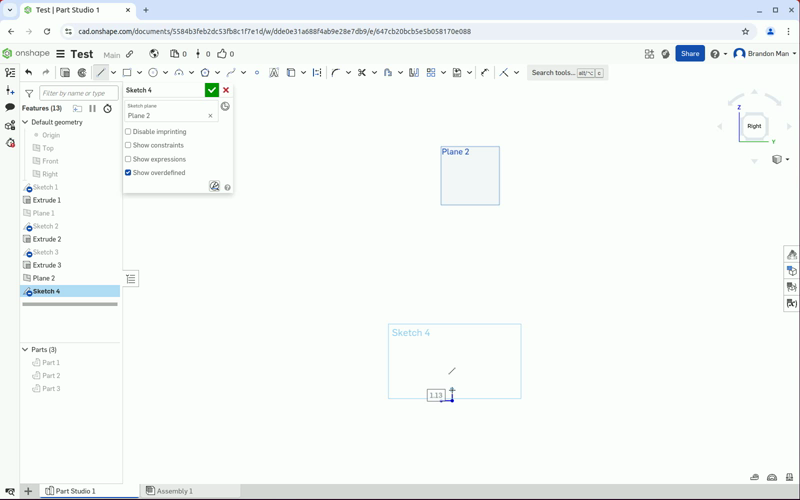
scroll(-6)
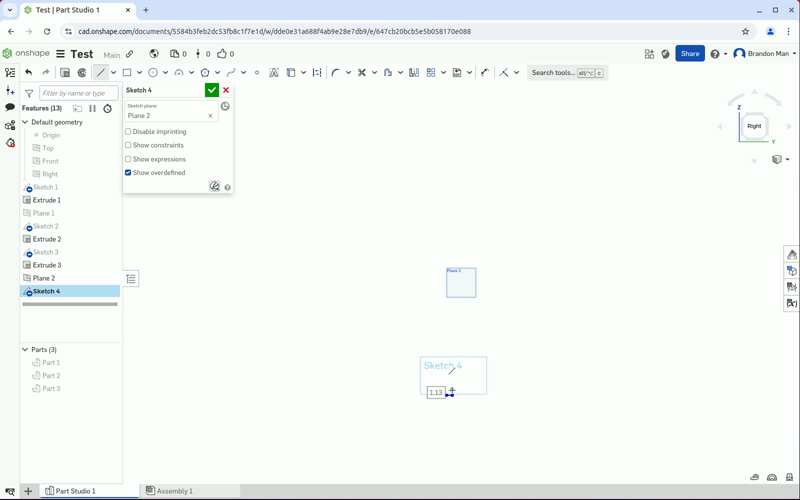
key_up(shift)
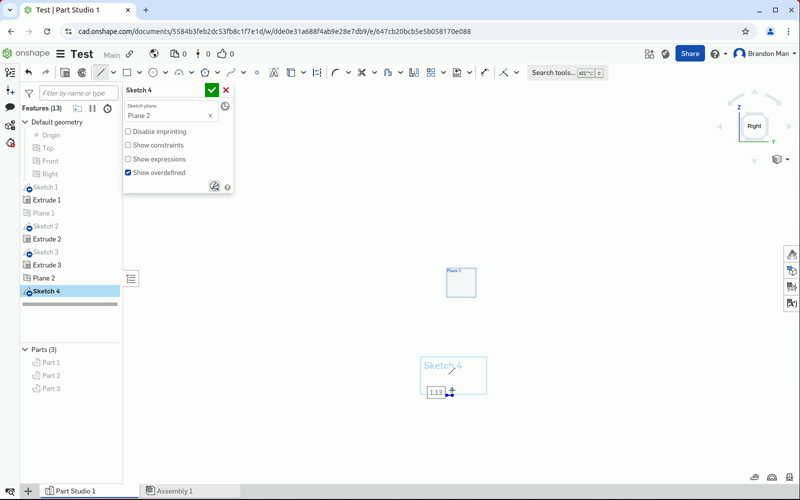
key_down(shift)
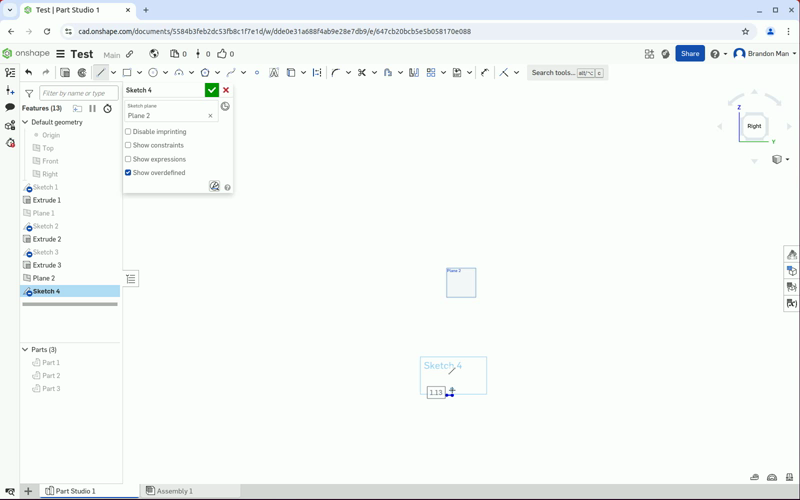
mouse_move(482, 389)
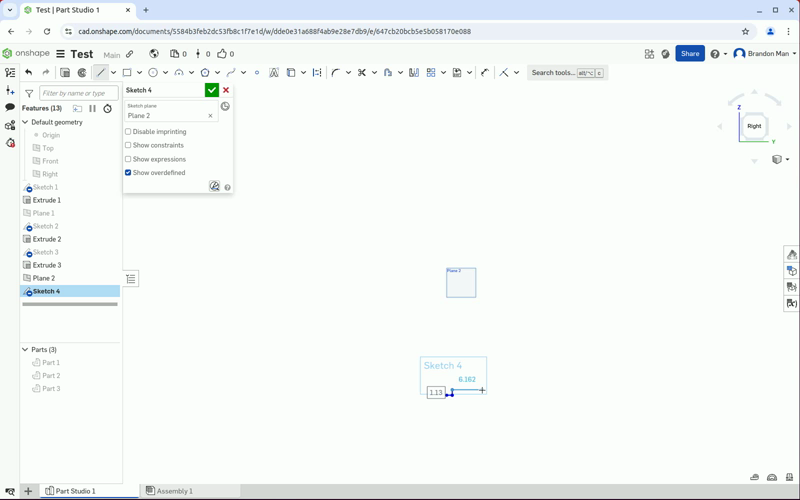
mouse_move(446, 389)
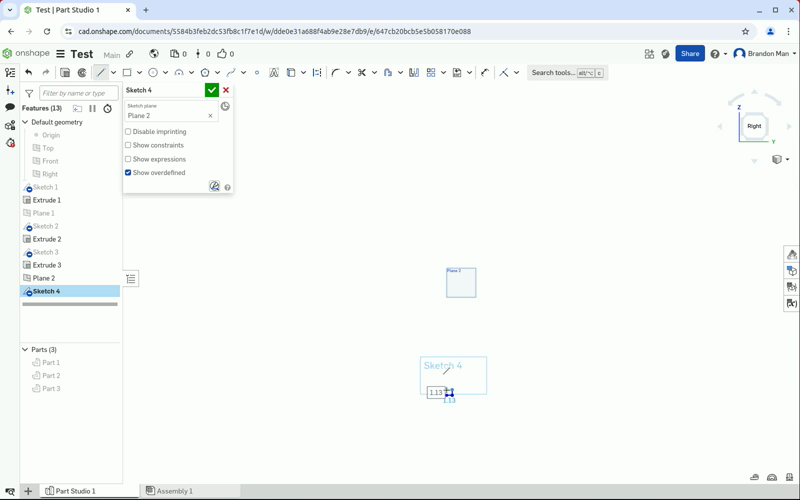
scroll(6)
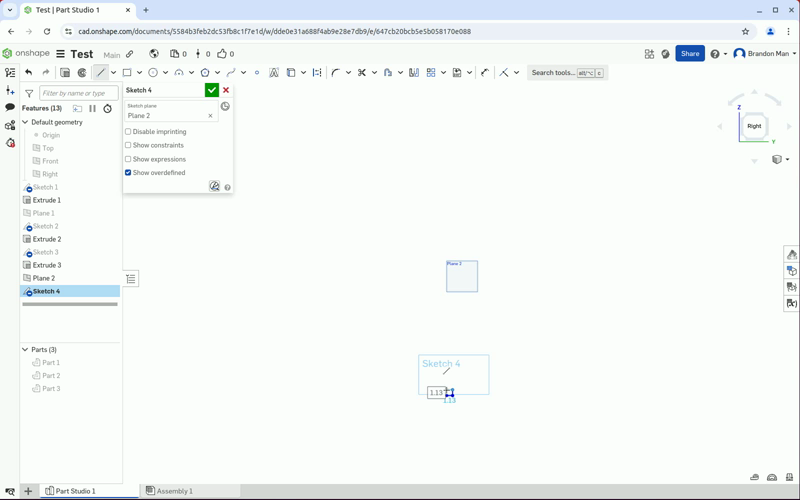
scroll(6)
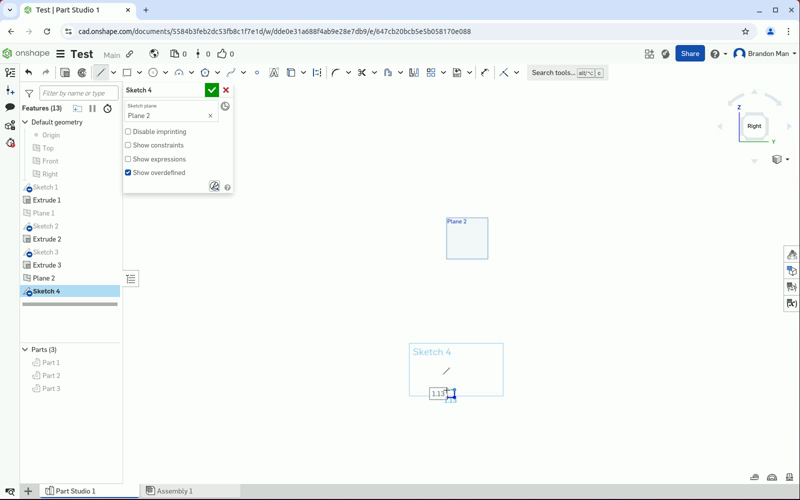
scroll(6)
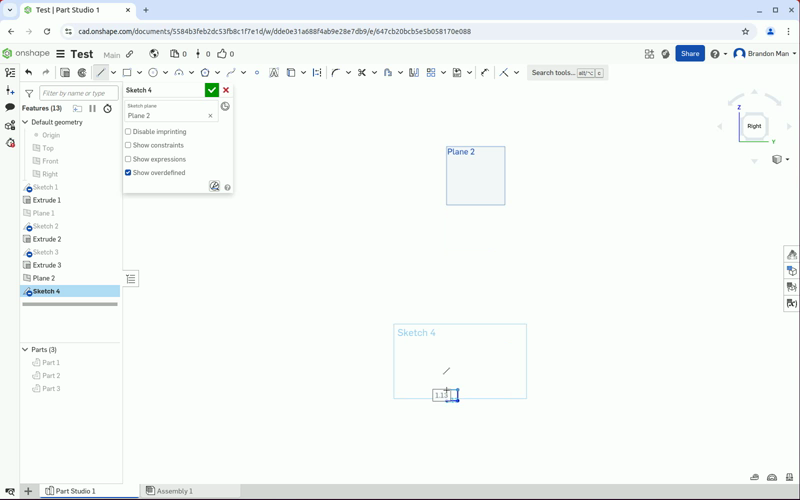
scroll(6)
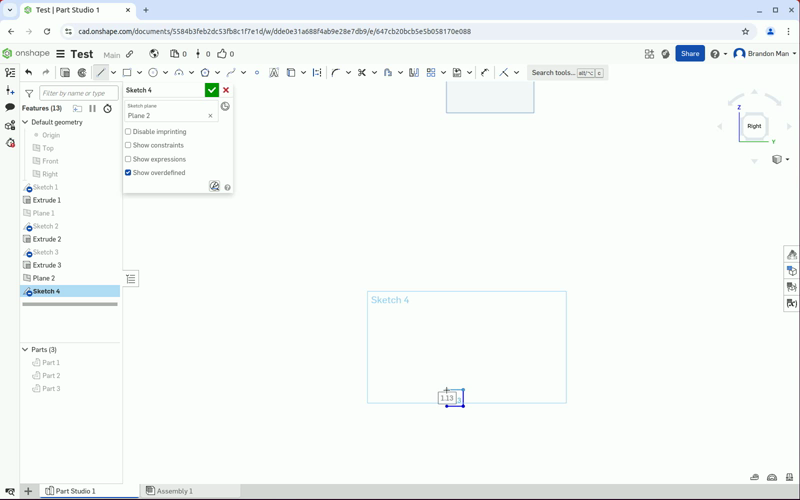
scroll(6)
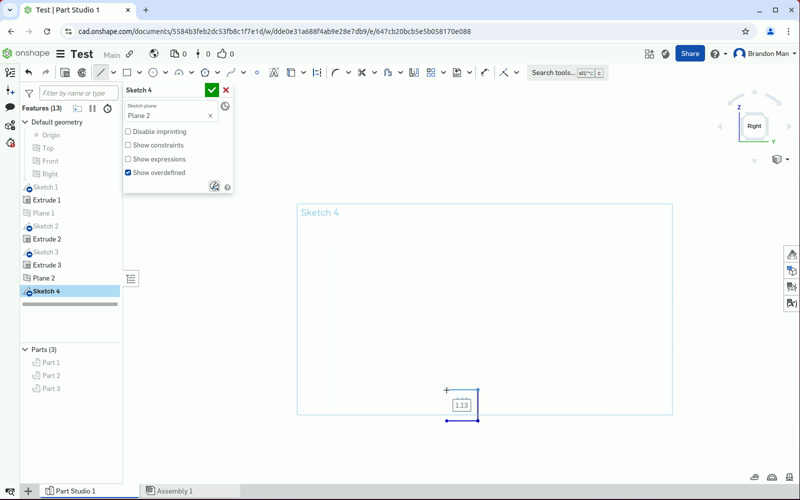
scroll(6)
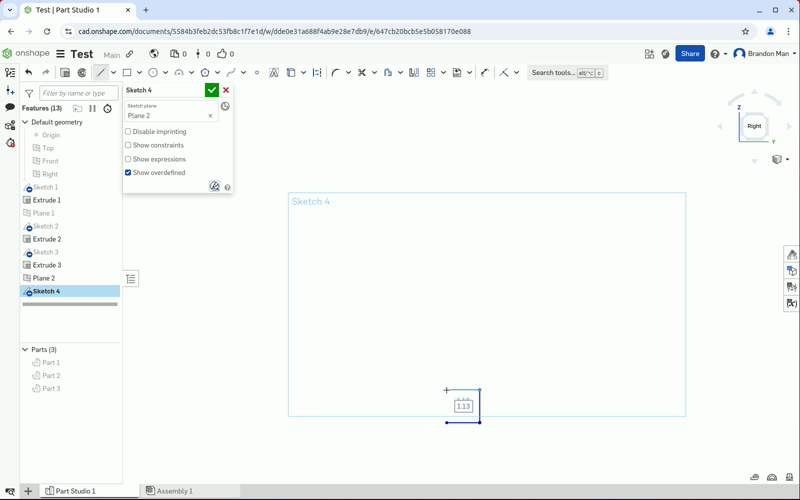
scroll(6)
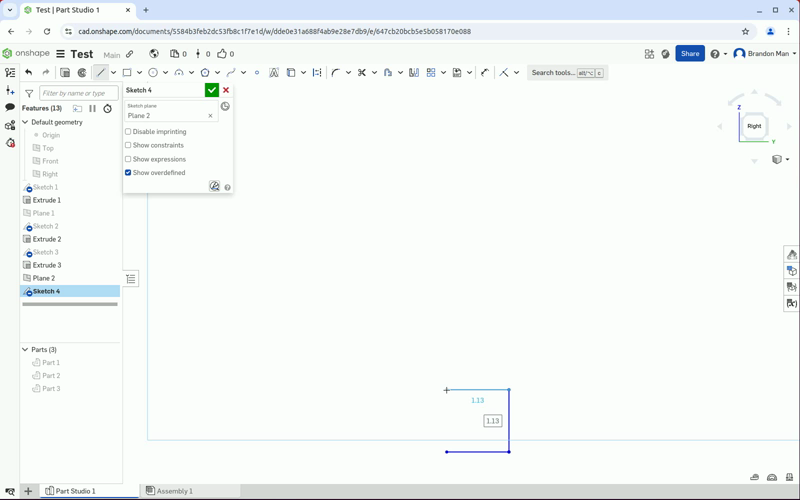
click(446, 389)
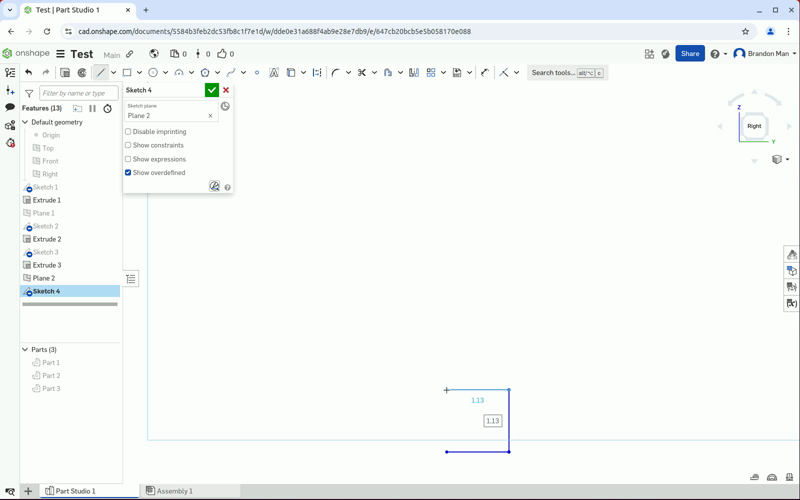
scroll(-6)
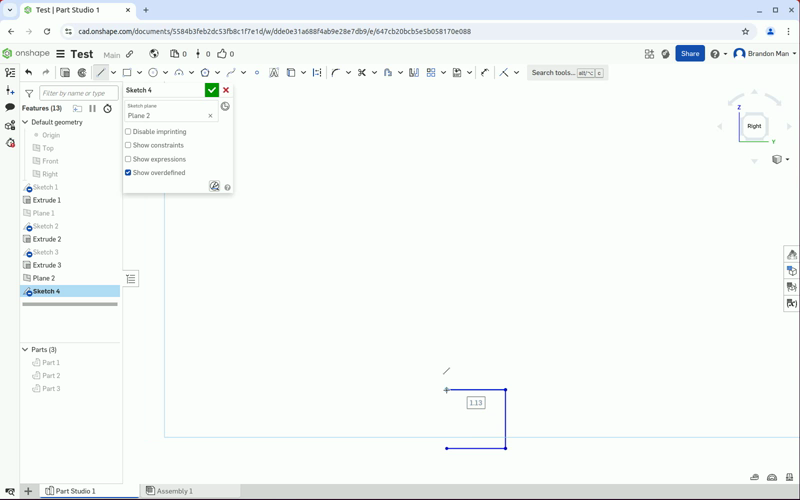
scroll(-6)
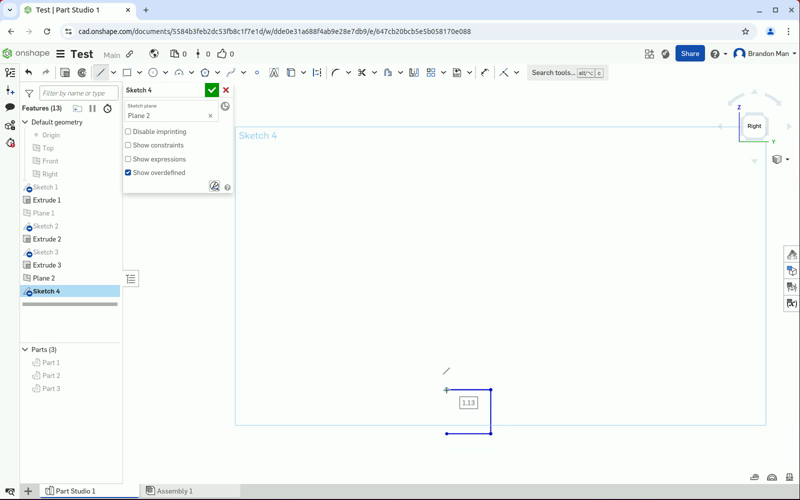
scroll(-6)
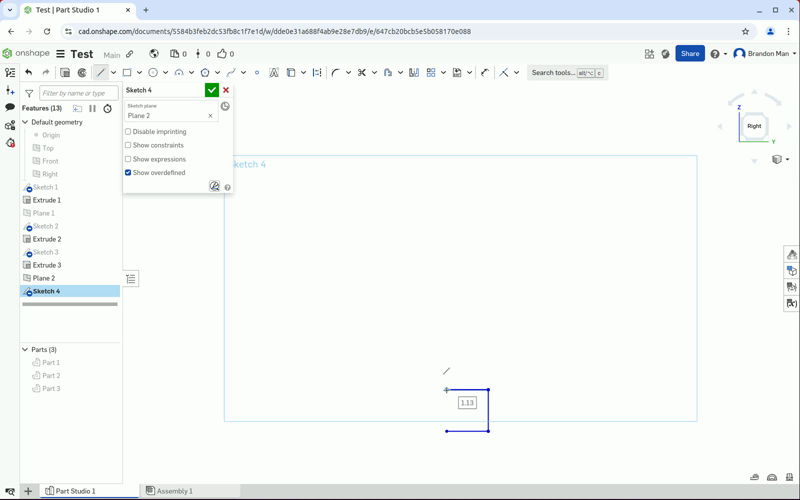
scroll(-6)
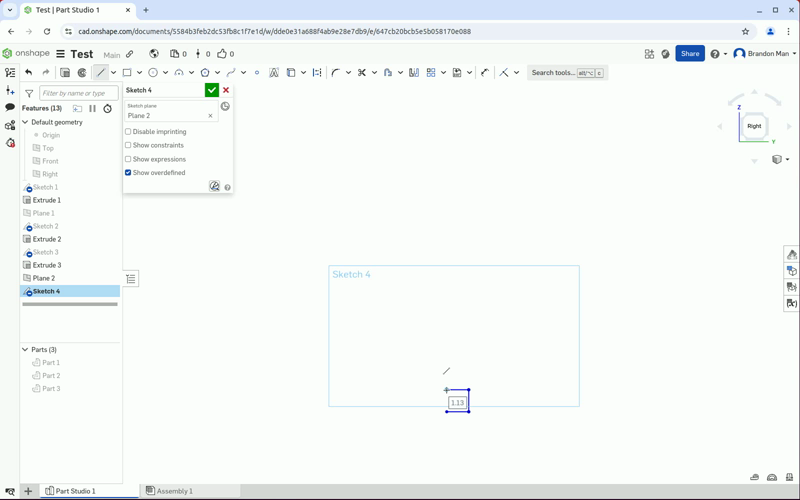
scroll(-6)
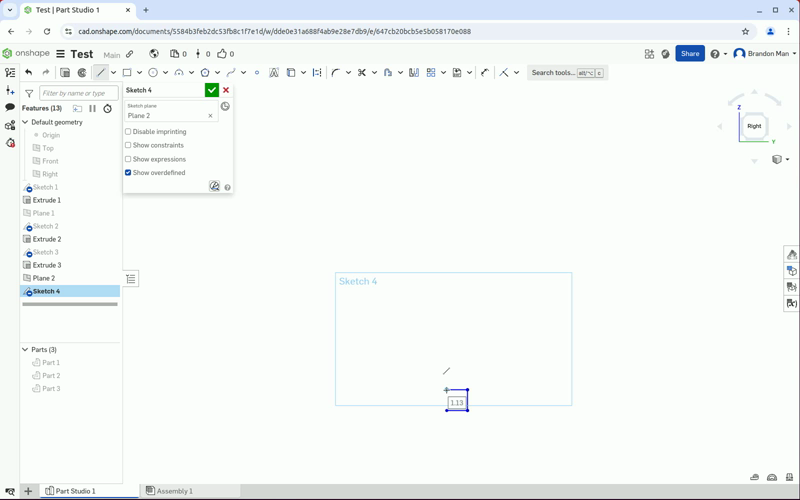
scroll(-6)
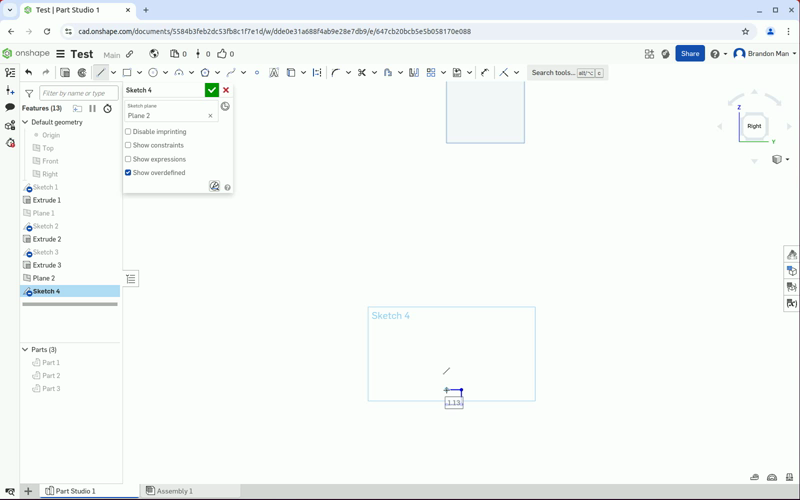
scroll(-6)
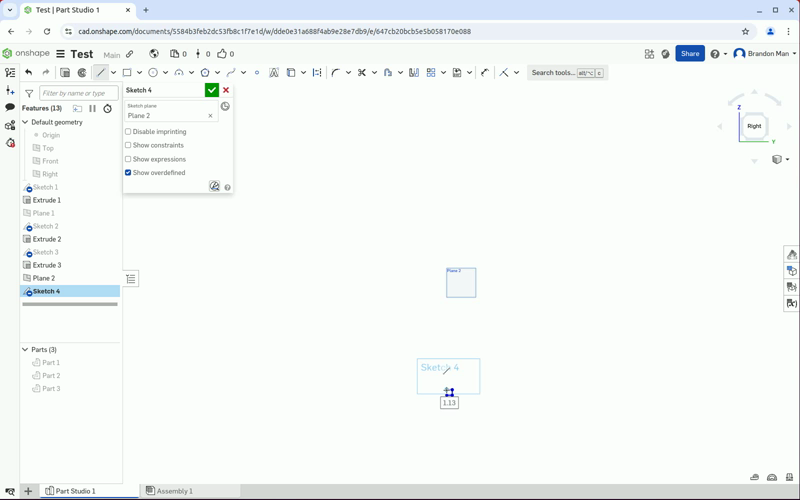
key_up(shift)
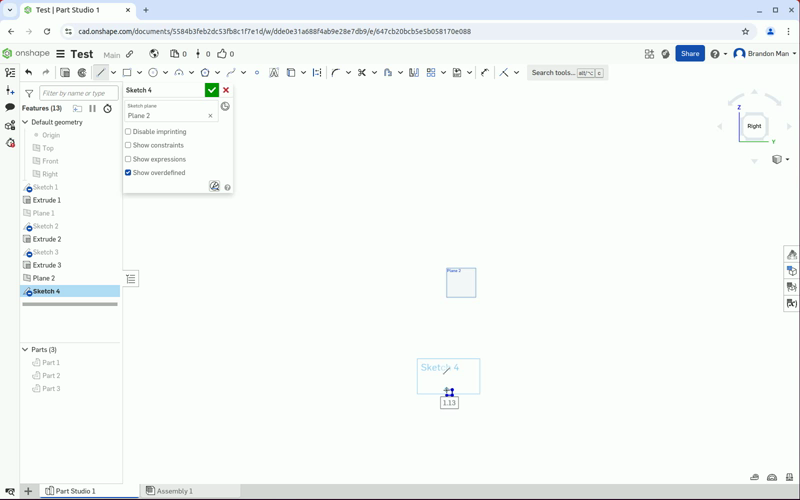
mouse_move(476, 389)
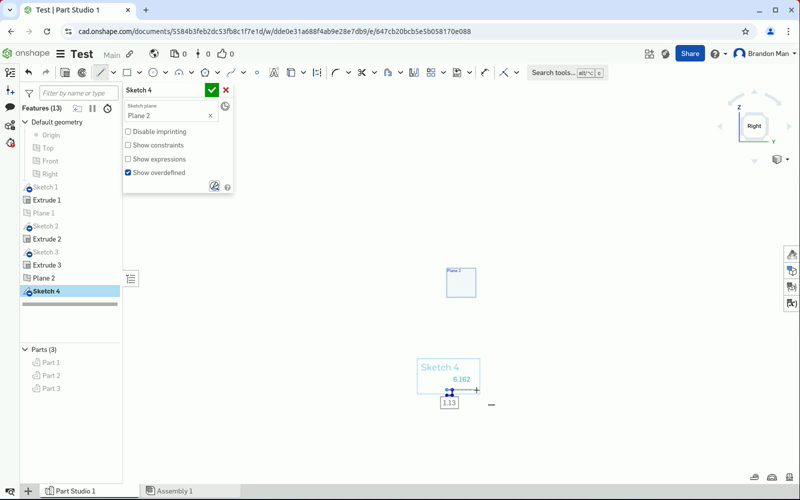
key_down(shift)
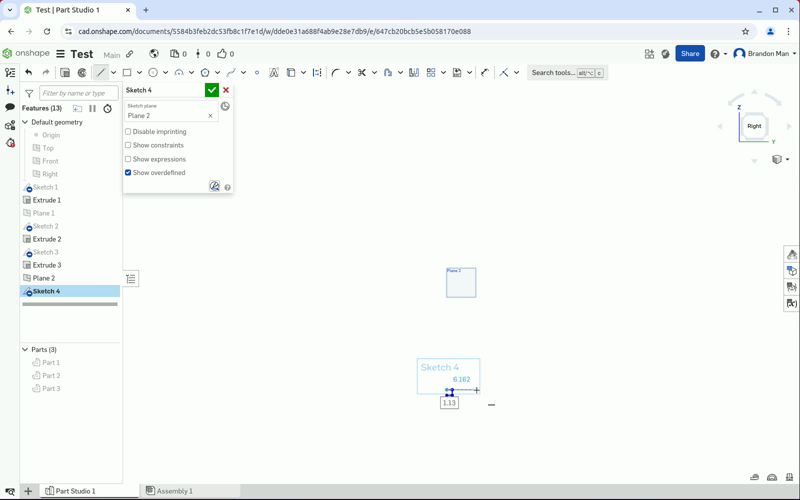
mouse_move(446, 395)
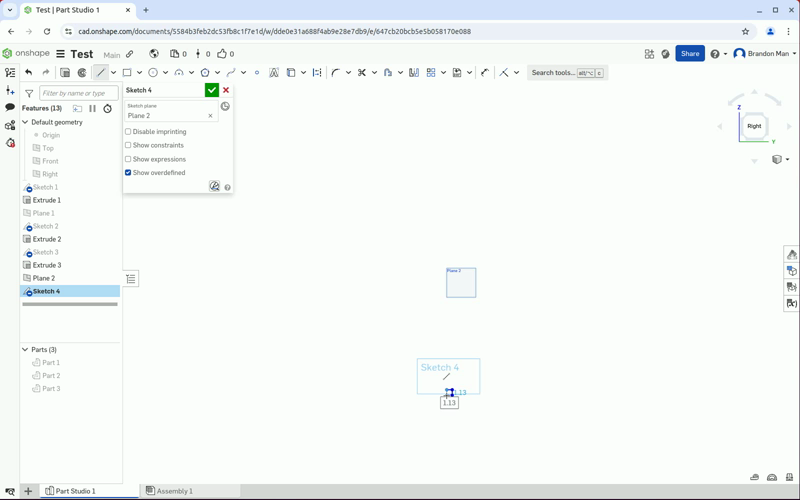
scroll(6)
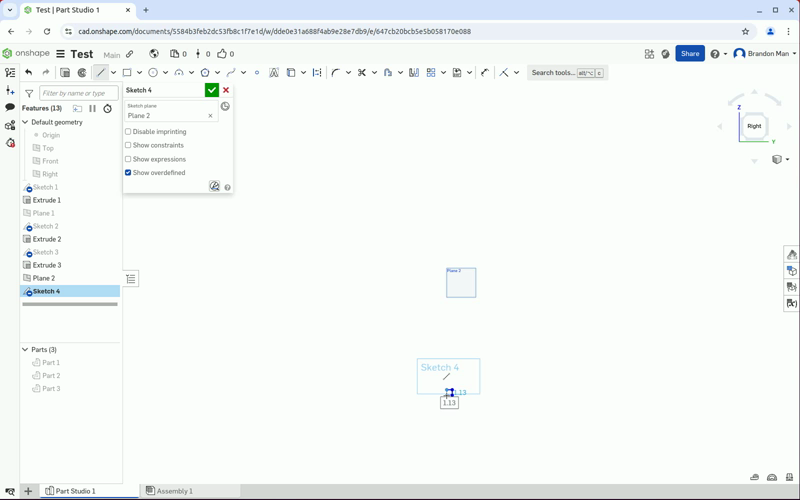
scroll(6)
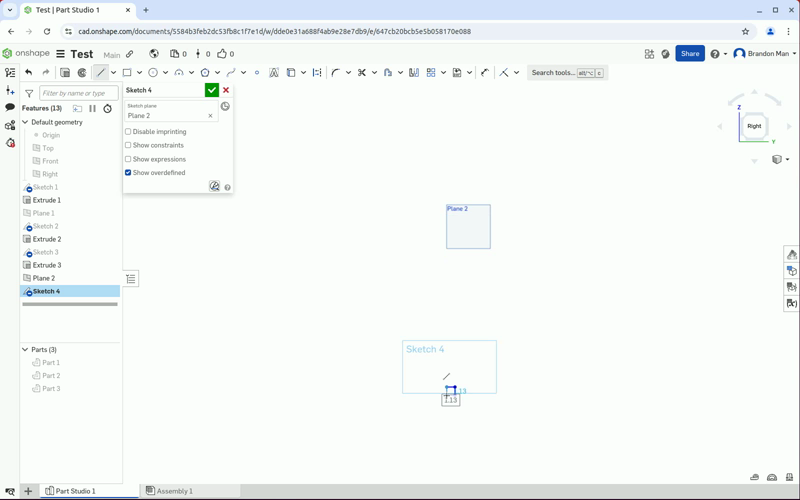
scroll(6)
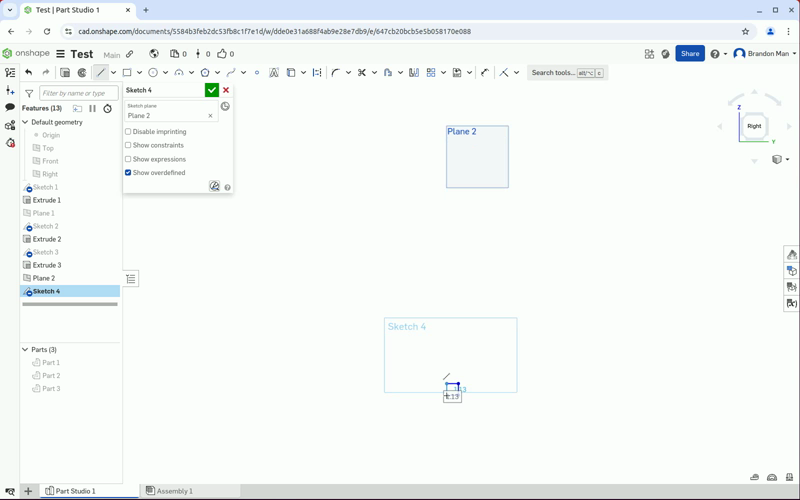
scroll(6)
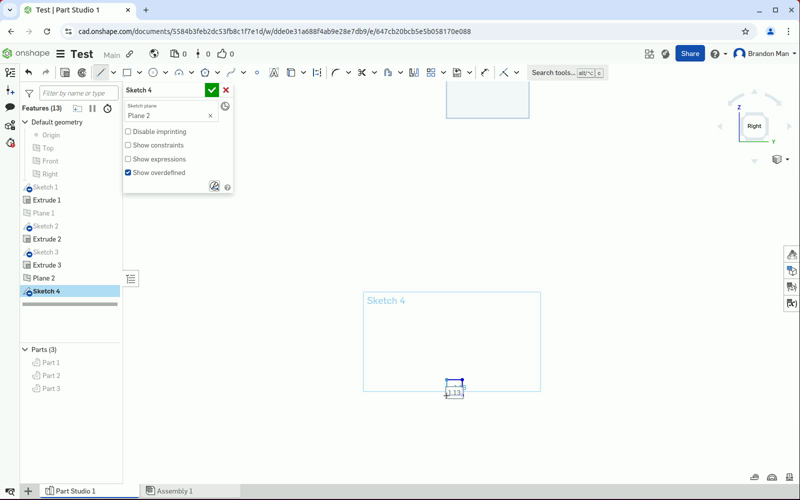
scroll(6)
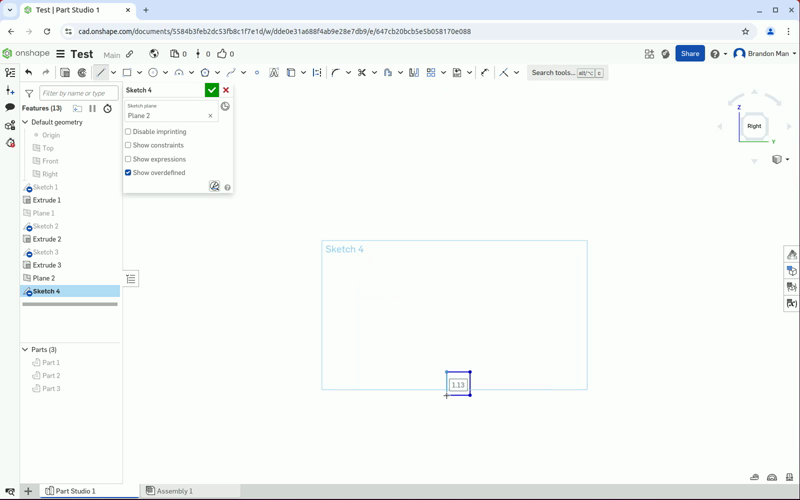
scroll(6)
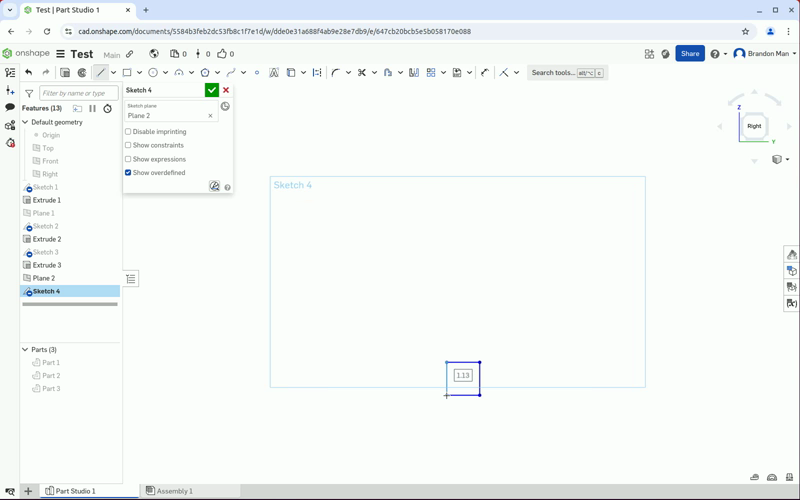
scroll(6)
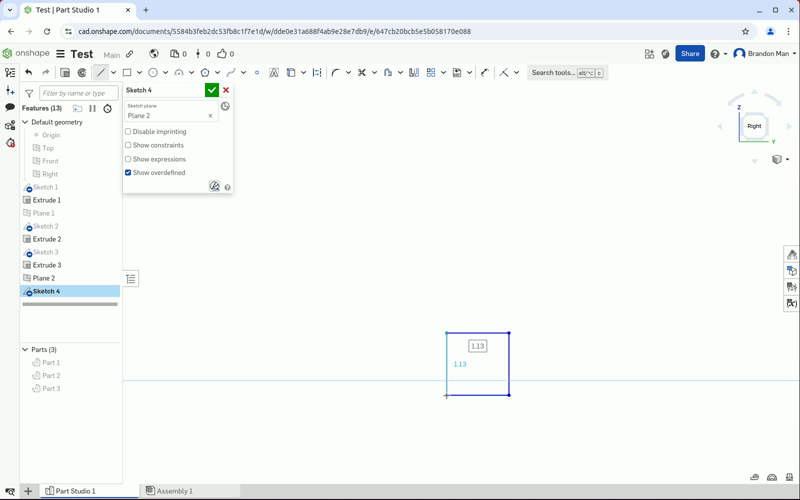
key_up(shift)
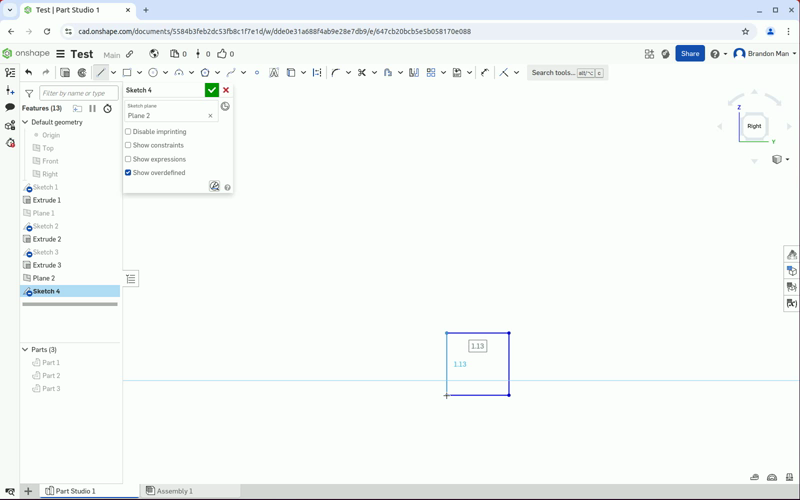
click(446, 395)
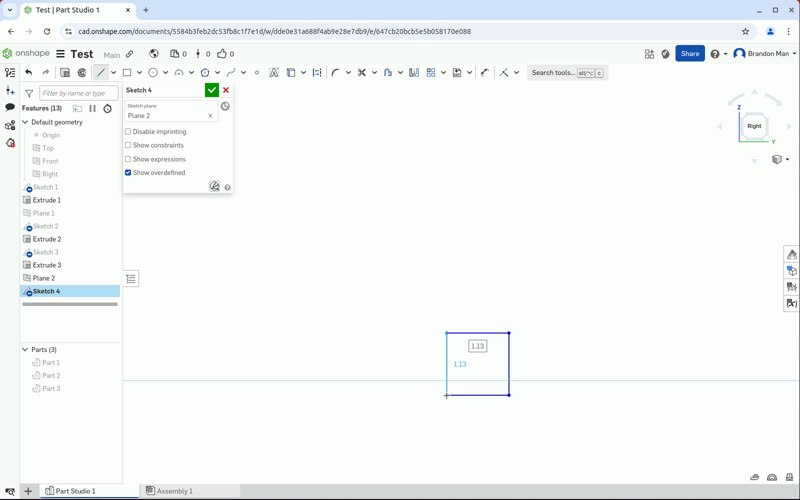
scroll(-6)
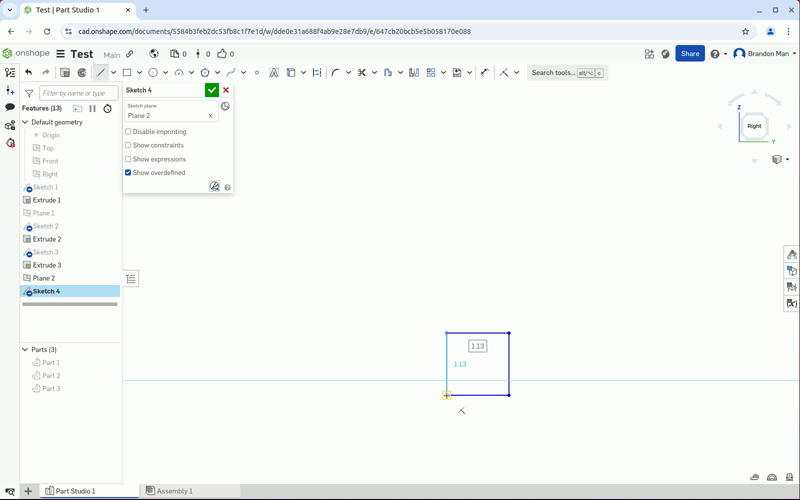
scroll(-6)
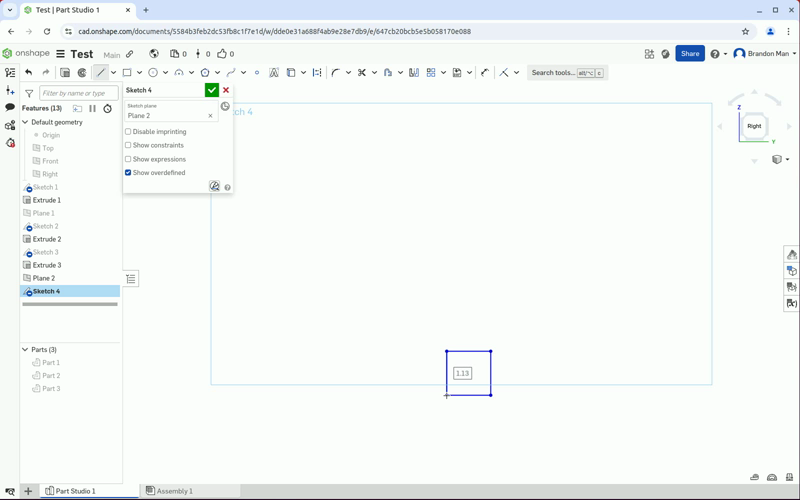
scroll(-6)
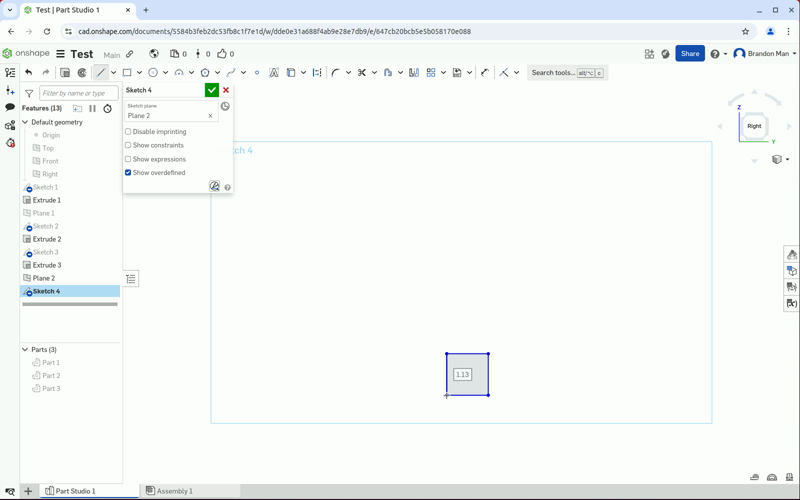
scroll(-6)
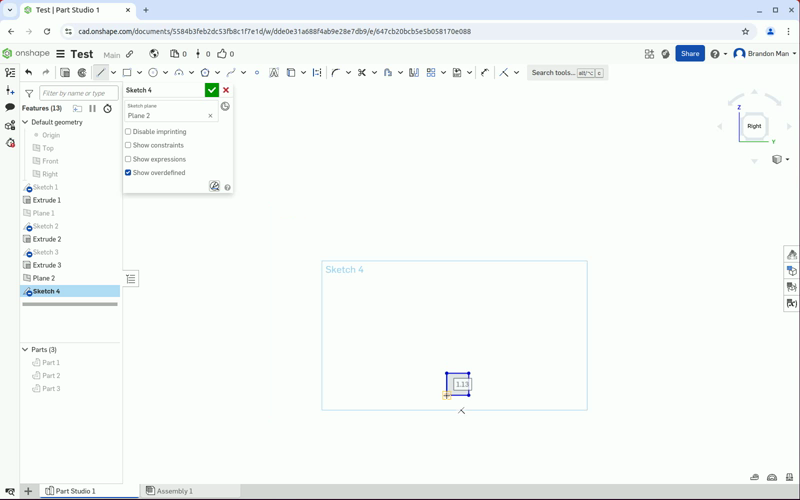
scroll(-6)
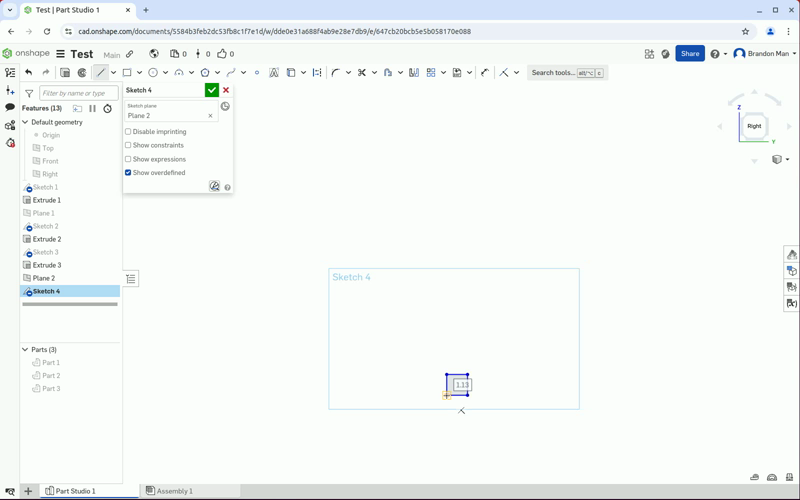
scroll(-6)
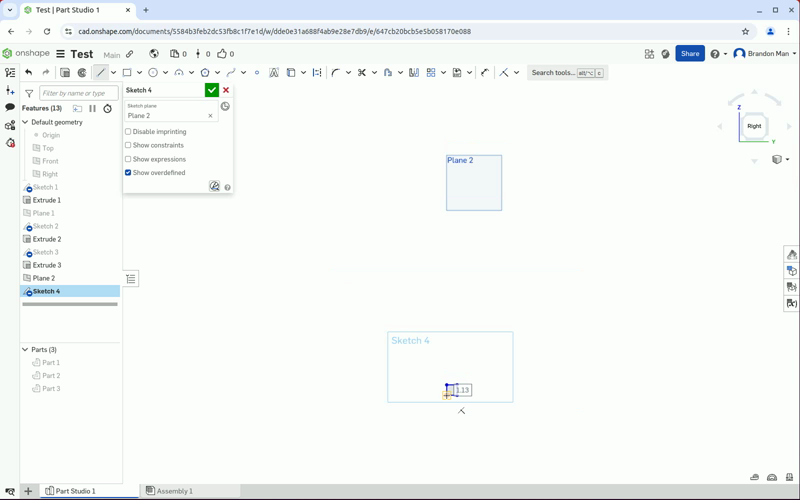
scroll(-6)
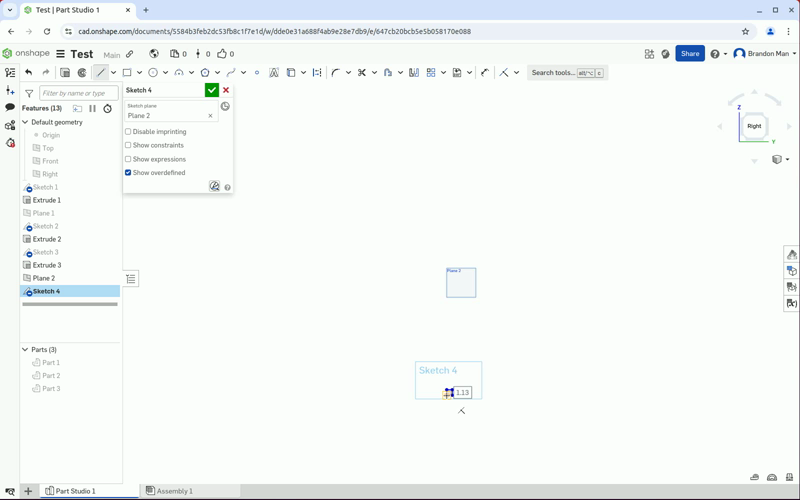
key(esc)
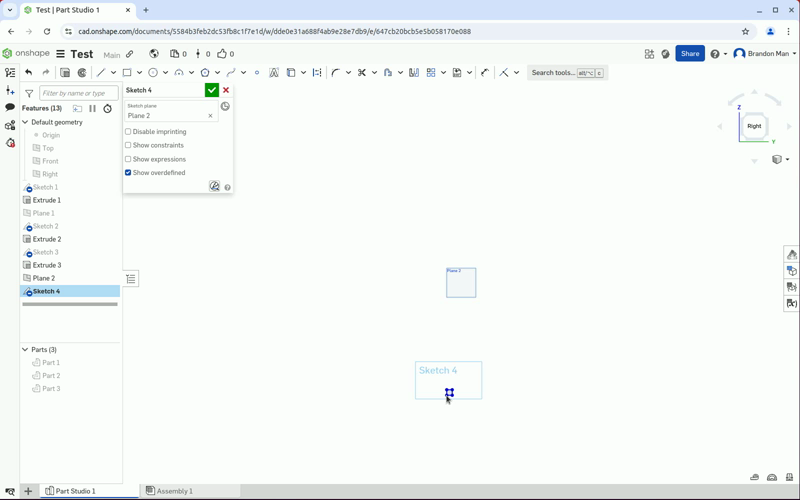
mouse_move(448, 390)
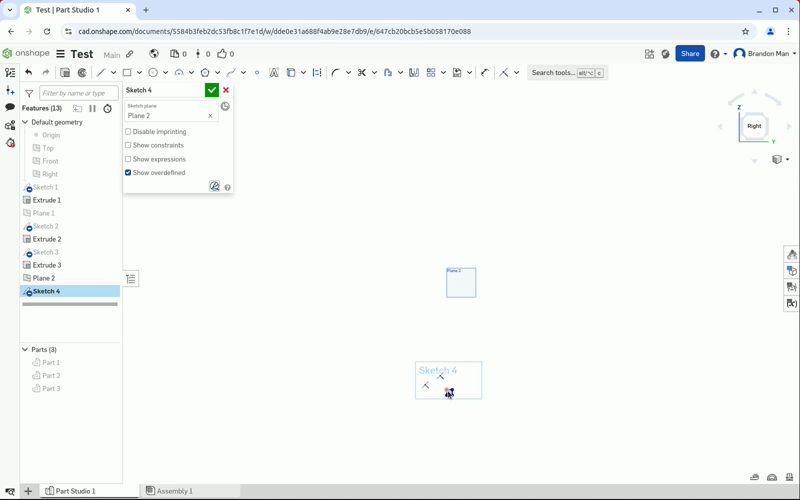
scroll(6)
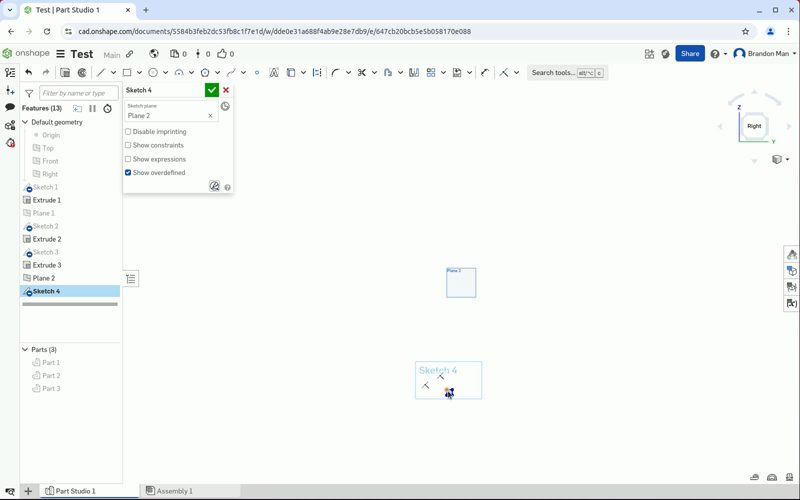
scroll(6)
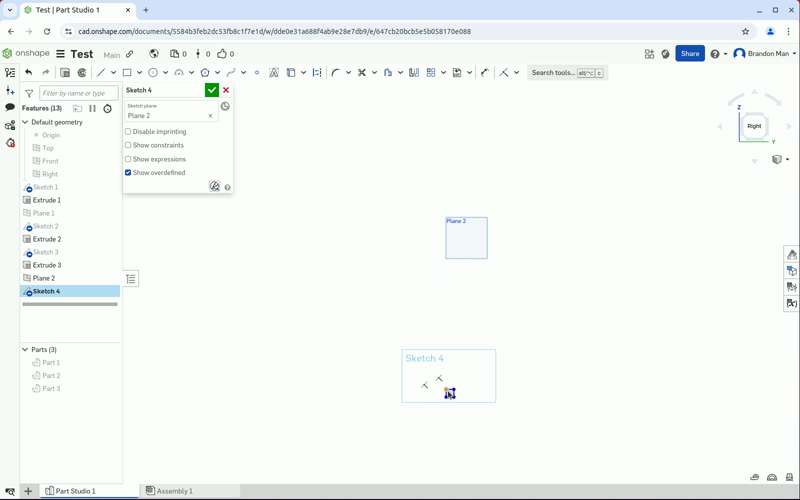
scroll(6)
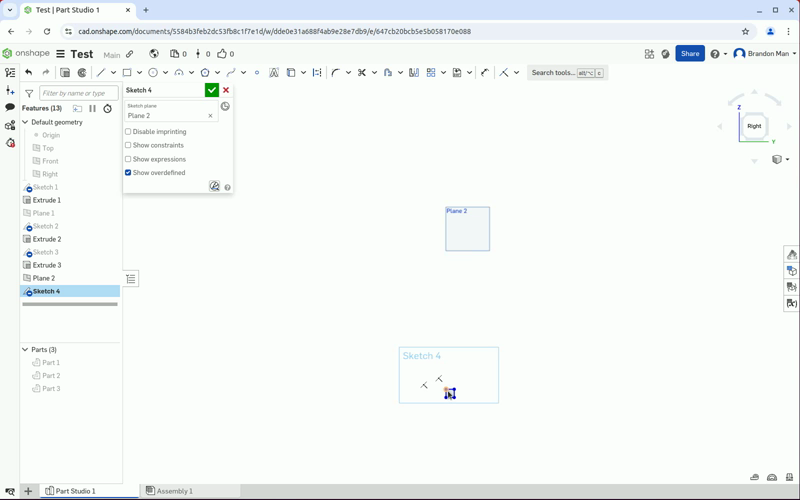
scroll(6)
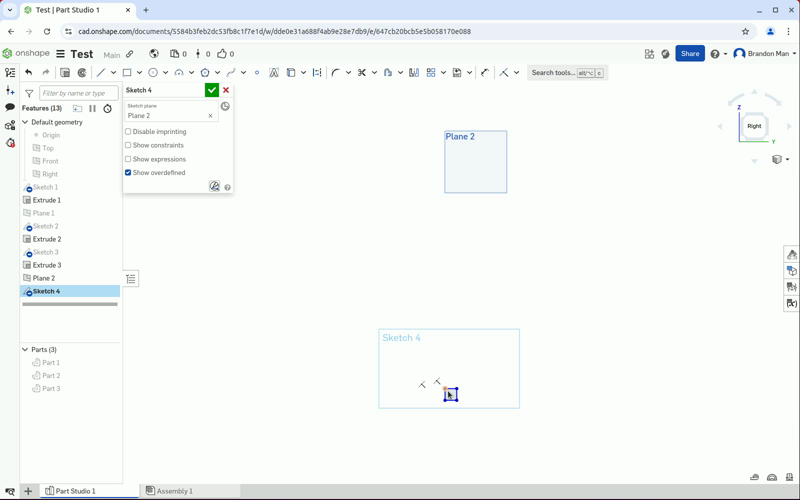
scroll(6)
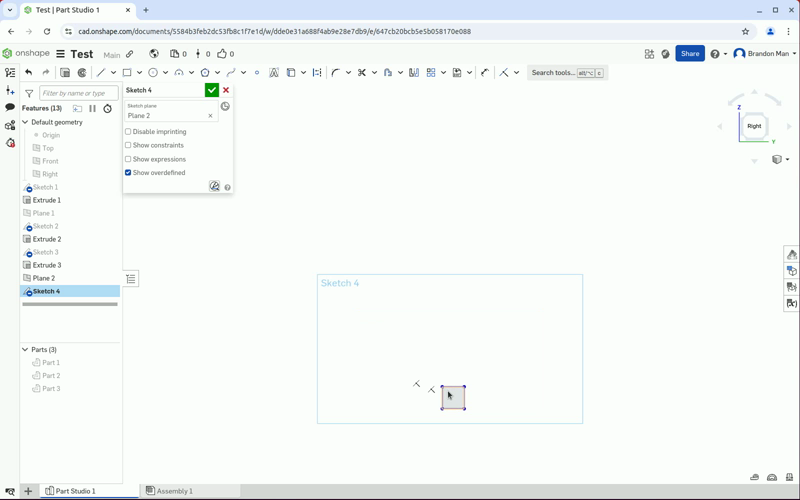
scroll(6)
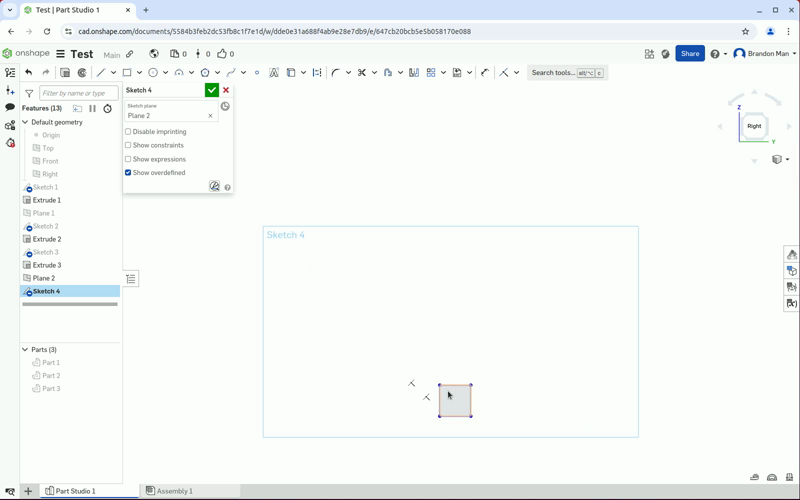
scroll(6)
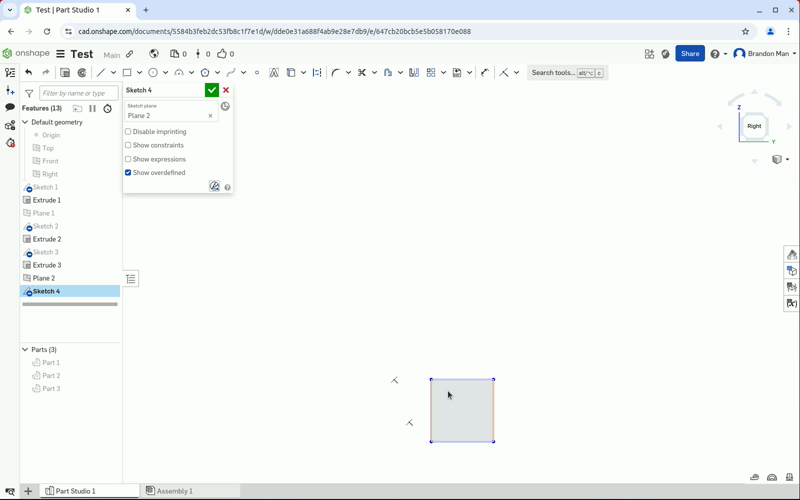
click(448, 390)
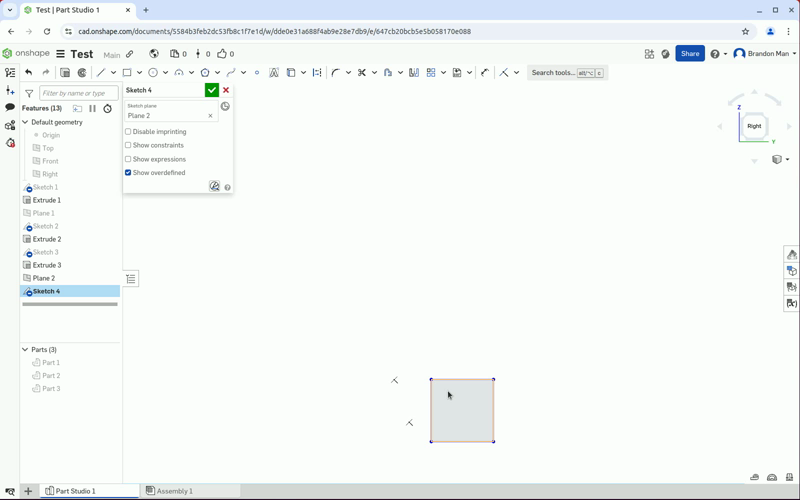
scroll(-6)
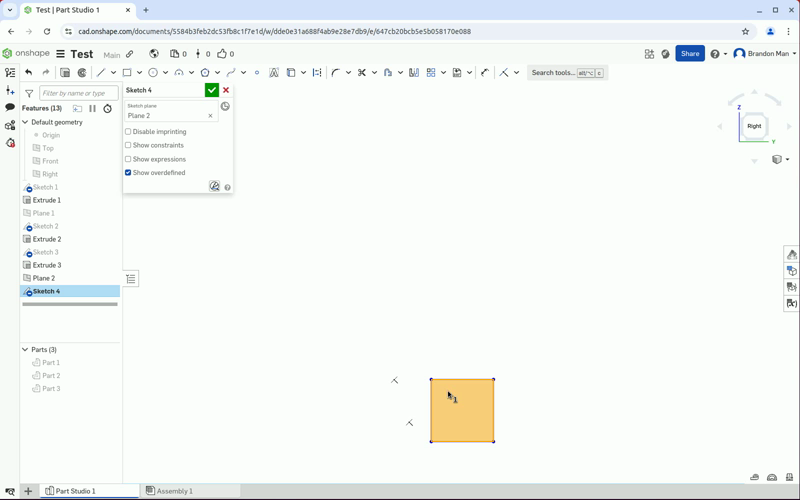
scroll(-6)
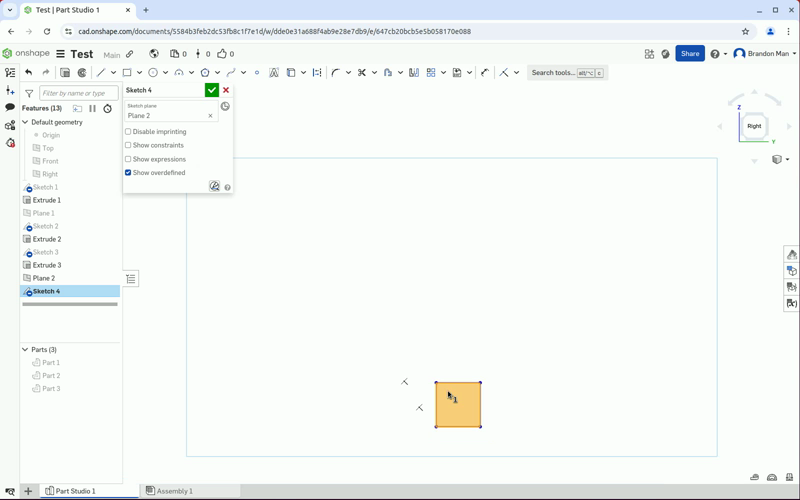
scroll(-6)
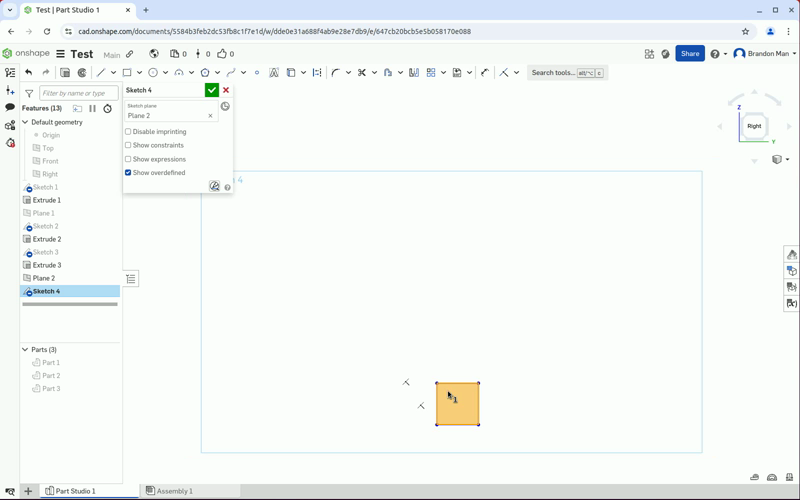
scroll(-6)
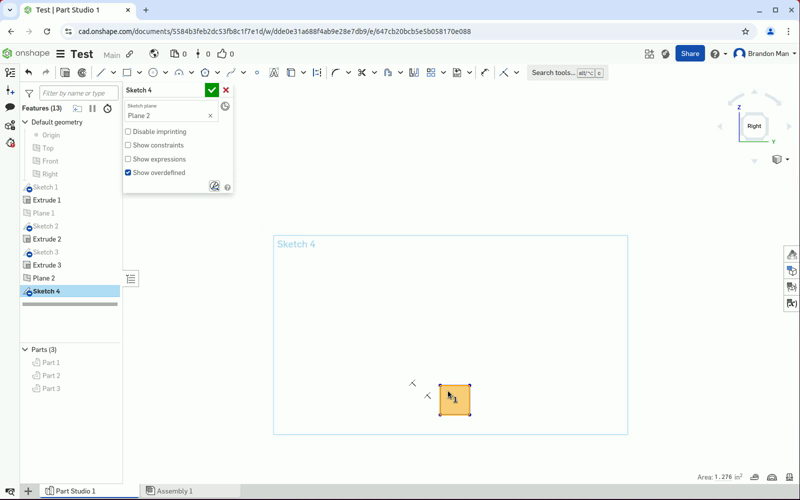
scroll(-6)
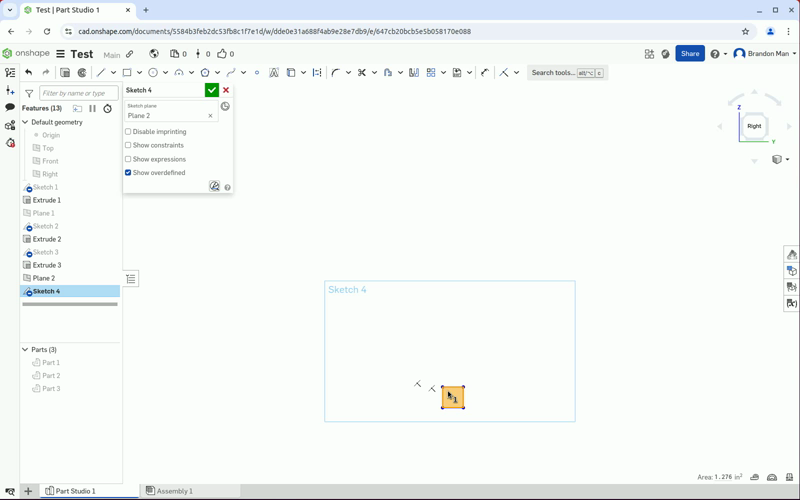
scroll(-6)
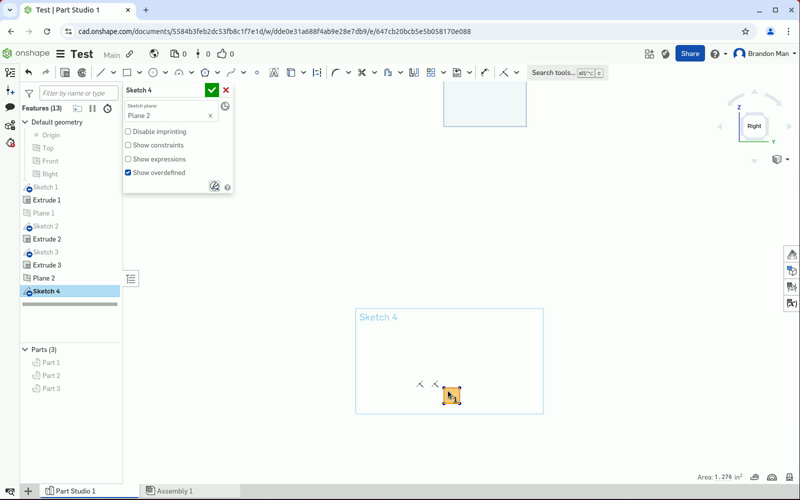
scroll(-6)
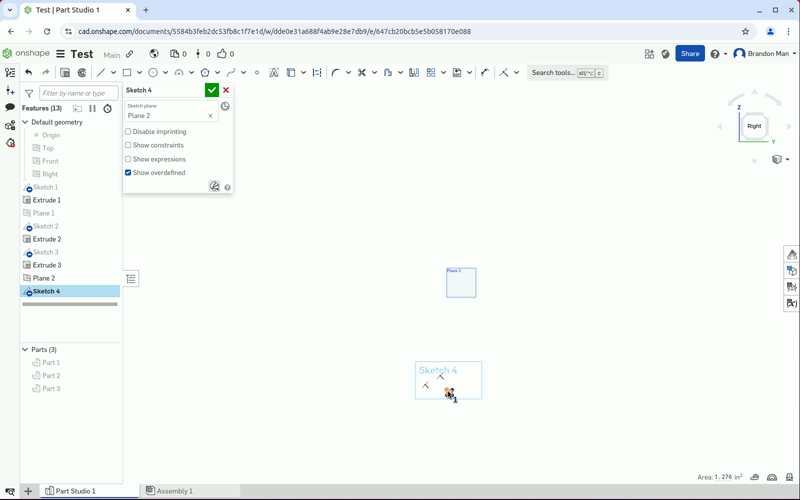
mouse_move(73, 352)
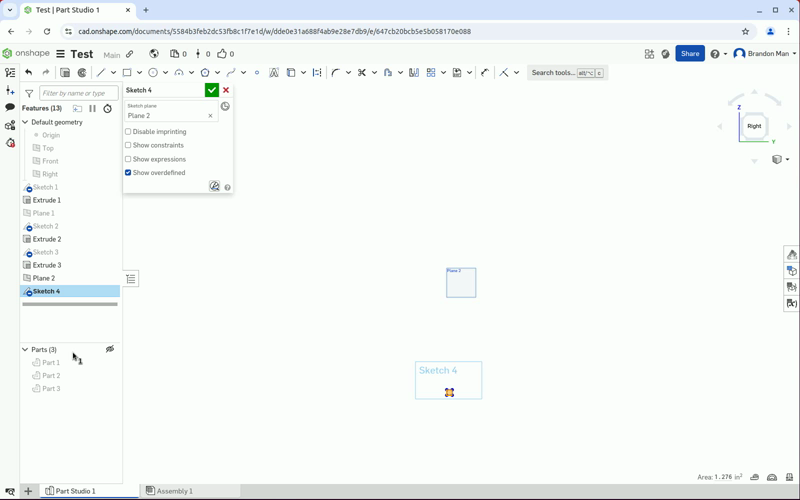
key(shift+y)
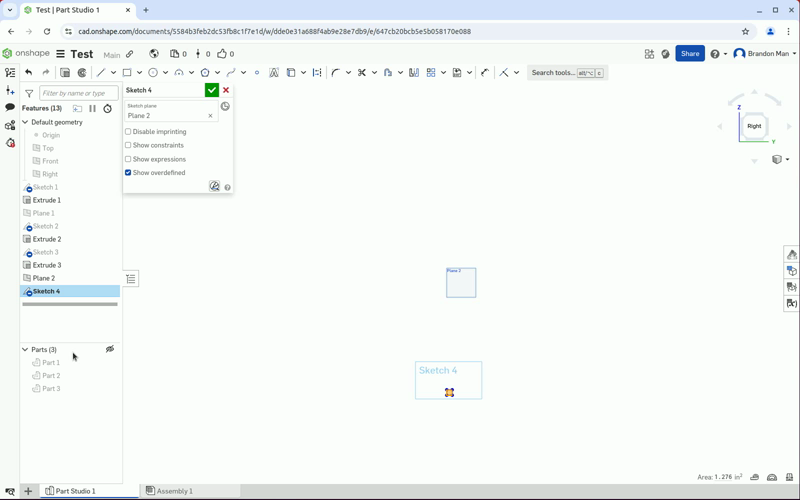
key(shift+e)
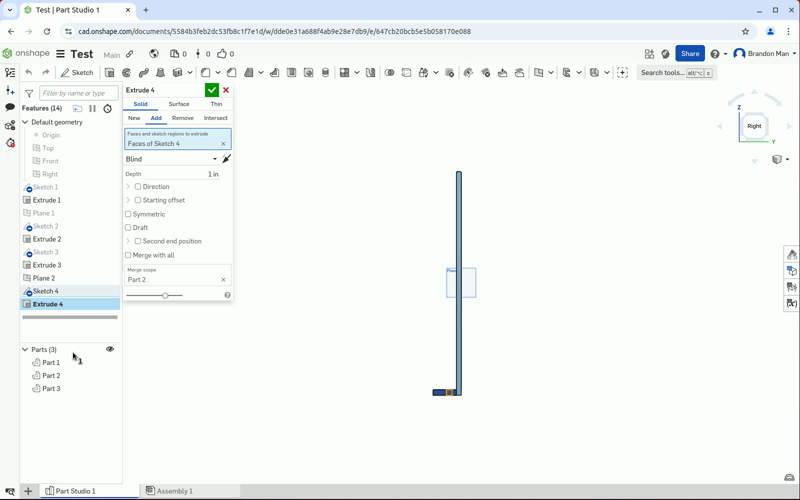
mouse_move(143, 106)
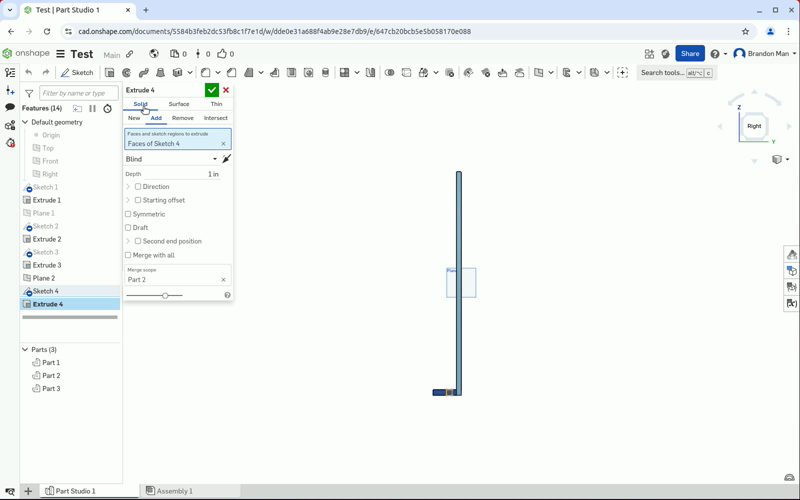
click(143, 106)
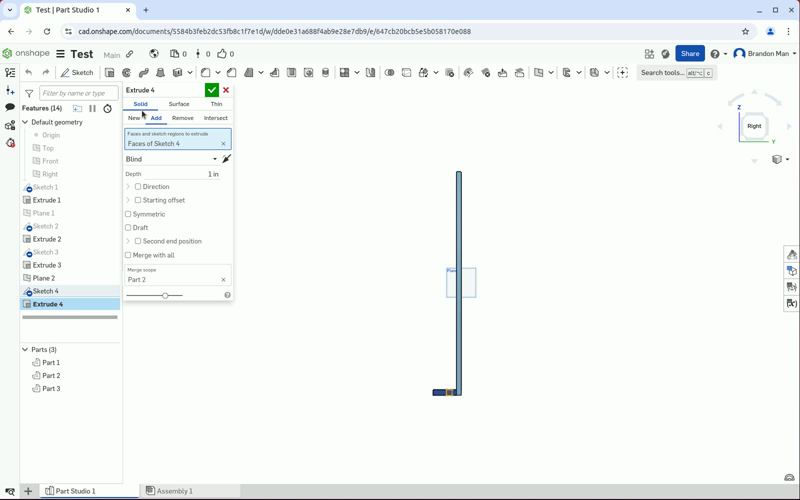
mouse_move(137, 120)
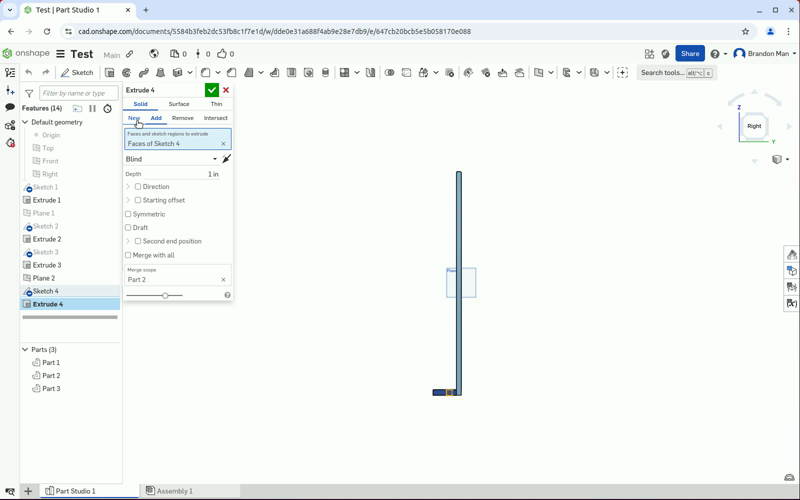
click(137, 120)
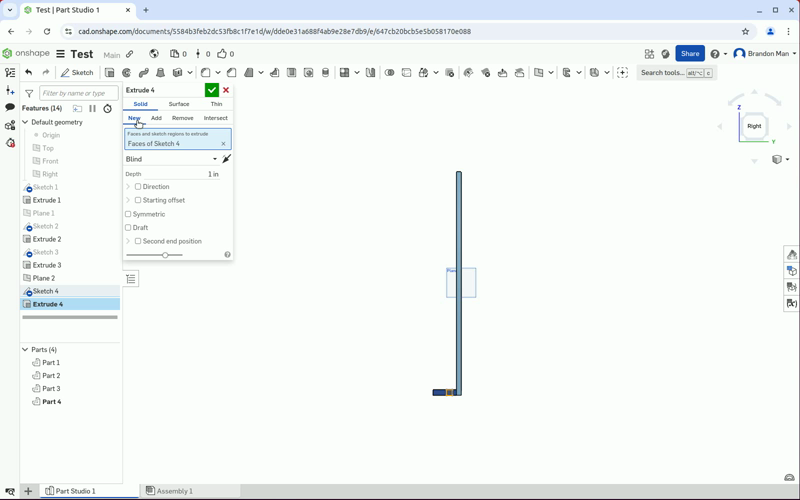
key(tab, 4)
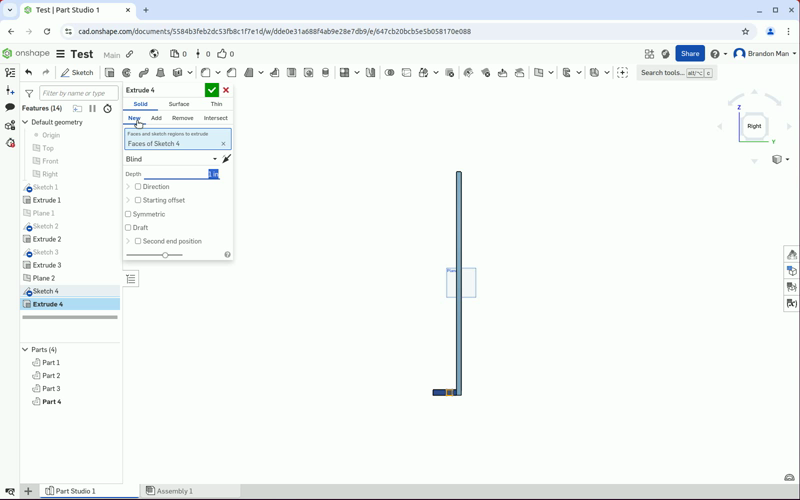
text(4.333)
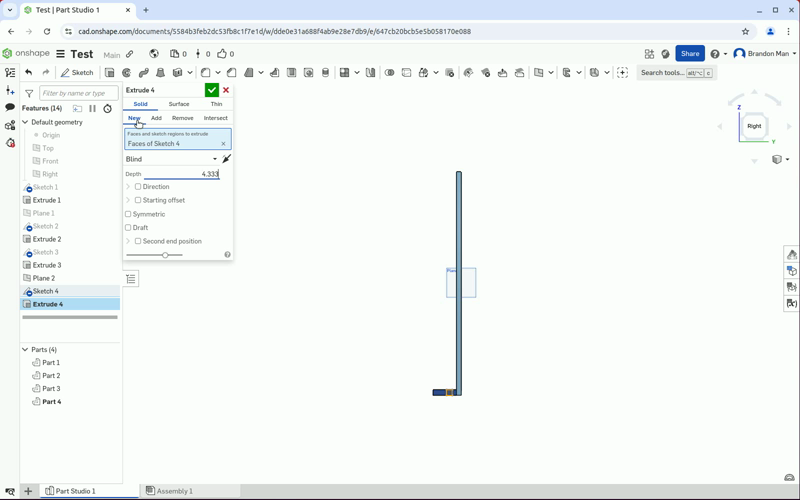
key(enter)
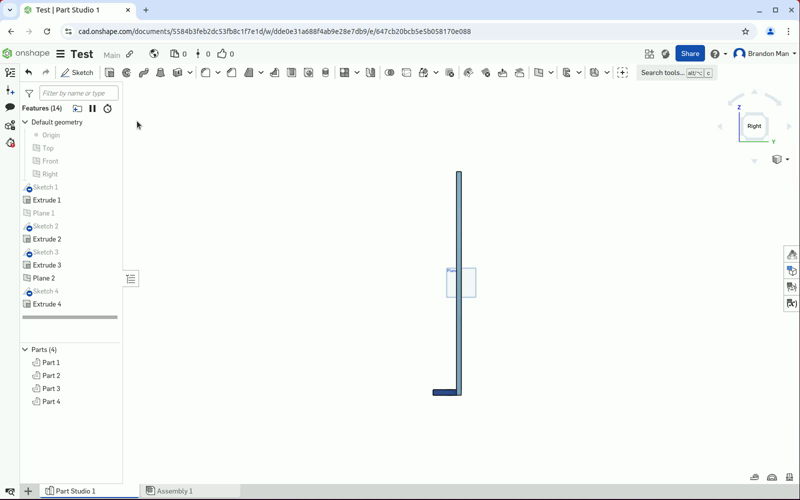
key(shift+h)
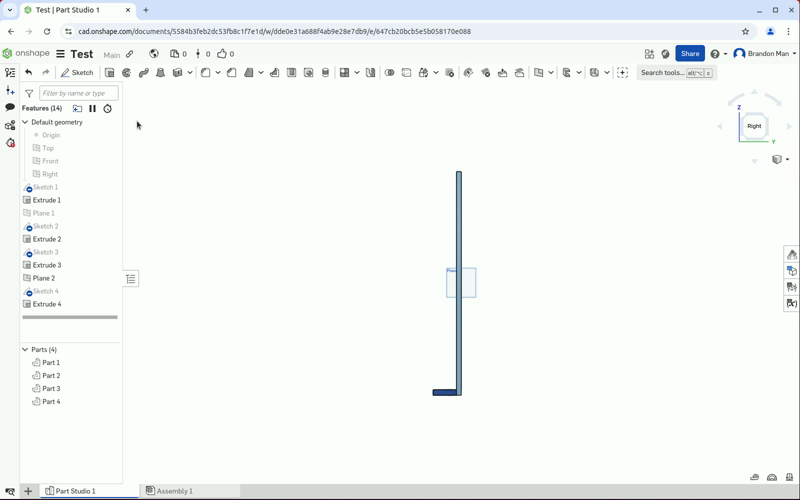
key(shift+h)
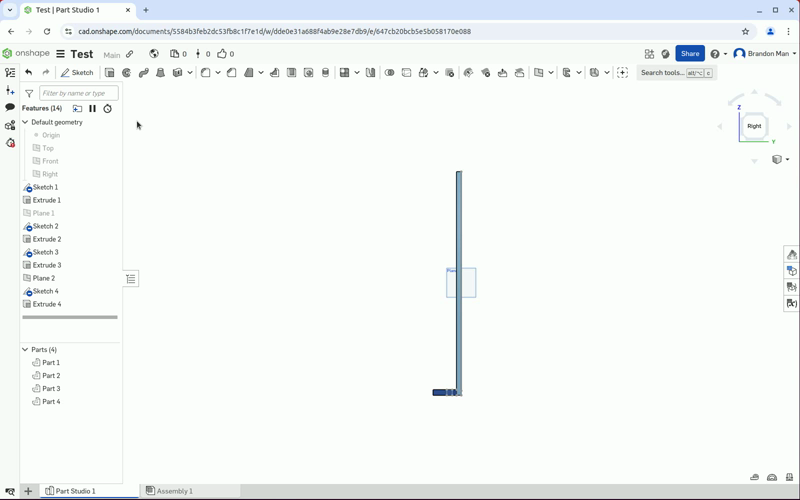
key(shift+7)
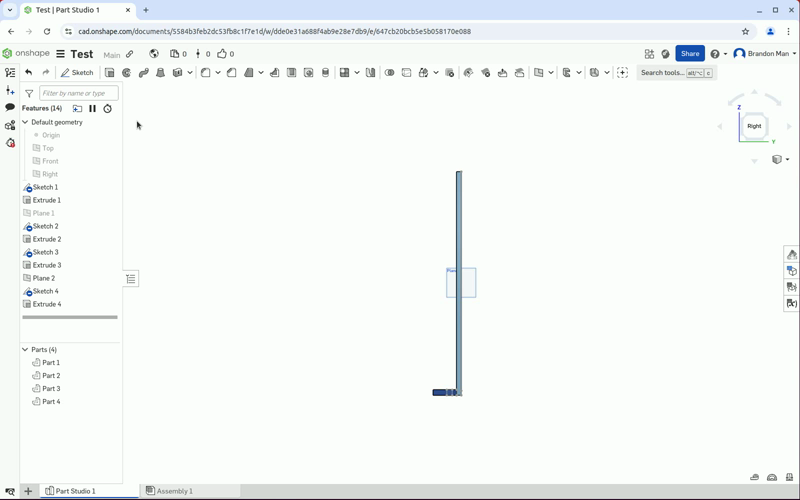
key(right, 2)
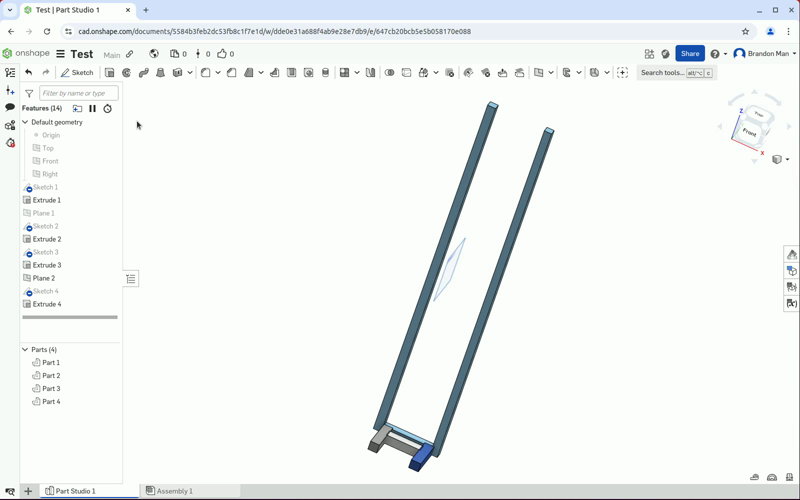
key(down, 2)
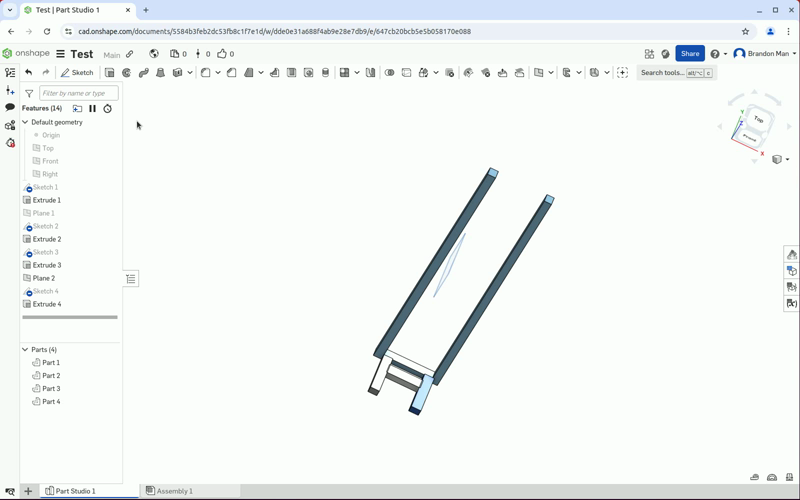
key(up, 2)
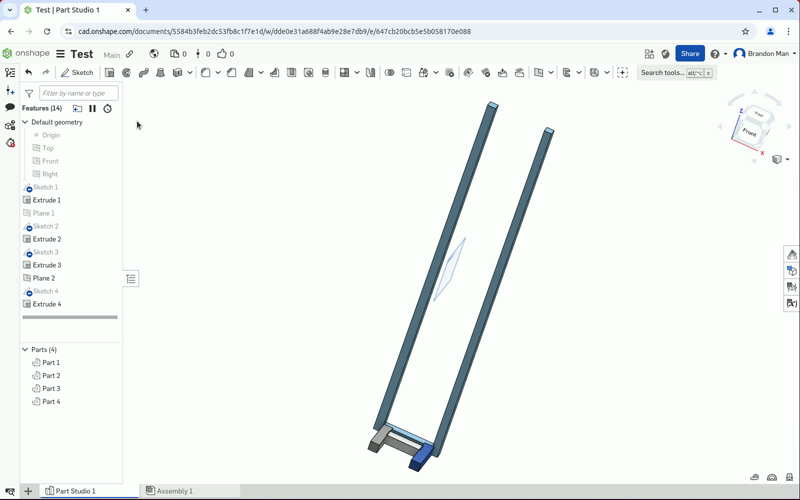
key(left, 2)
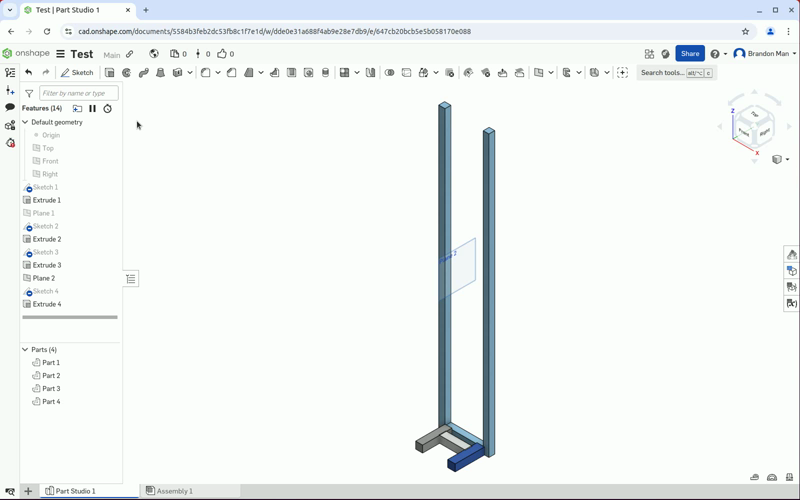
mouse_move(73, 189)
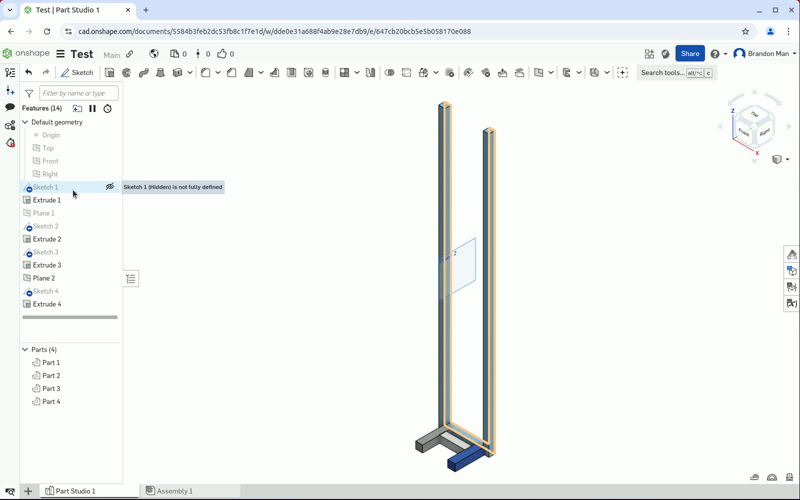
click(73, 189)